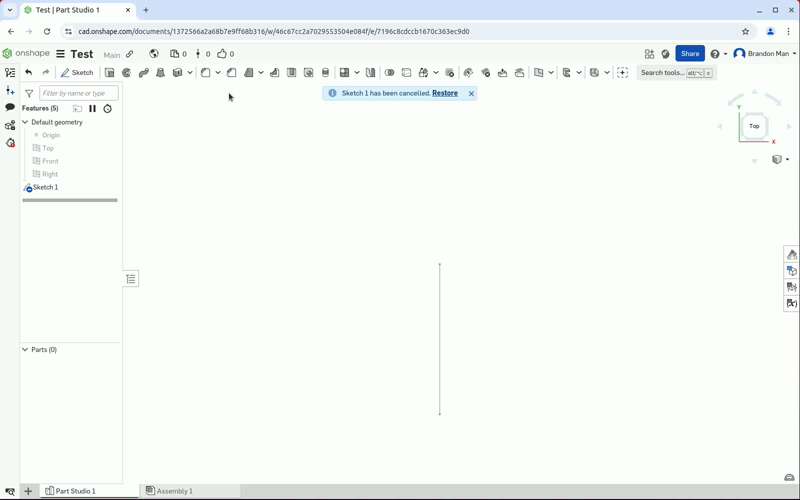
key(shift+h)
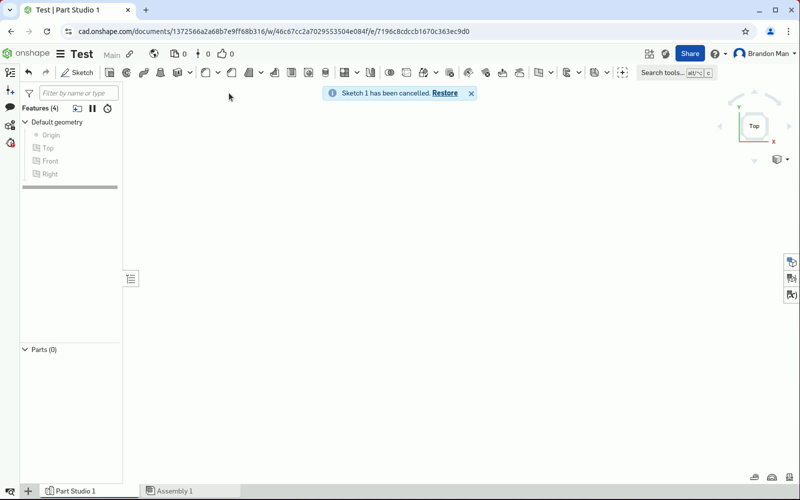
mouse_move(73, 352)
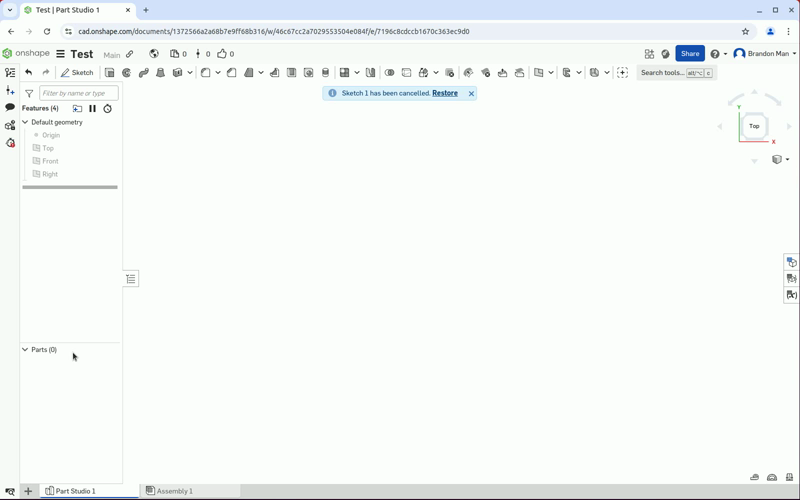
key(y)
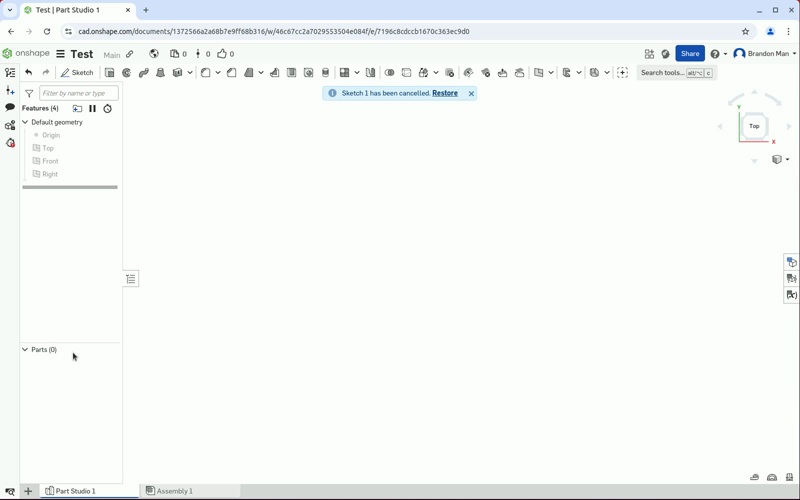
key(shift+p)
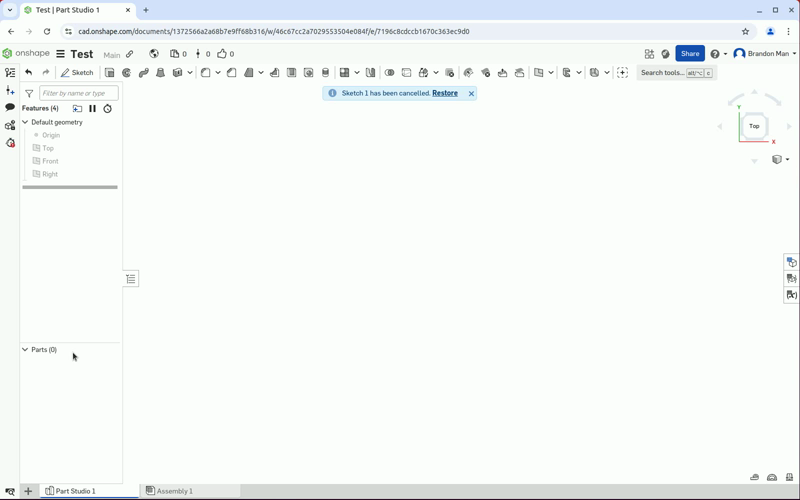
key(space)
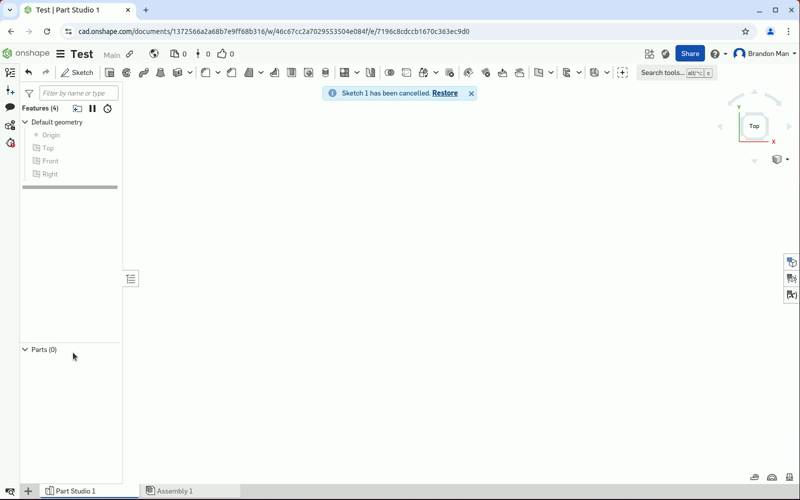
key_down(shift)
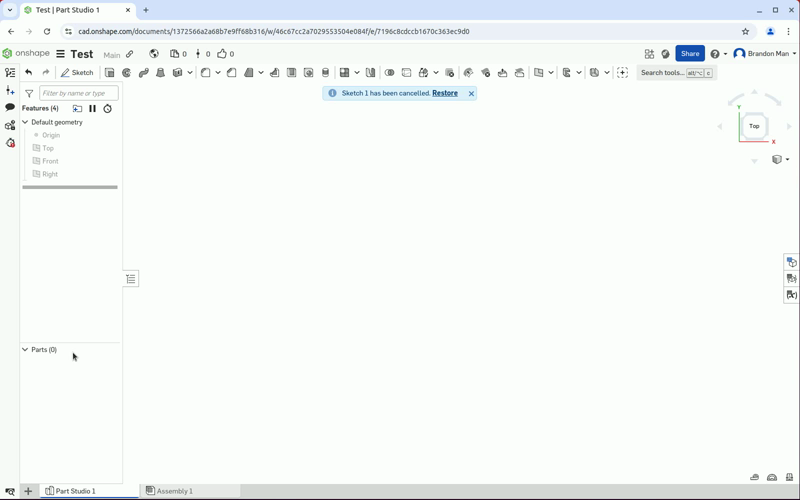
key(up)
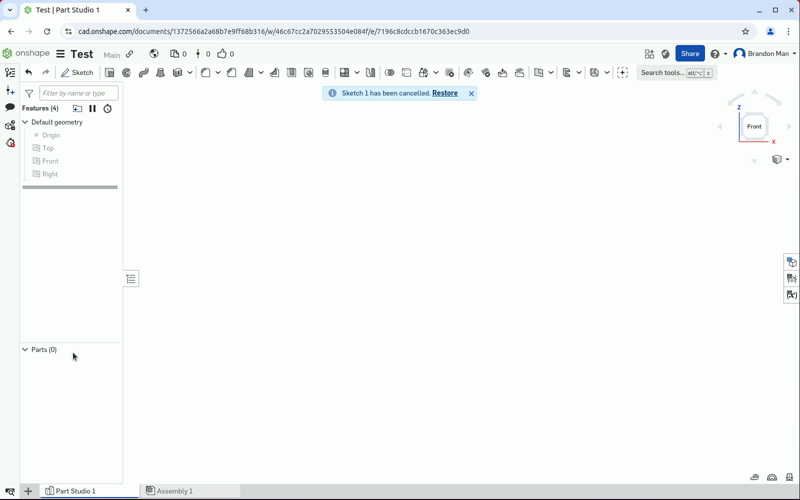
key_up(shift)
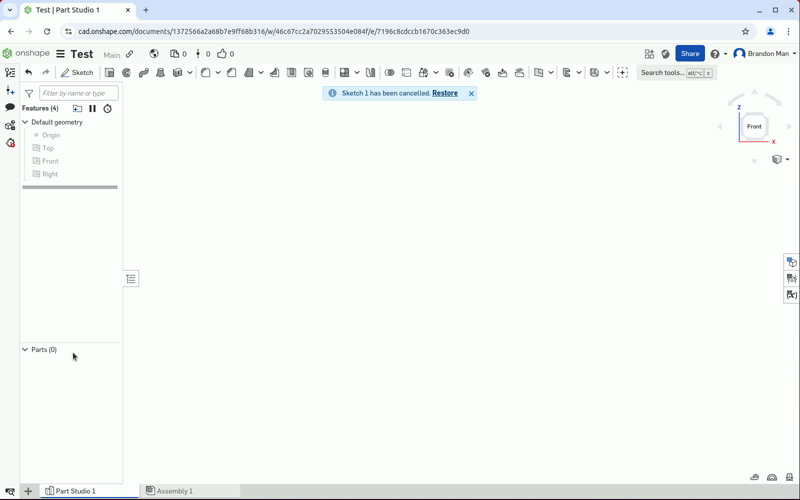
mouse_move(73, 352)
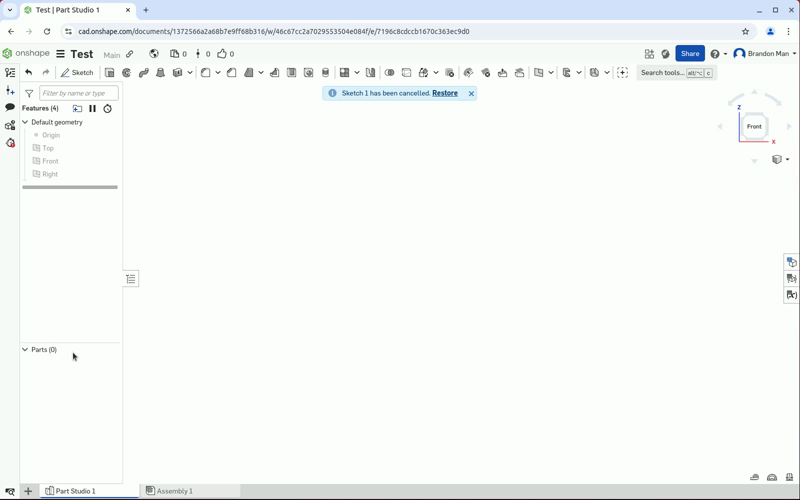
key(shift+y)
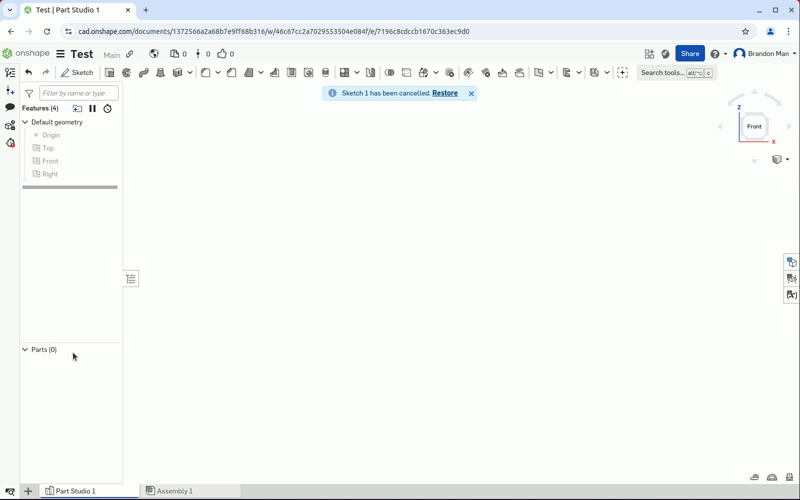
key(shift+s)
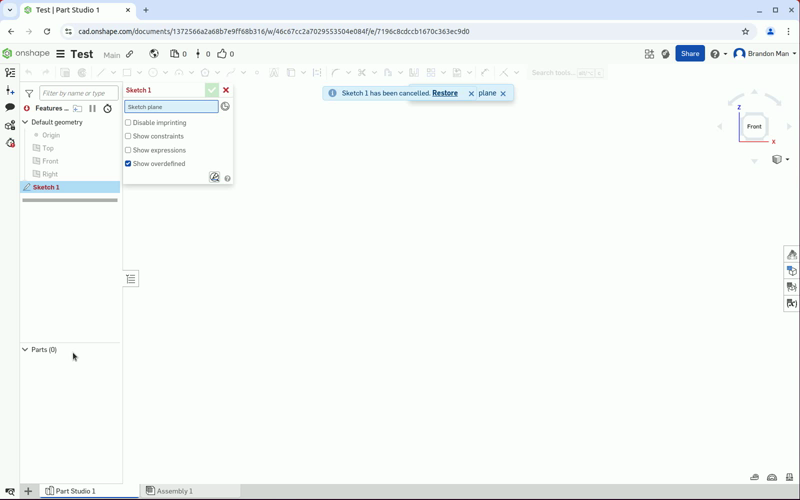
mouse_move(73, 163)
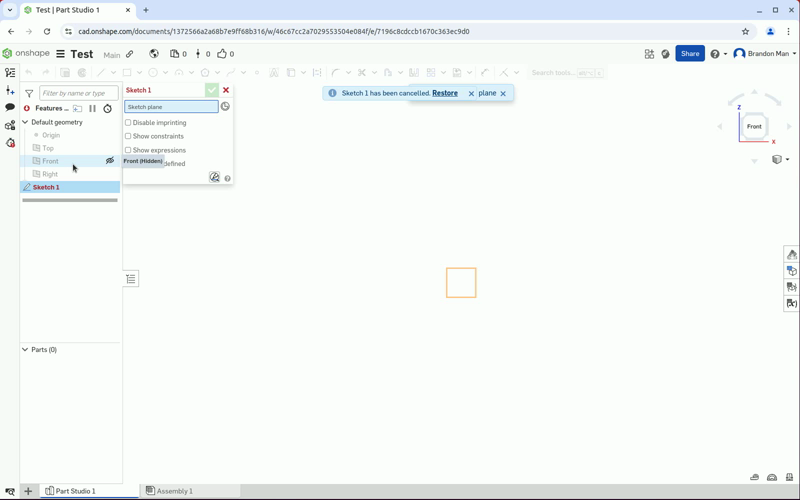
click(73, 163)
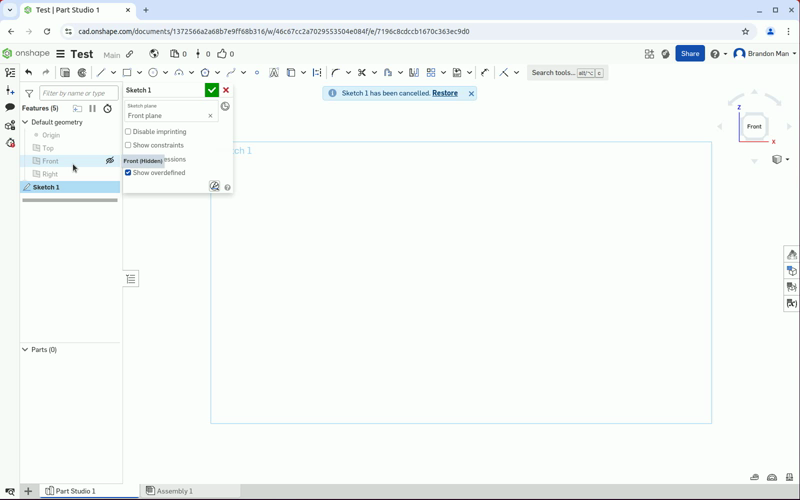
mouse_move(73, 352)
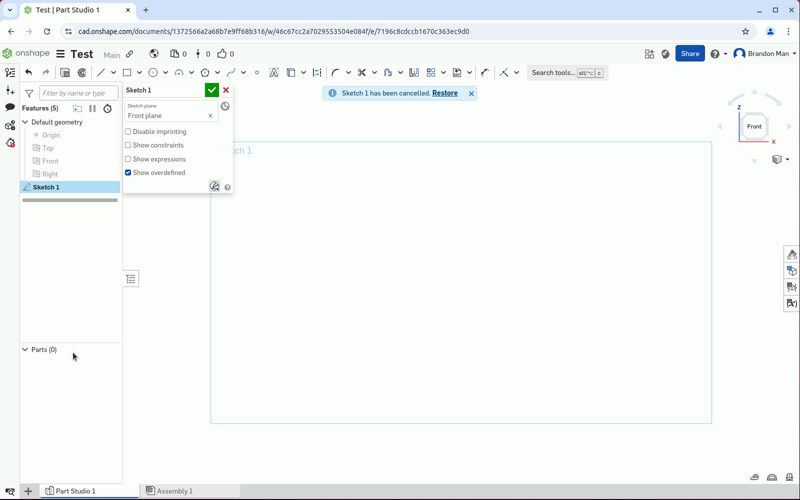
key(y)
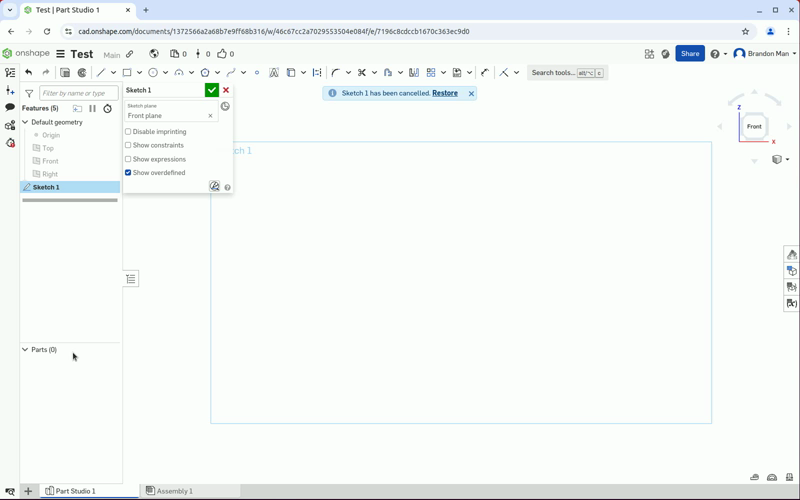
key(l)
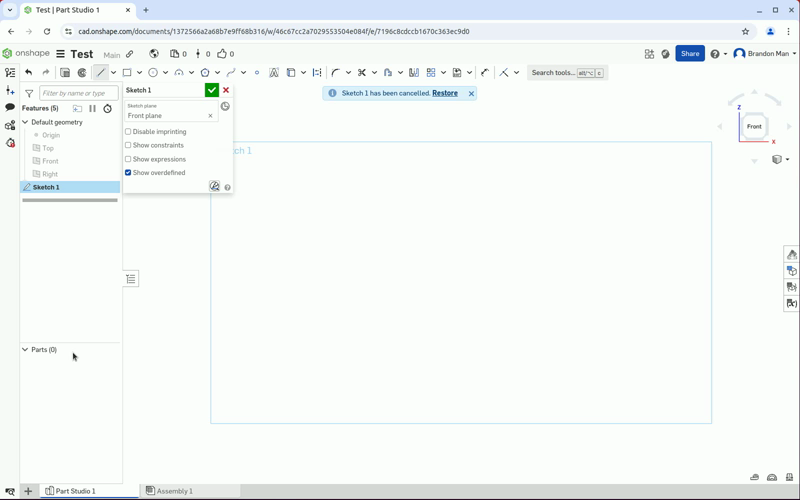
key_down(shift)
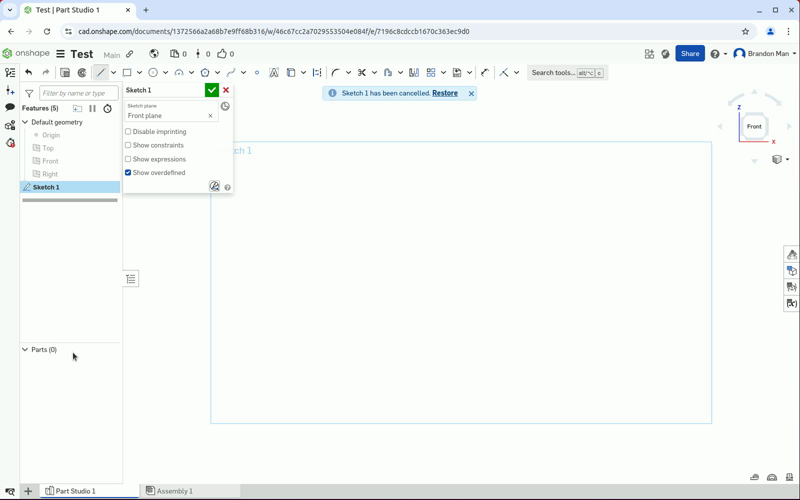
mouse_move(460, 271)
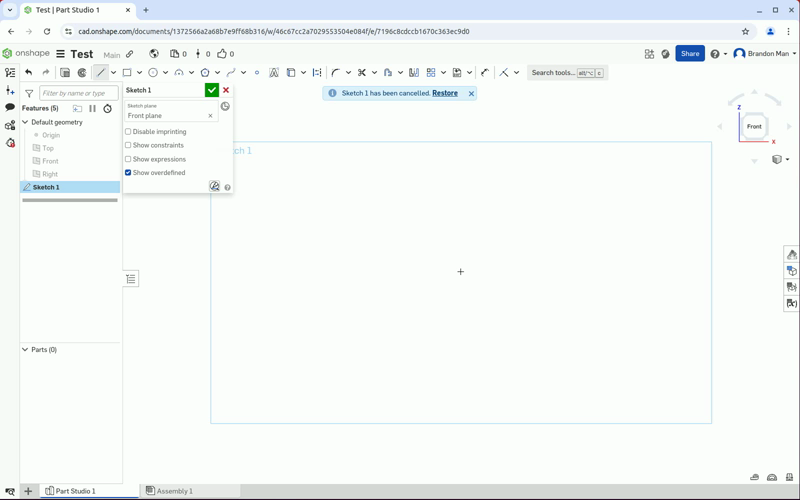
click(460, 271)
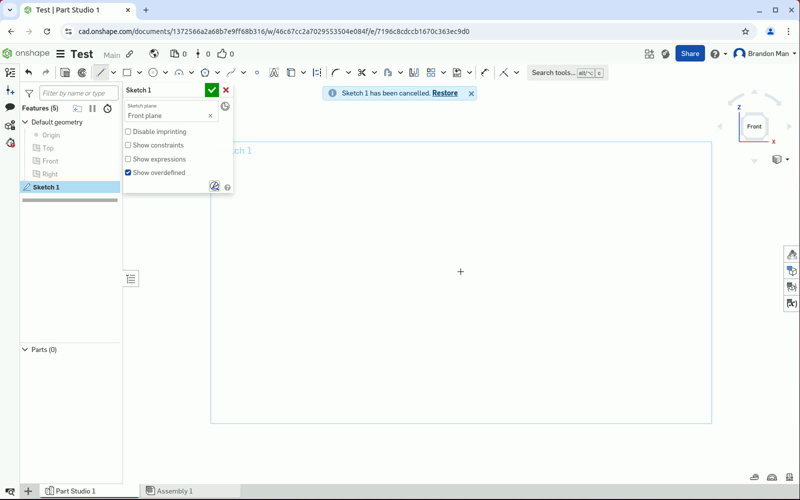
key_up(shift)
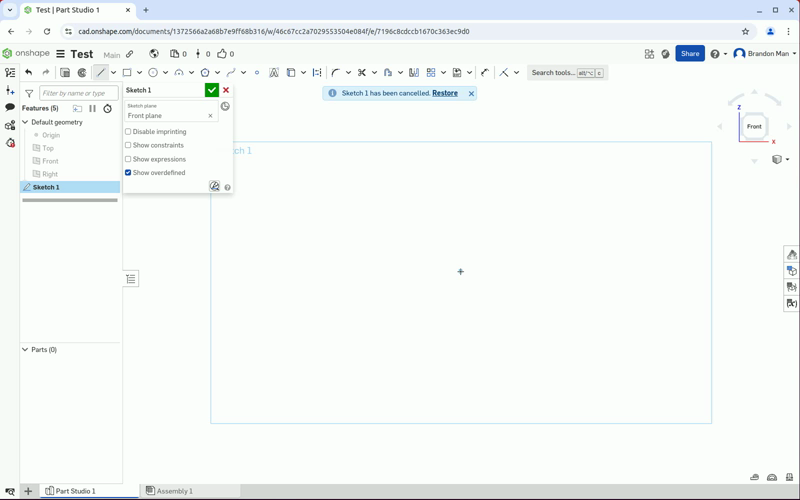
key_down(shift)
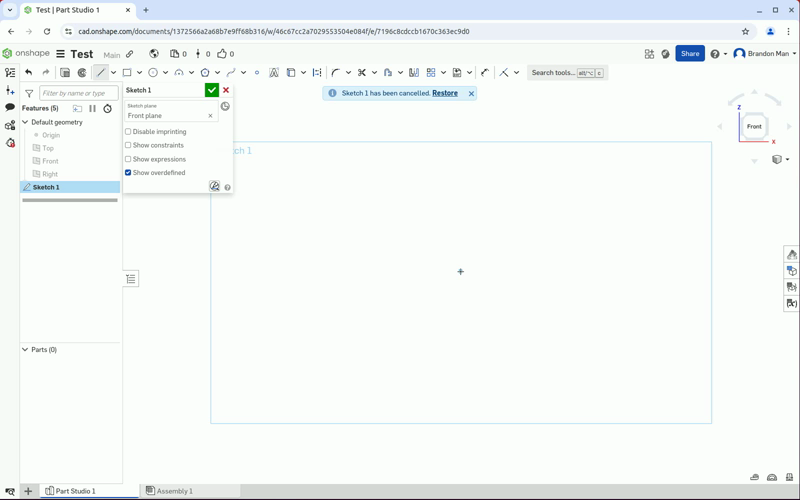
mouse_move(490, 271)
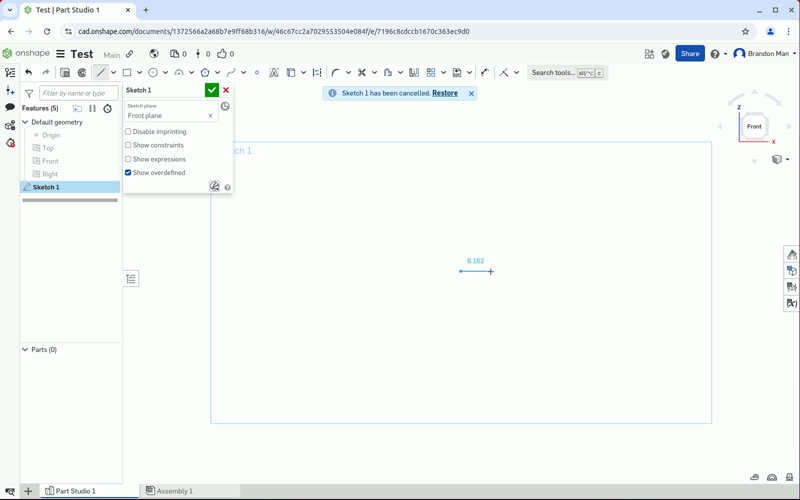
mouse_move(481, 271)
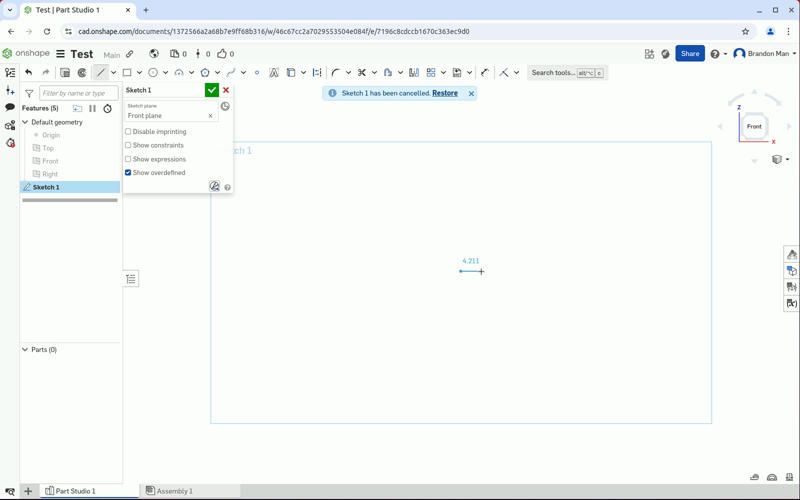
click(481, 271)
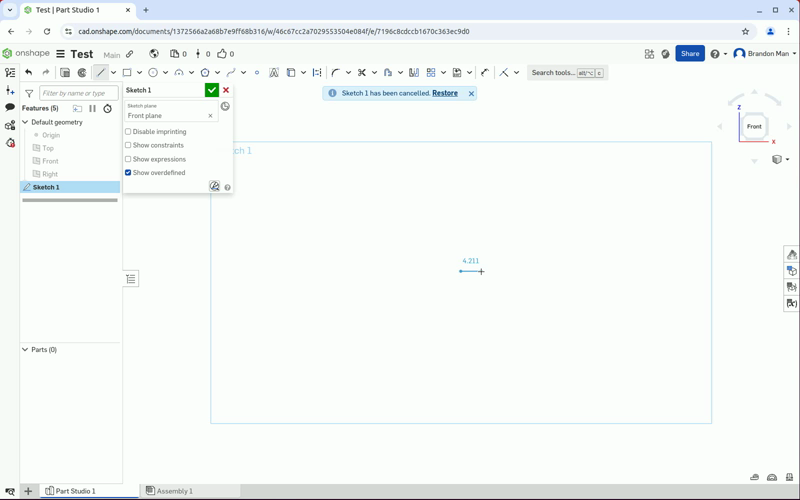
key_up(shift)
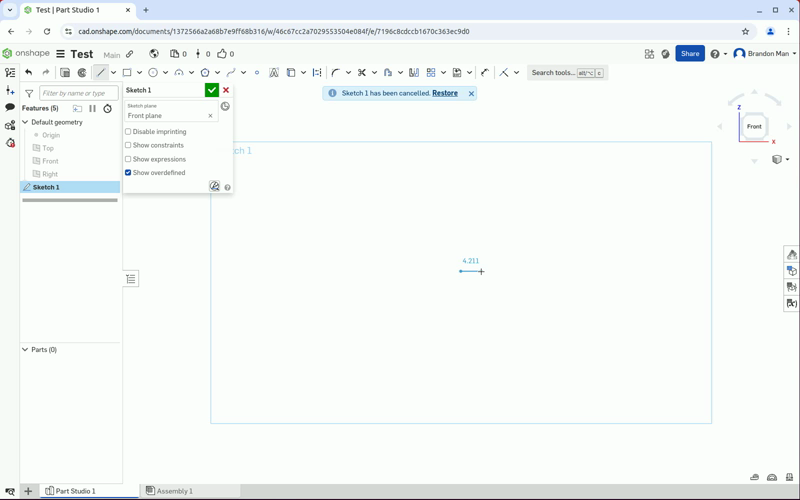
key(esc)
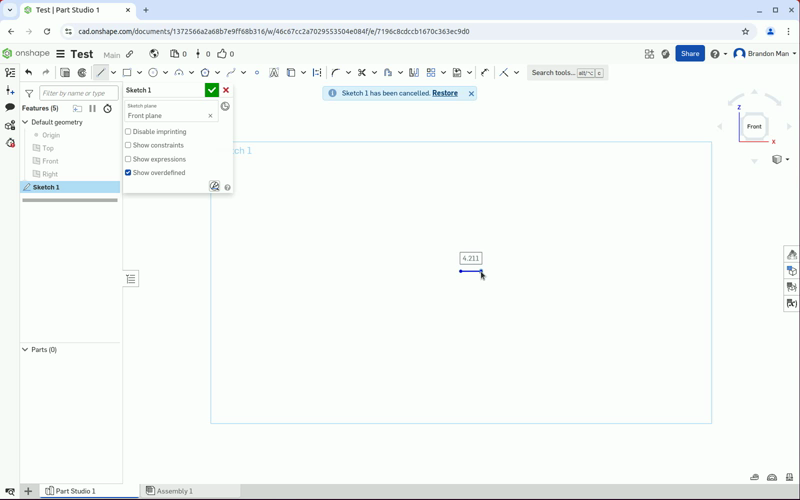
key(a)
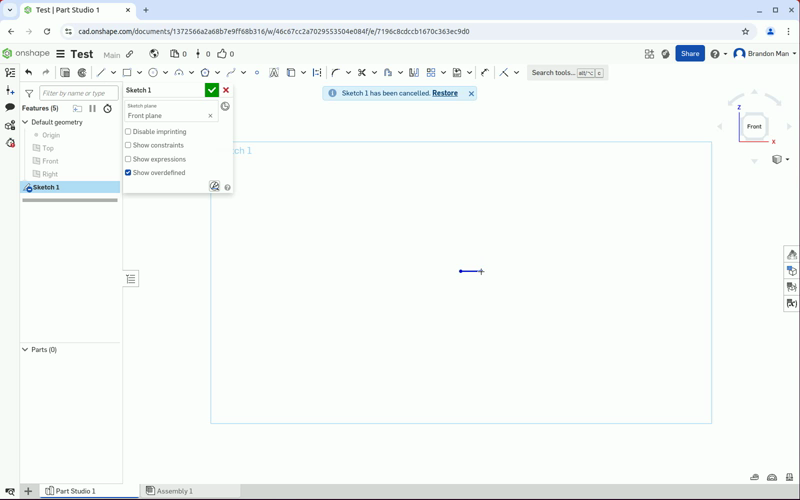
mouse_move(481, 271)
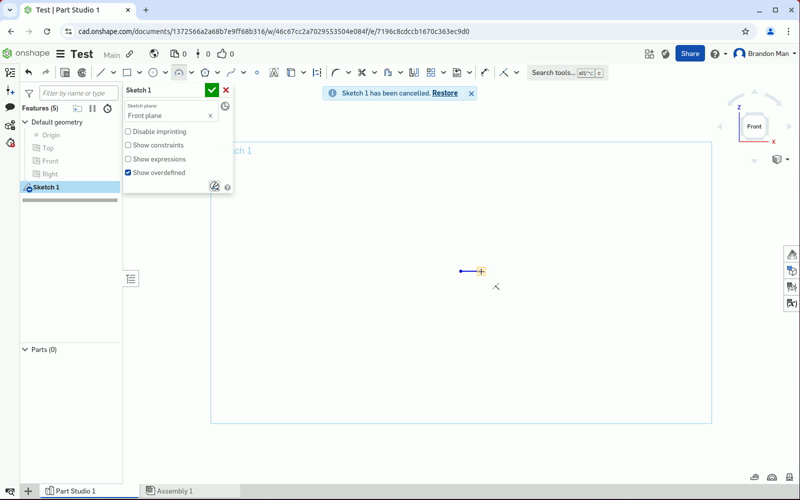
click(481, 271)
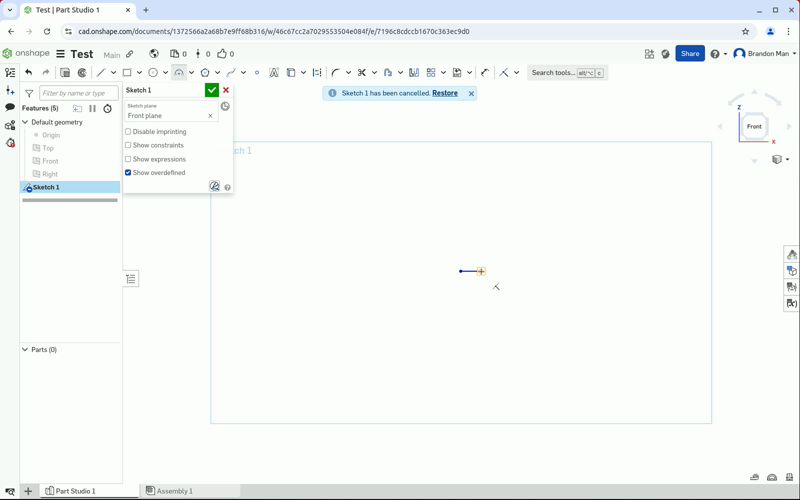
key_down(shift)
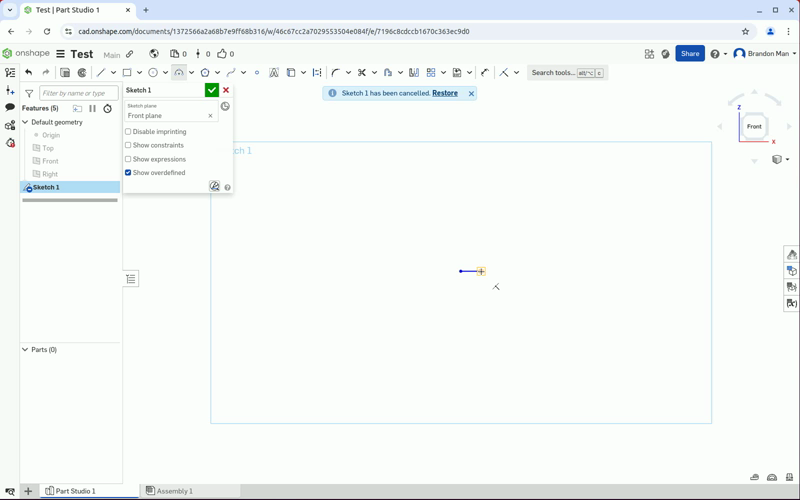
mouse_move(486, 271)
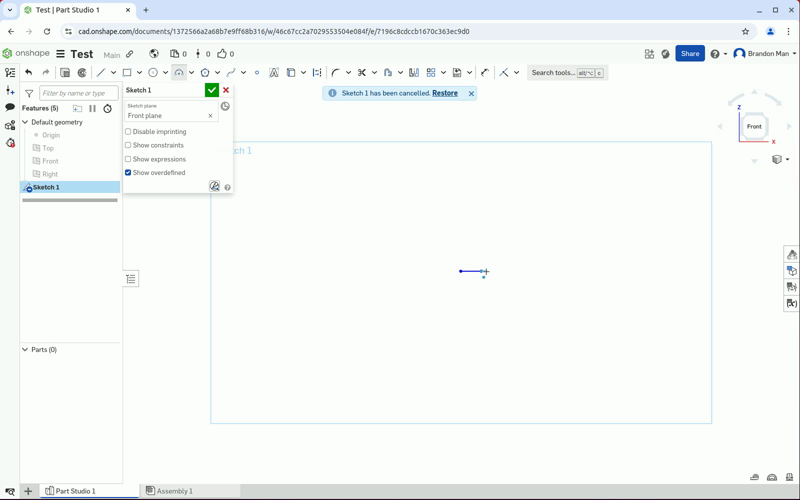
scroll(6)
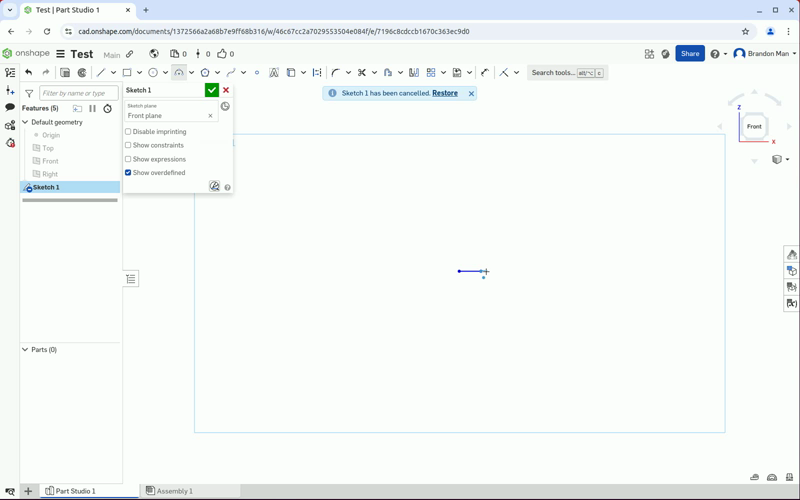
scroll(6)
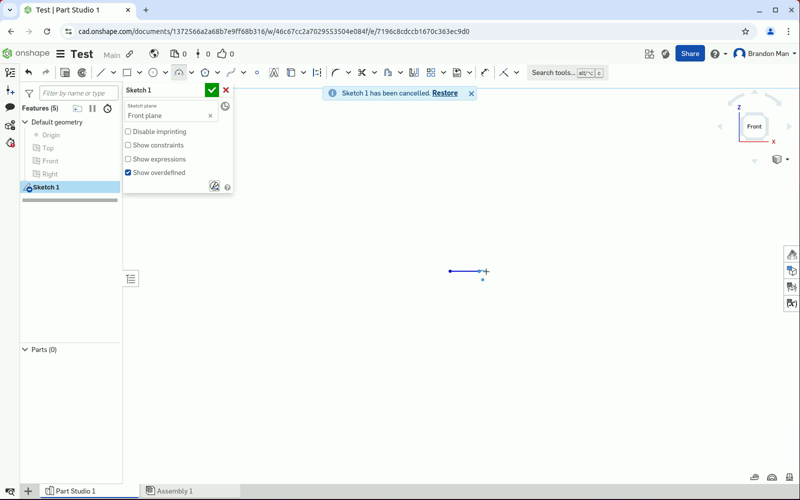
scroll(6)
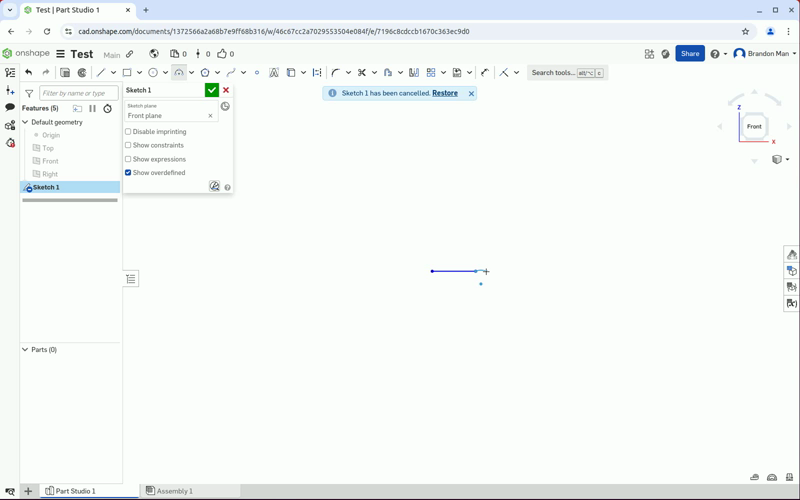
scroll(6)
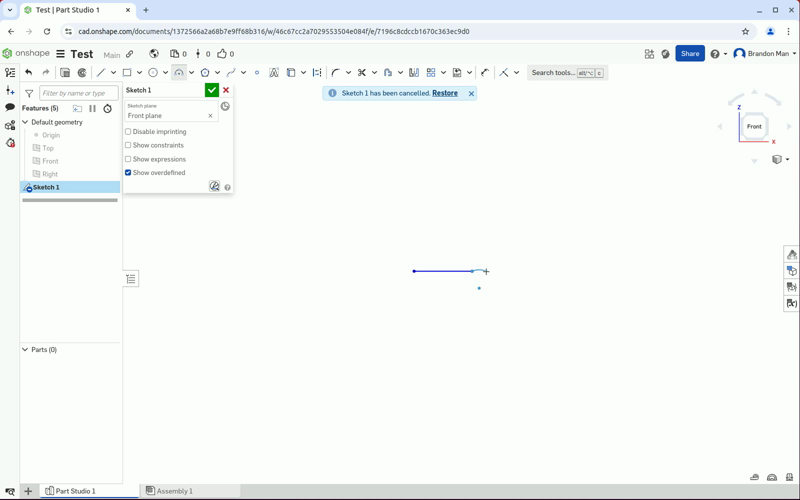
scroll(6)
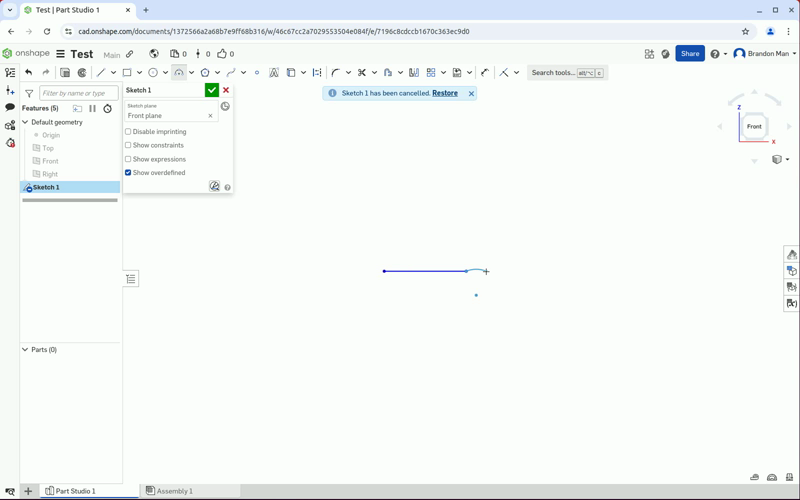
scroll(6)
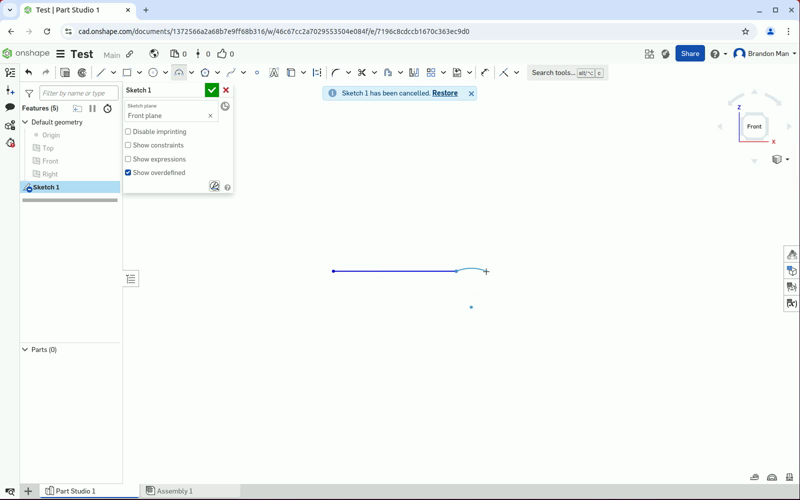
scroll(6)
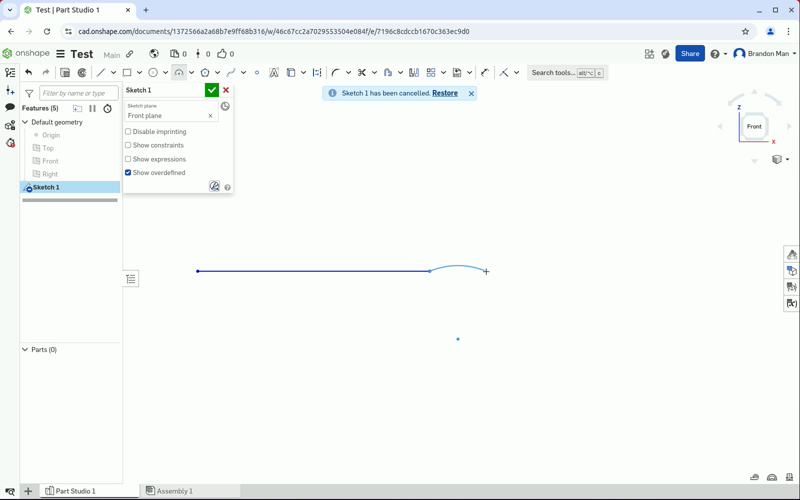
click(486, 271)
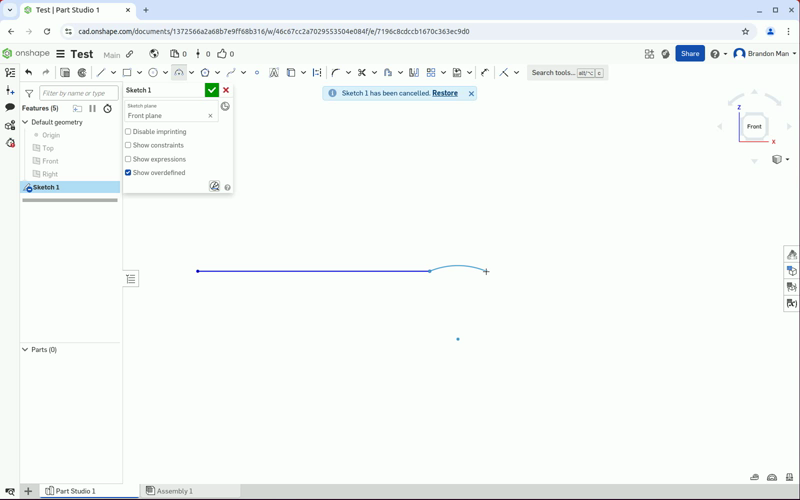
scroll(-6)
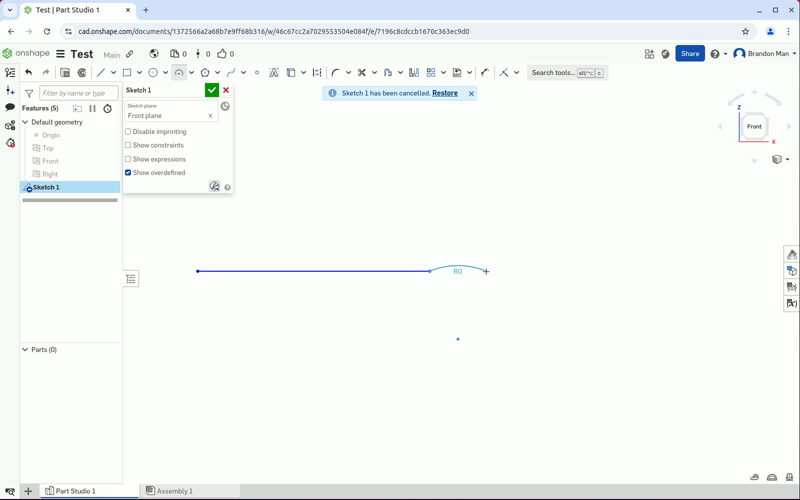
scroll(-6)
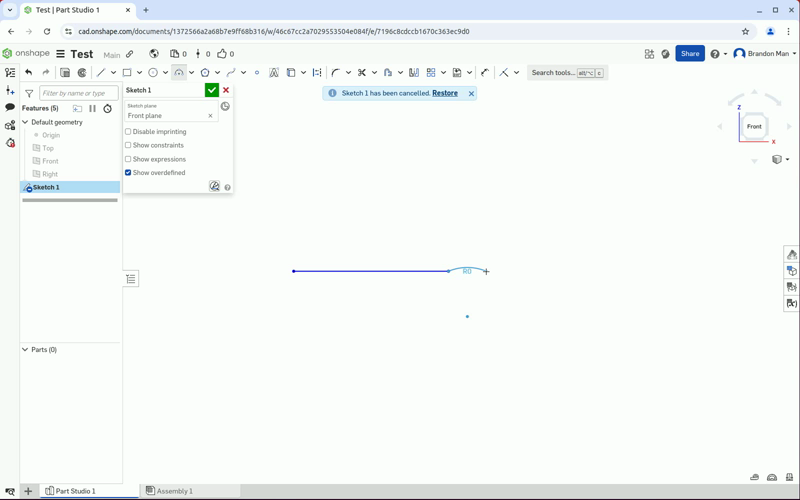
scroll(-6)
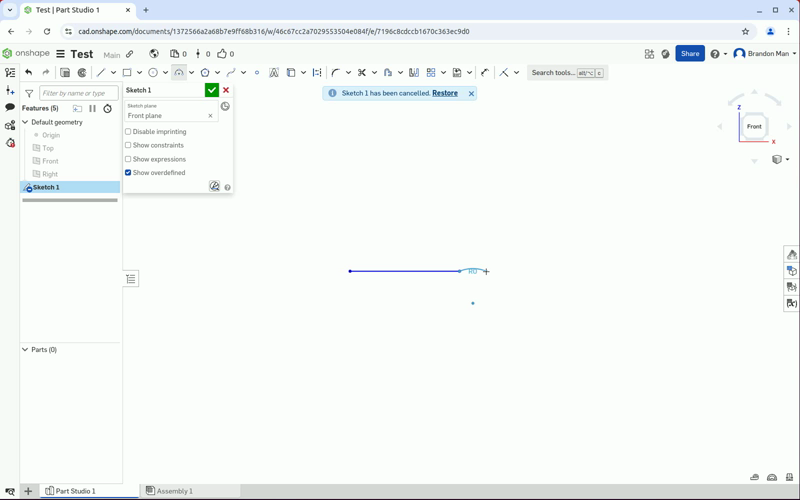
scroll(-6)
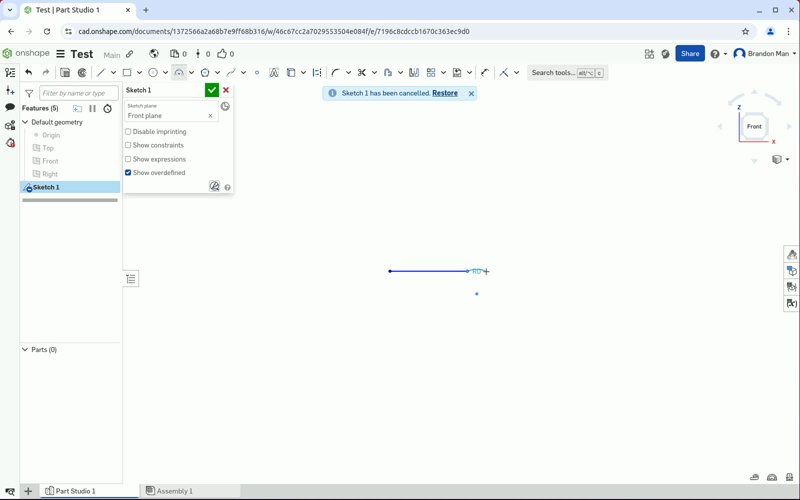
scroll(-6)
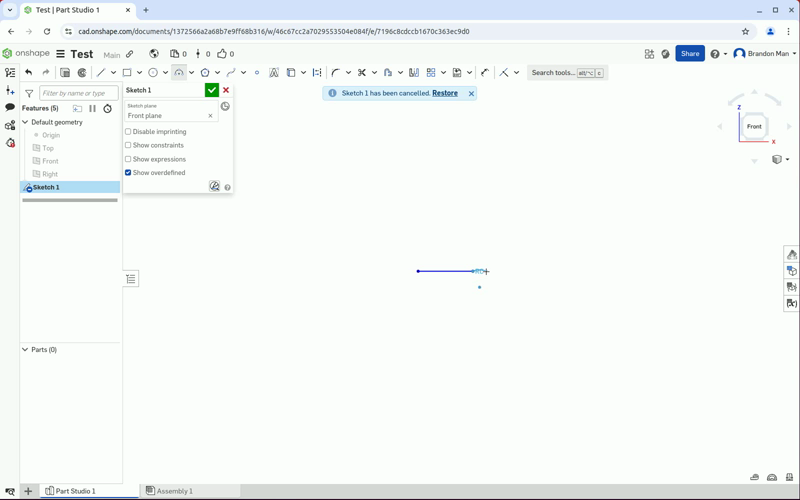
scroll(-6)
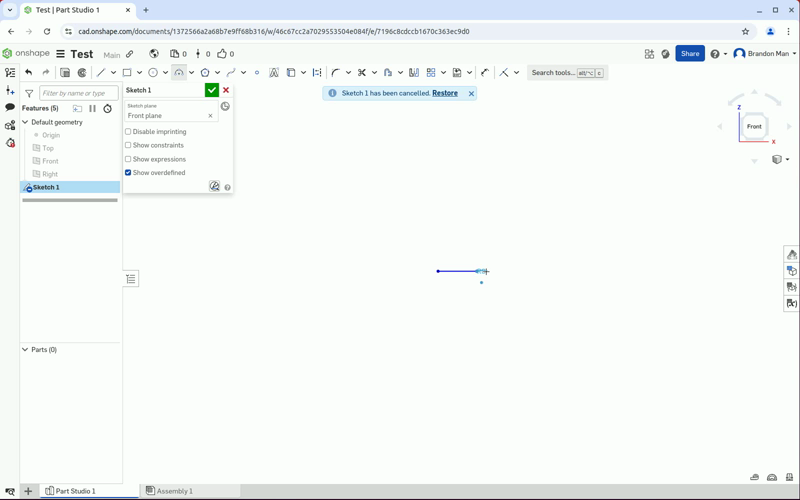
scroll(-6)
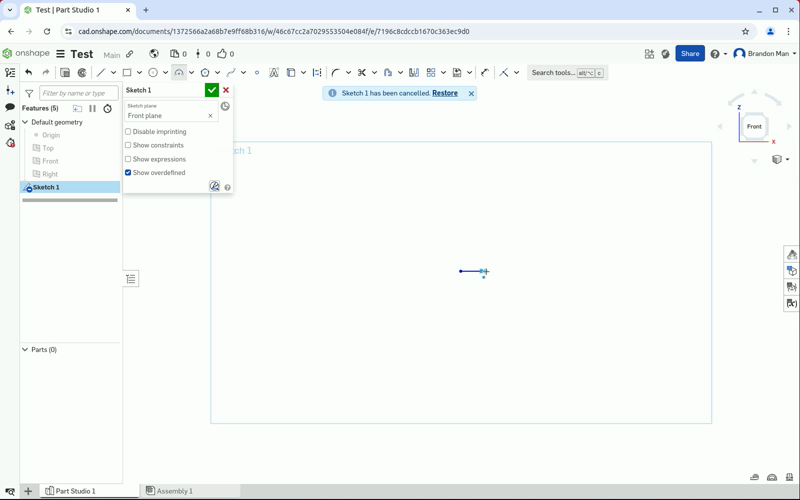
mouse_move(483, 268)
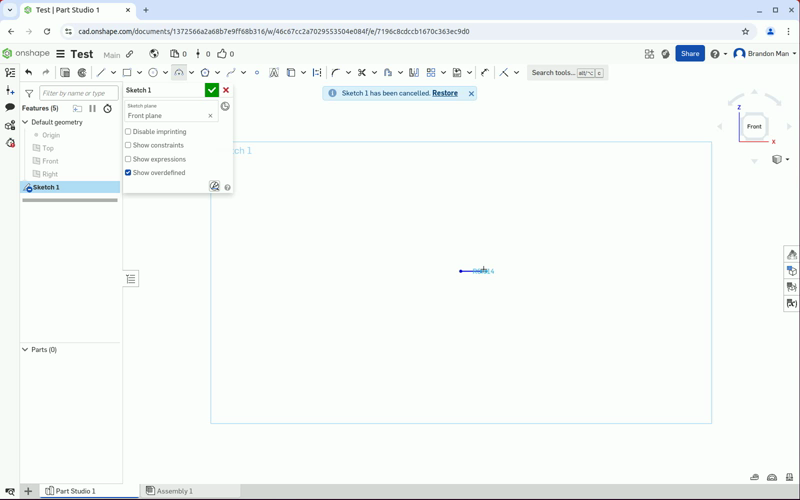
scroll(6)
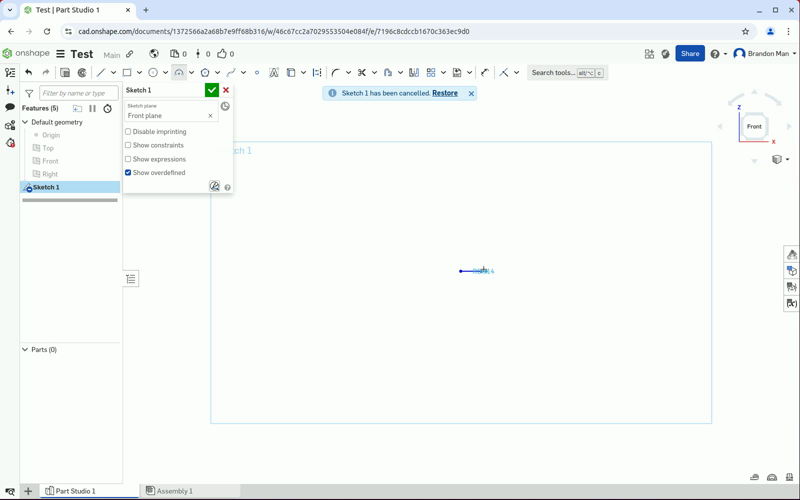
scroll(6)
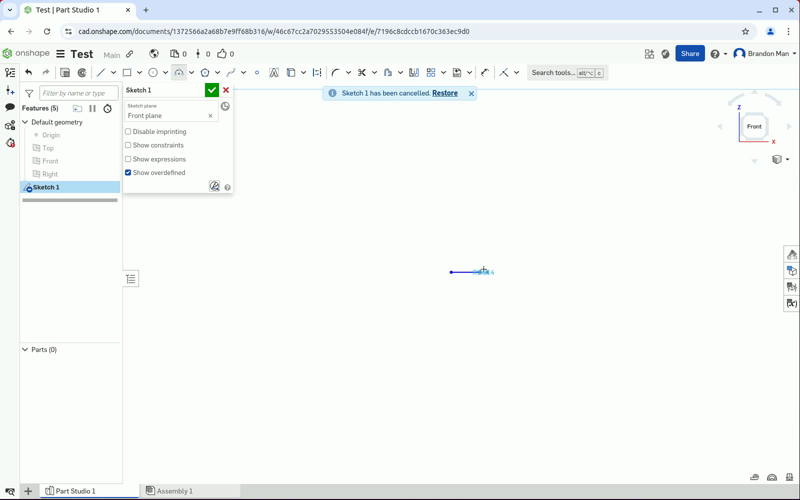
scroll(6)
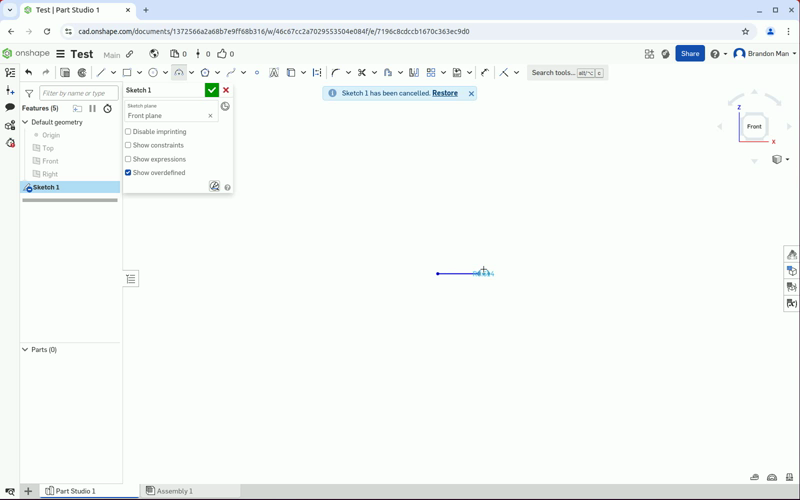
scroll(6)
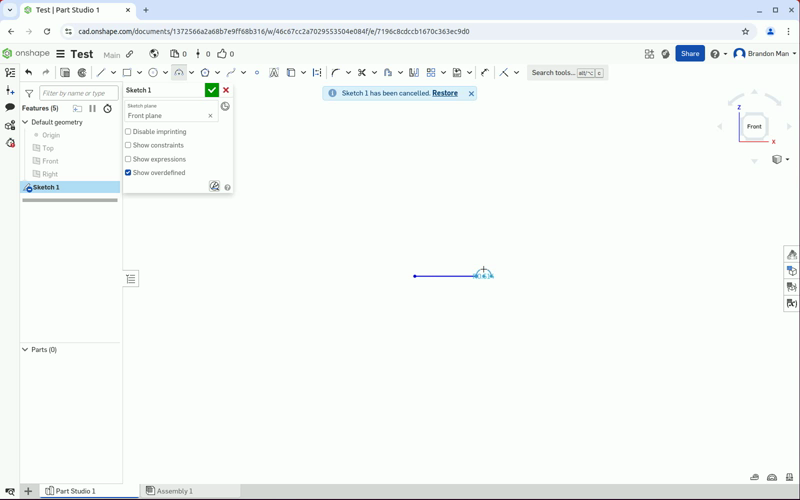
scroll(6)
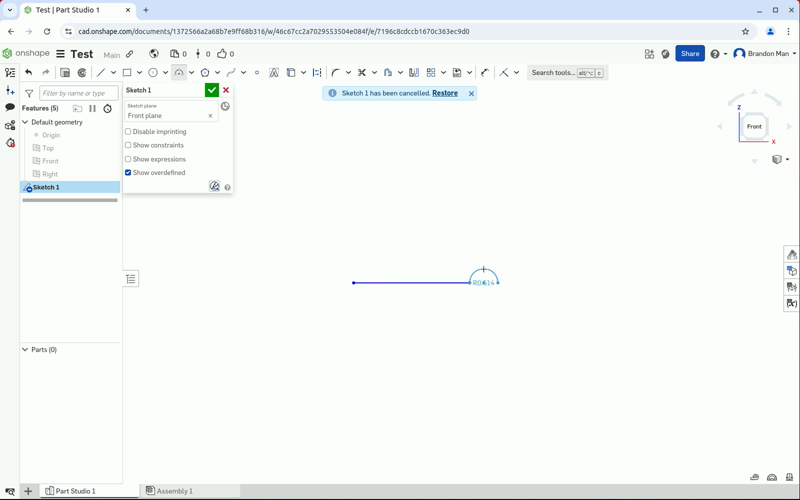
scroll(6)
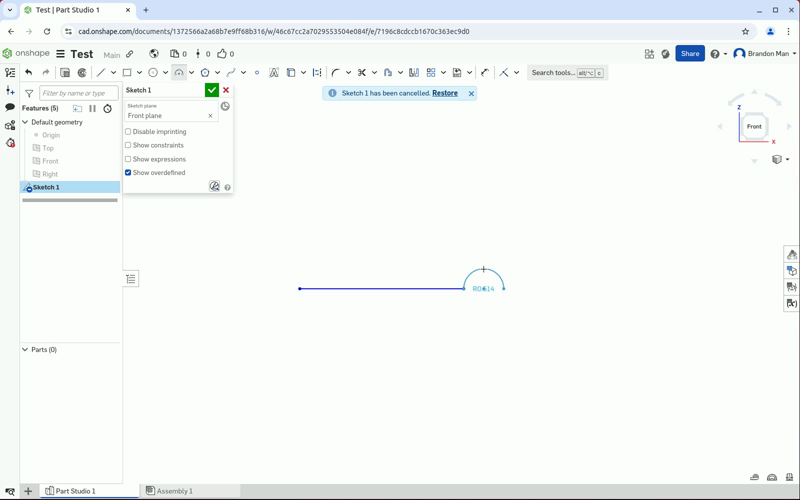
scroll(6)
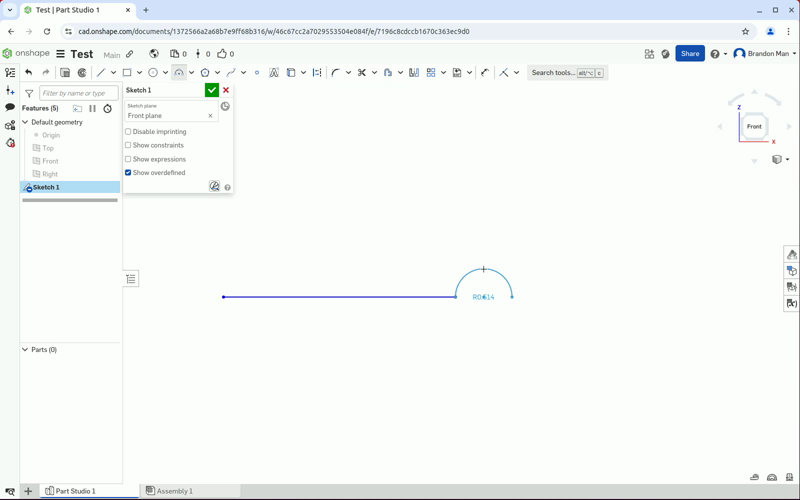
click(483, 268)
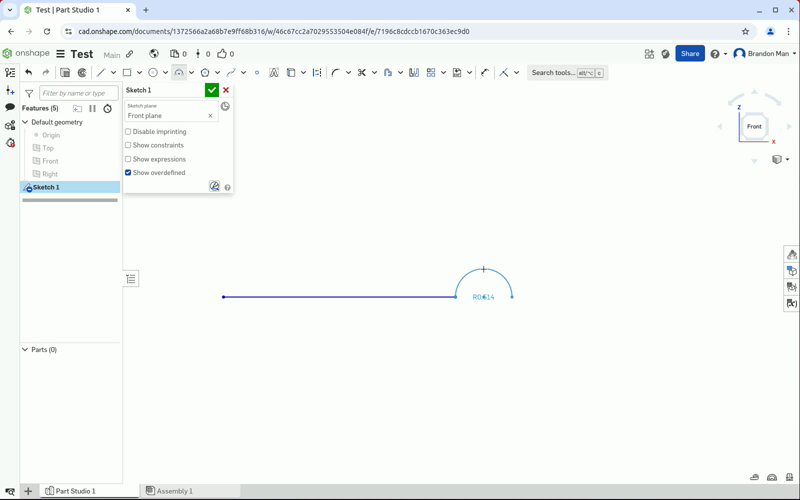
scroll(-6)
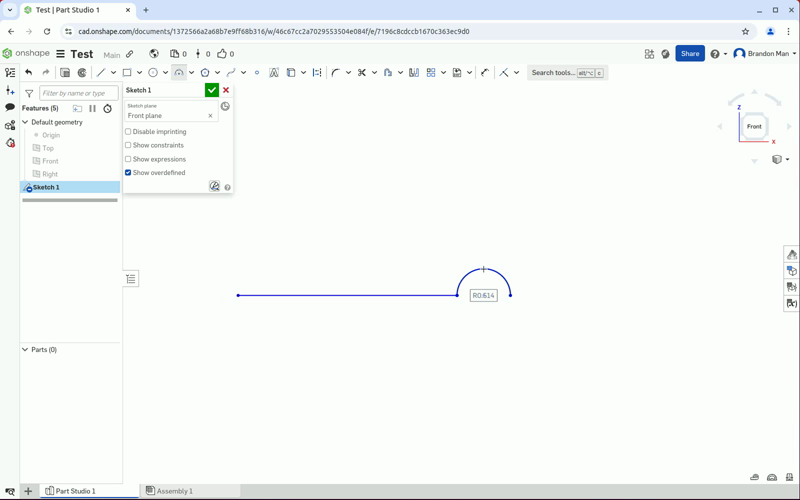
scroll(-6)
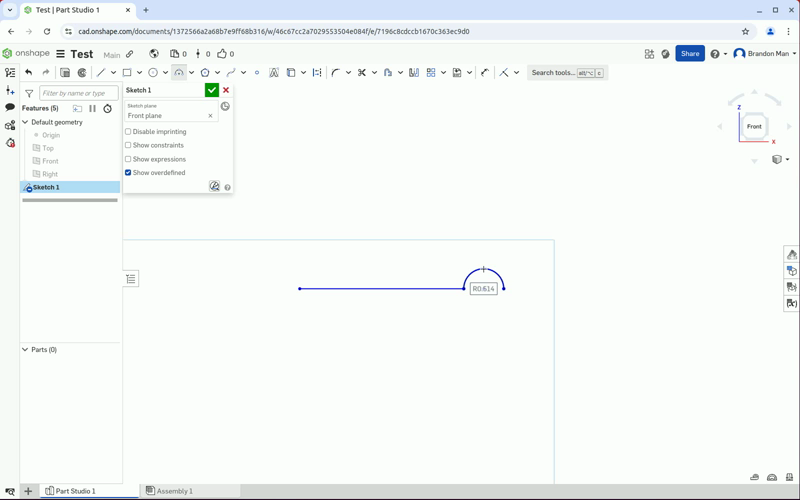
scroll(-6)
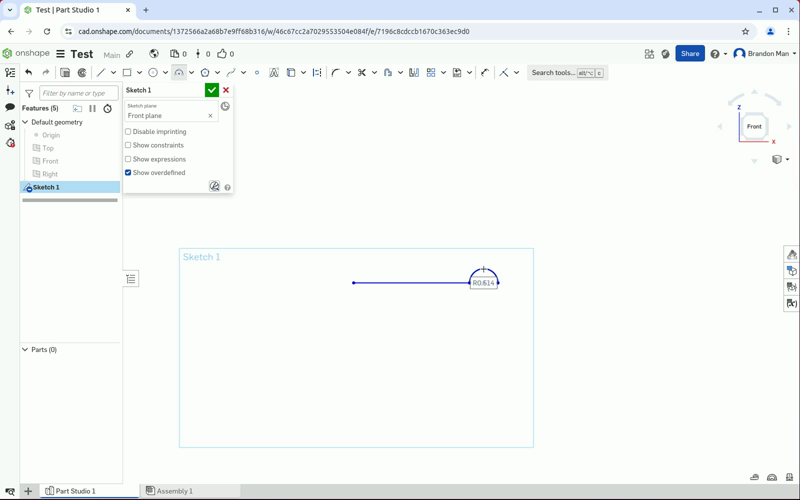
scroll(-6)
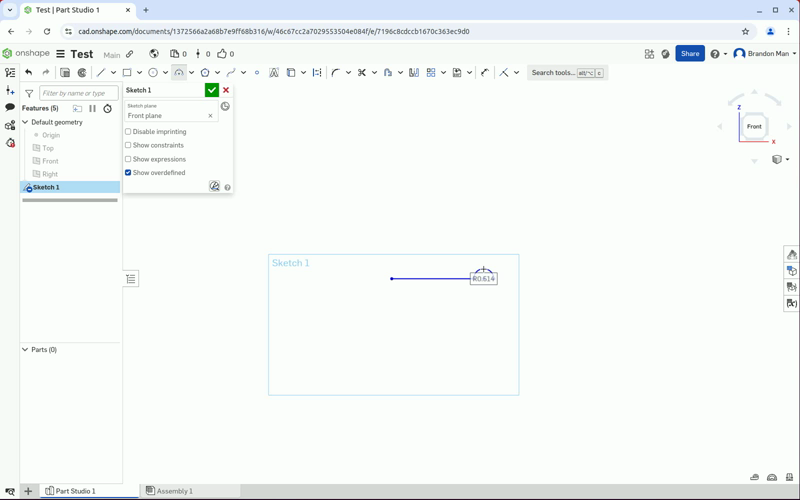
scroll(-6)
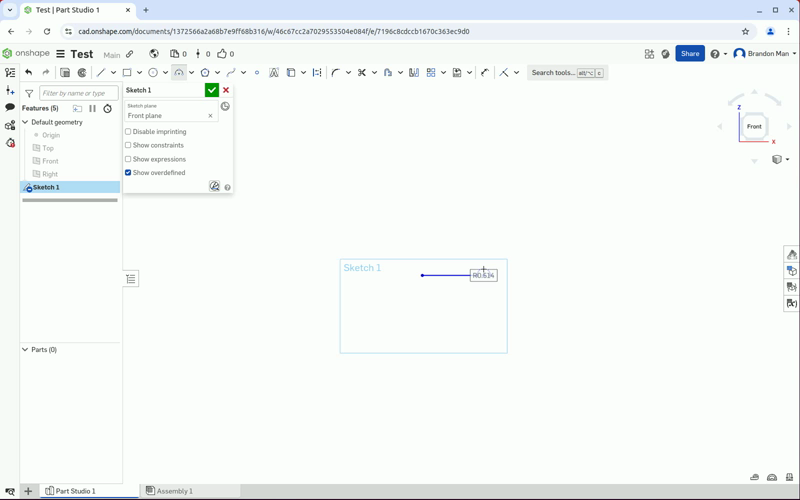
scroll(-6)
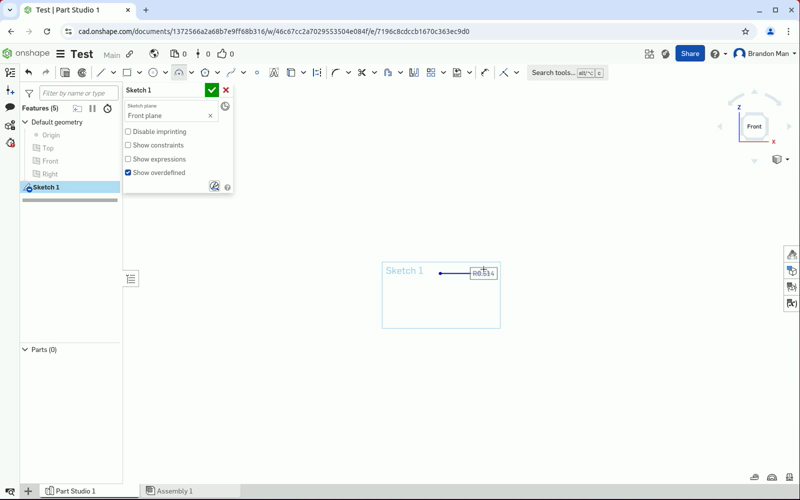
scroll(-6)
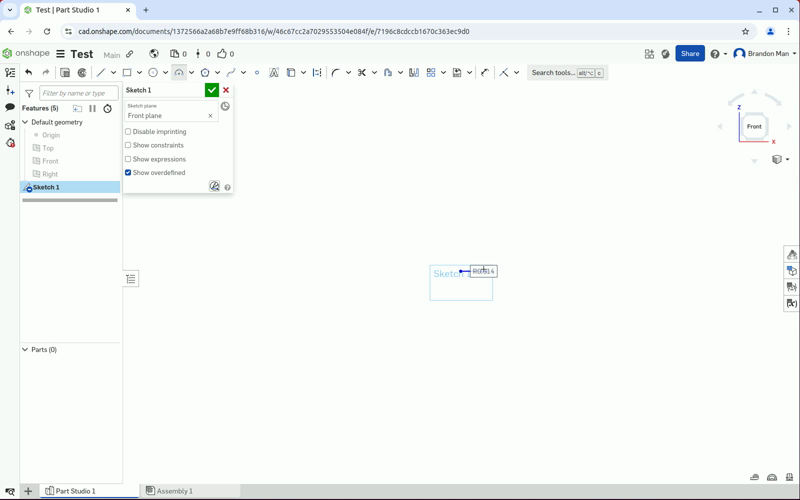
key_up(shift)
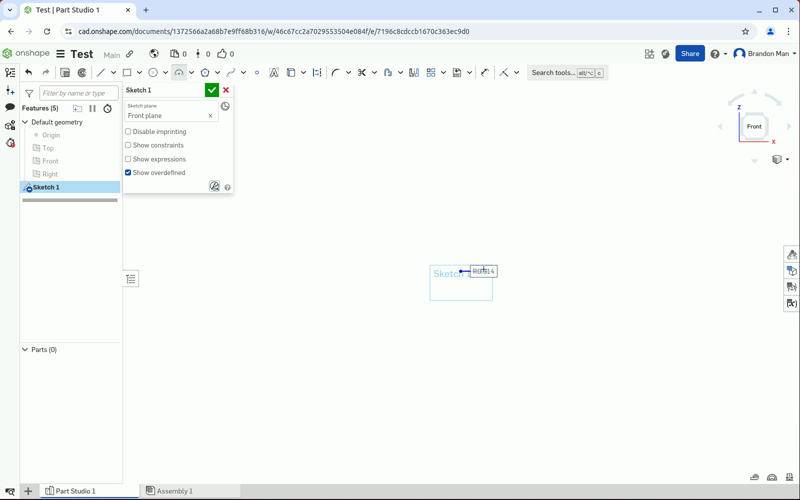
key(esc)
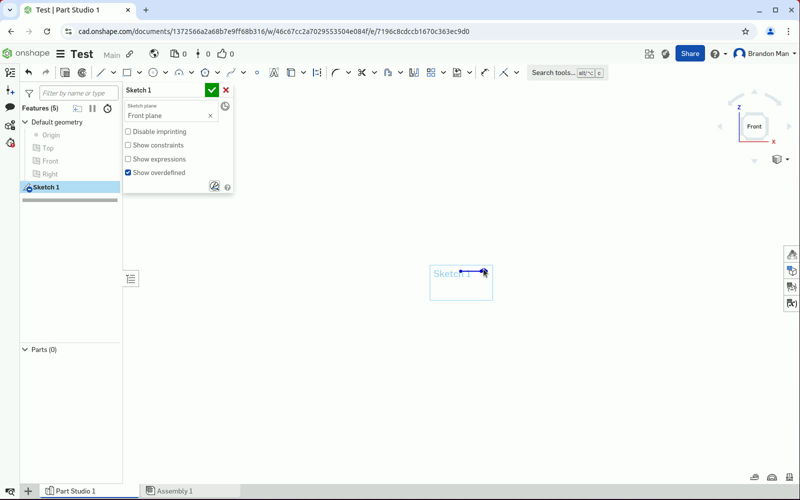
key(l)
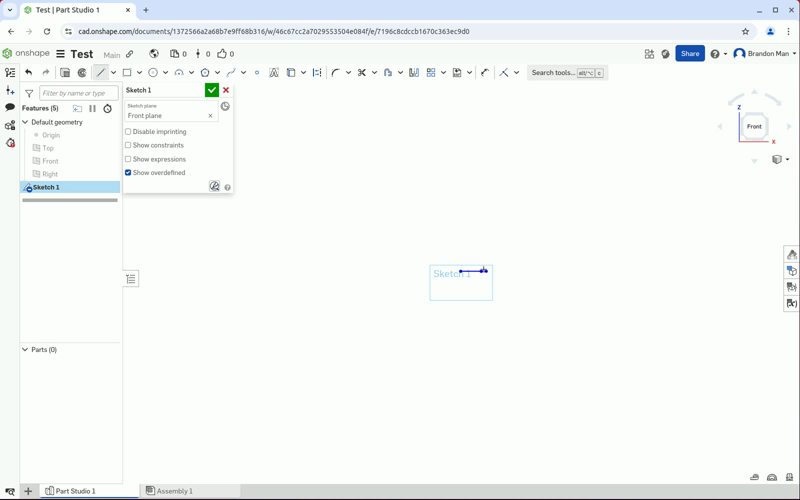
mouse_move(486, 271)
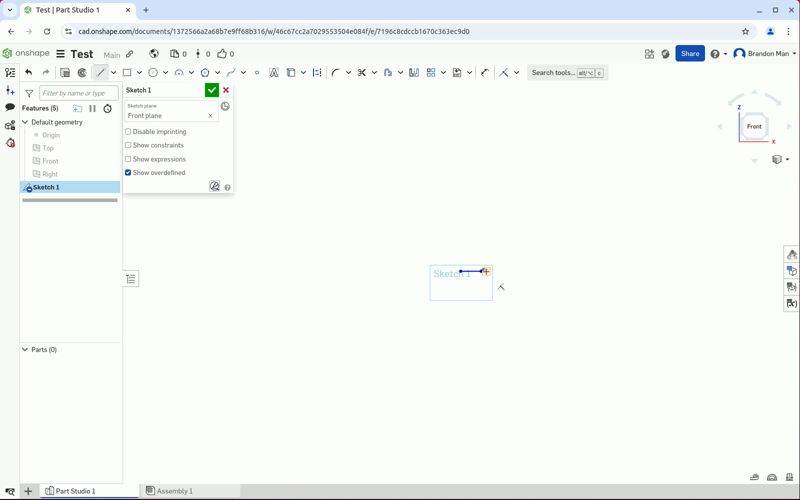
scroll(6)
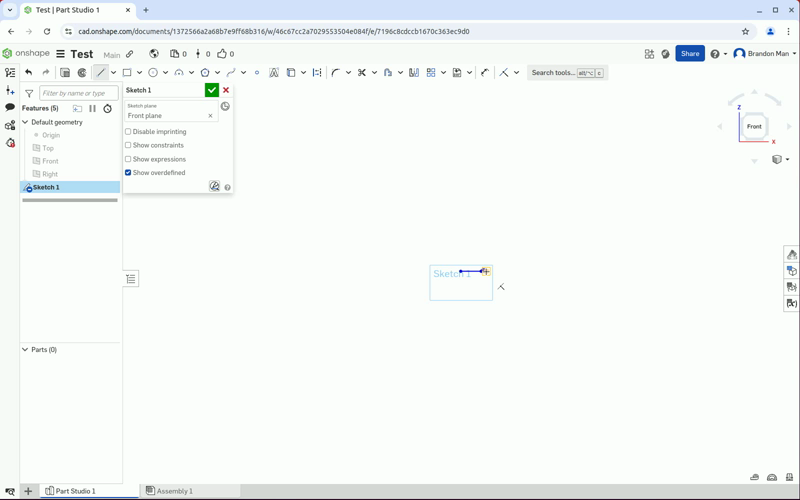
scroll(6)
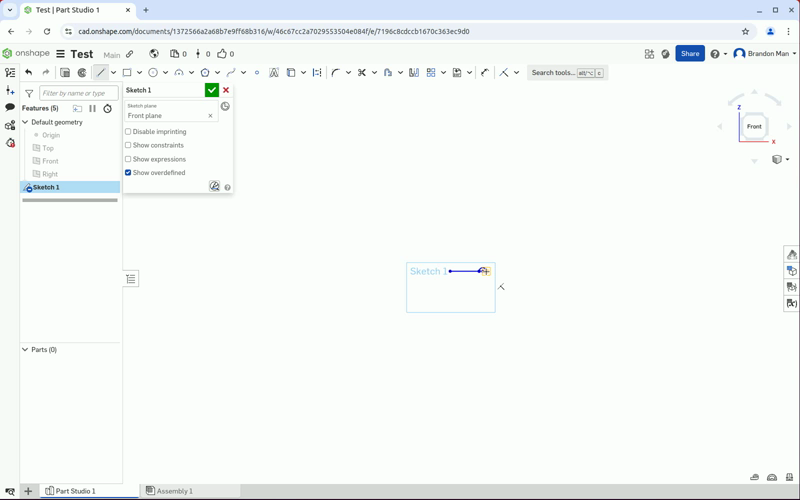
scroll(6)
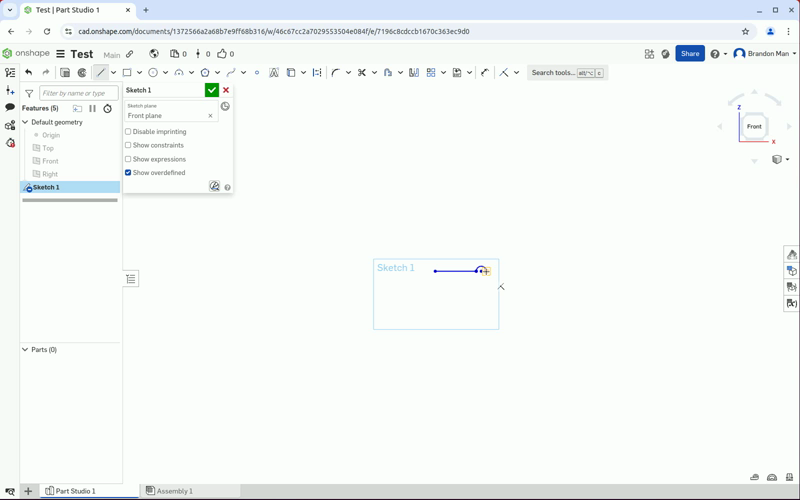
scroll(6)
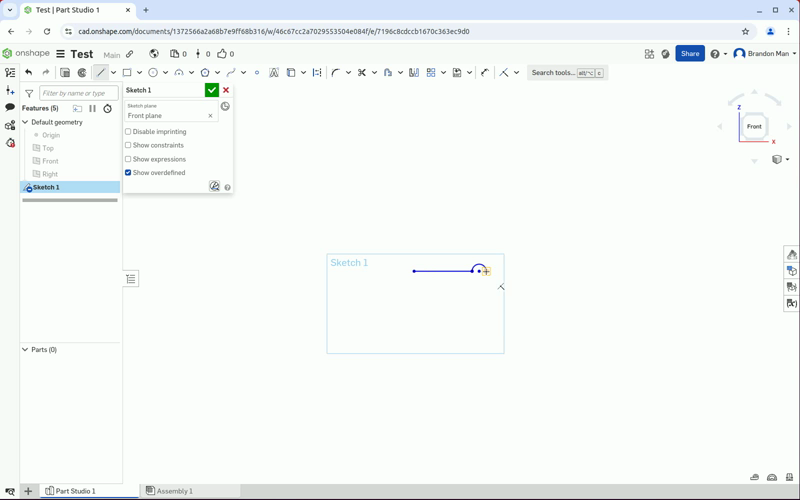
scroll(6)
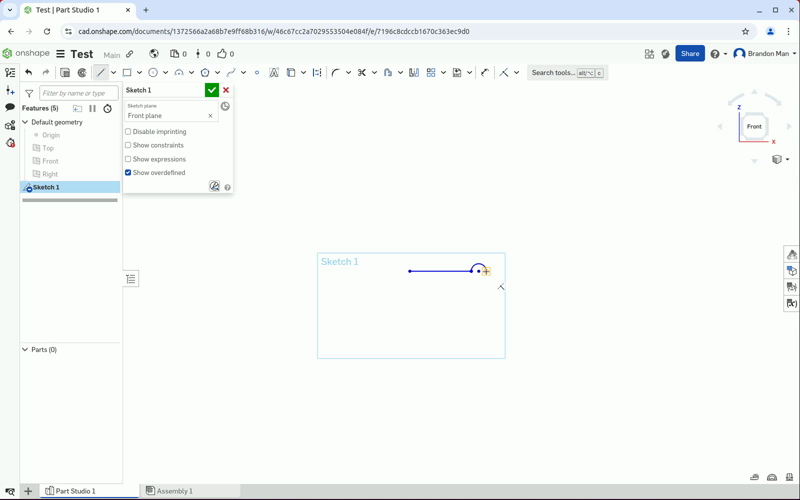
scroll(6)
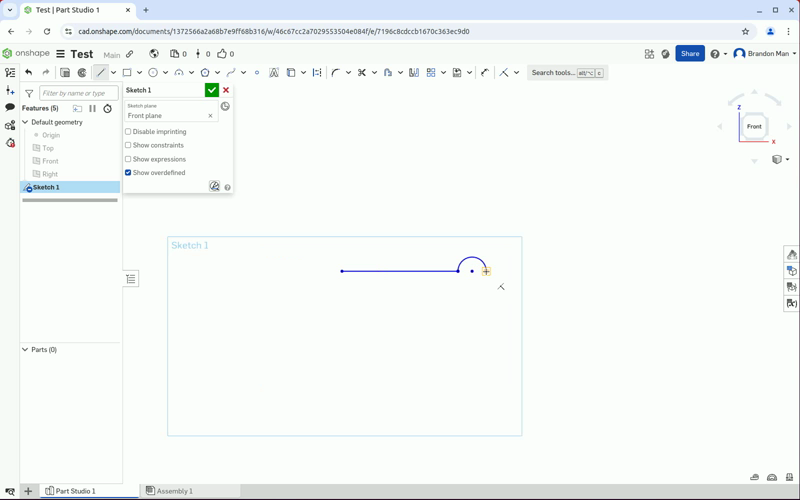
scroll(6)
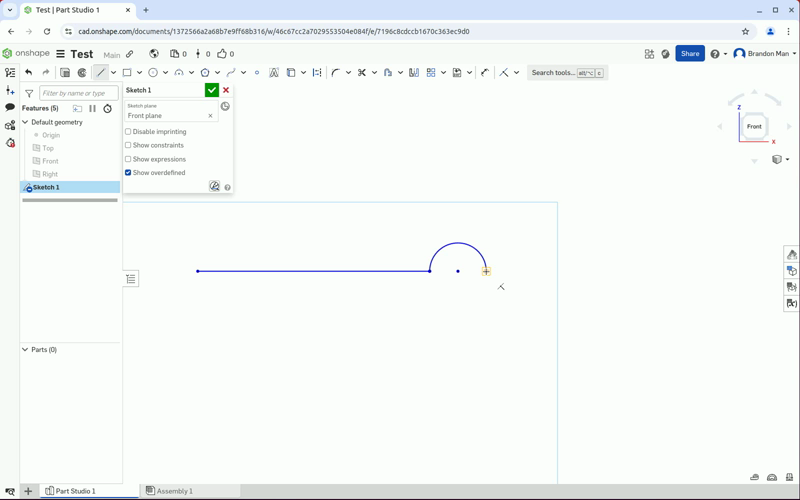
click(486, 271)
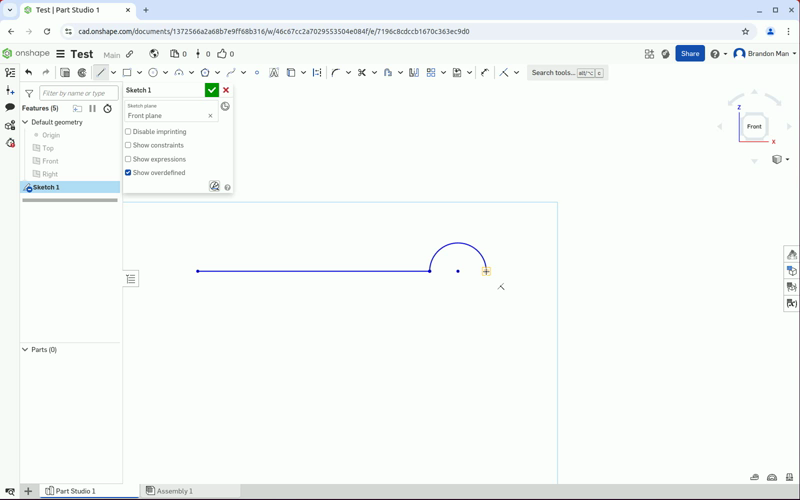
scroll(-6)
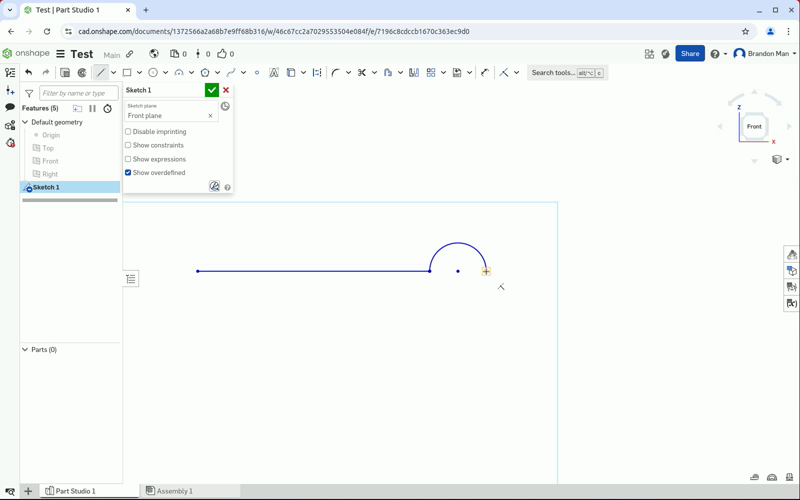
scroll(-6)
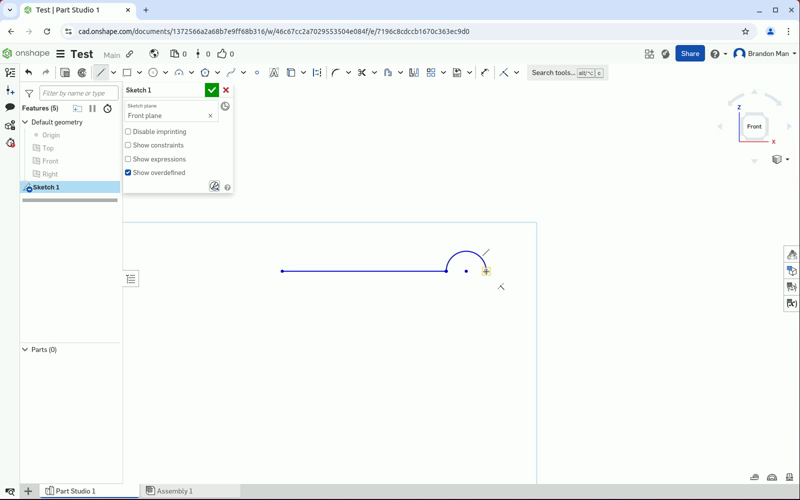
scroll(-6)
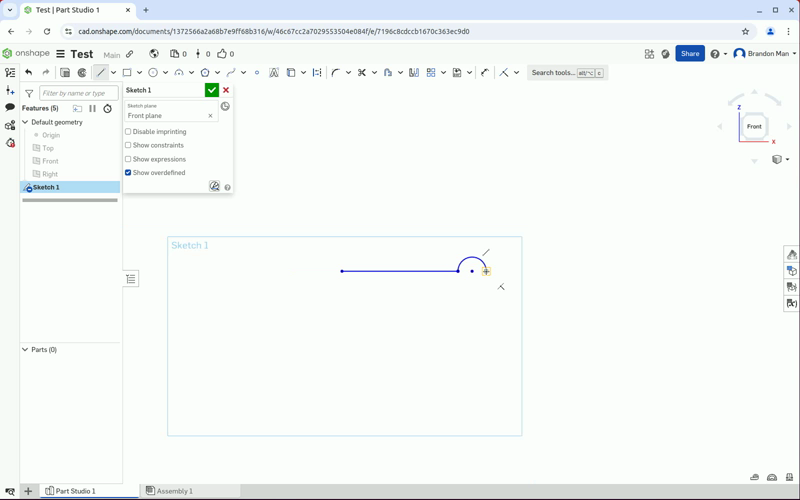
scroll(-6)
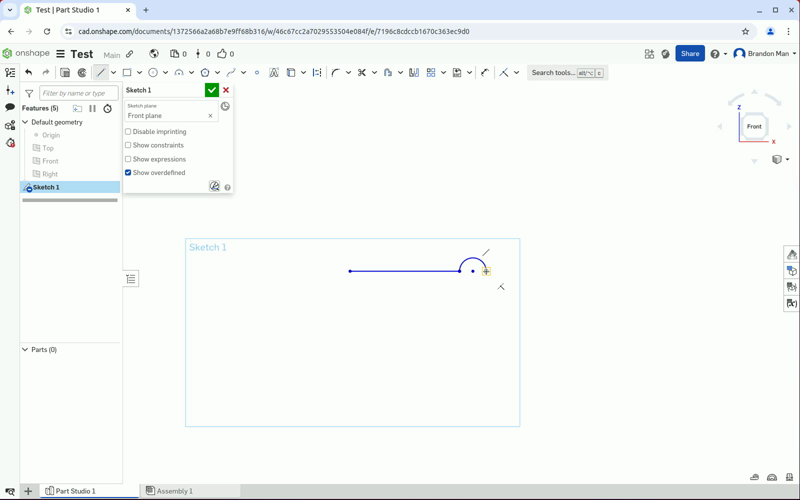
scroll(-6)
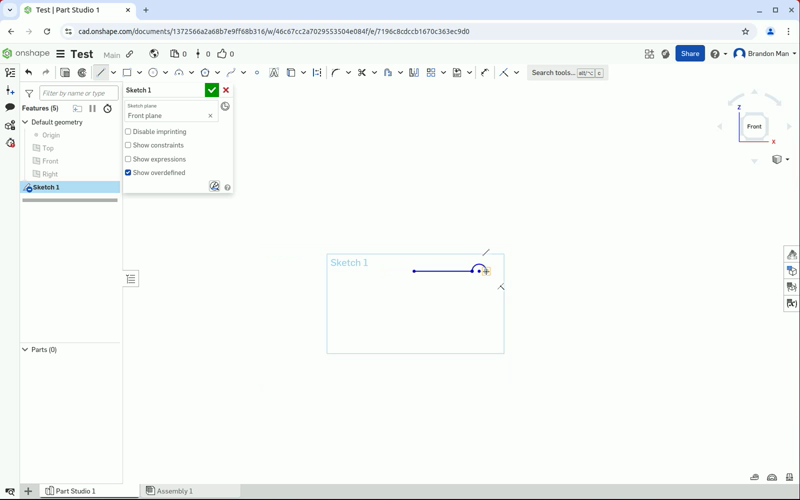
scroll(-6)
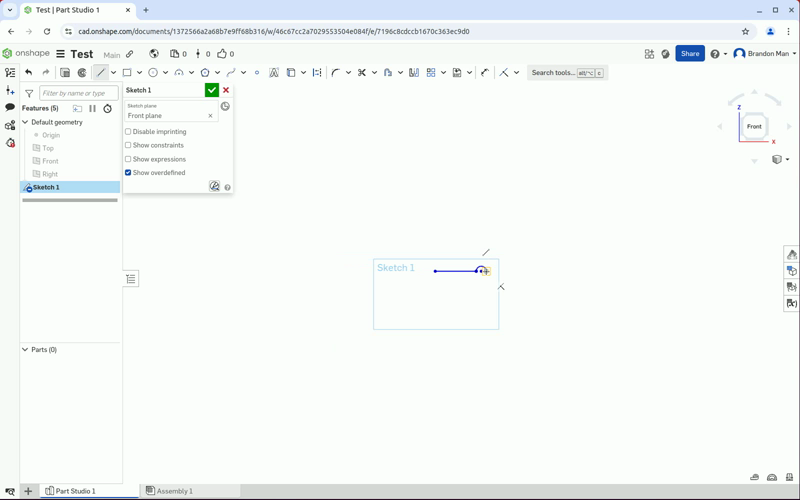
scroll(-6)
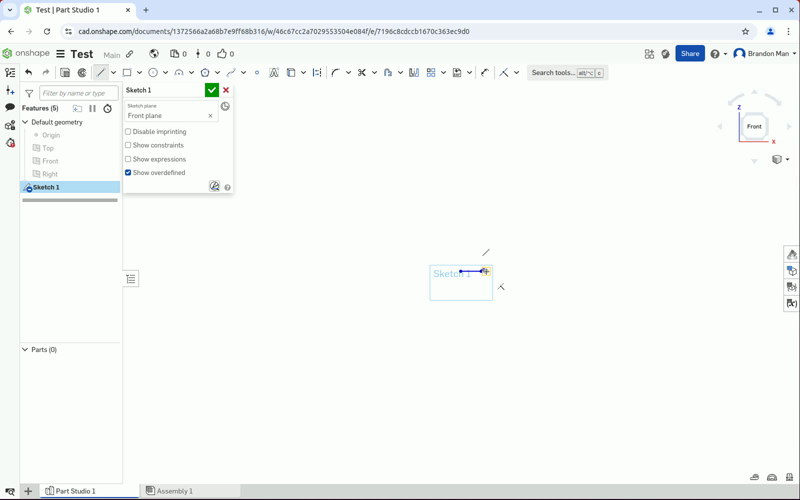
key_down(shift)
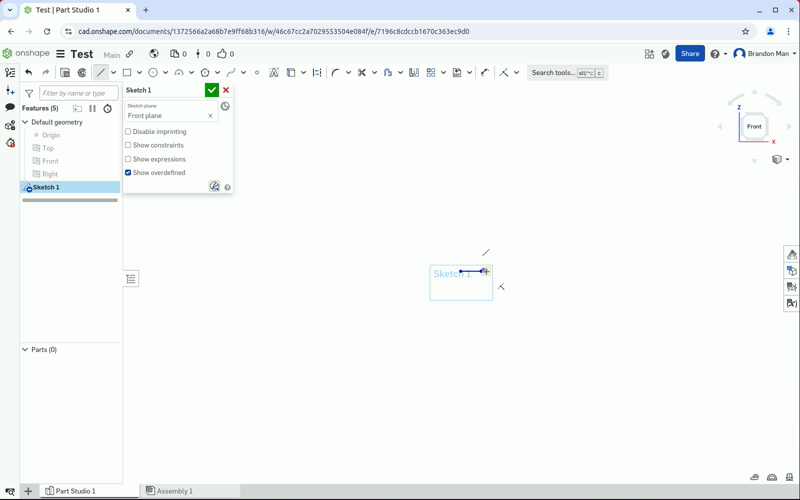
mouse_move(516, 271)
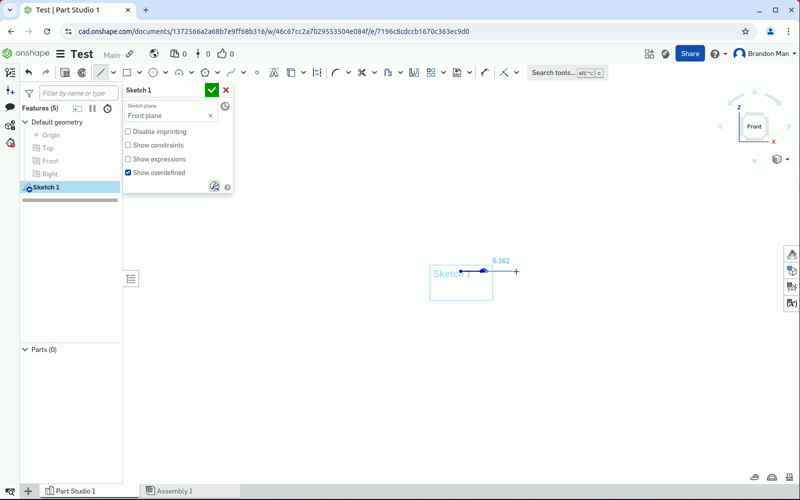
mouse_move(517, 271)
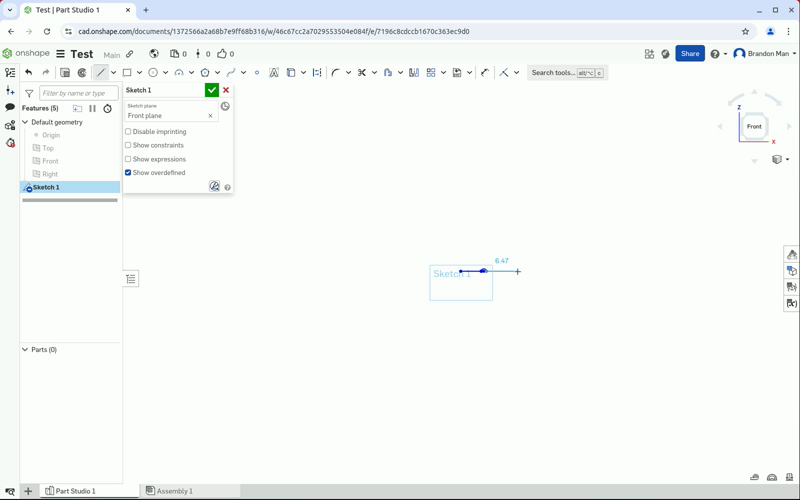
click(517, 271)
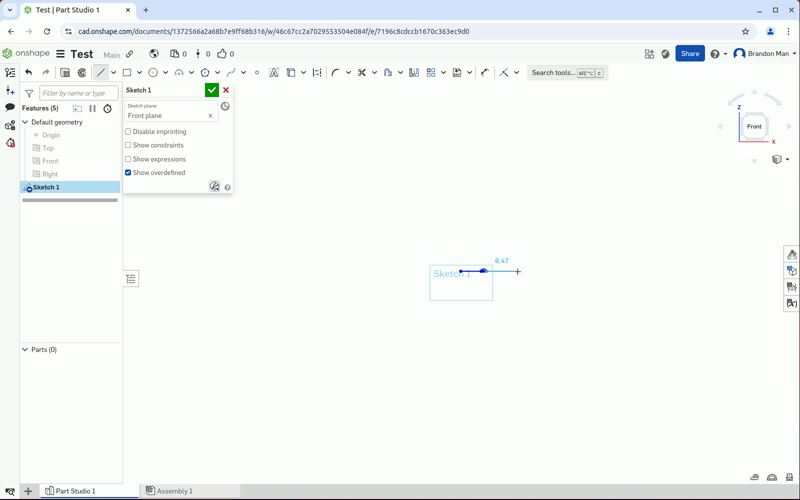
key_up(shift)
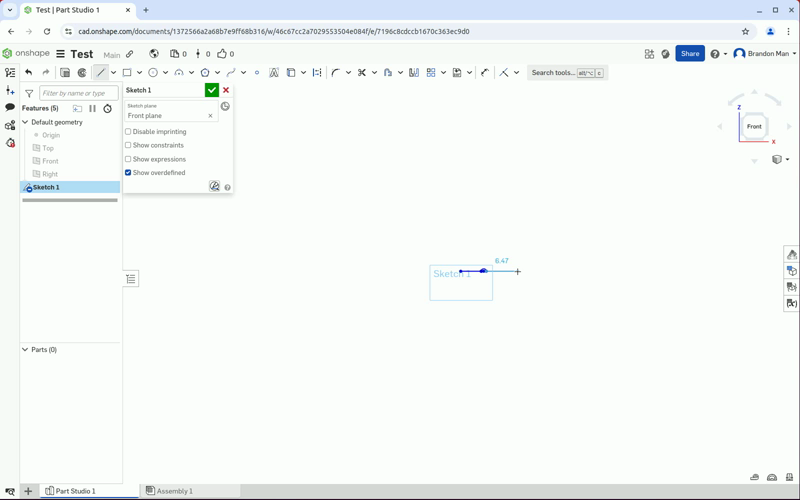
key_down(shift)
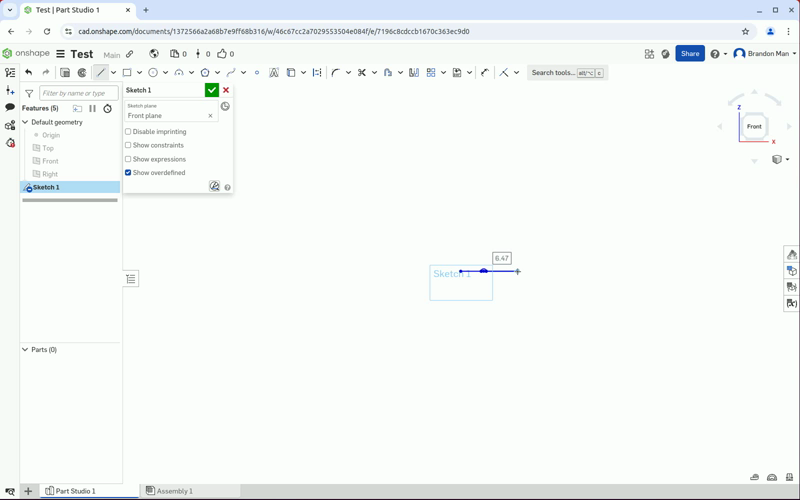
mouse_move(547, 271)
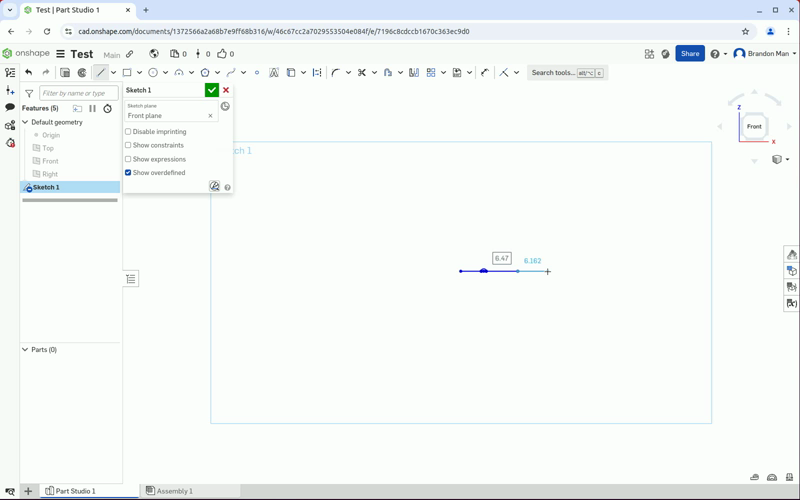
mouse_move(517, 259)
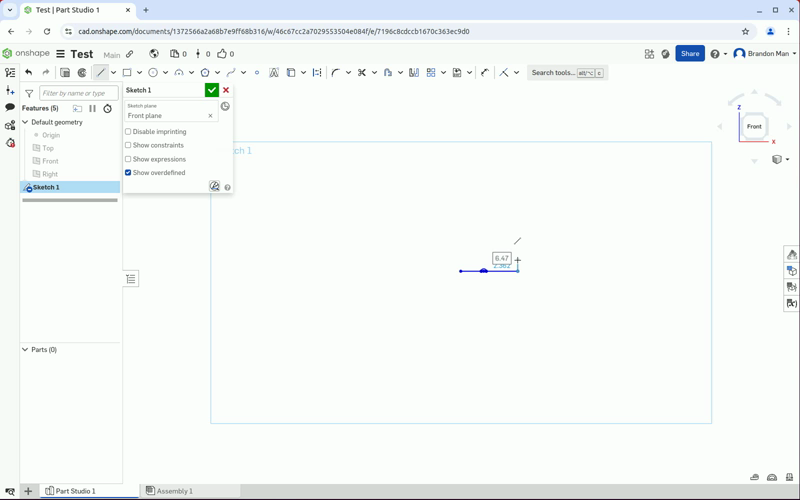
click(517, 259)
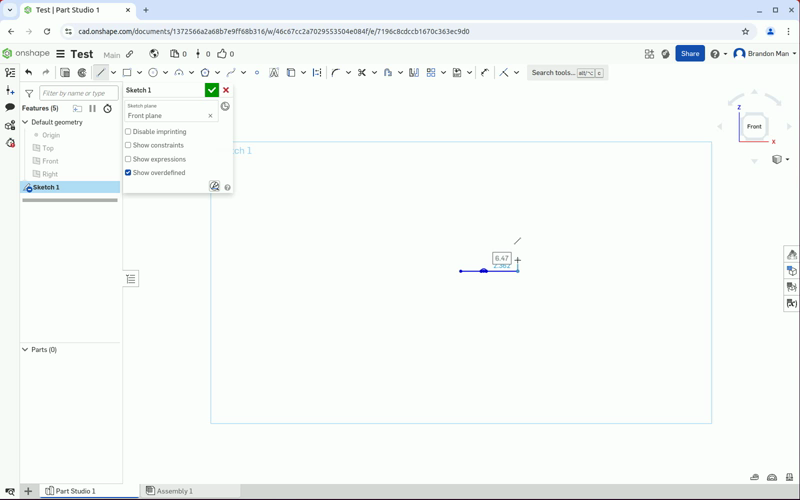
key_up(shift)
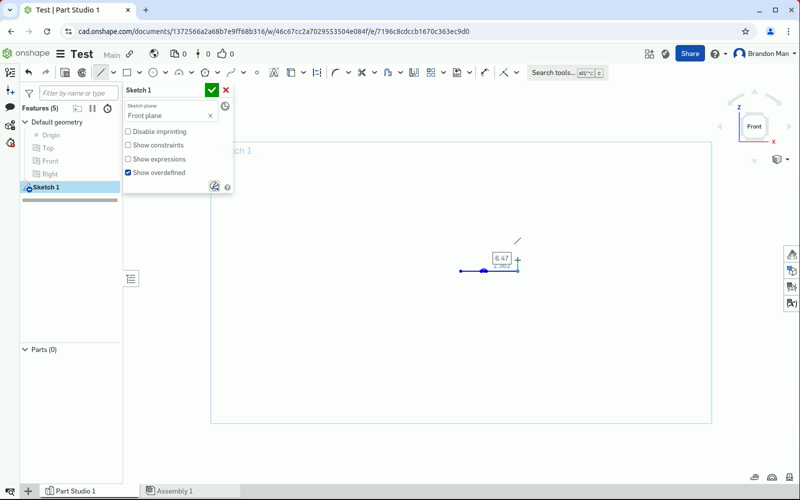
key_down(shift)
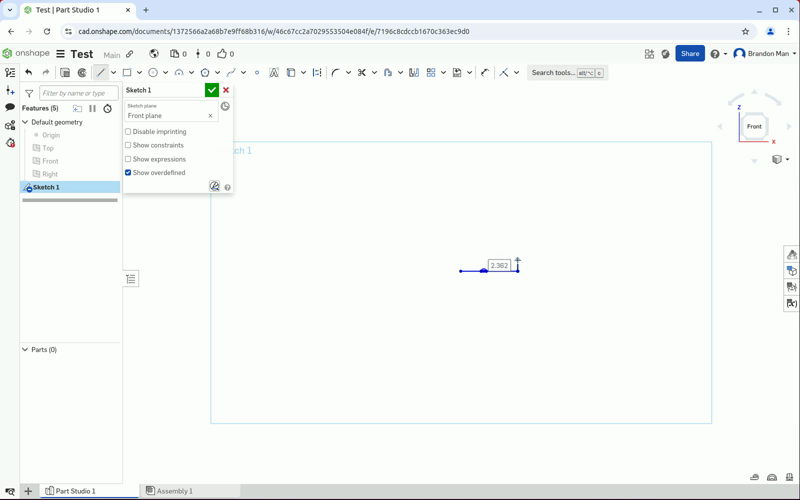
mouse_move(547, 259)
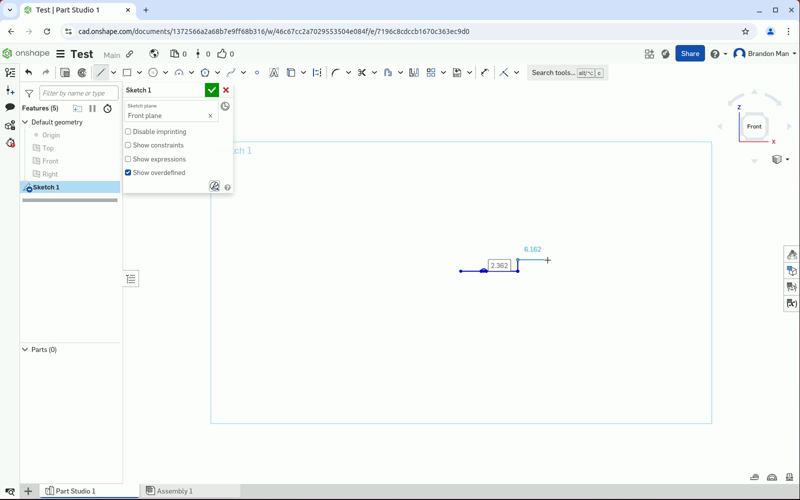
mouse_move(460, 259)
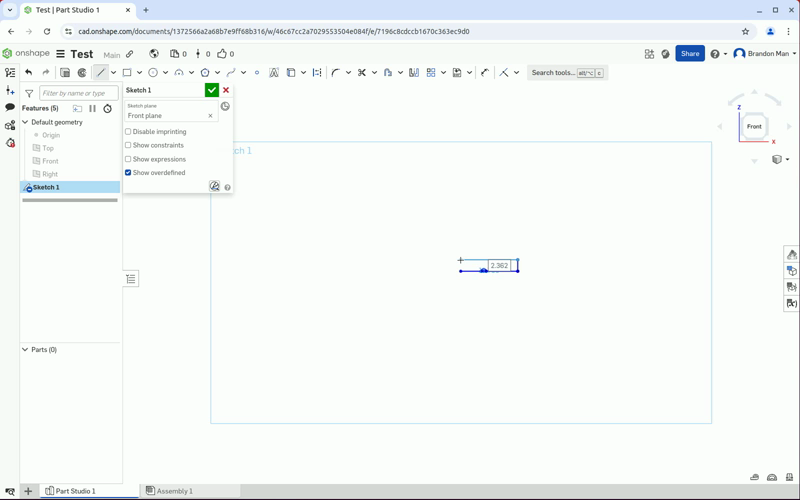
click(460, 259)
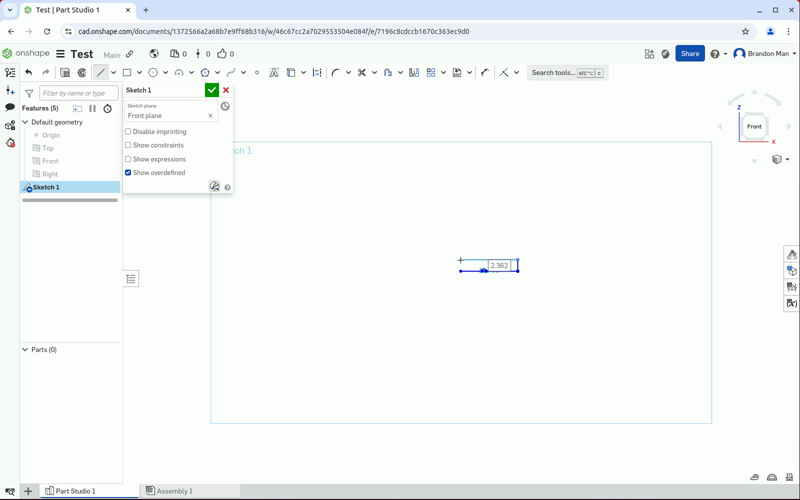
key_up(shift)
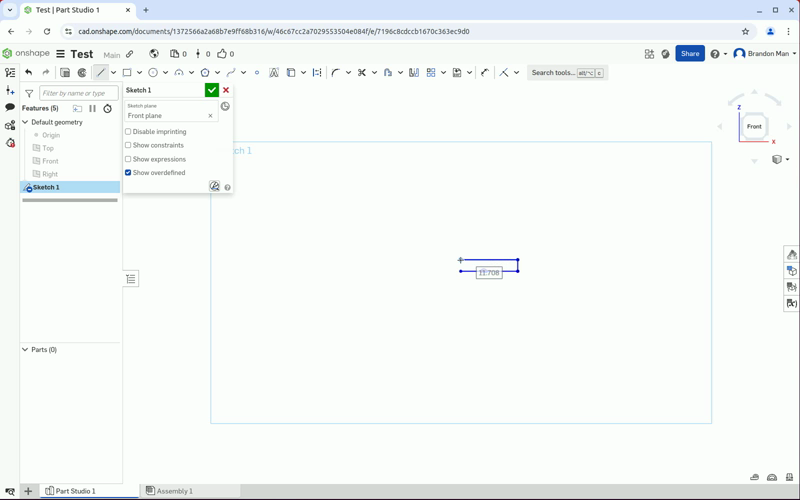
mouse_move(490, 259)
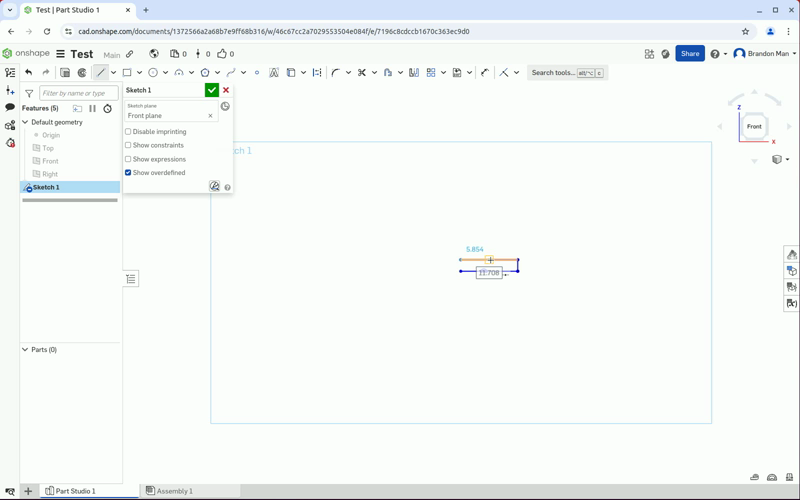
key_down(shift)
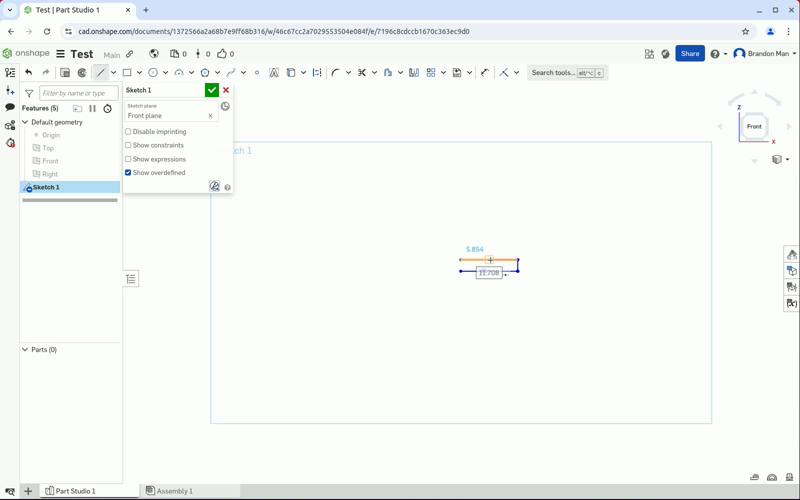
mouse_move(460, 271)
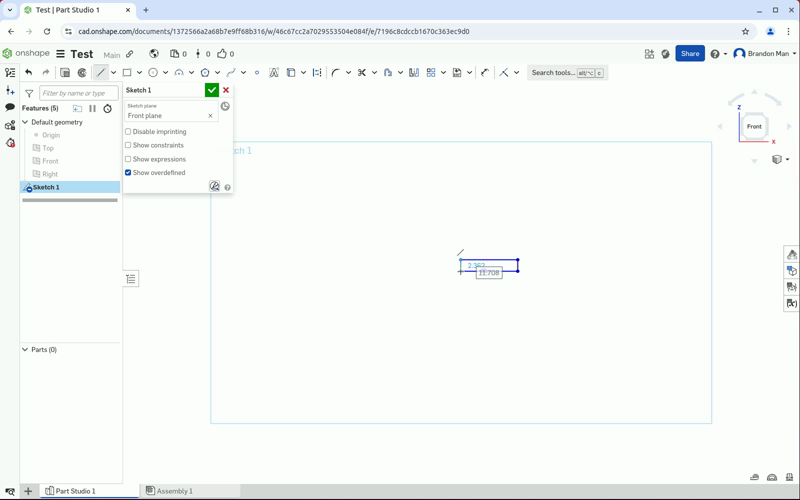
key_up(shift)
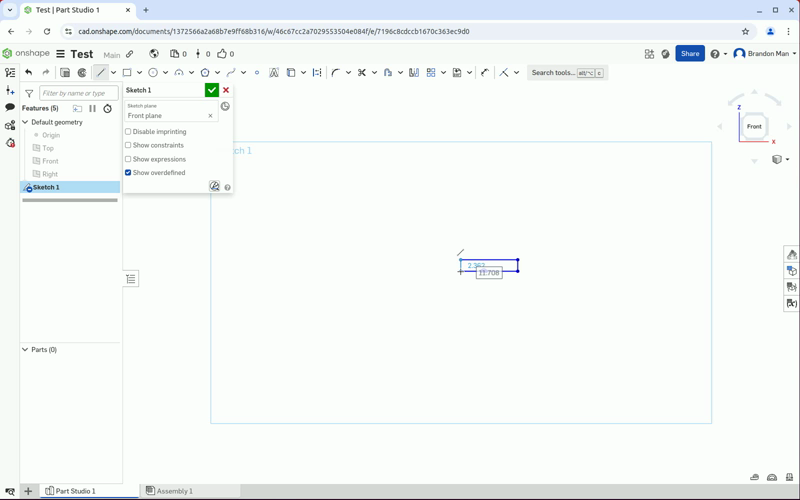
click(460, 271)
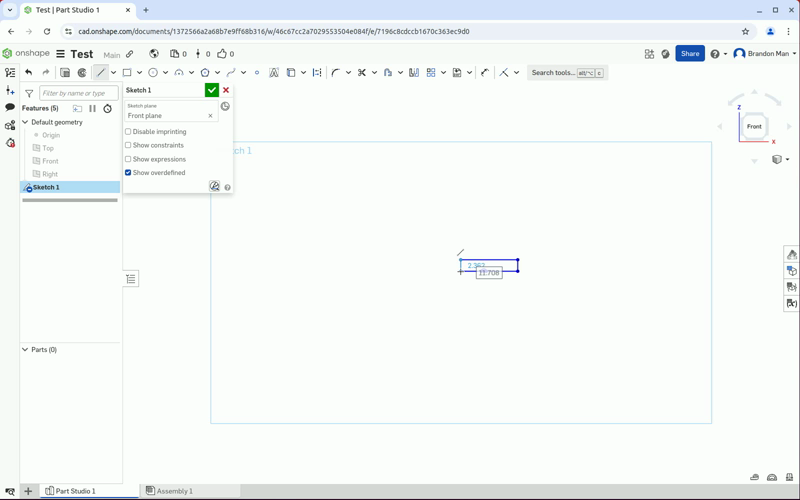
key(esc)
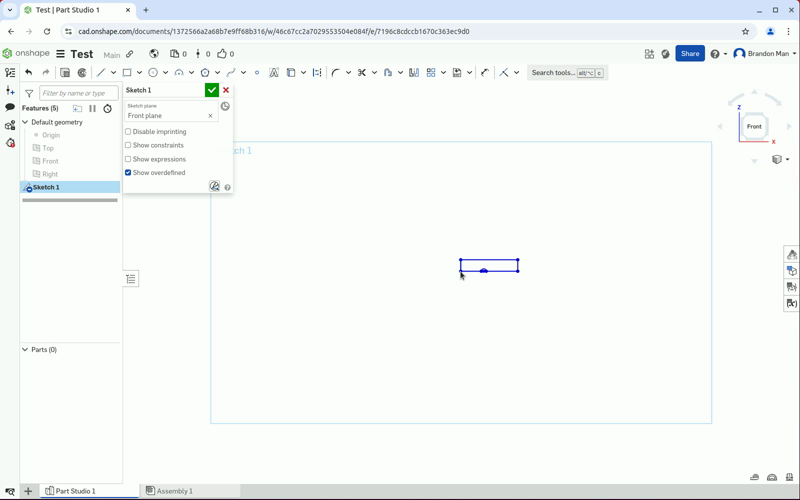
mouse_move(473, 268)
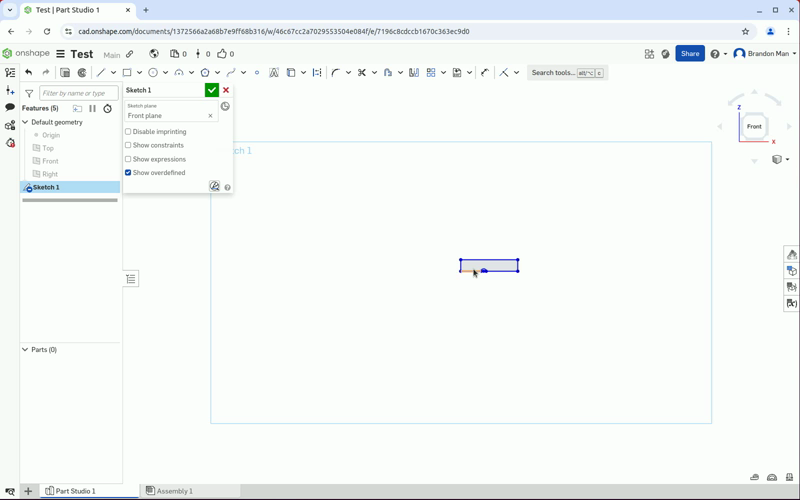
scroll(6)
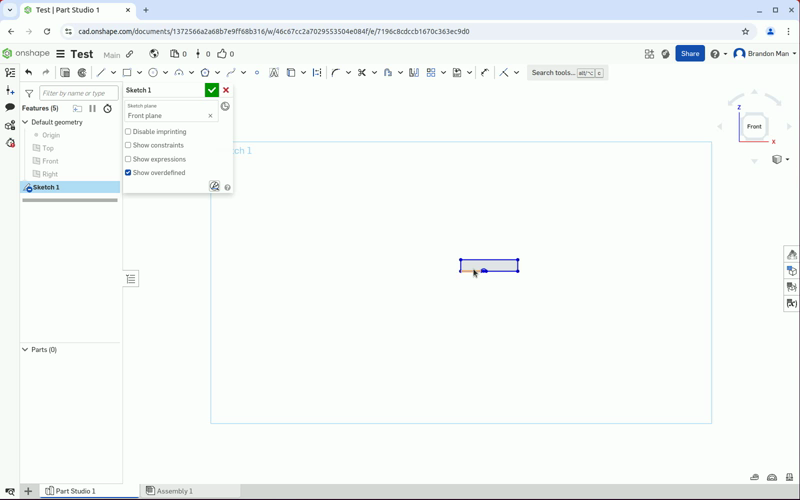
scroll(6)
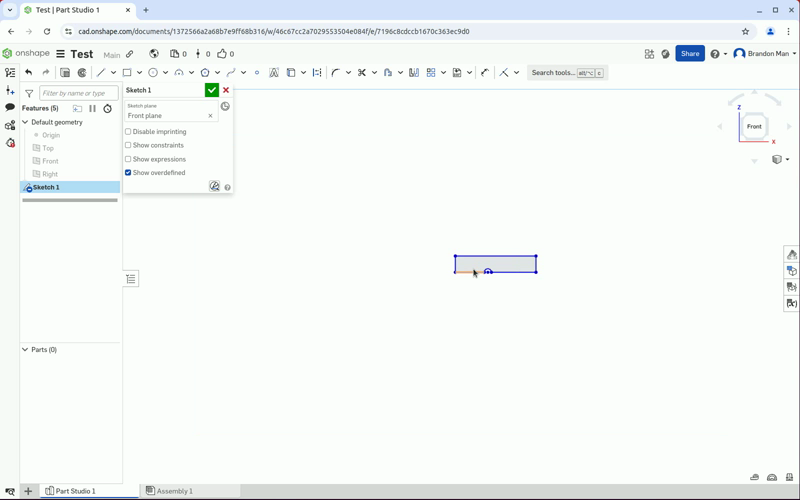
scroll(6)
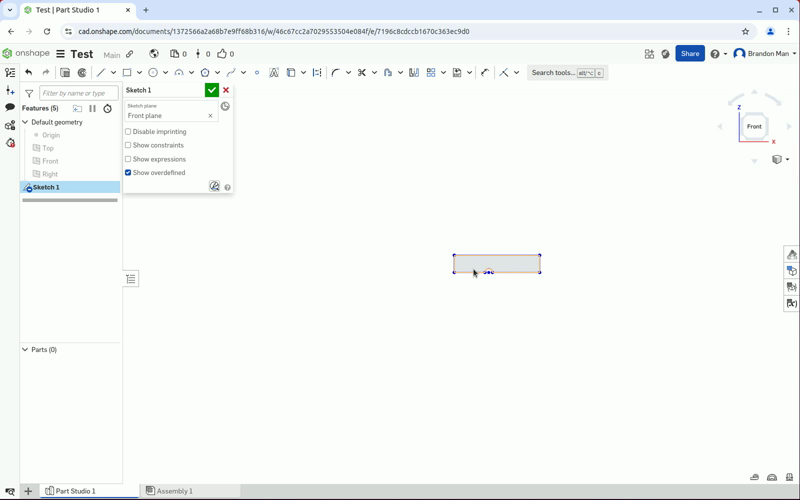
scroll(6)
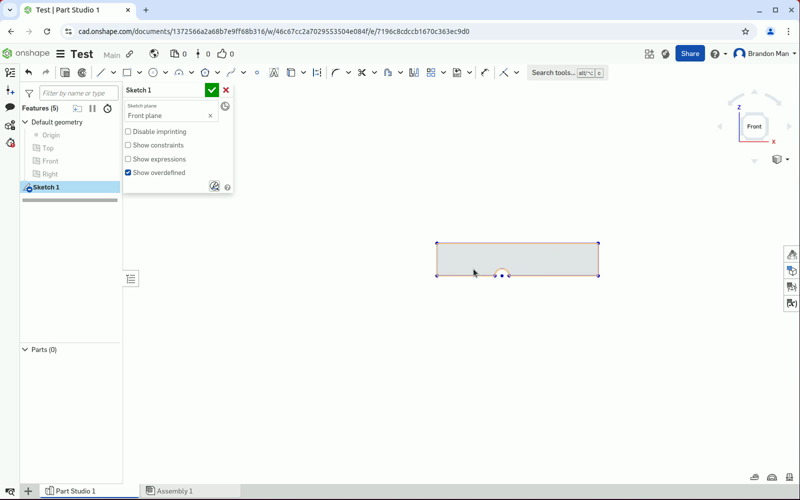
scroll(6)
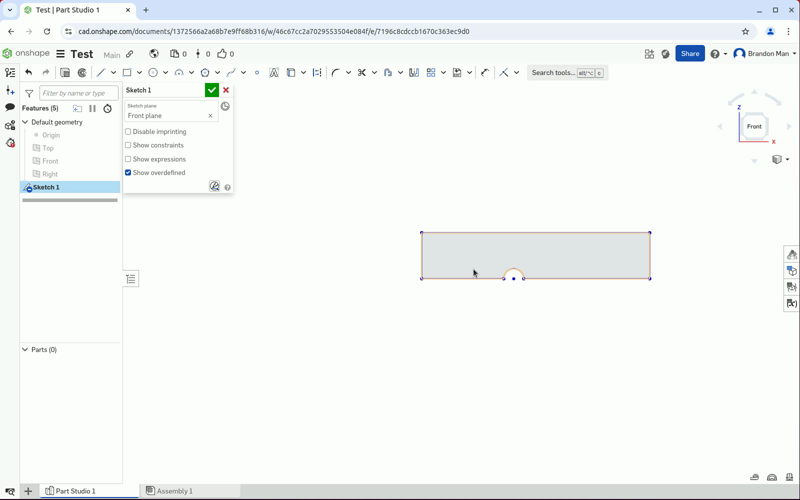
scroll(6)
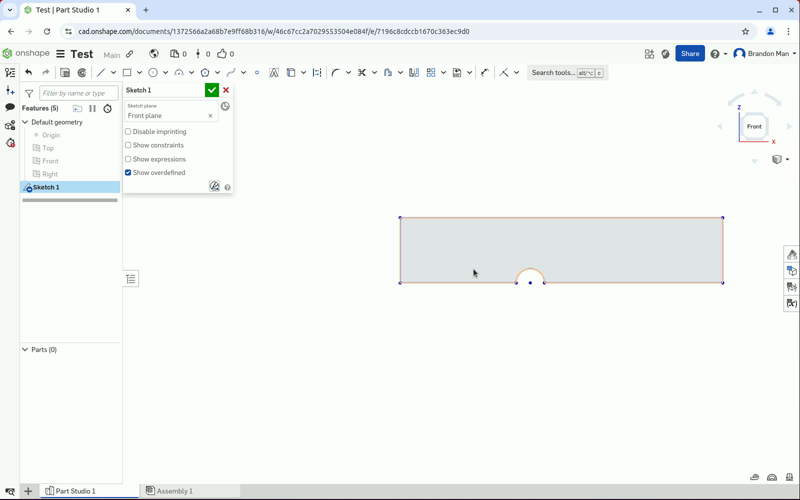
scroll(6)
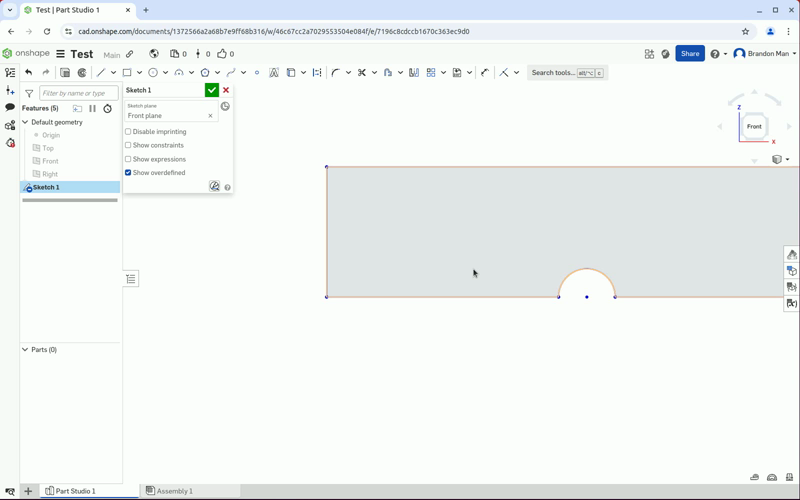
click(473, 268)
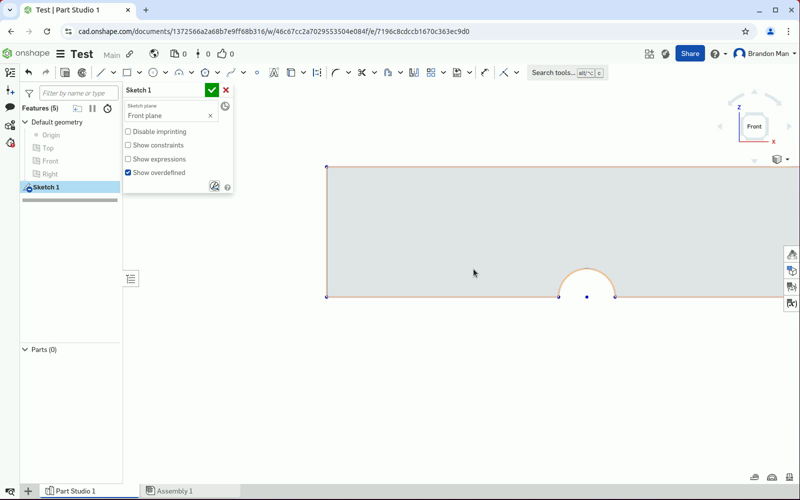
scroll(-6)
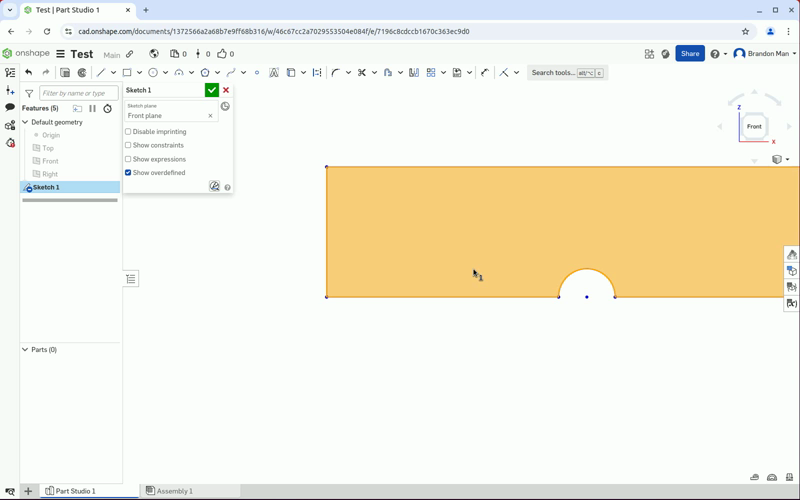
scroll(-6)
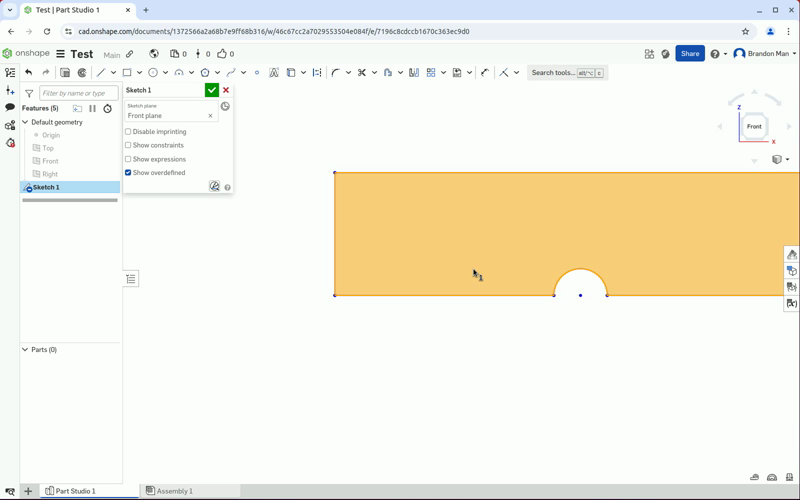
scroll(-6)
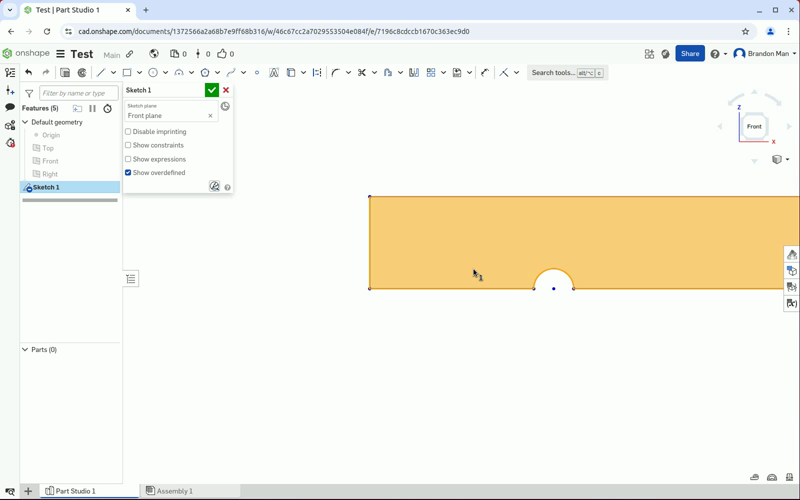
scroll(-6)
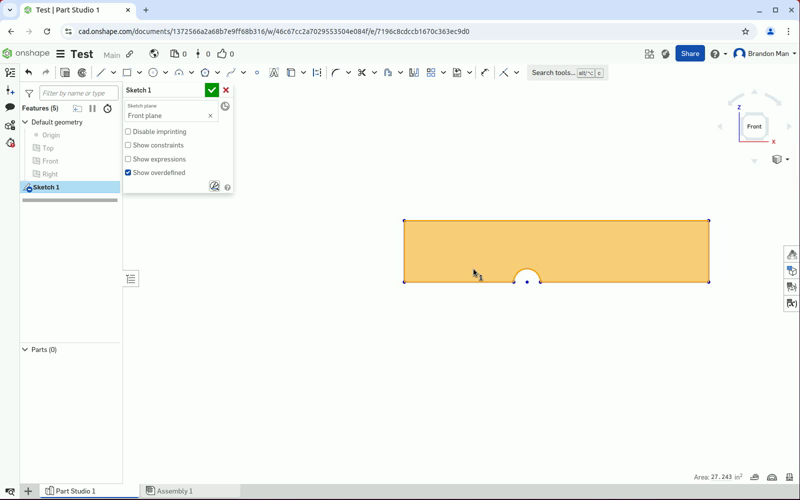
scroll(-6)
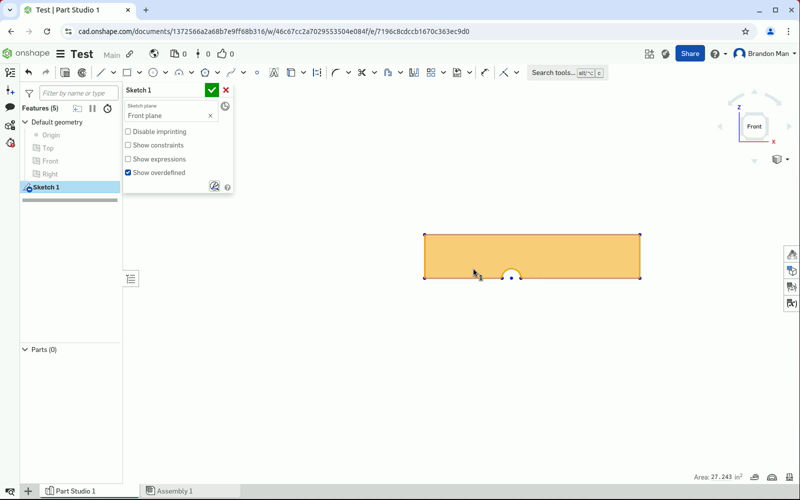
scroll(-6)
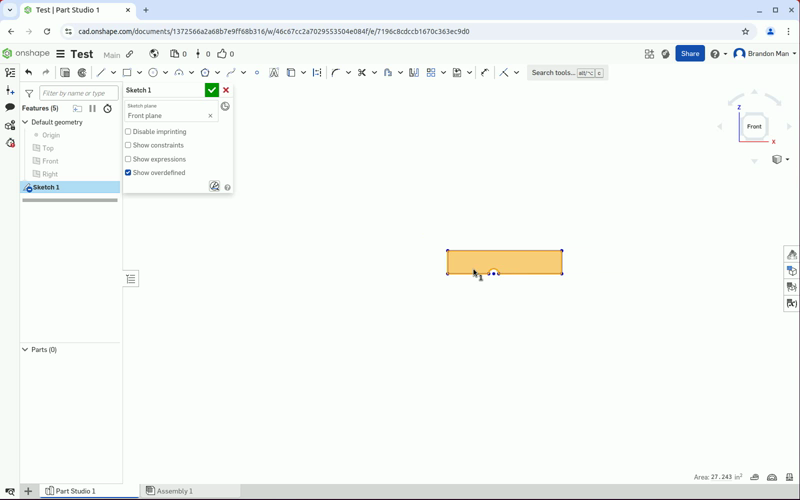
scroll(-6)
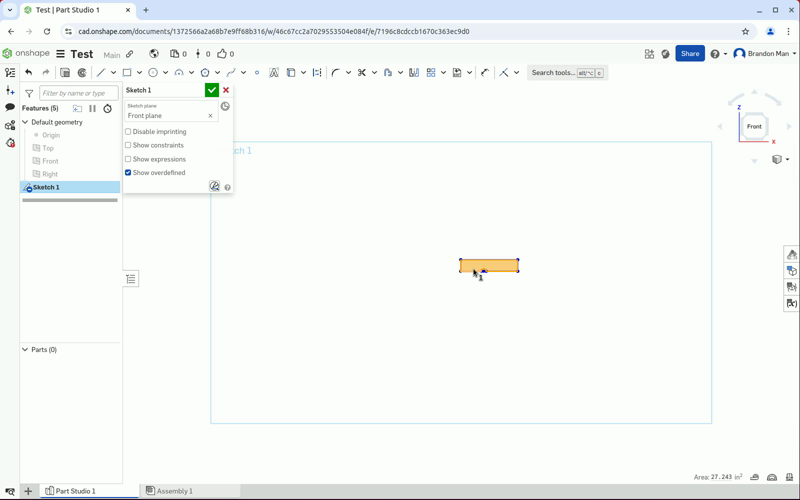
mouse_move(73, 352)
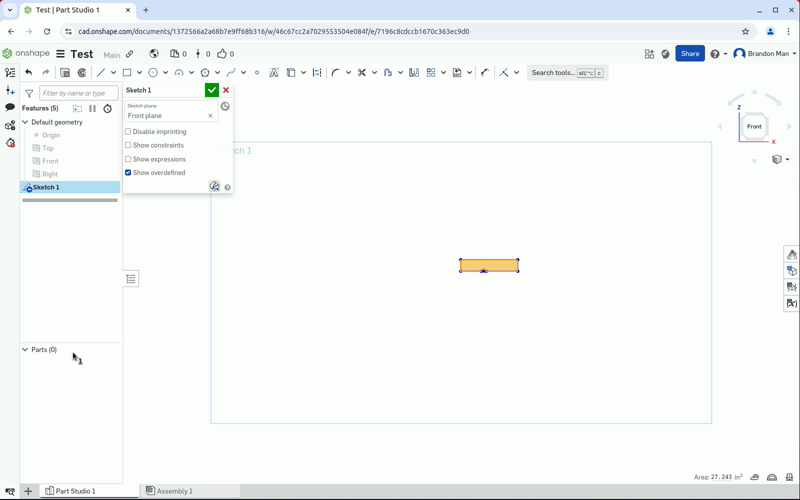
key(shift+y)
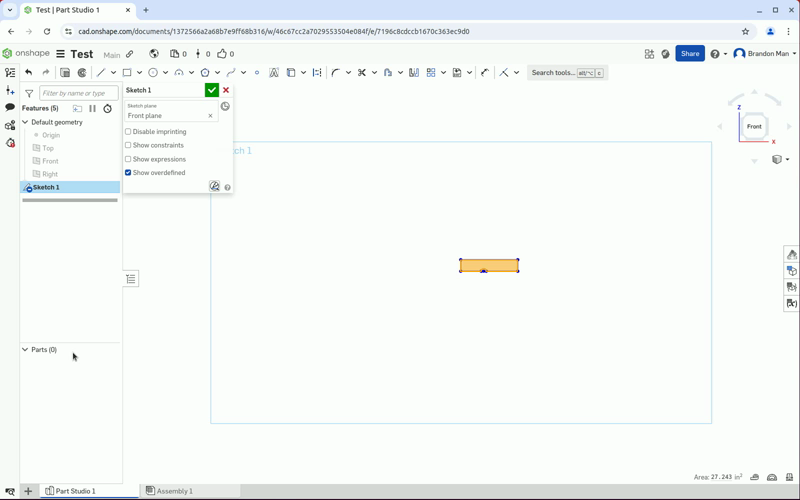
key(shift+e)
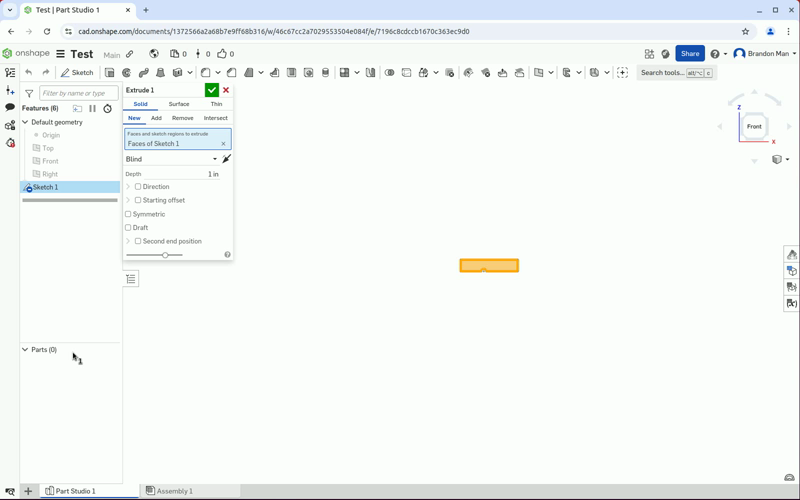
mouse_move(143, 106)
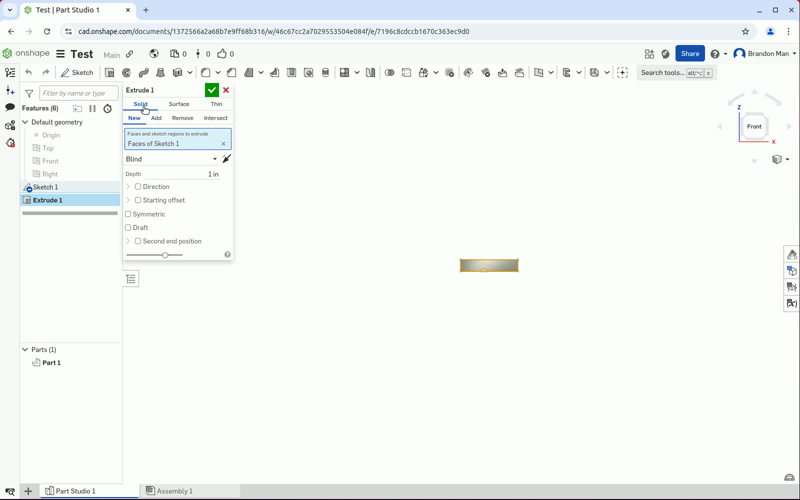
click(143, 106)
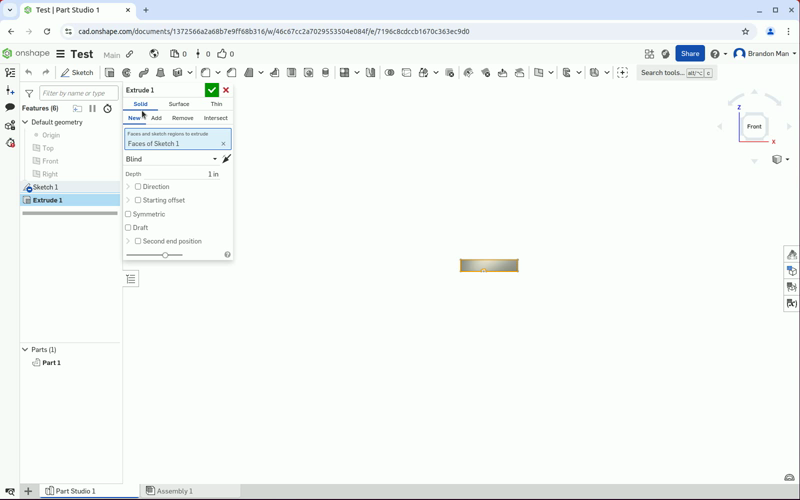
mouse_move(137, 120)
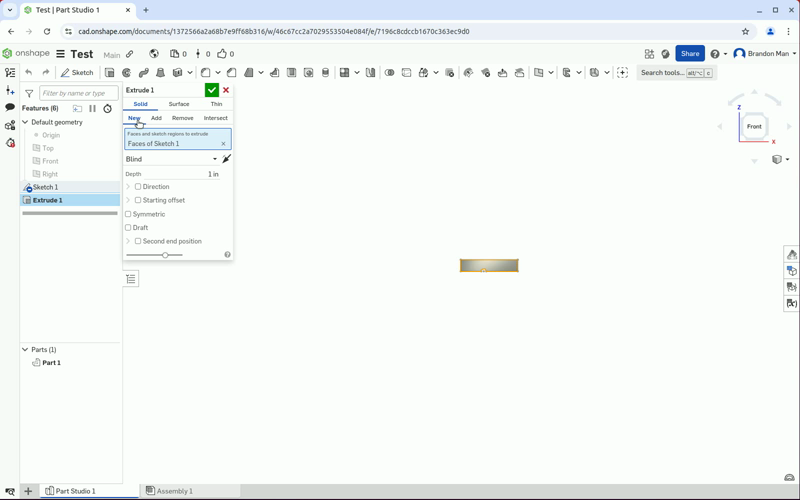
click(137, 120)
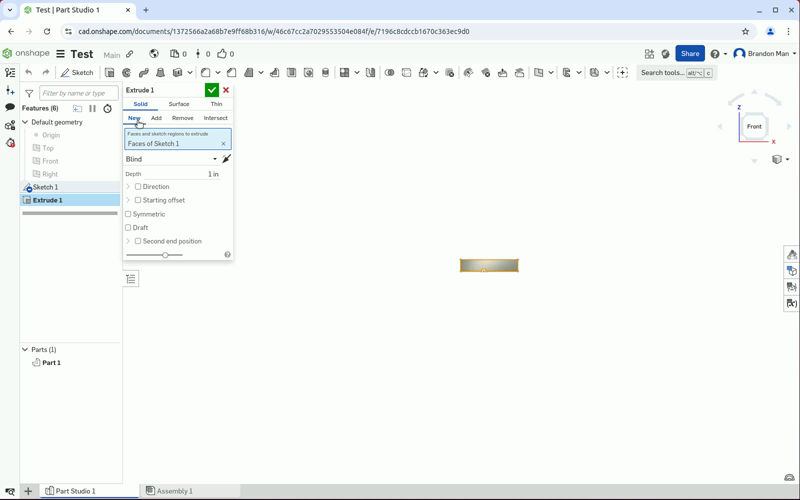
key(tab, 4)
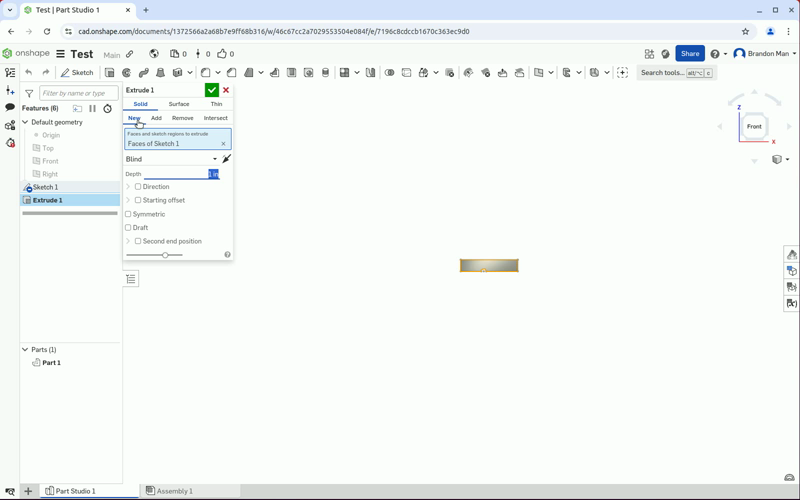
text(2.407)
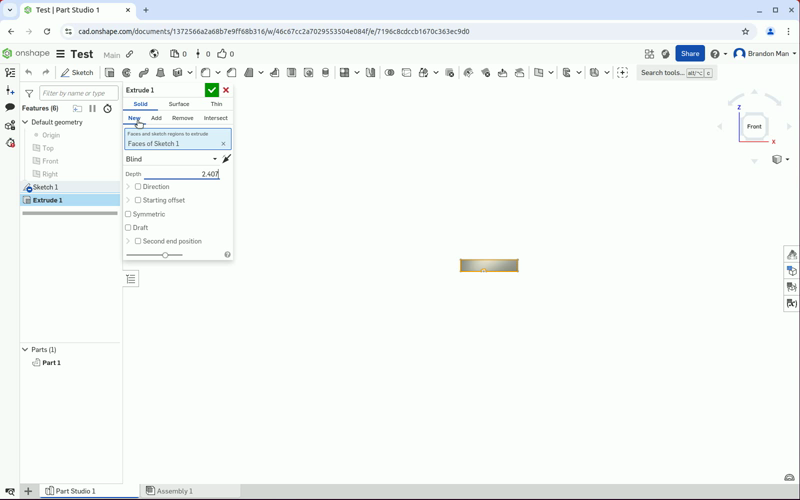
key(enter)
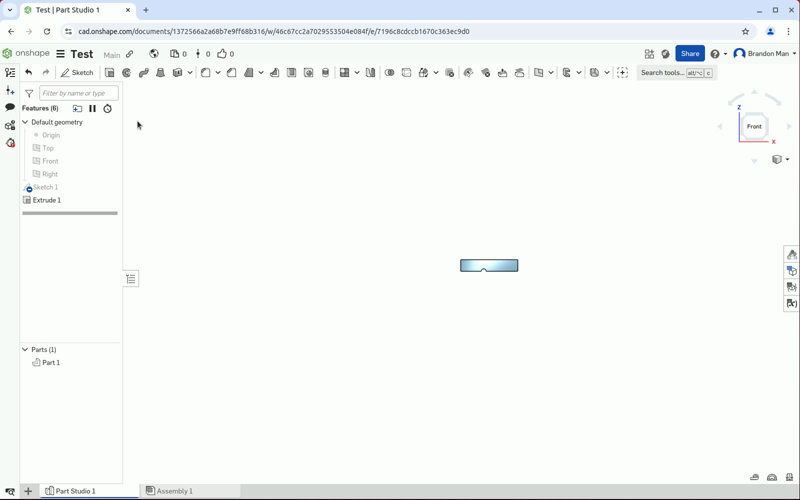
key(shift+h)
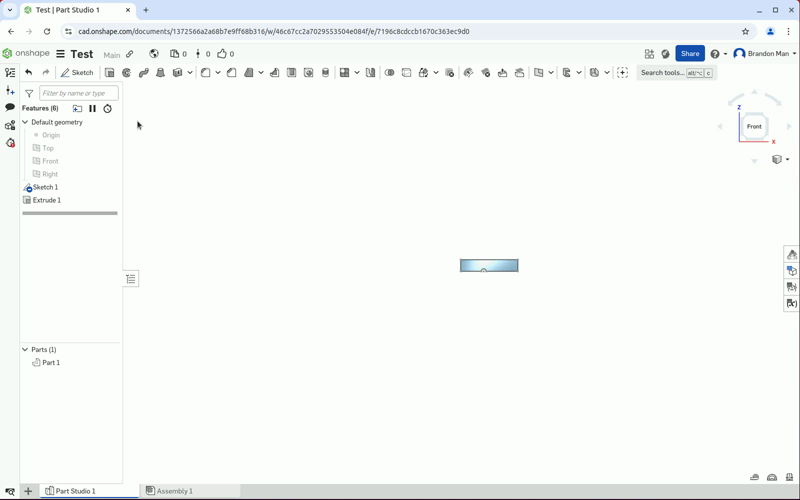
key(shift+h)
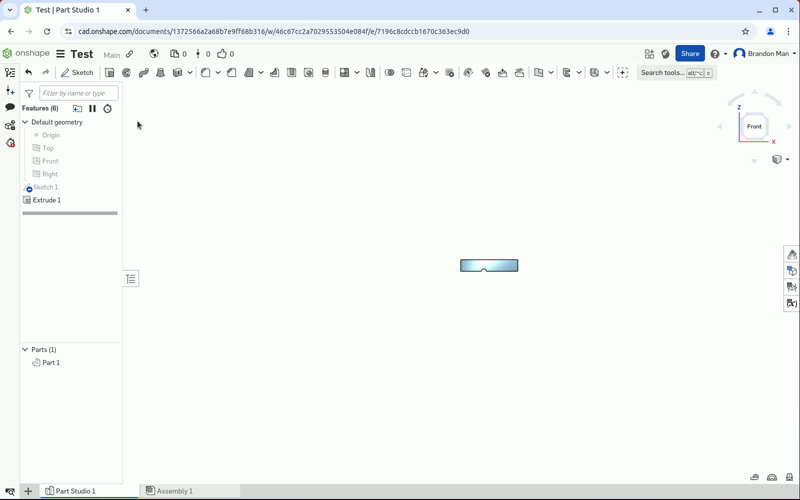
mouse_move(73, 189)
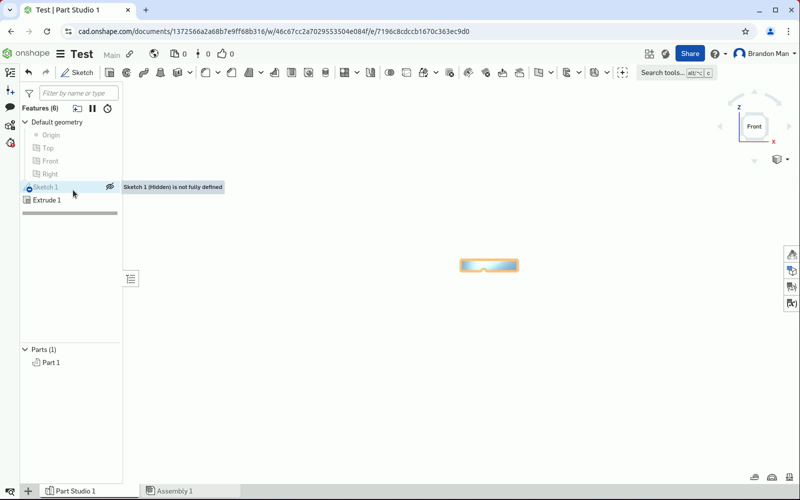
click(73, 189)
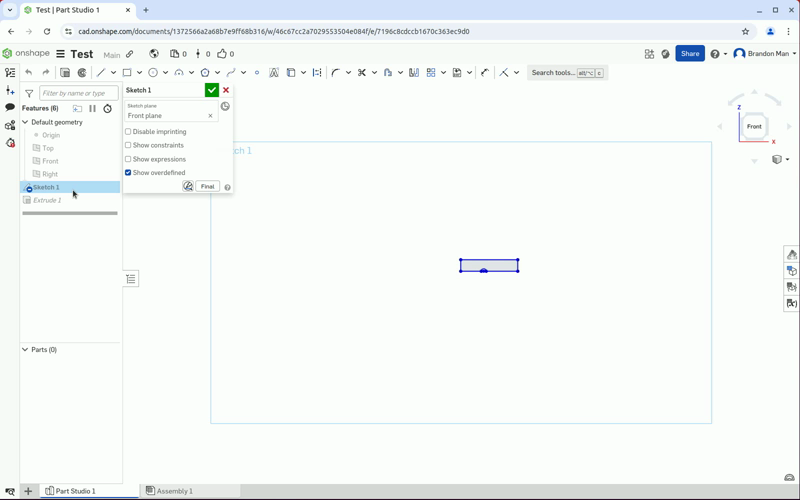
mouse_move(229, 92)
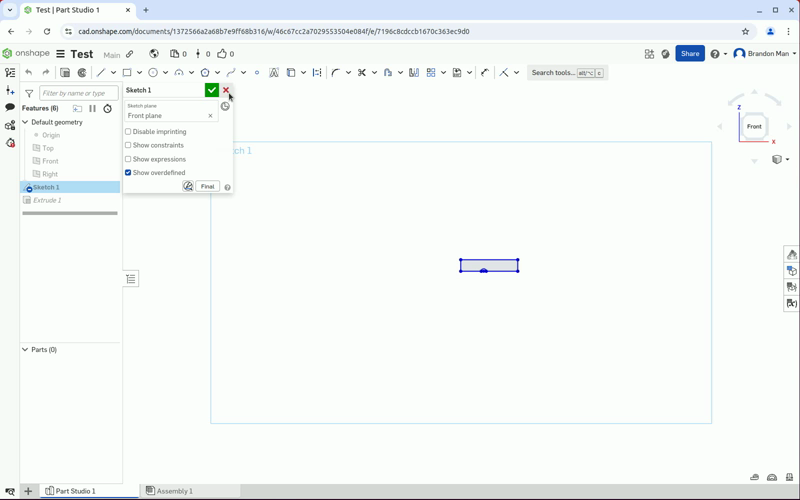
click(229, 92)
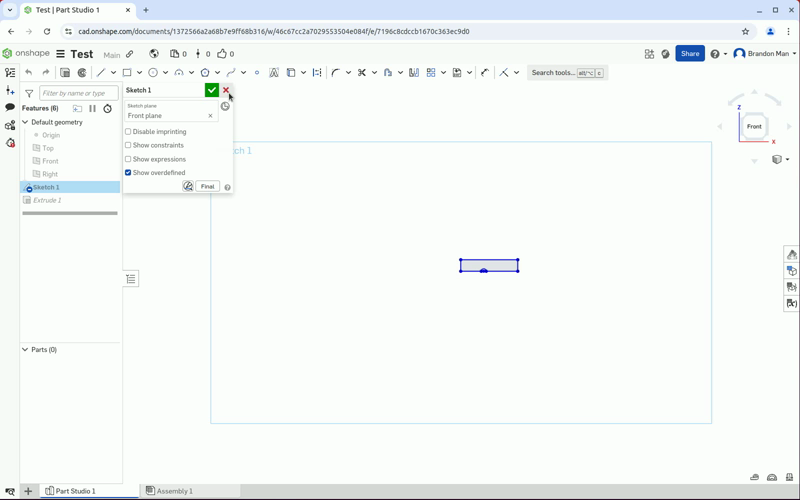
key(shift+s)
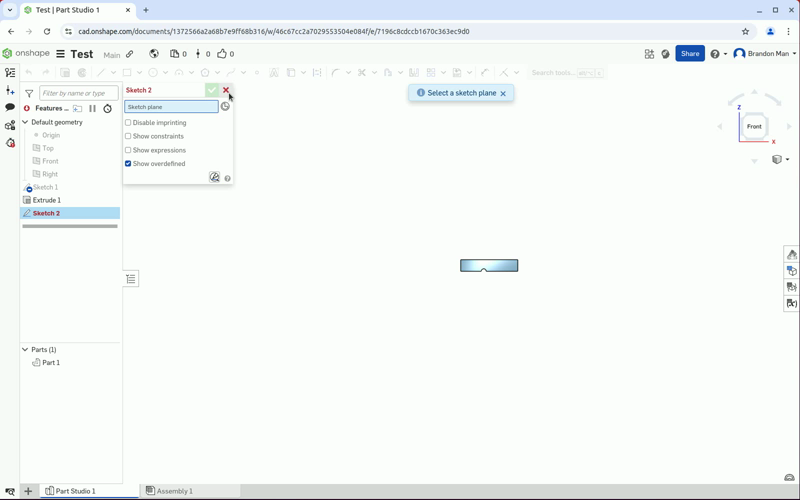
mouse_move(73, 163)
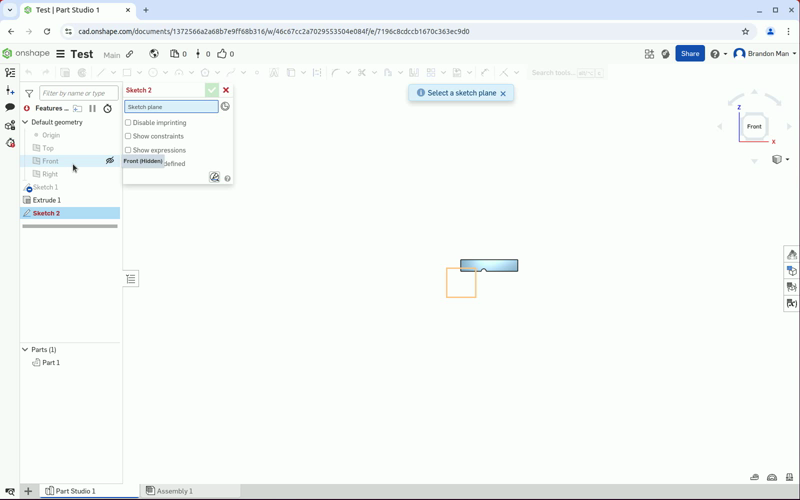
click(73, 163)
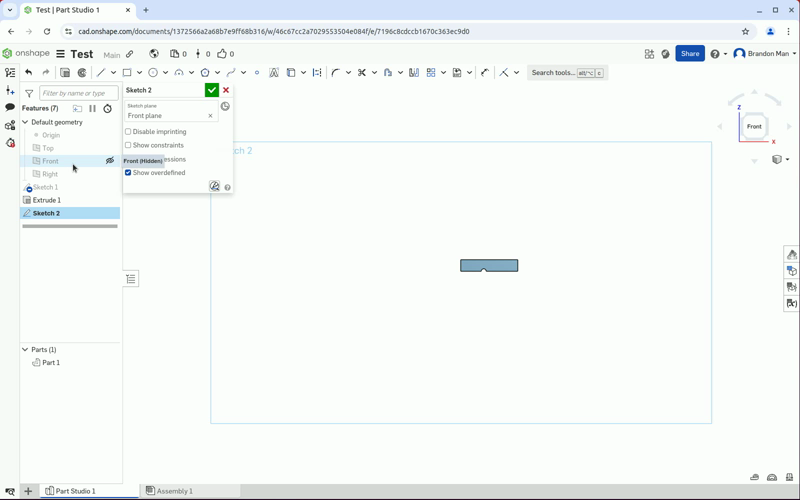
mouse_move(73, 352)
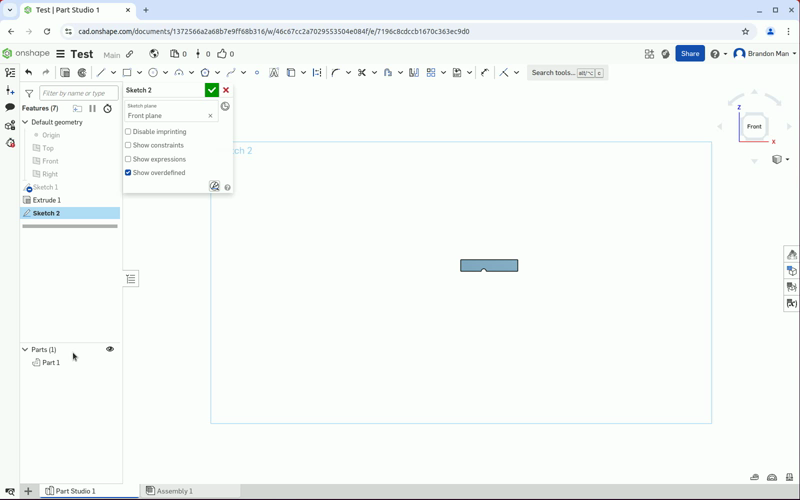
key(y)
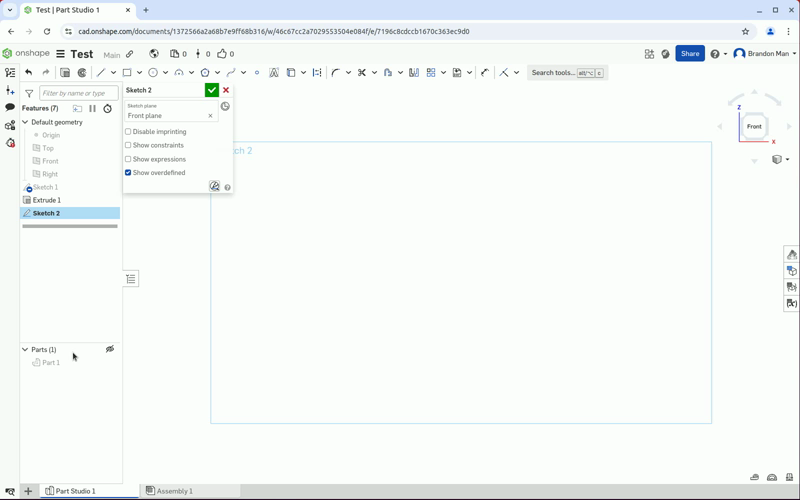
key(l)
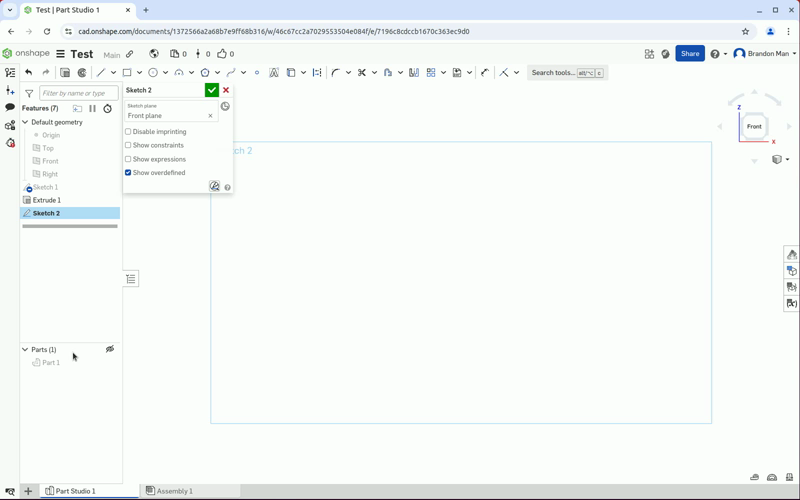
key_down(shift)
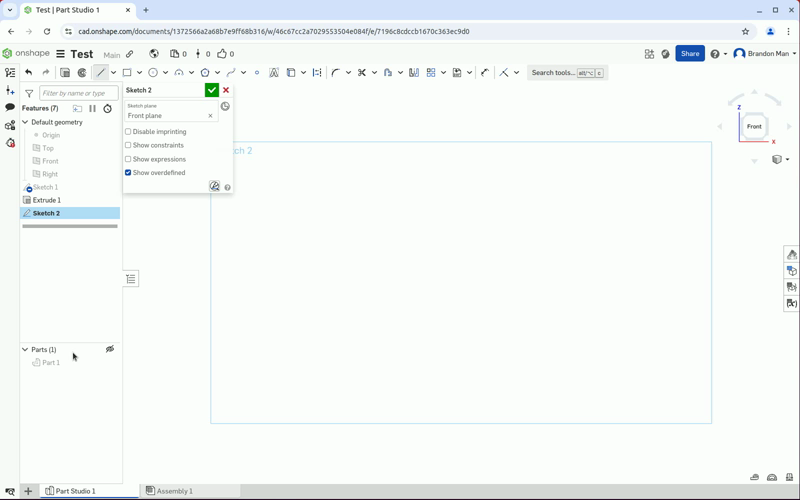
mouse_move(516, 271)
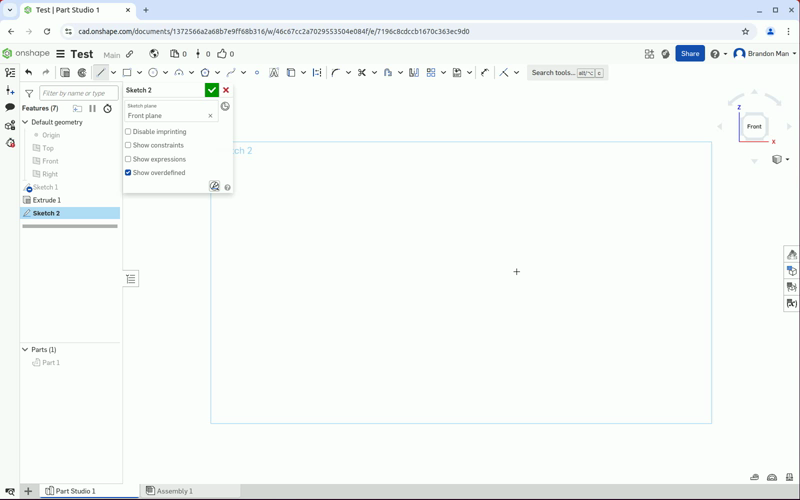
click(516, 271)
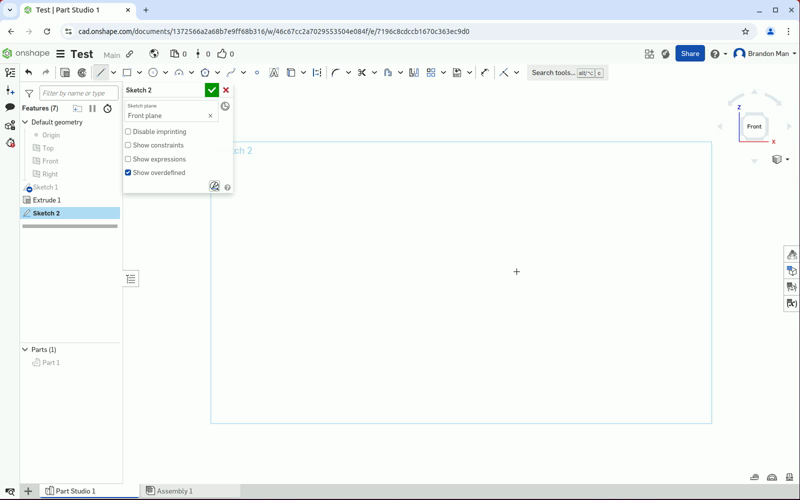
key_up(shift)
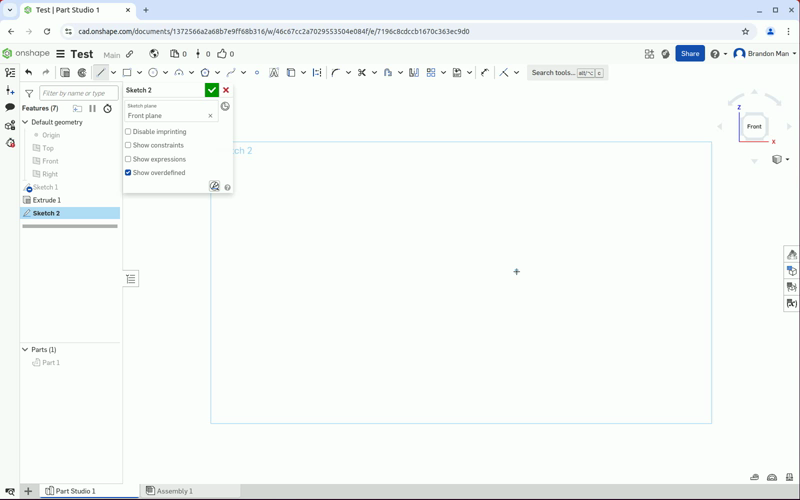
key_down(shift)
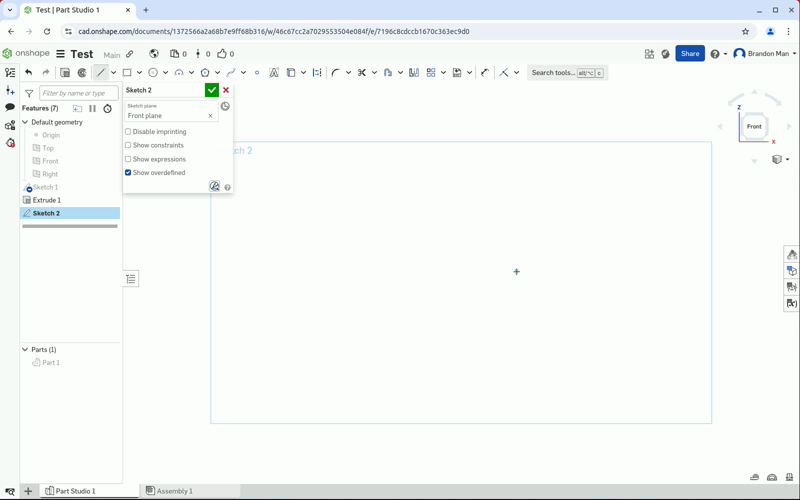
mouse_move(546, 271)
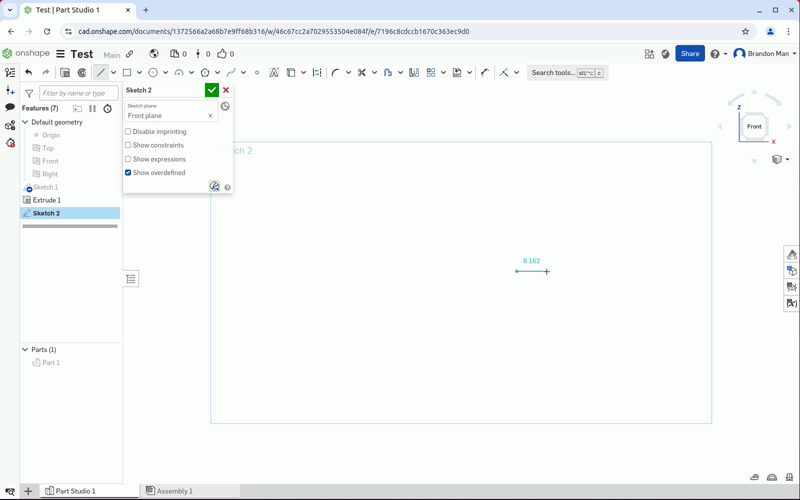
mouse_move(548, 271)
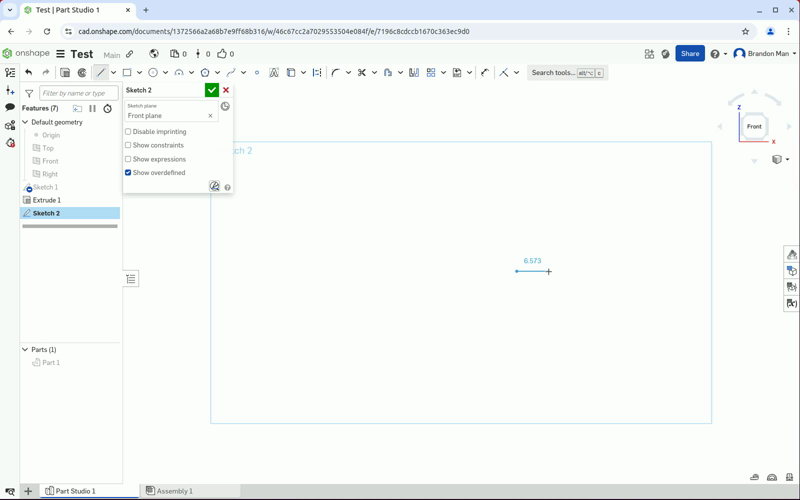
click(548, 271)
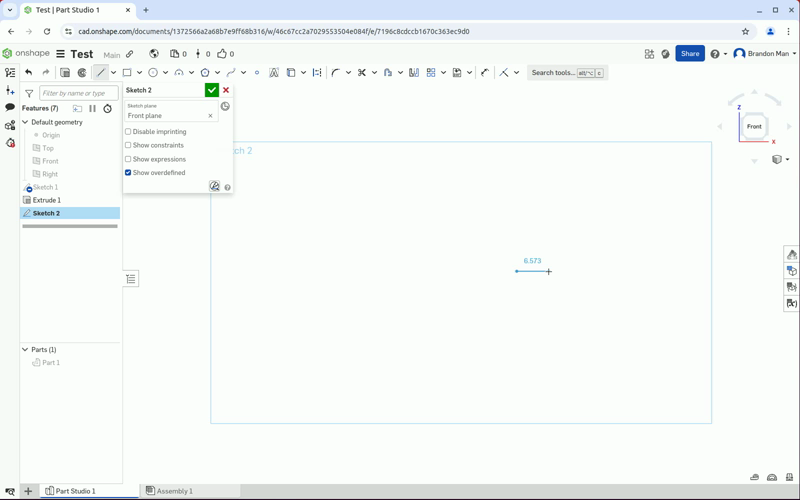
key_up(shift)
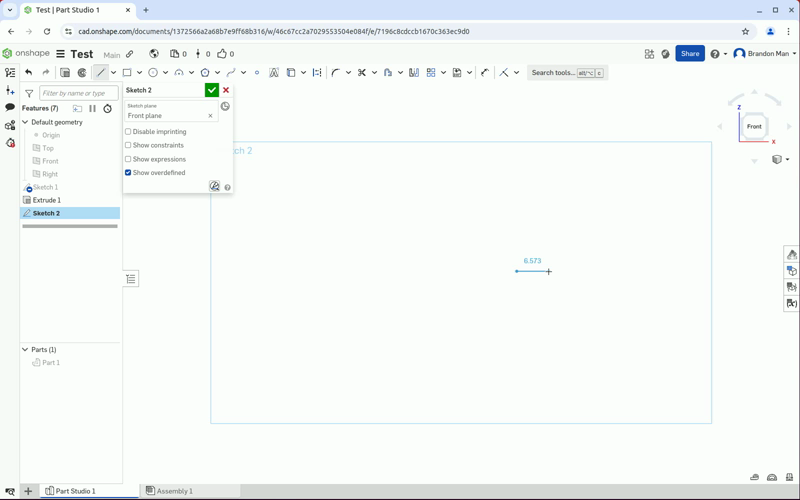
key(esc)
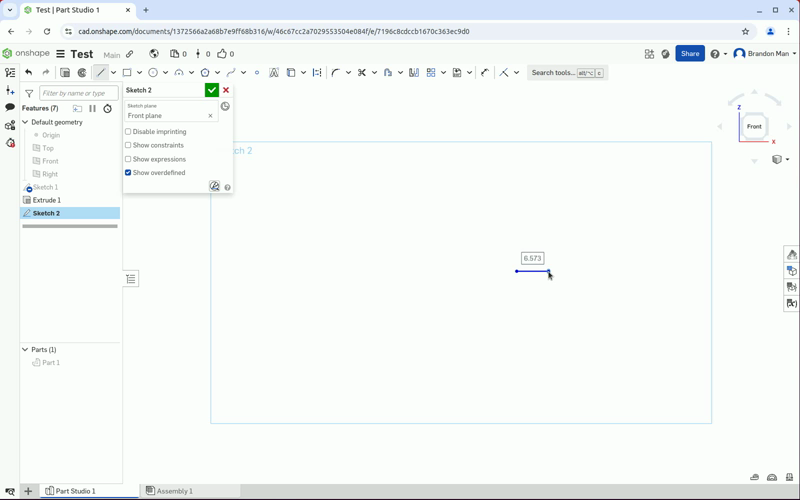
key(a)
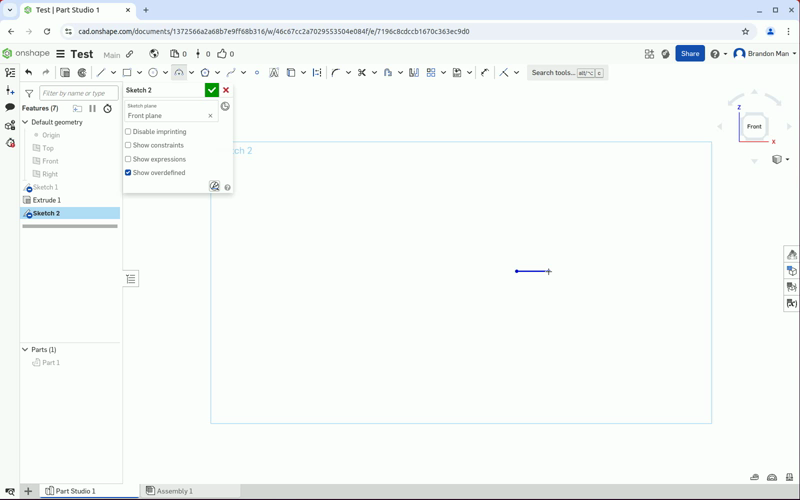
mouse_move(548, 271)
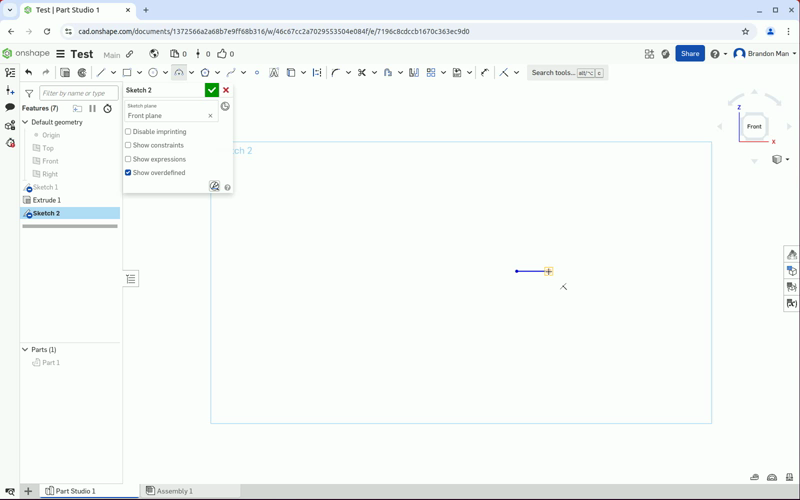
click(548, 271)
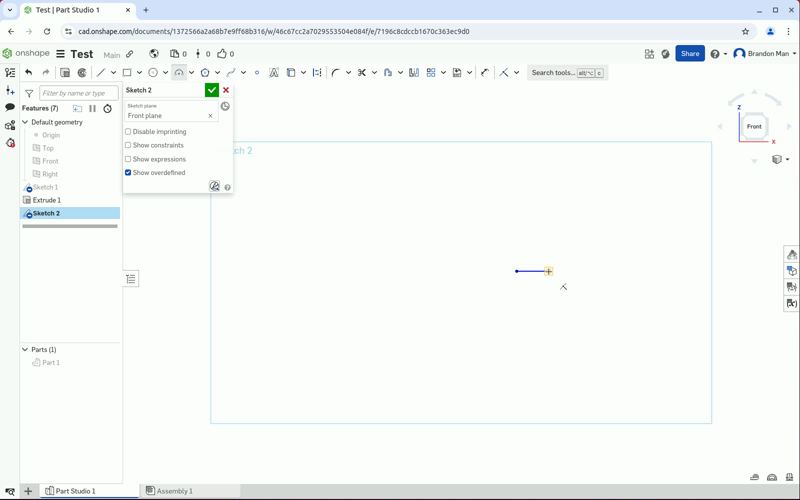
key_down(shift)
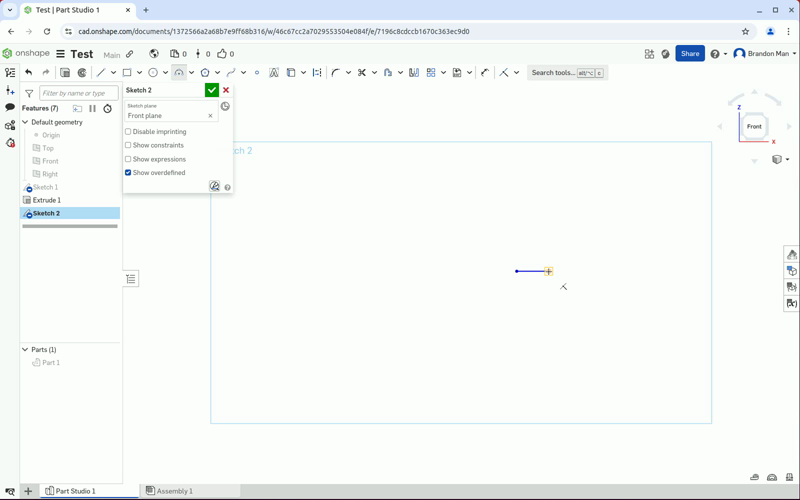
mouse_move(553, 271)
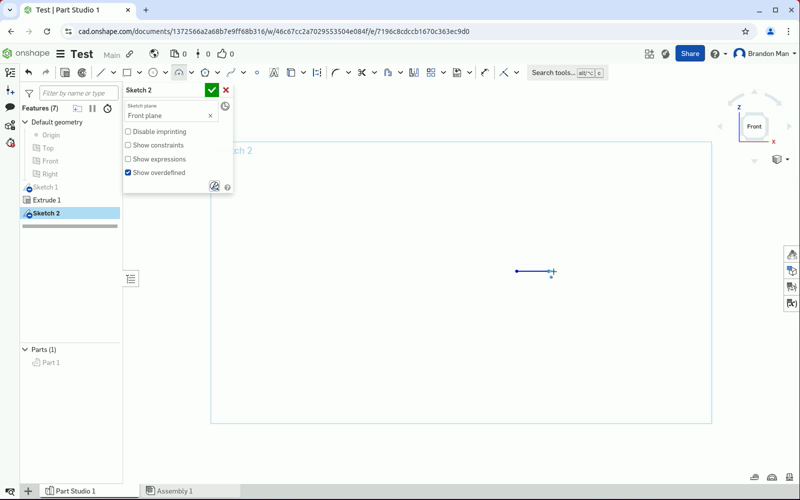
scroll(6)
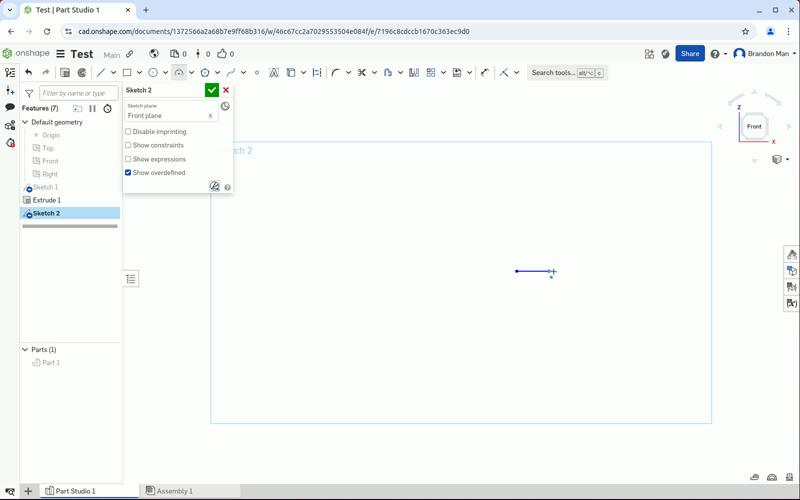
scroll(6)
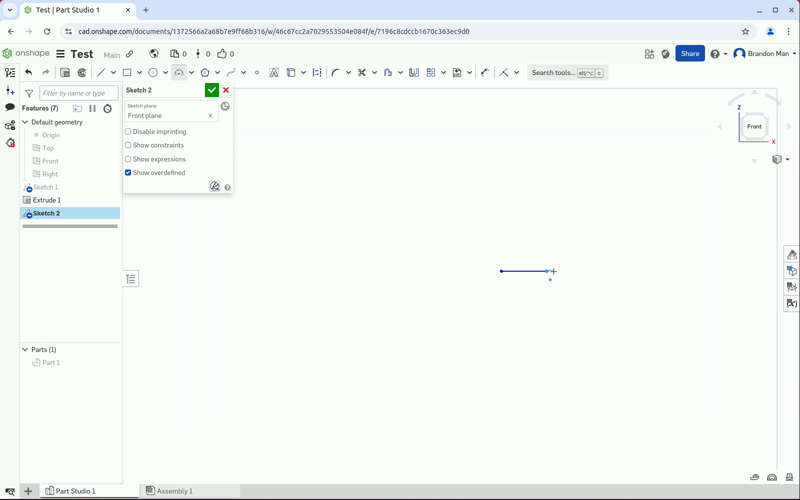
scroll(6)
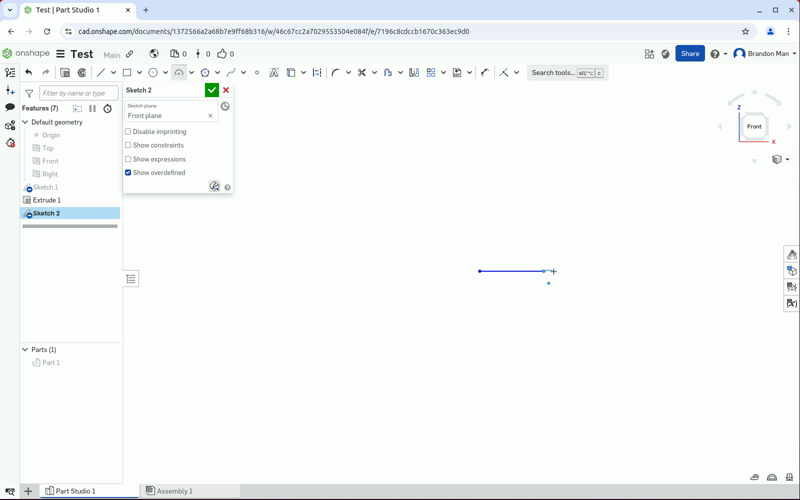
scroll(6)
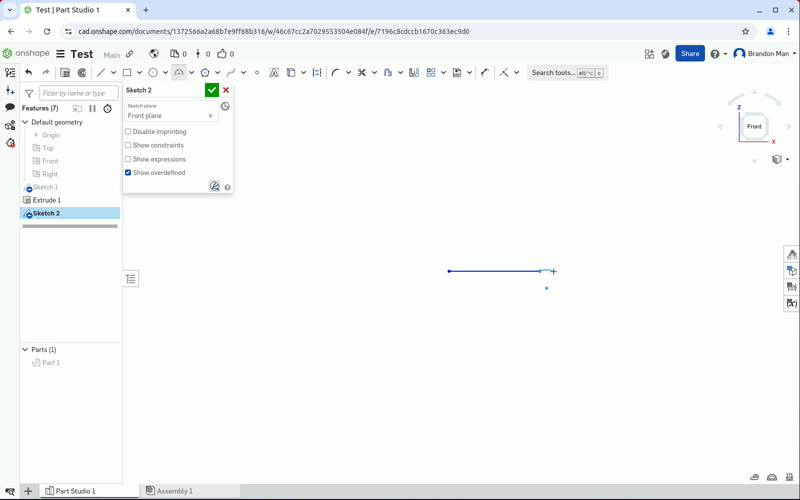
scroll(6)
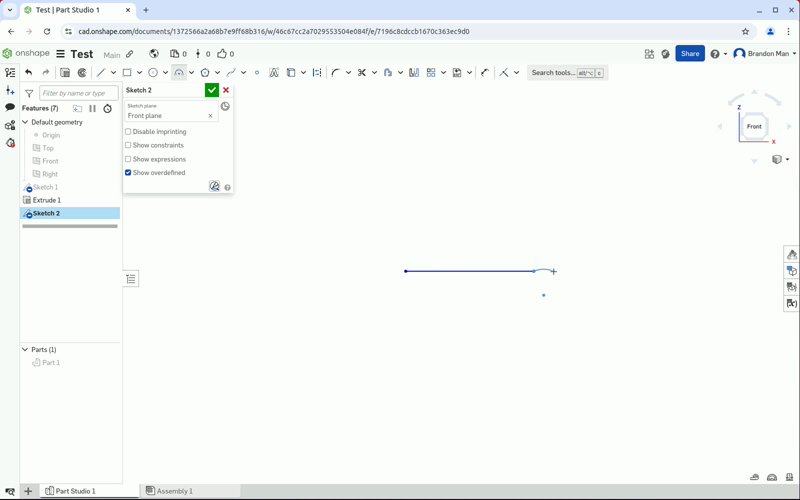
scroll(6)
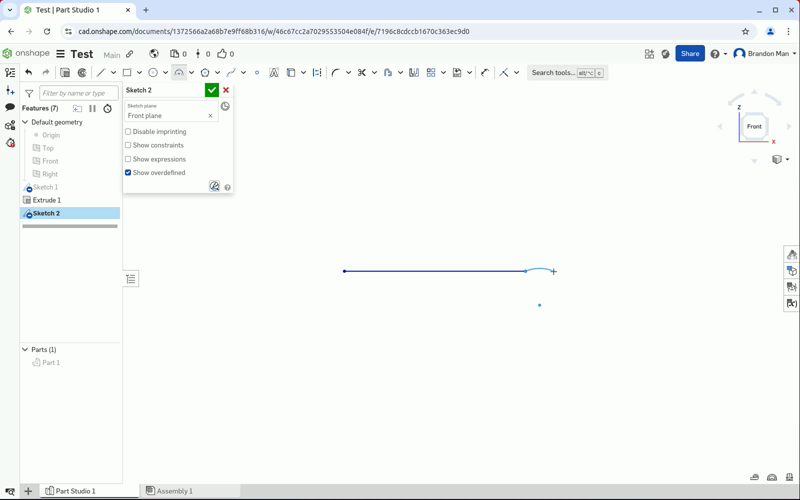
scroll(6)
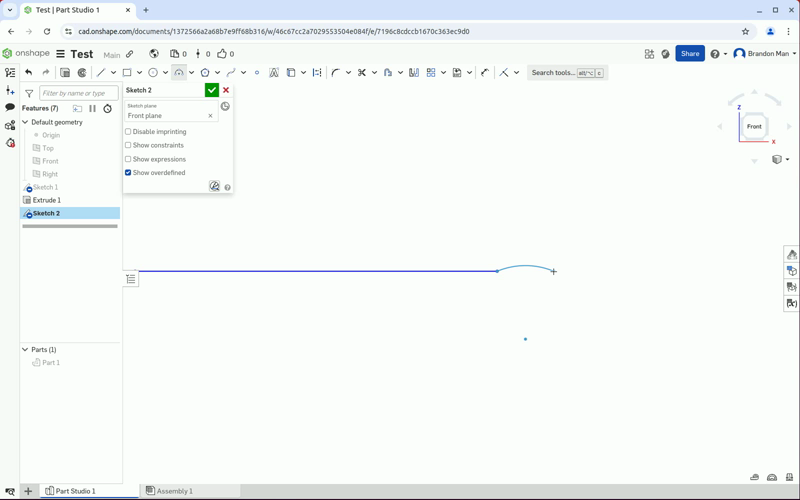
click(553, 271)
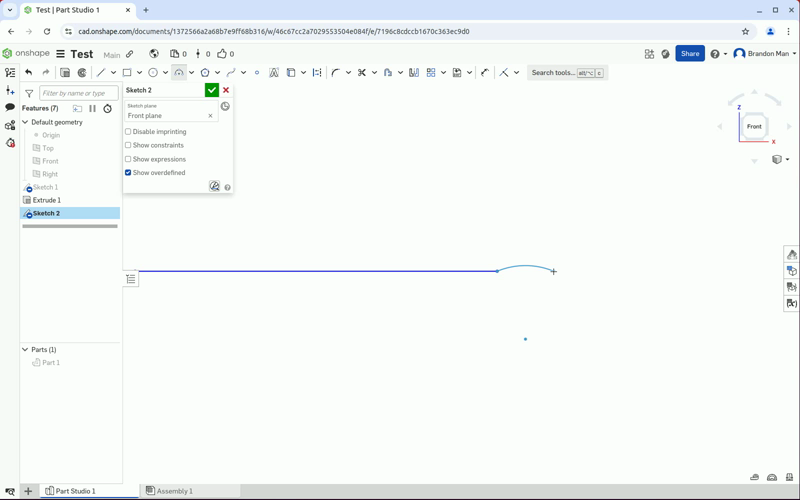
scroll(-6)
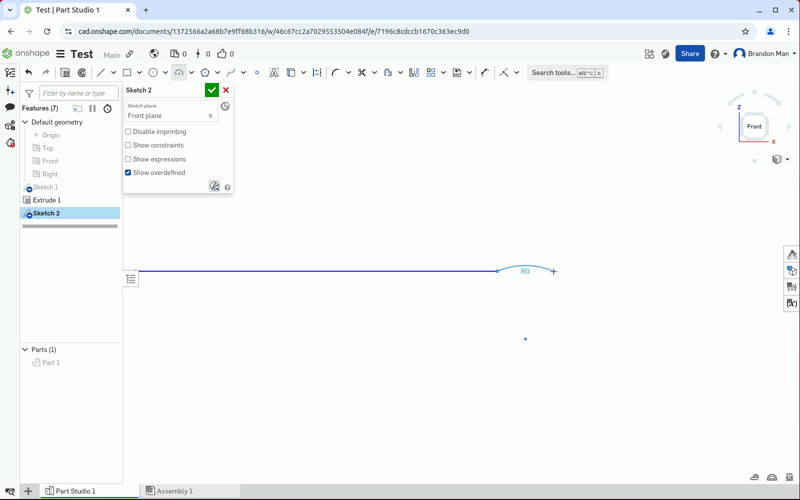
scroll(-6)
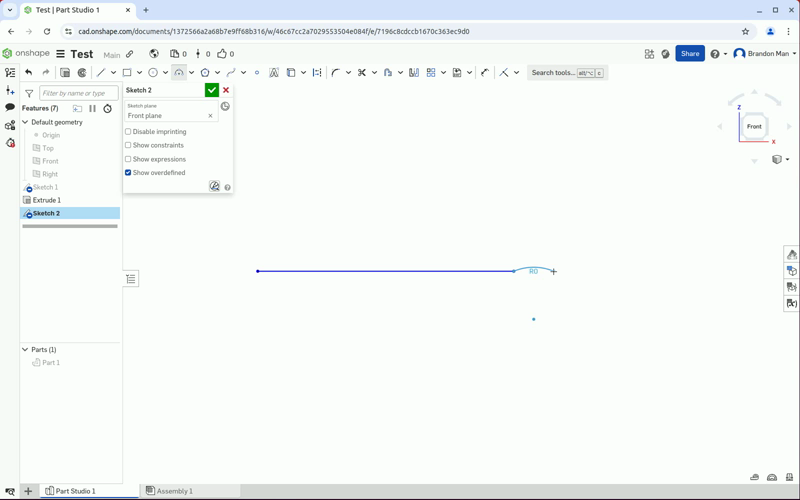
scroll(-6)
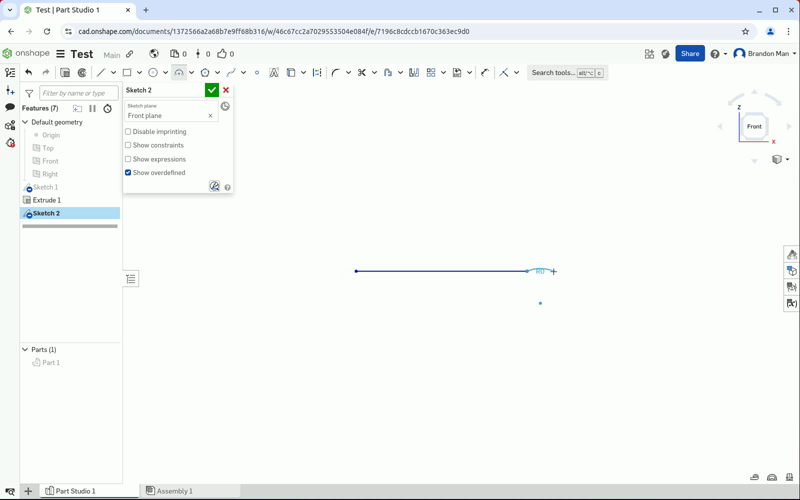
scroll(-6)
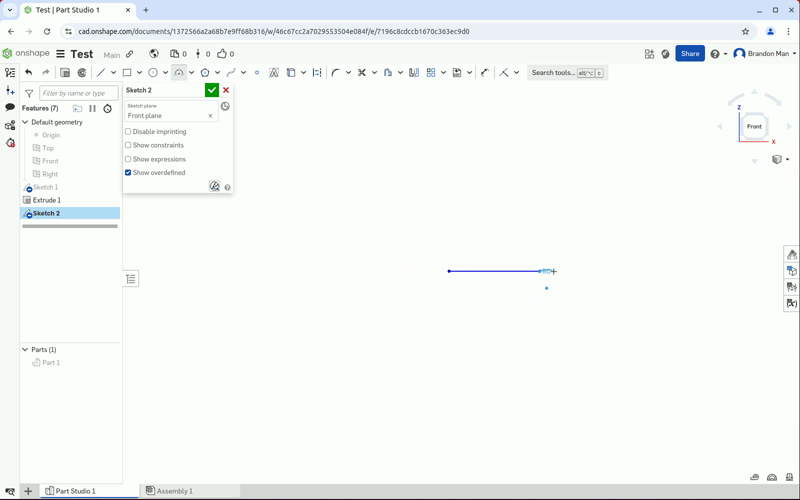
scroll(-6)
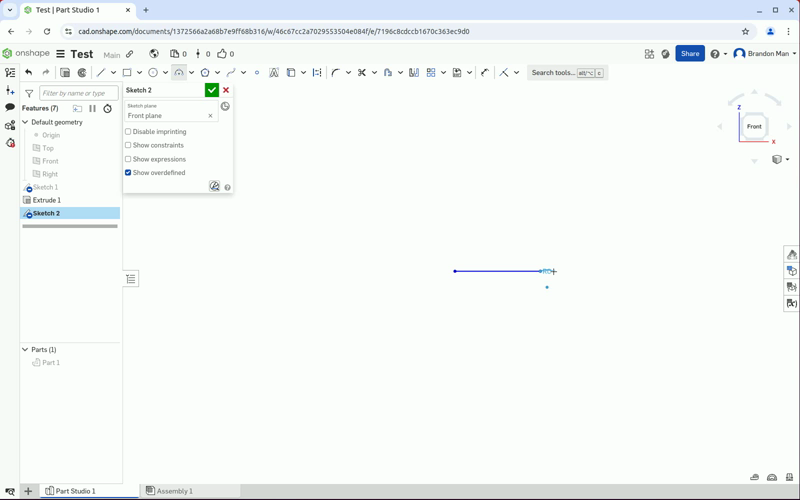
scroll(-6)
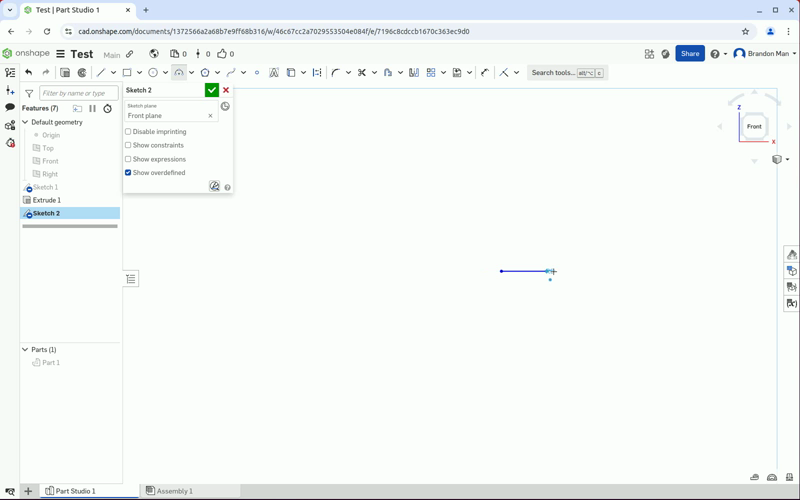
scroll(-6)
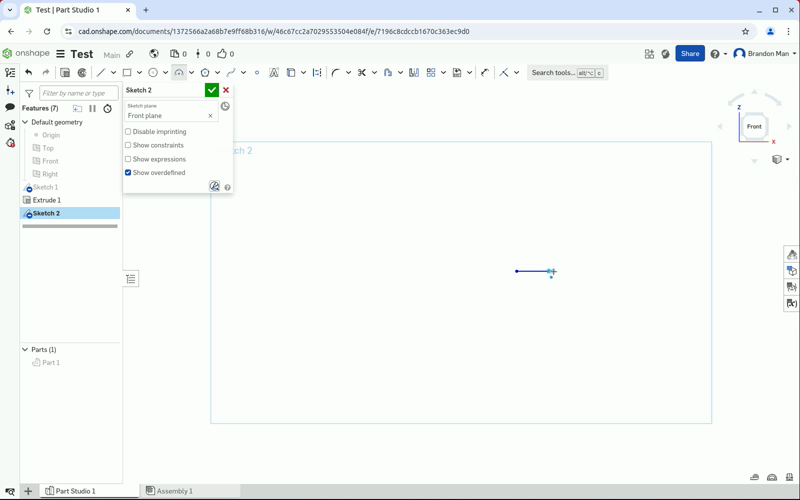
mouse_move(551, 268)
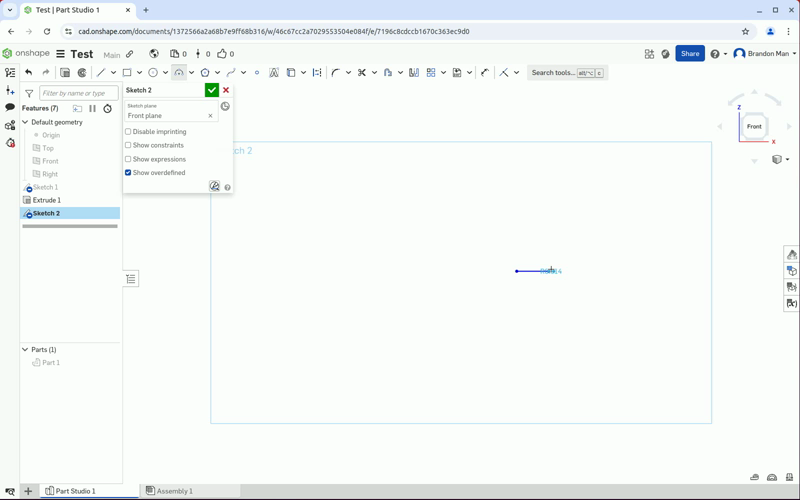
scroll(6)
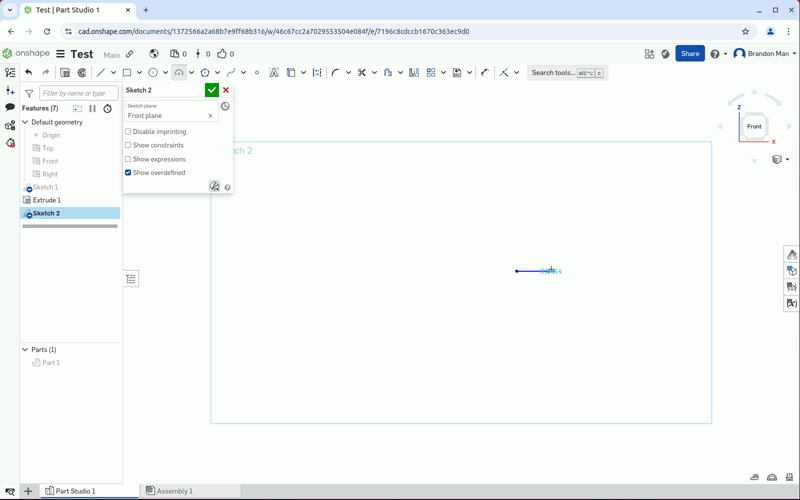
scroll(6)
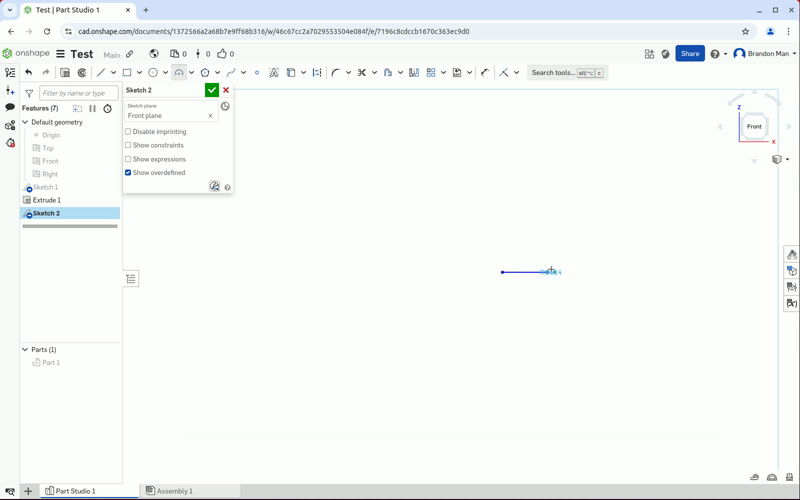
scroll(6)
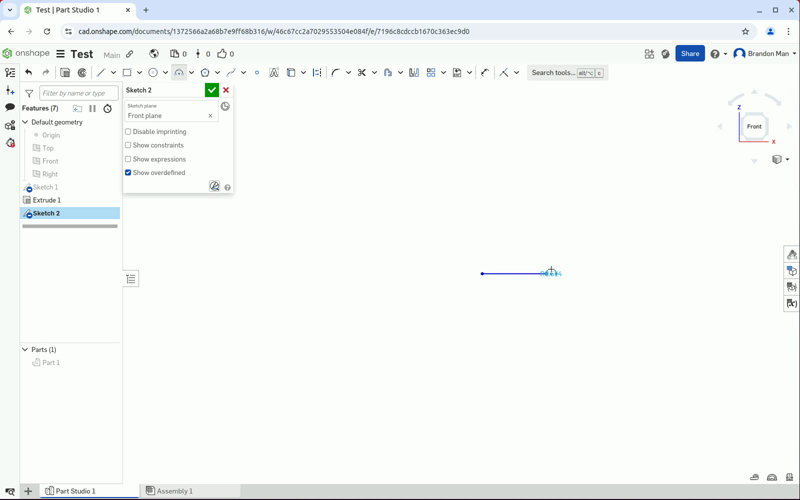
scroll(6)
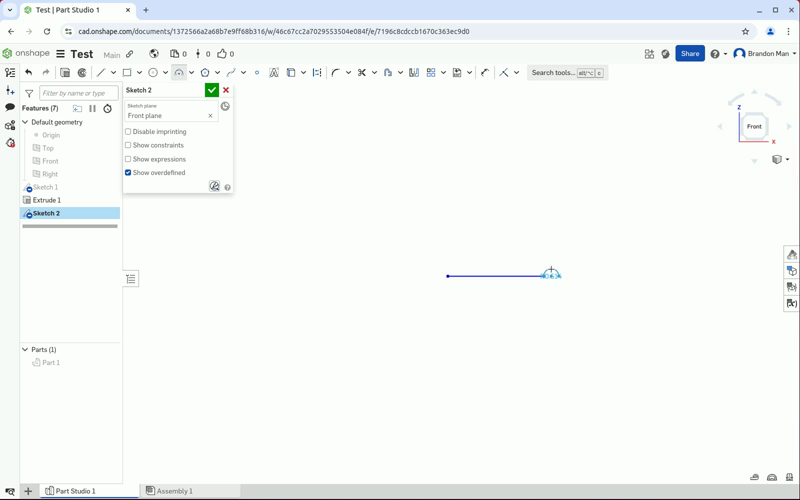
scroll(6)
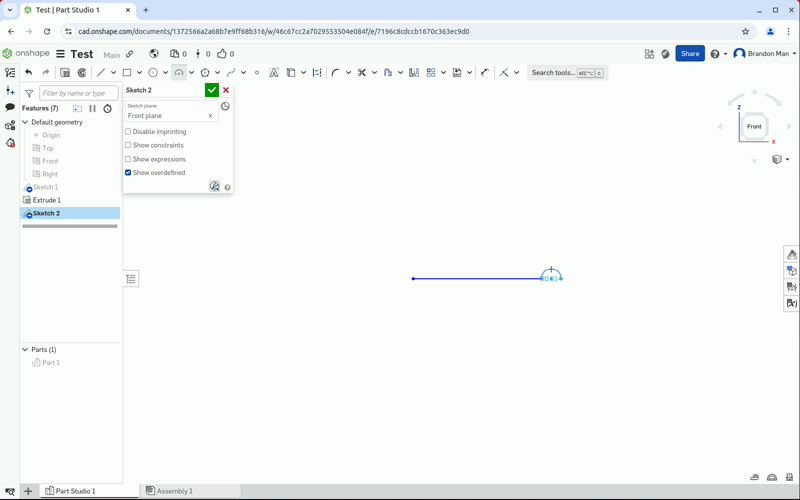
scroll(6)
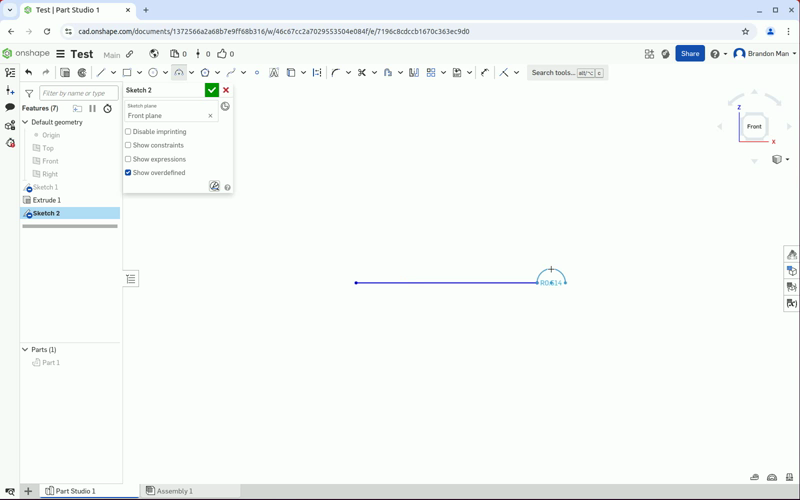
scroll(6)
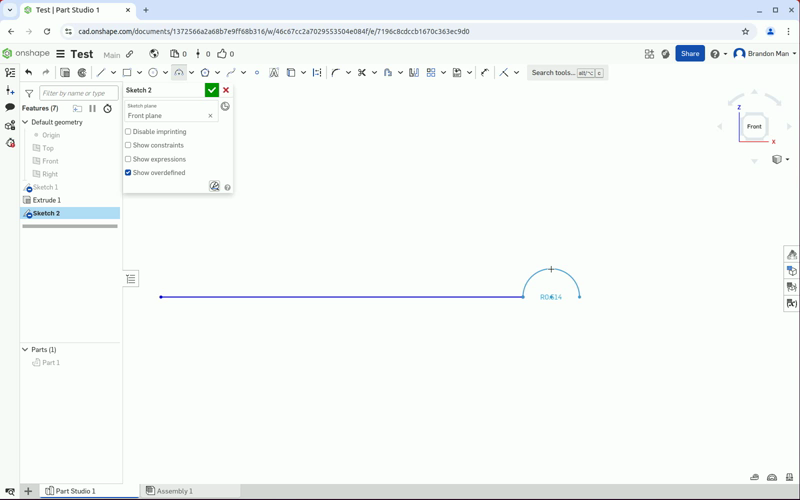
click(551, 268)
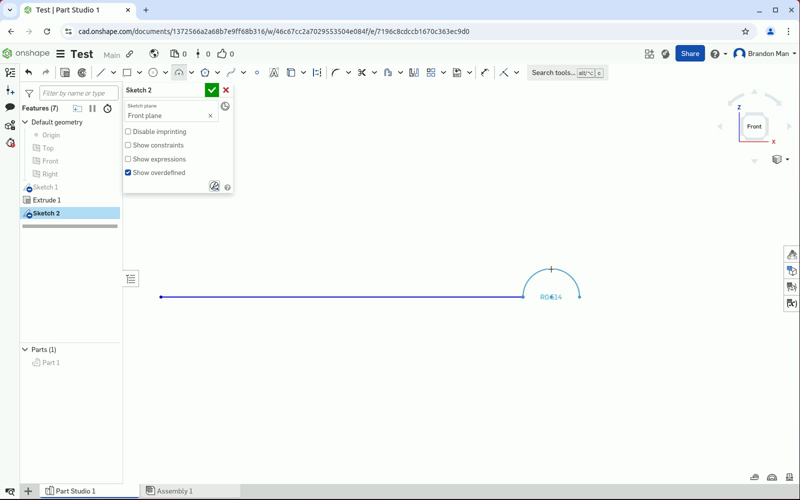
scroll(-6)
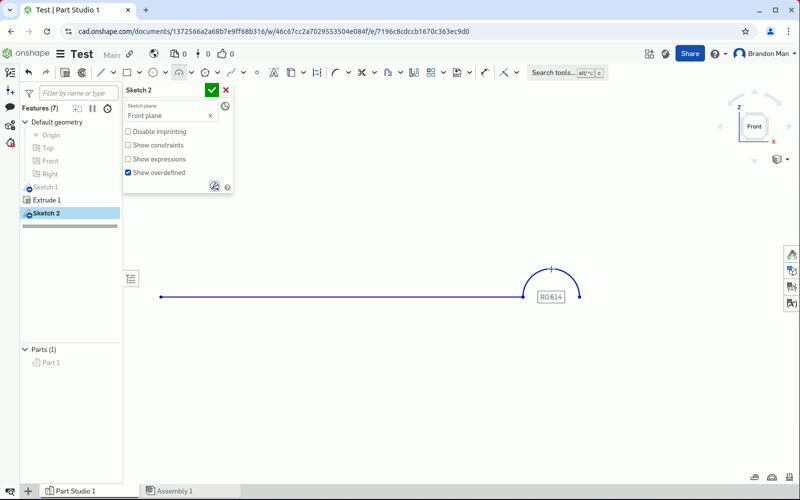
scroll(-6)
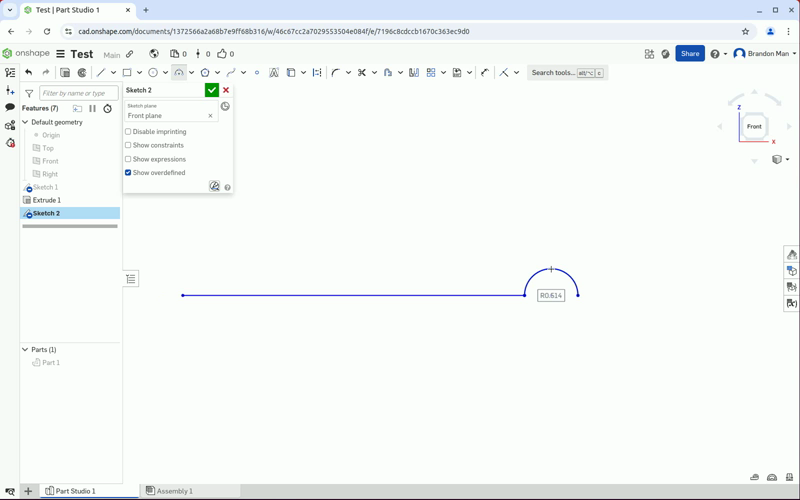
scroll(-6)
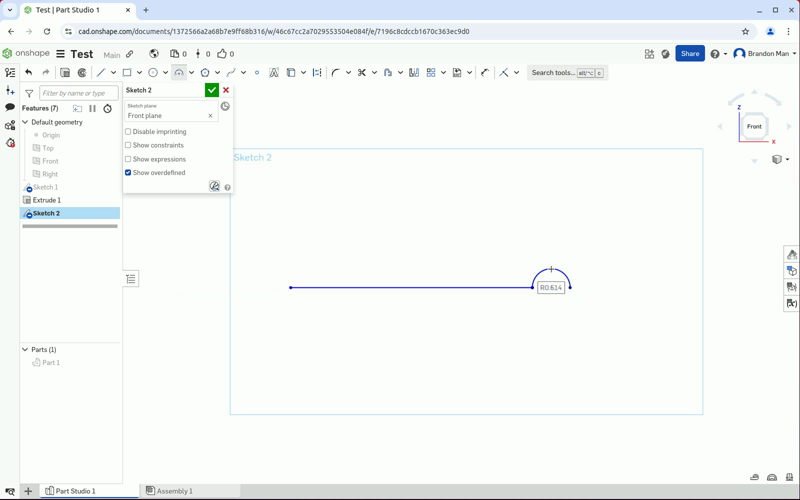
scroll(-6)
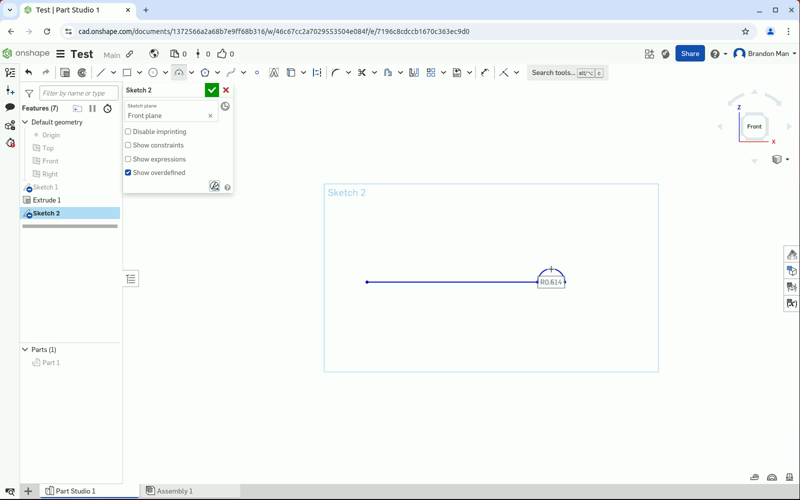
scroll(-6)
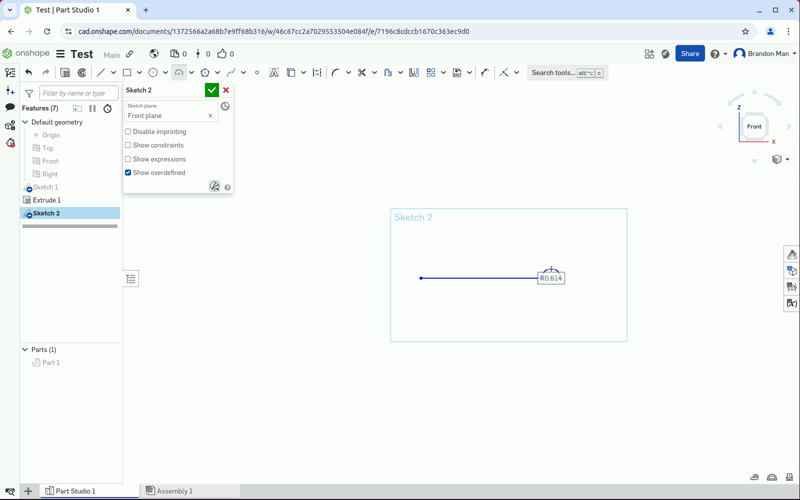
scroll(-6)
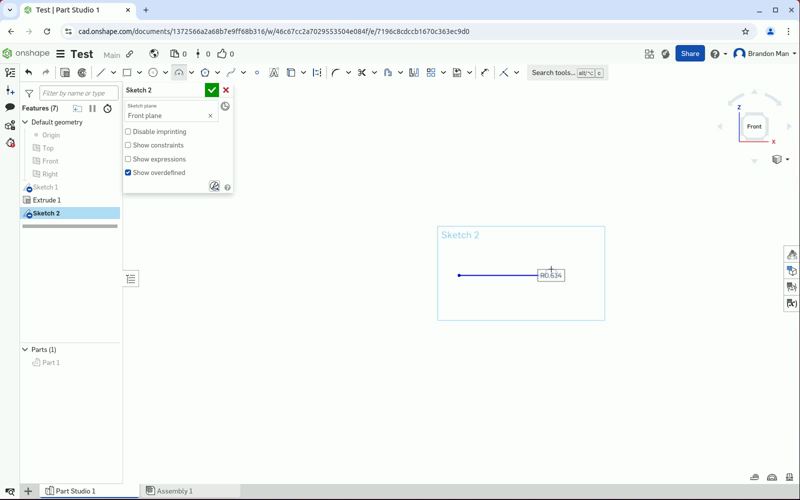
scroll(-6)
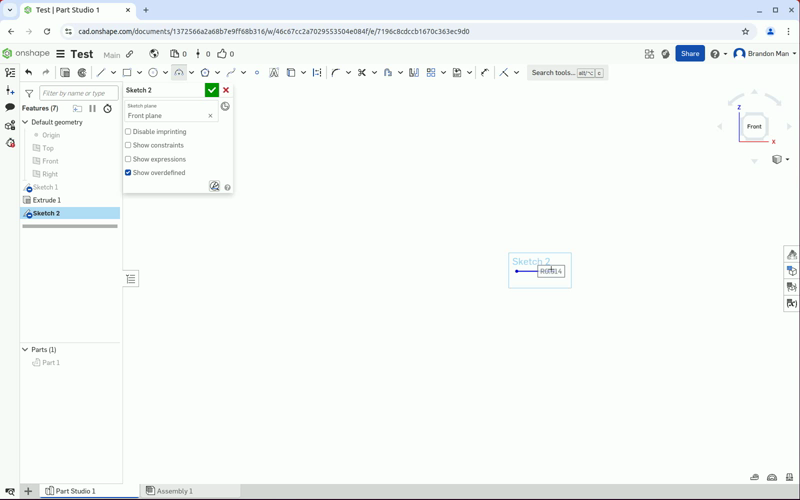
key_up(shift)
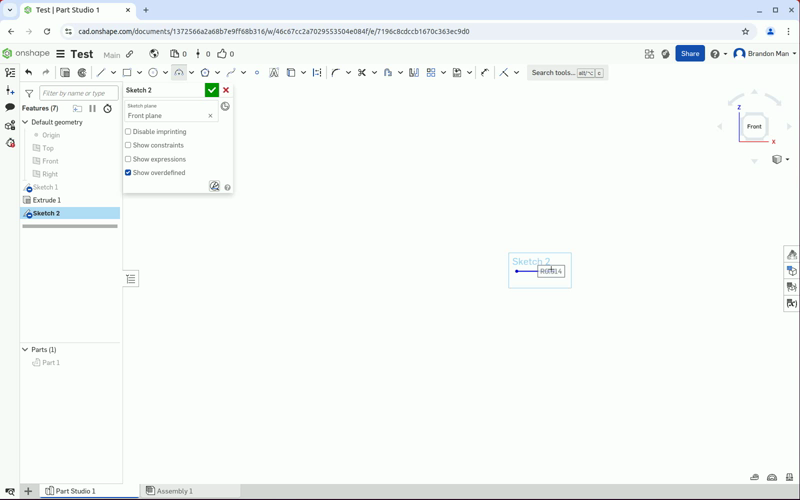
key(esc)
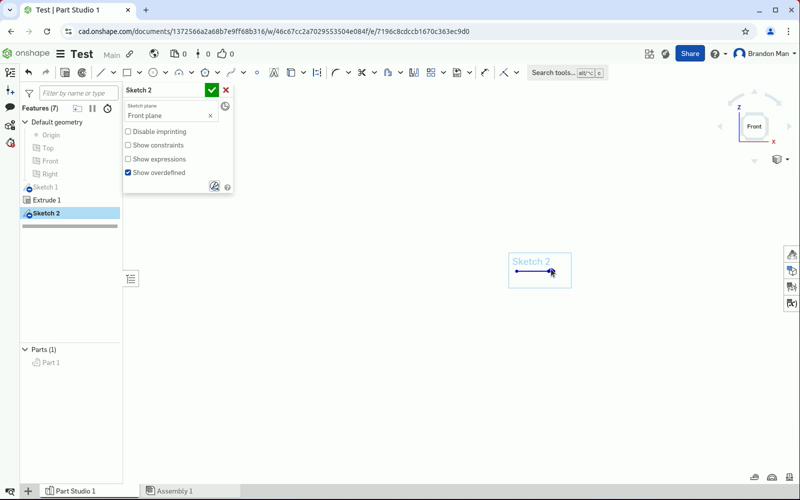
key(l)
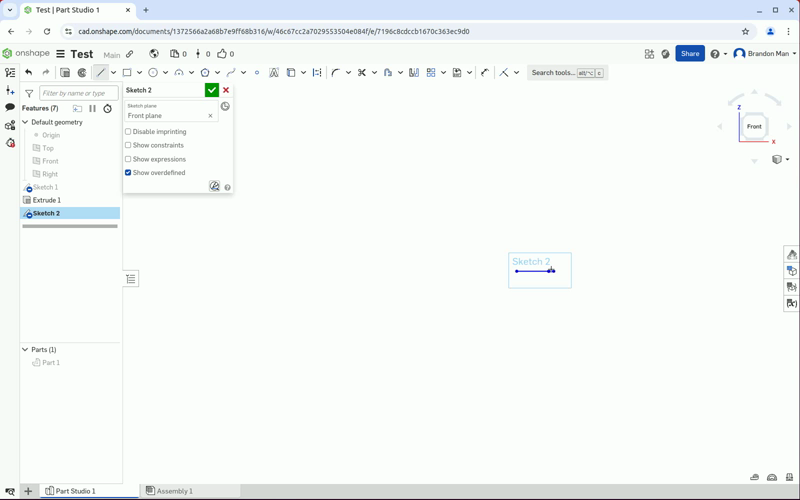
mouse_move(553, 271)
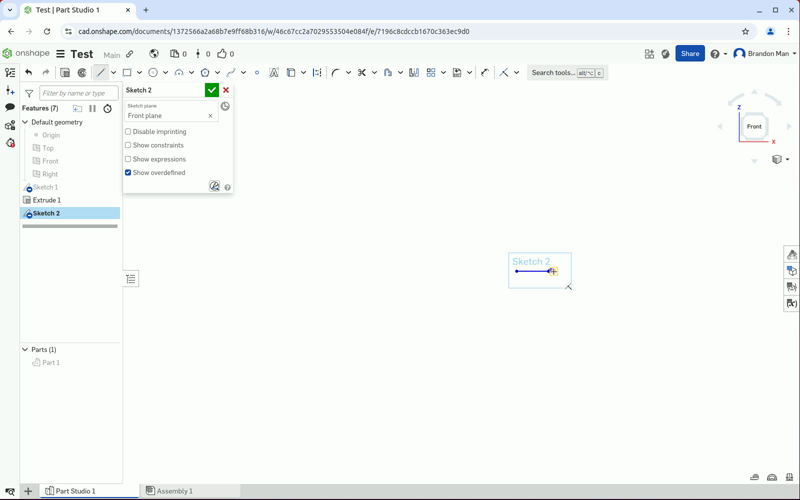
scroll(6)
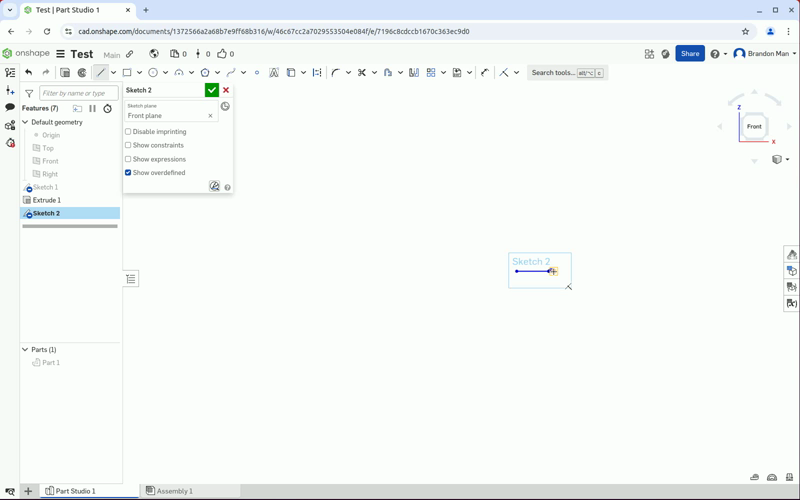
scroll(6)
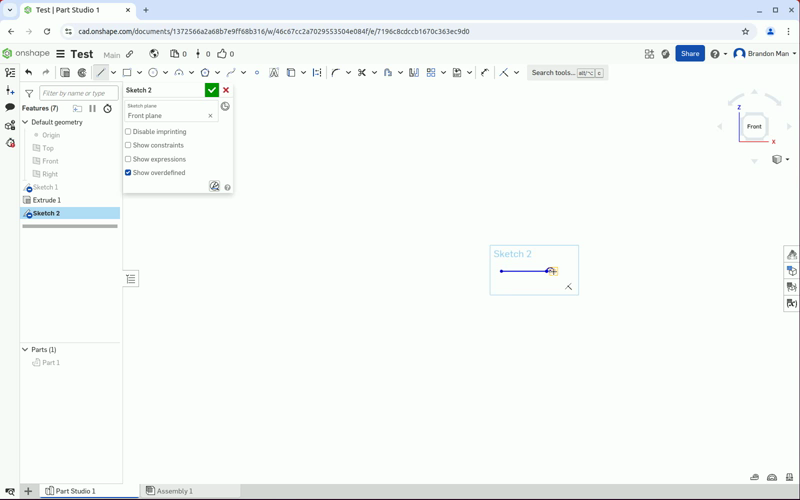
scroll(6)
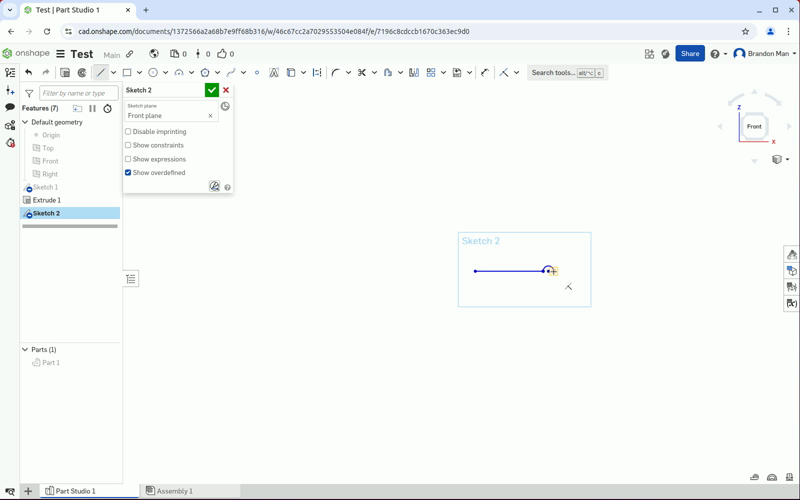
scroll(6)
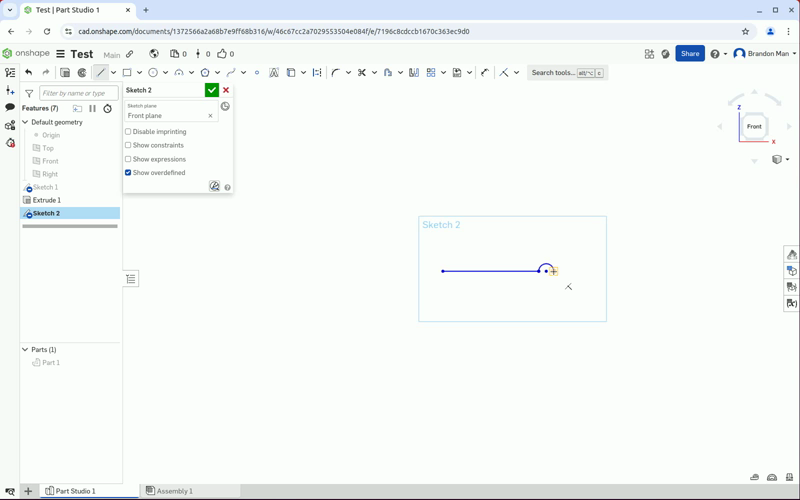
scroll(6)
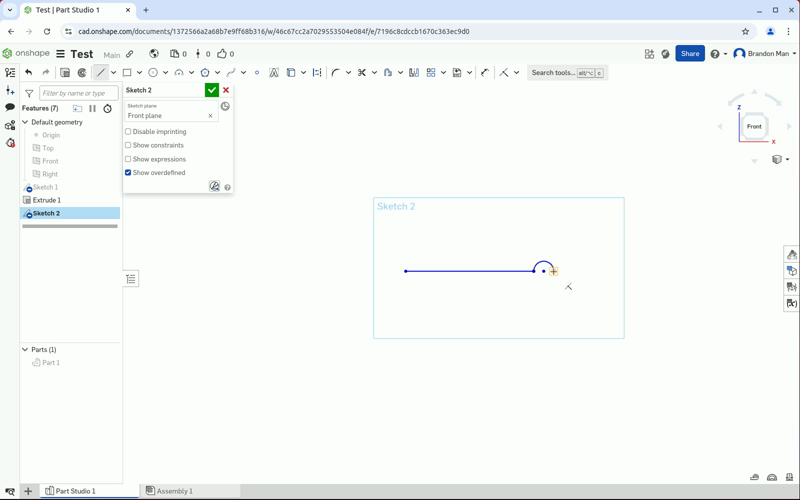
scroll(6)
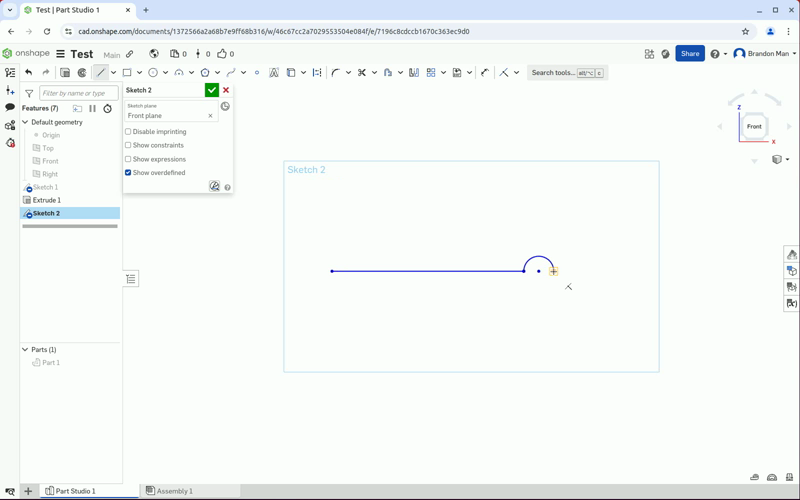
scroll(6)
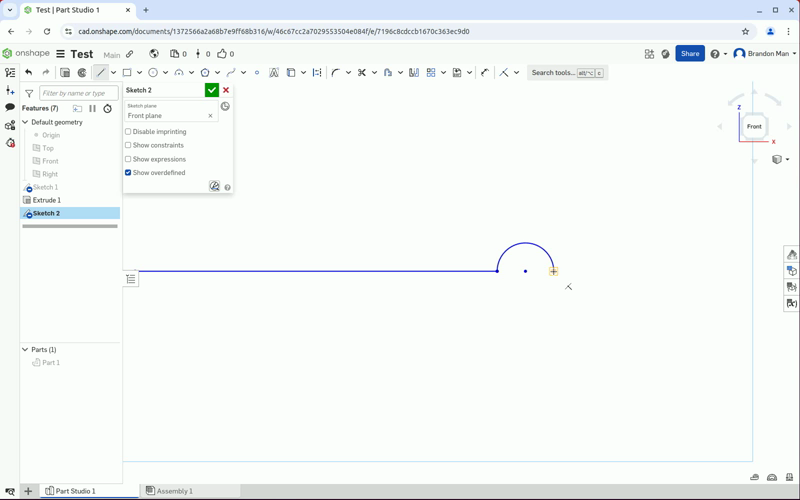
click(553, 271)
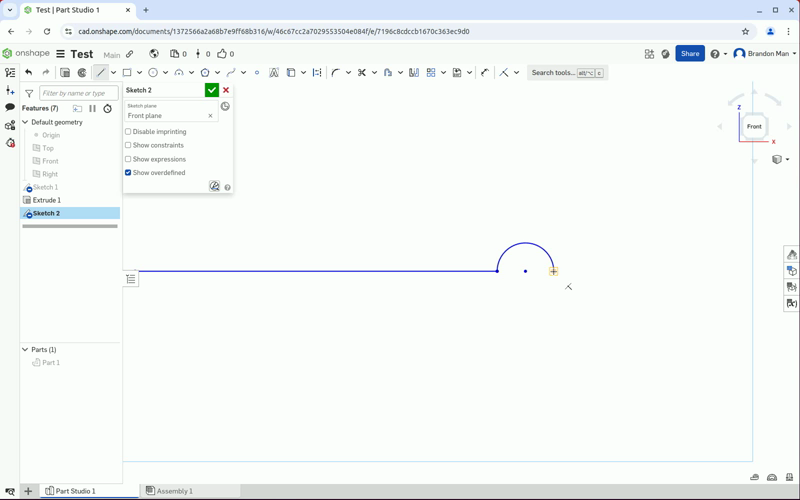
scroll(-6)
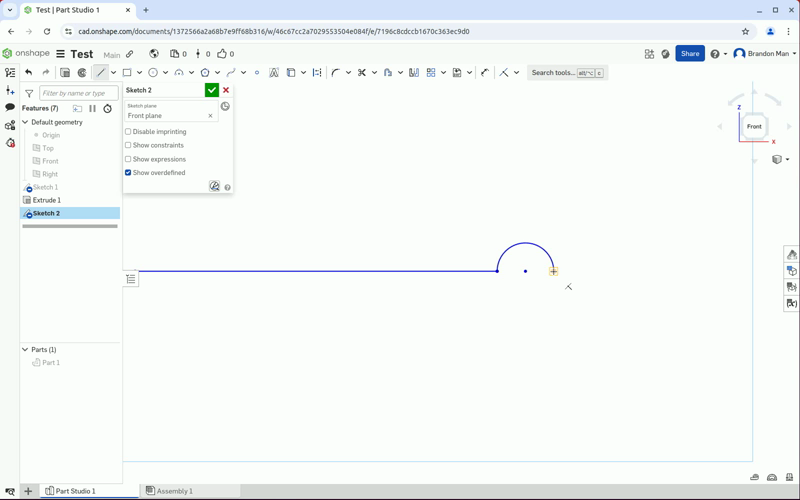
scroll(-6)
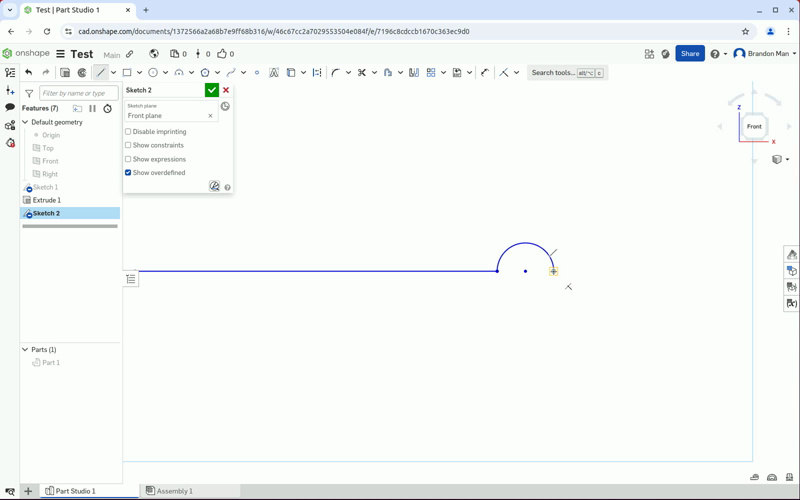
scroll(-6)
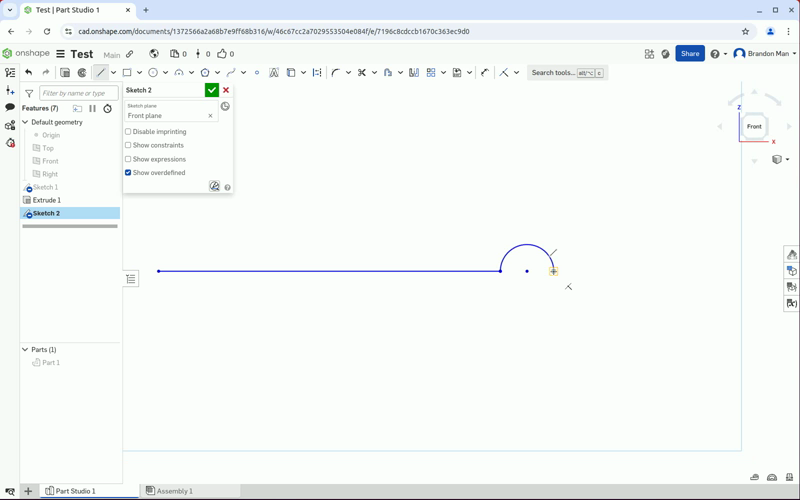
scroll(-6)
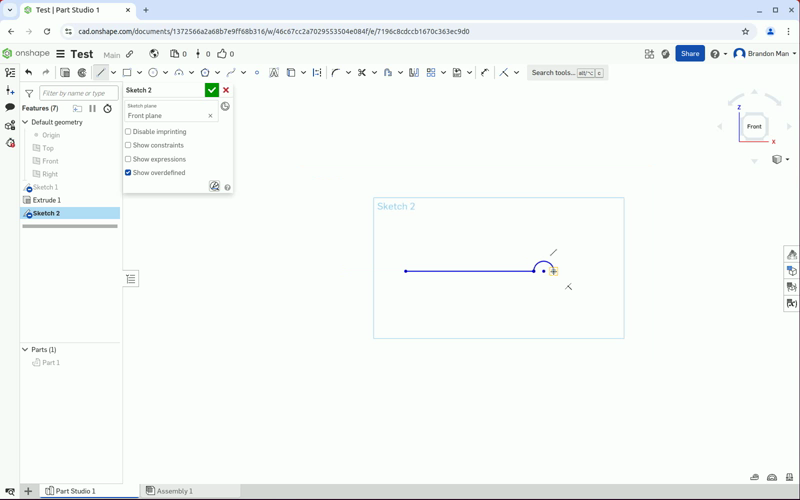
scroll(-6)
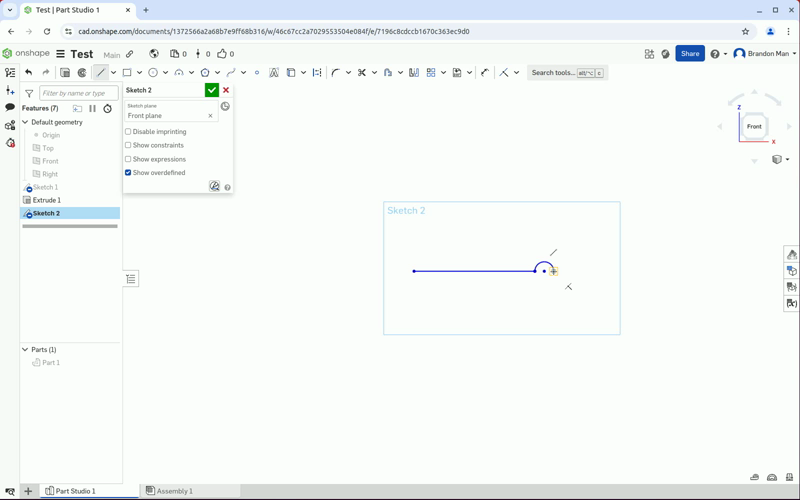
scroll(-6)
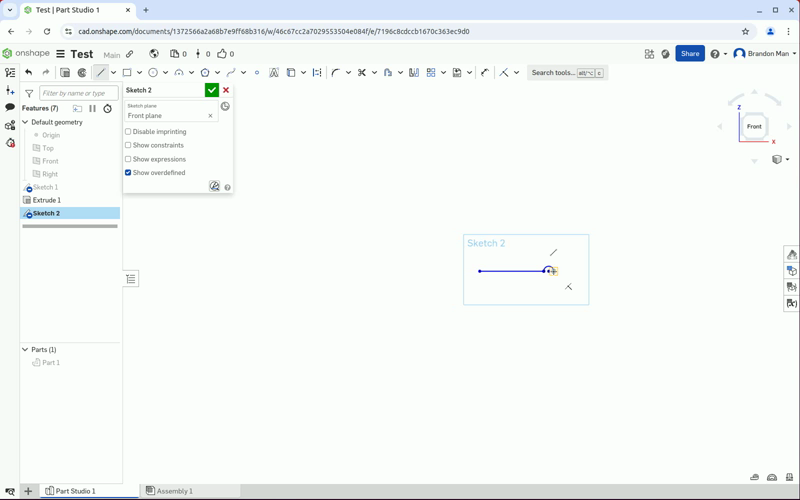
scroll(-6)
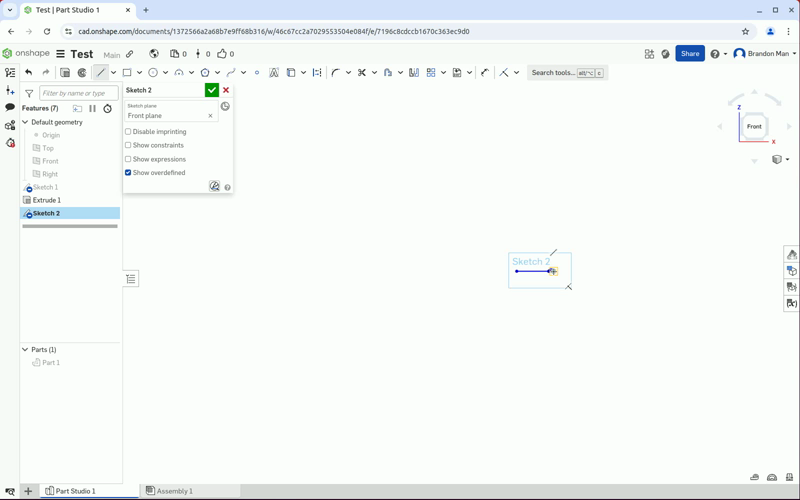
key_down(shift)
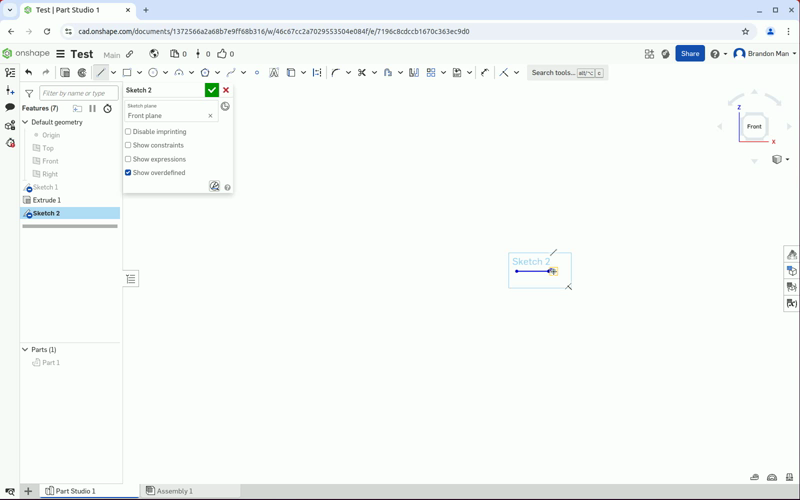
mouse_move(583, 271)
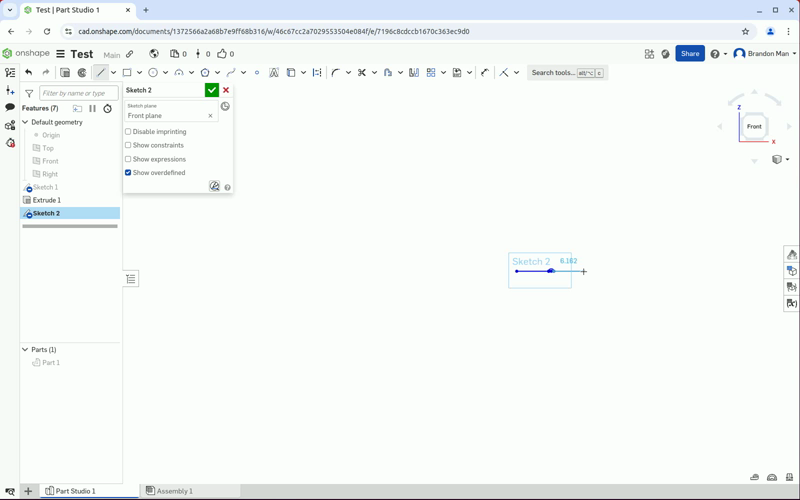
mouse_move(573, 271)
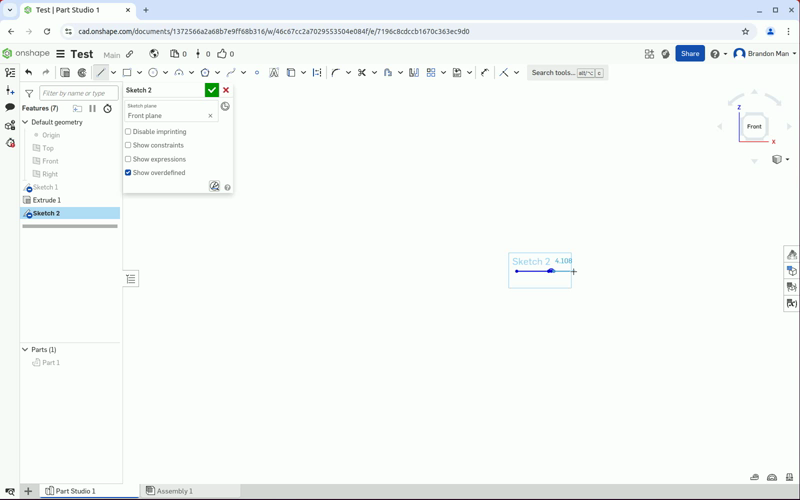
click(573, 271)
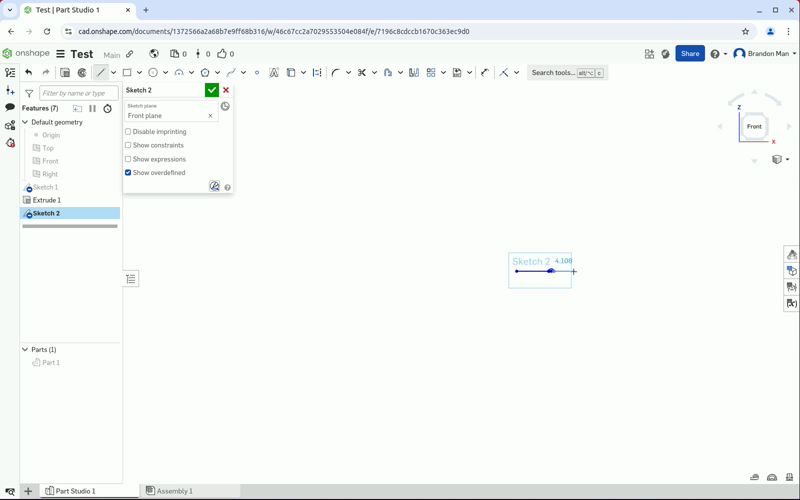
key_up(shift)
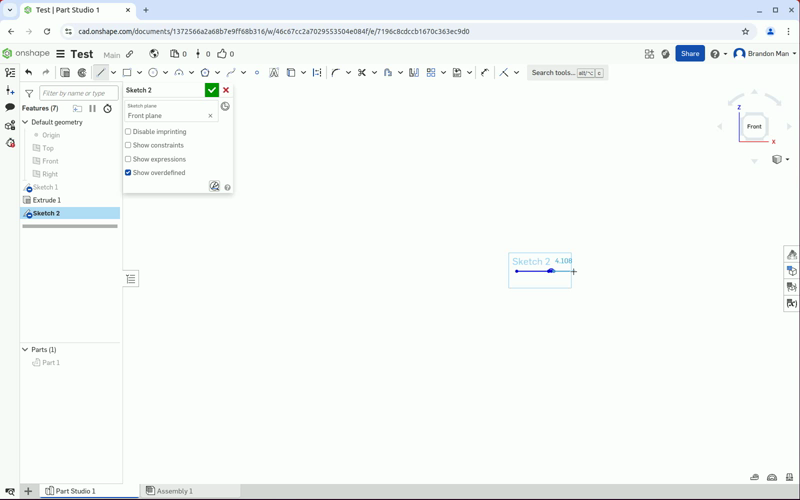
key_down(shift)
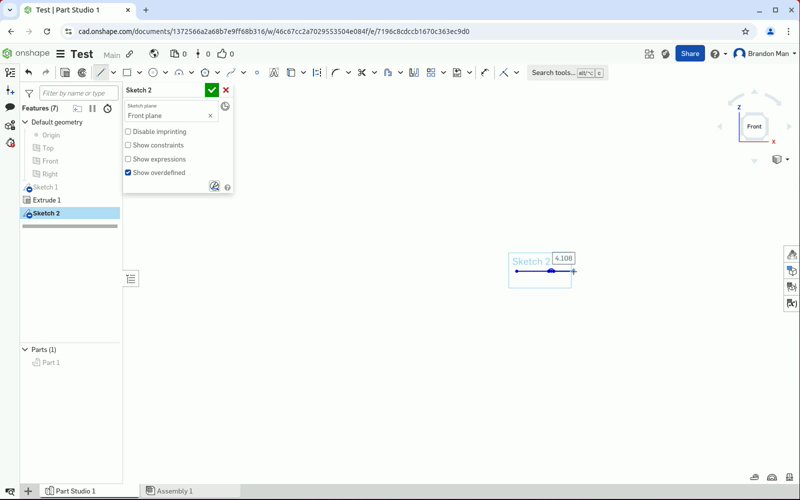
mouse_move(589, 271)
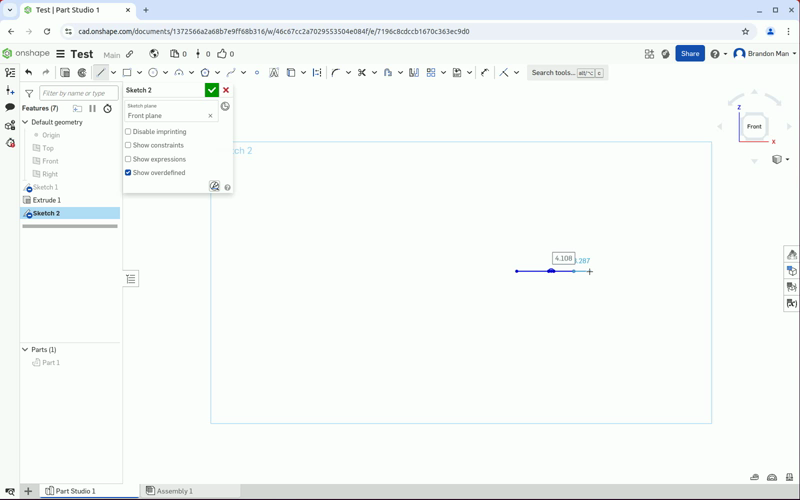
mouse_move(573, 259)
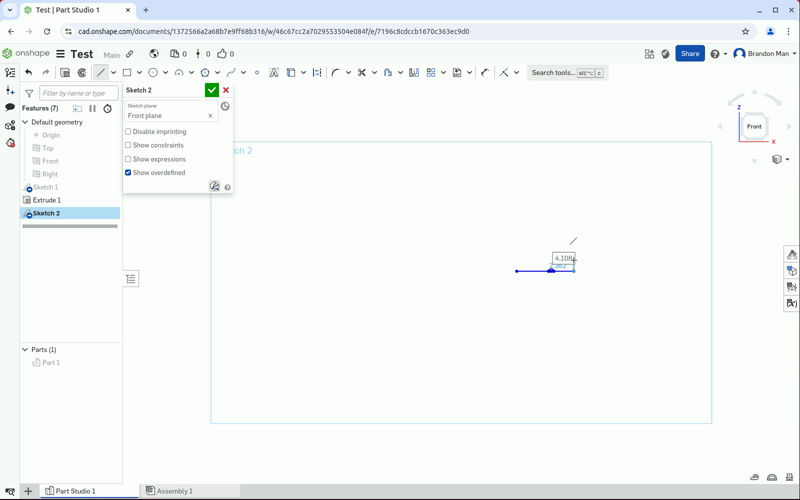
click(573, 259)
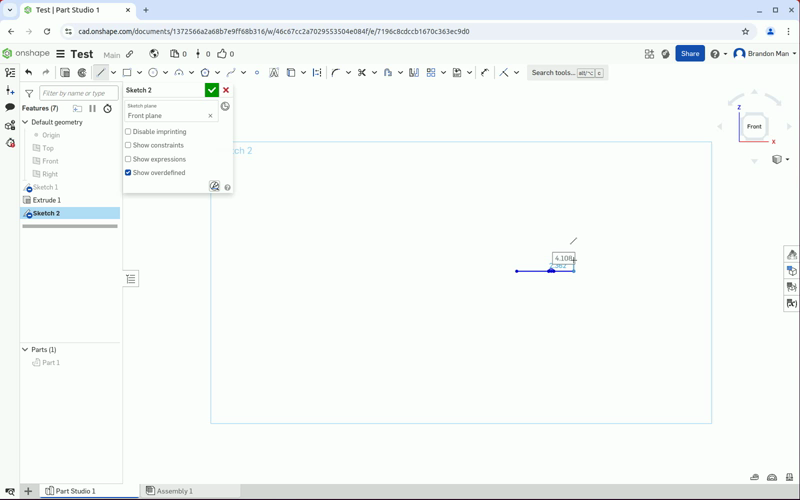
key_up(shift)
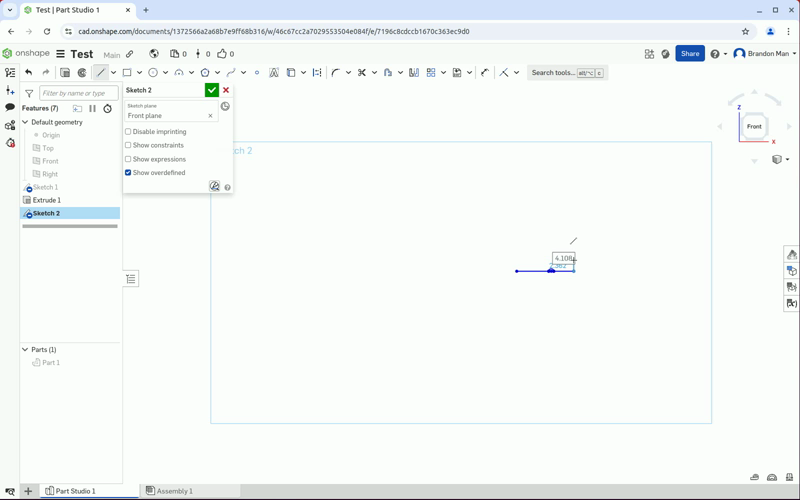
key_down(shift)
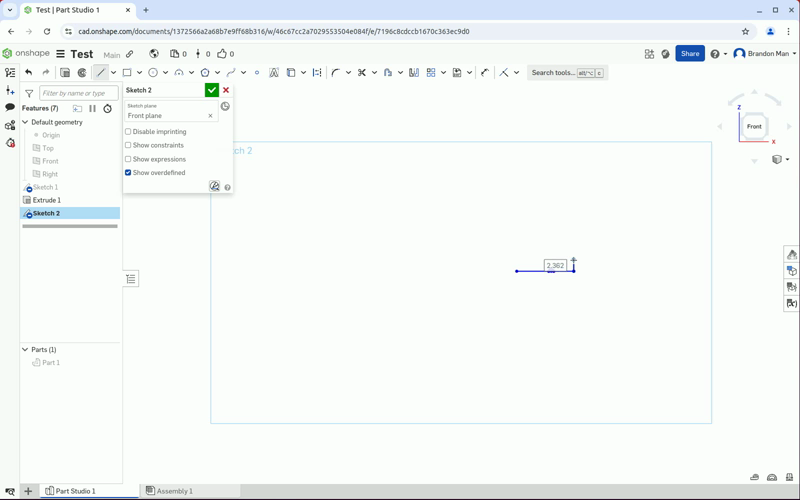
mouse_move(589, 259)
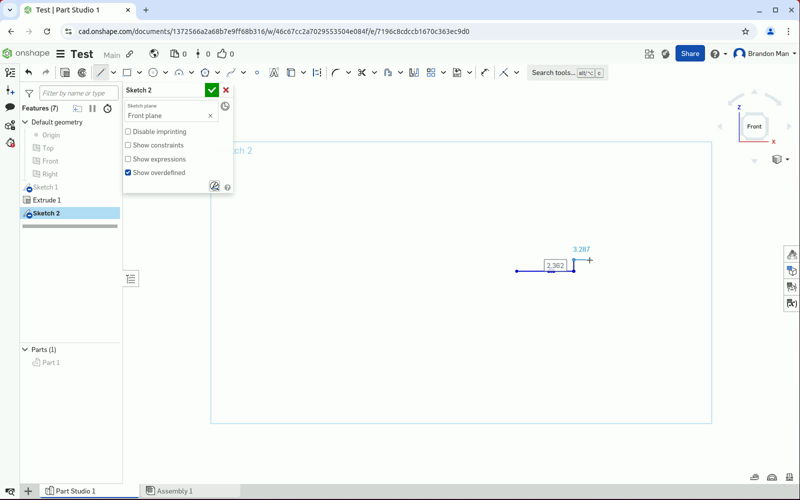
mouse_move(516, 259)
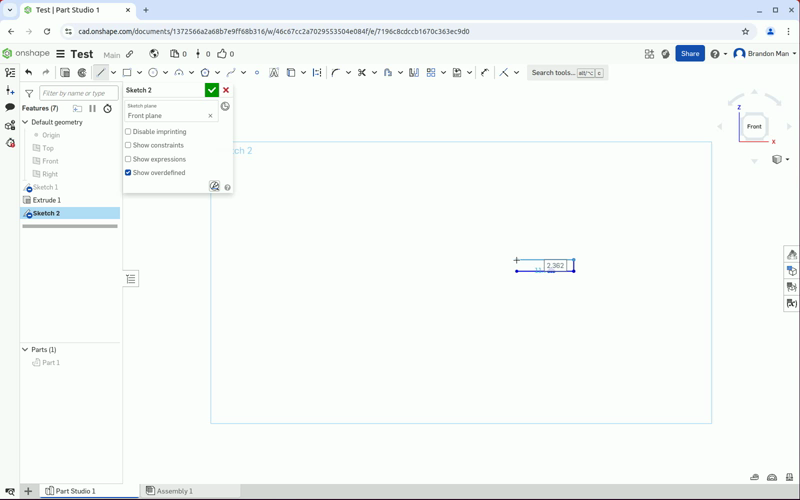
click(516, 259)
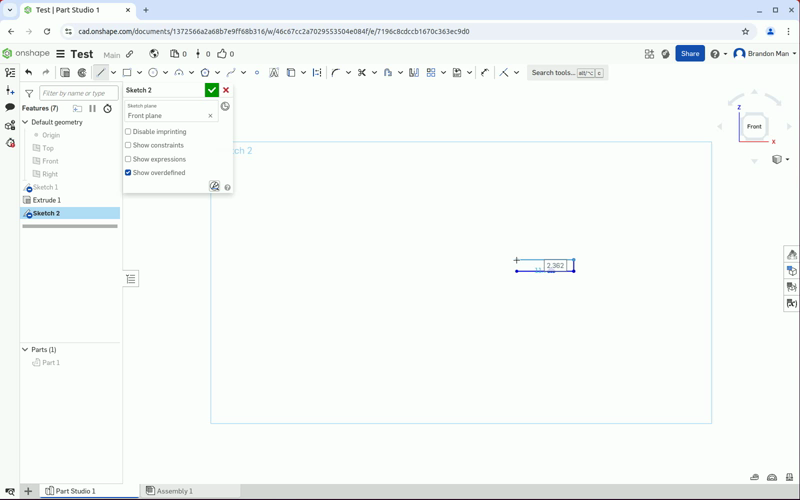
key_up(shift)
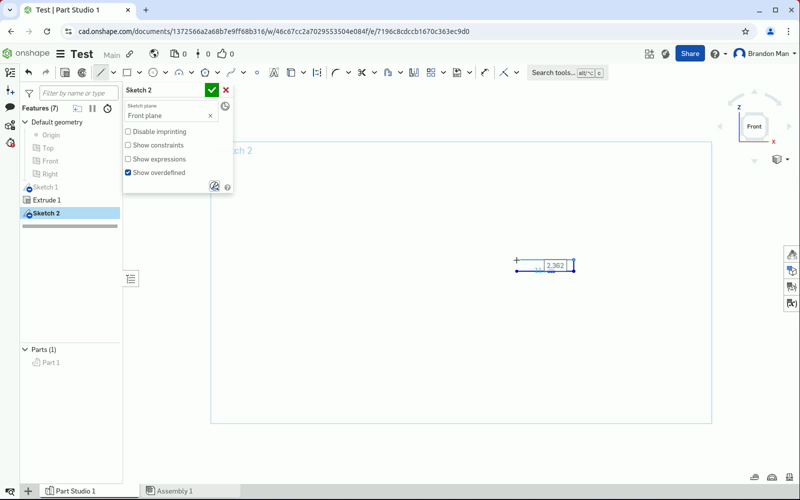
mouse_move(546, 259)
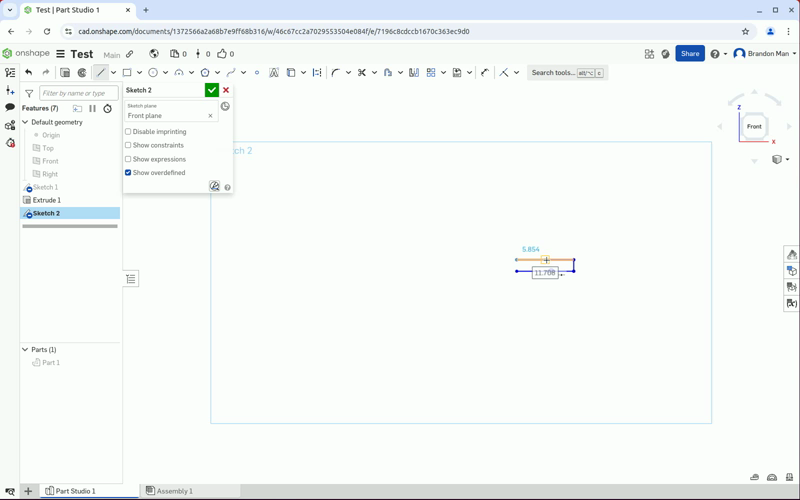
key_down(shift)
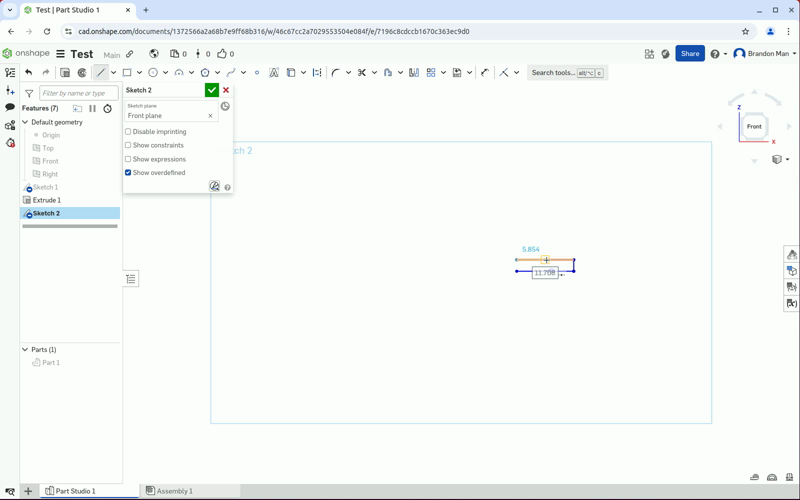
mouse_move(516, 271)
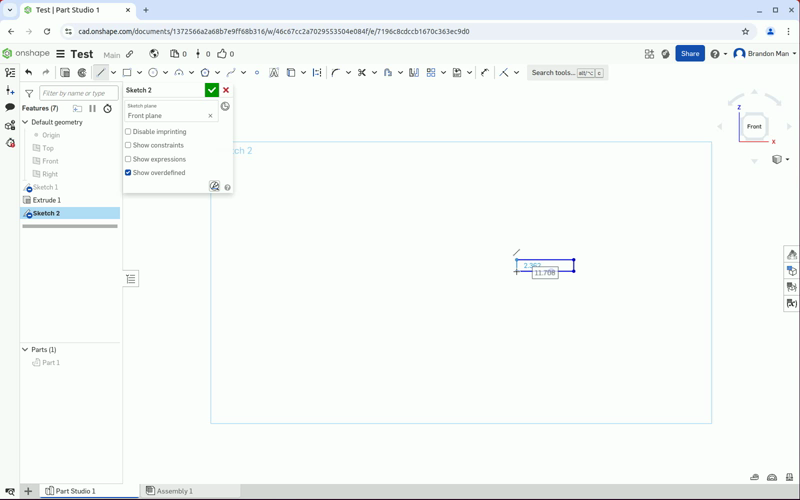
key_up(shift)
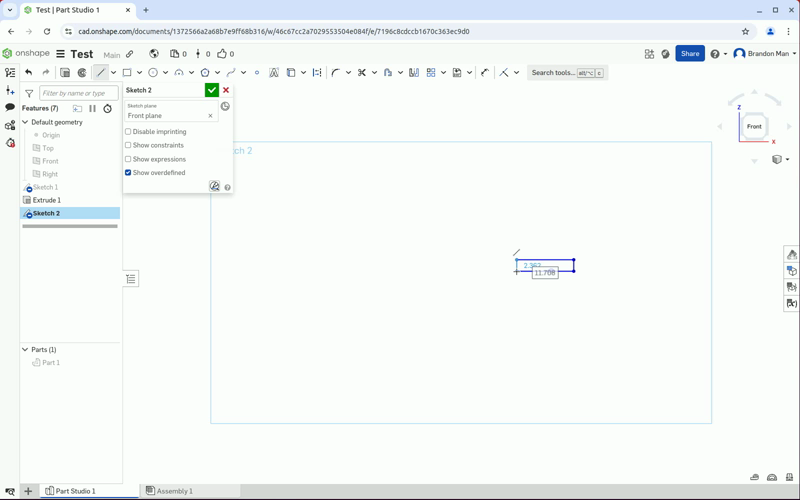
click(516, 271)
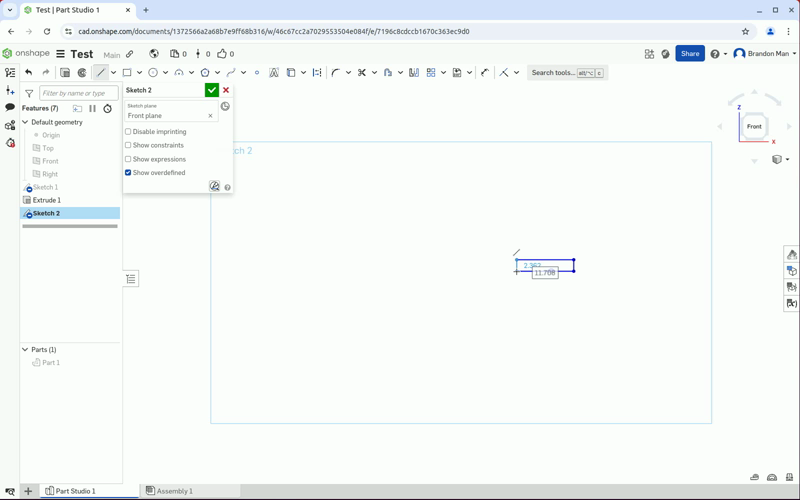
key(esc)
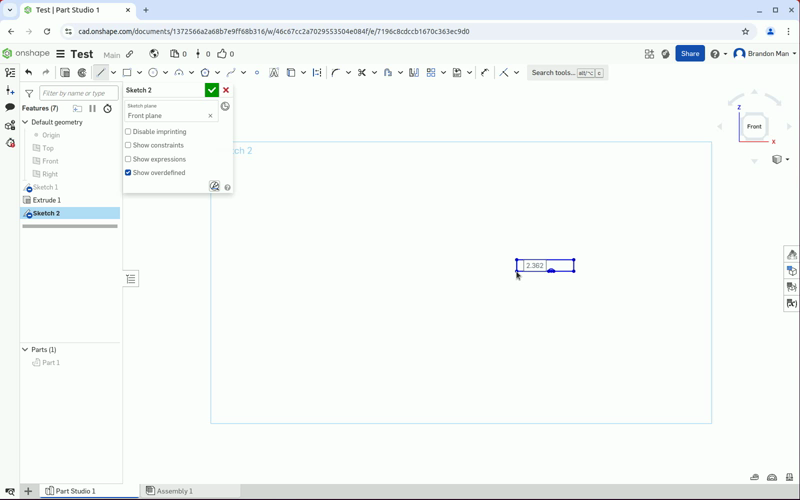
mouse_move(522, 265)
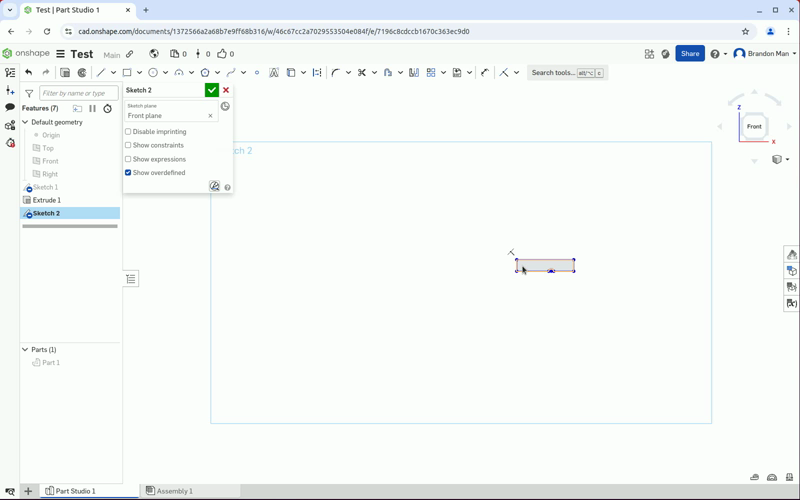
scroll(6)
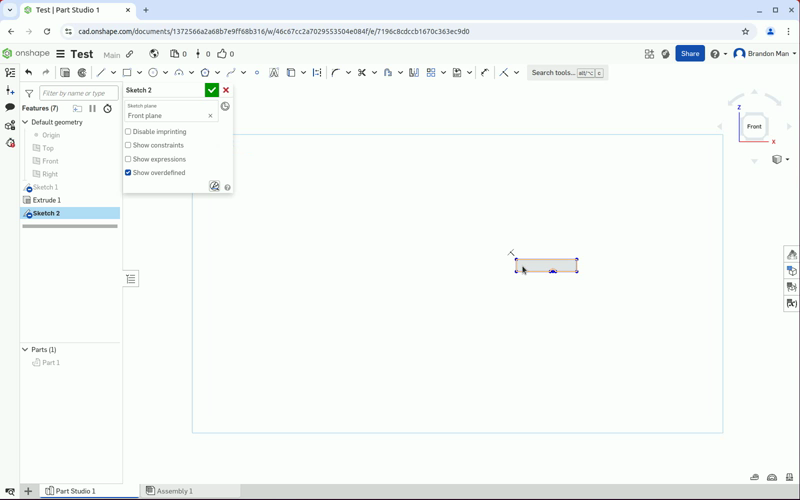
scroll(6)
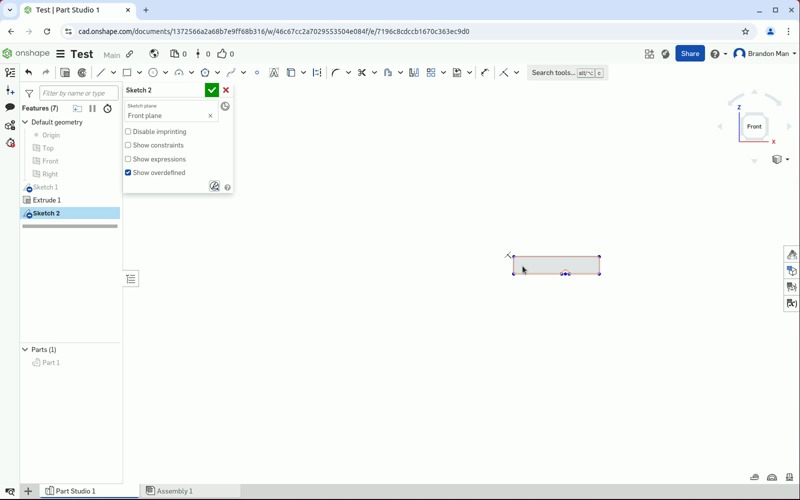
scroll(6)
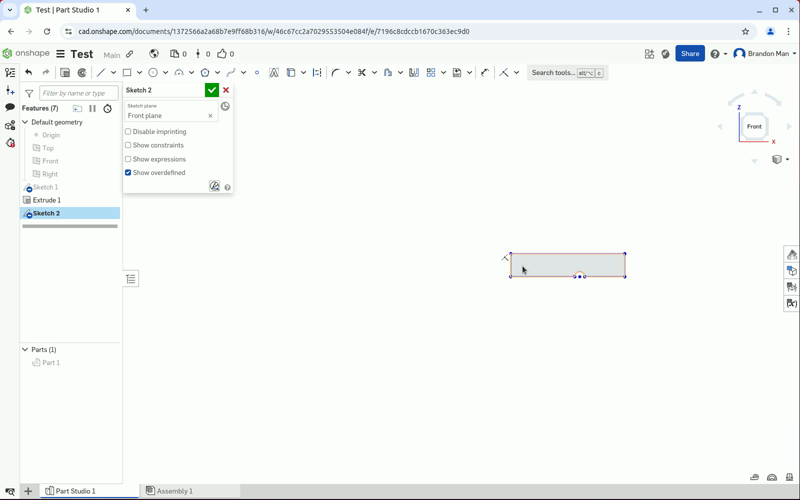
scroll(6)
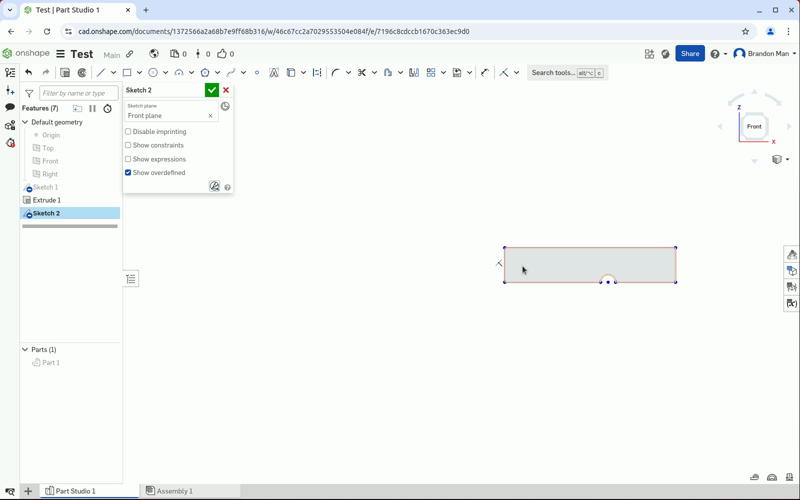
scroll(6)
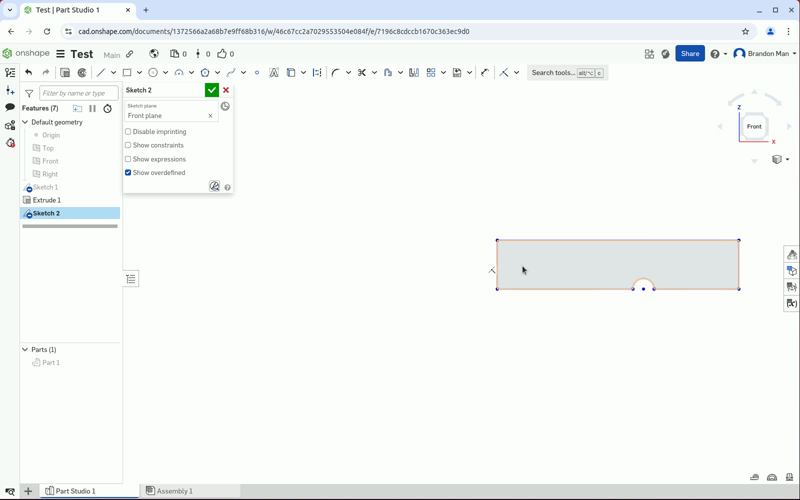
scroll(6)
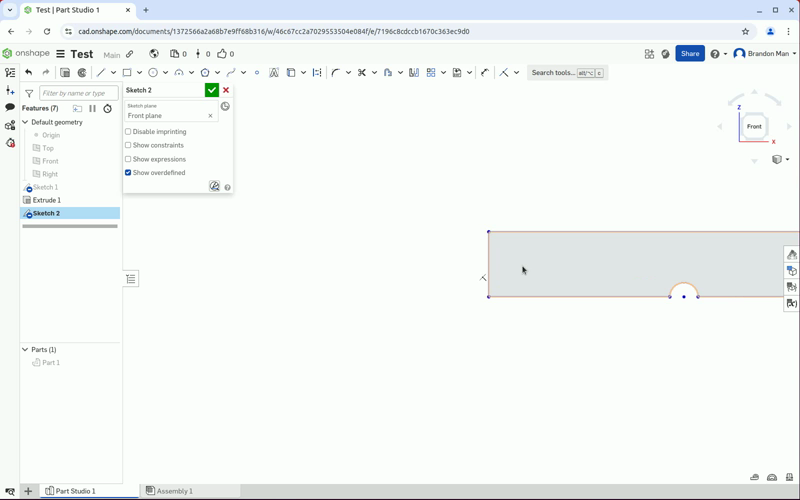
scroll(6)
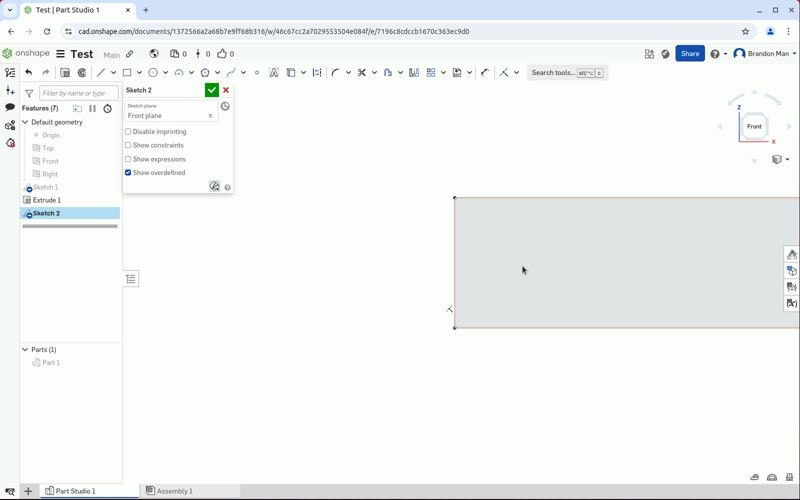
click(522, 265)
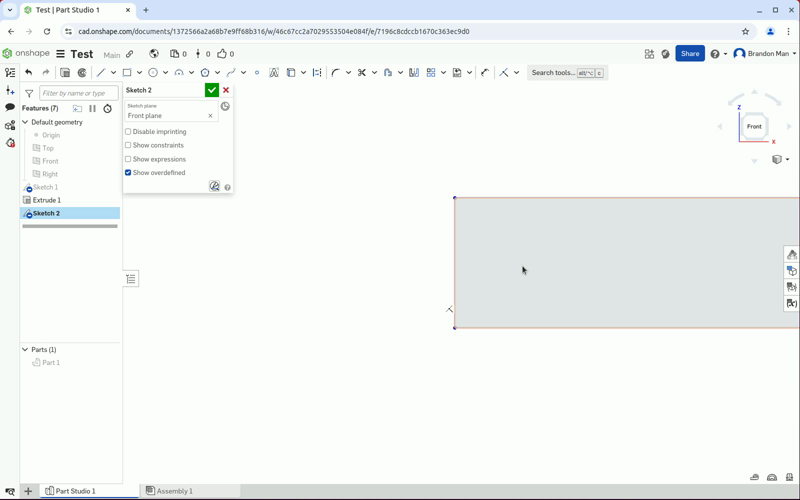
scroll(-6)
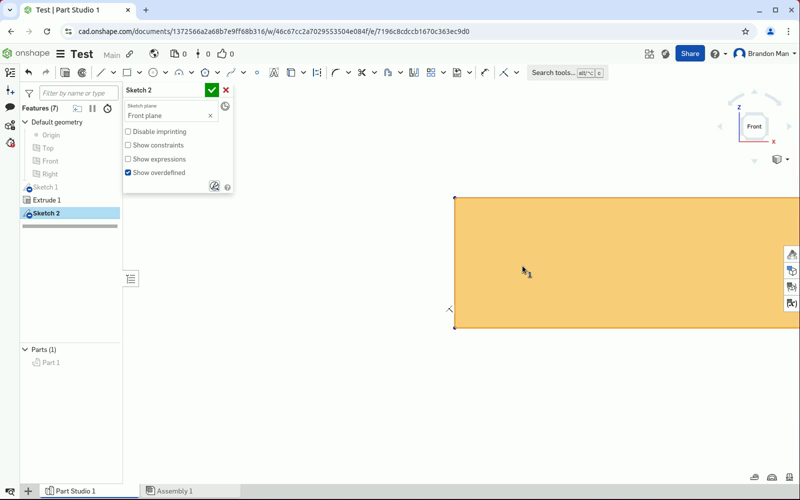
scroll(-6)
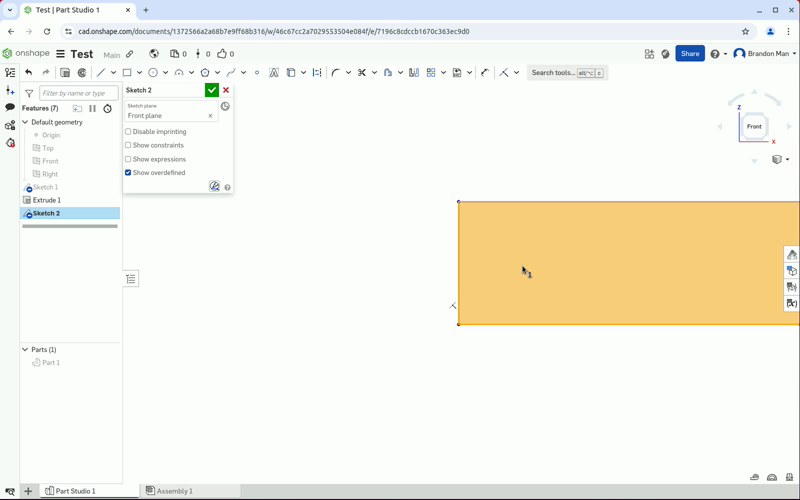
scroll(-6)
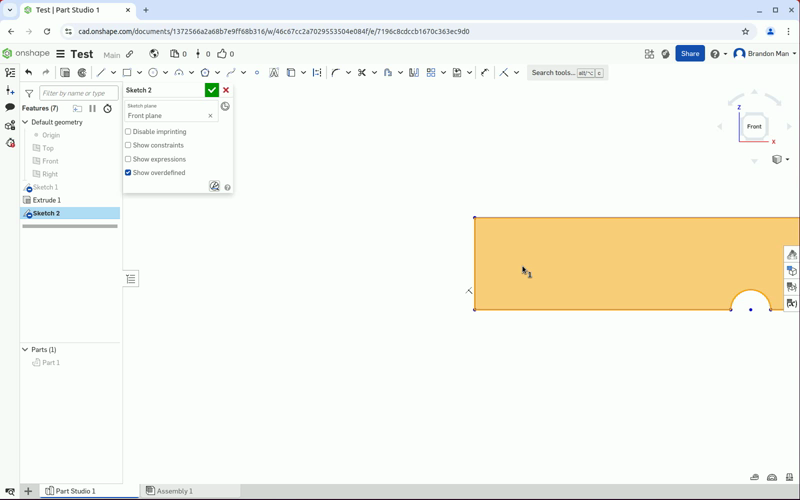
scroll(-6)
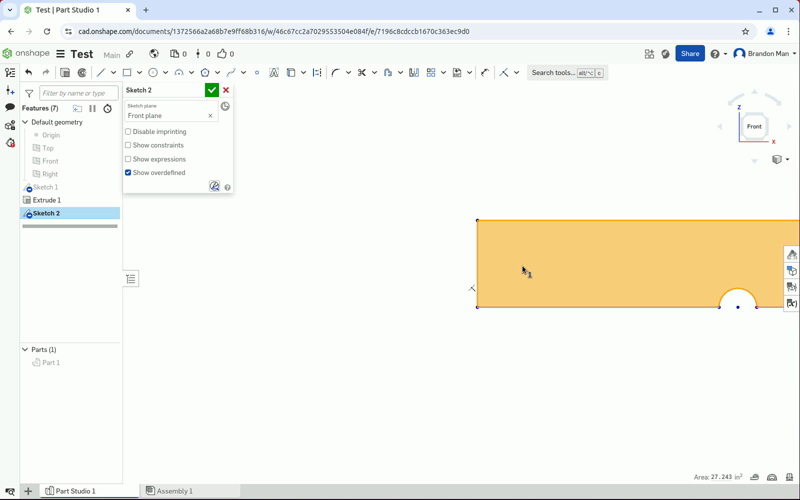
scroll(-6)
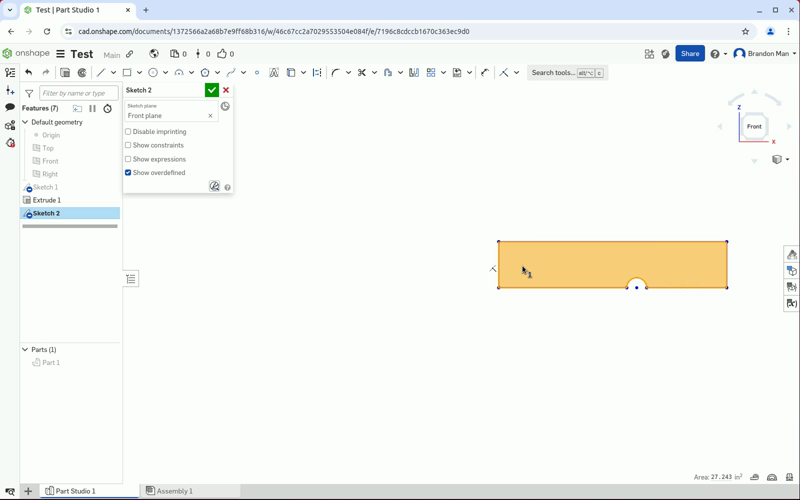
scroll(-6)
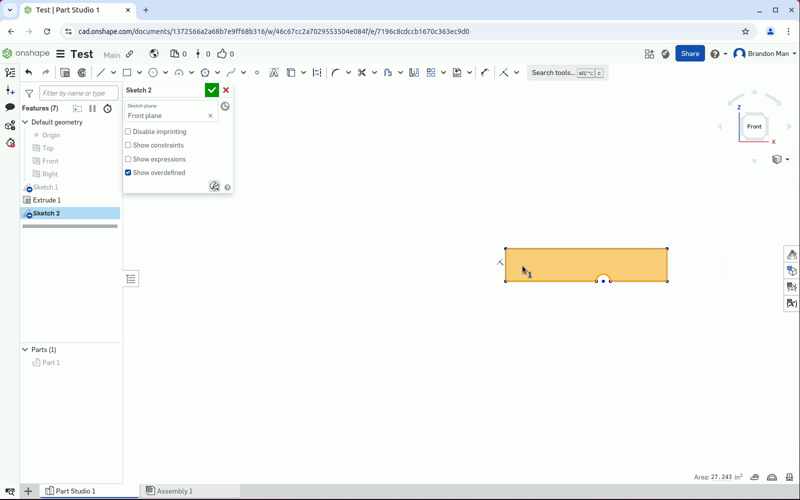
scroll(-6)
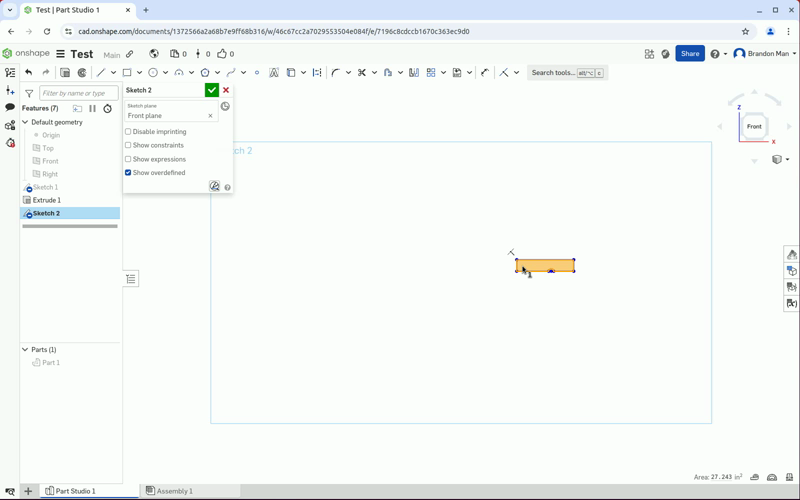
mouse_move(73, 352)
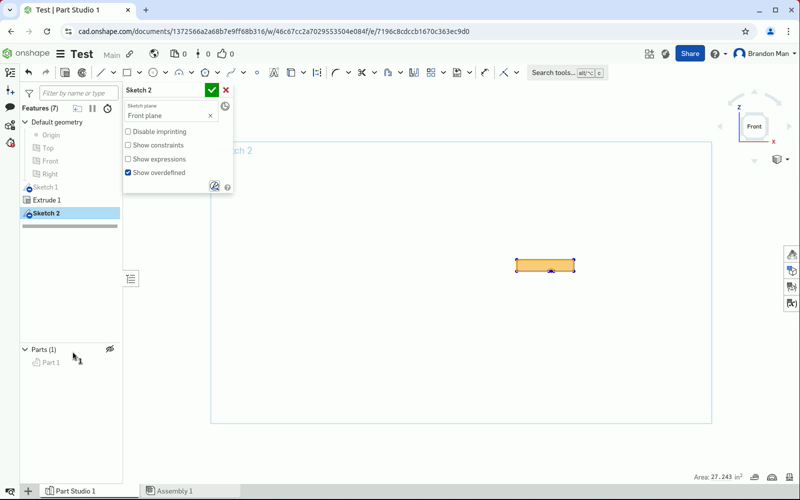
key(shift+y)
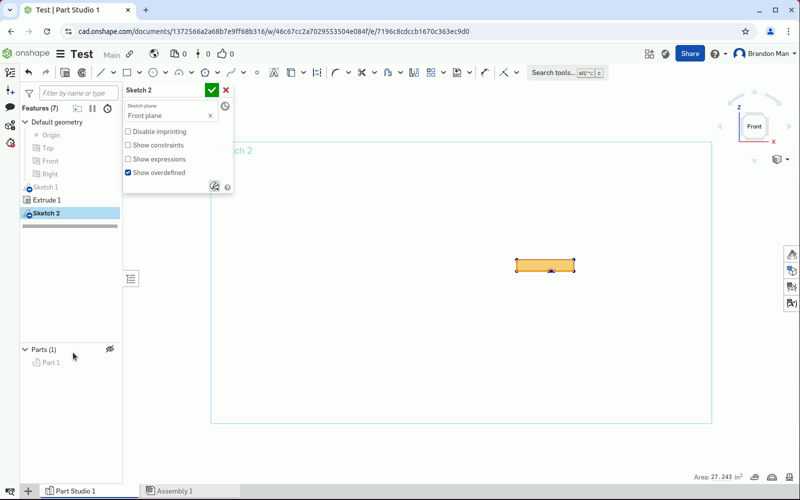
key(shift+e)
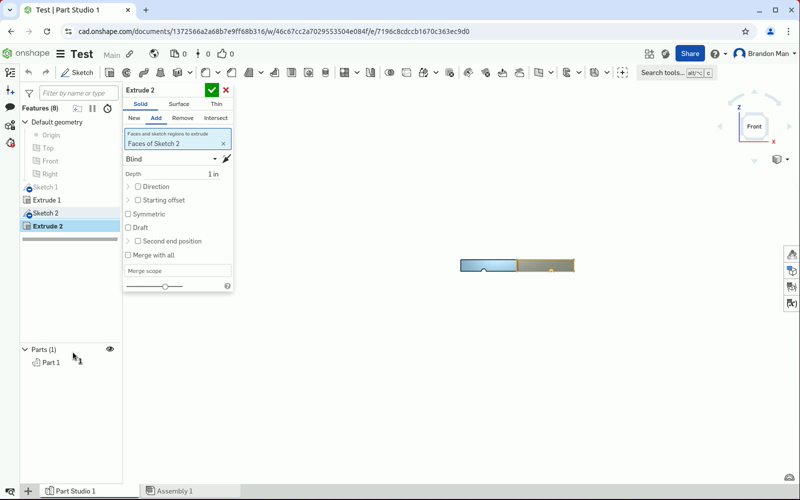
mouse_move(143, 106)
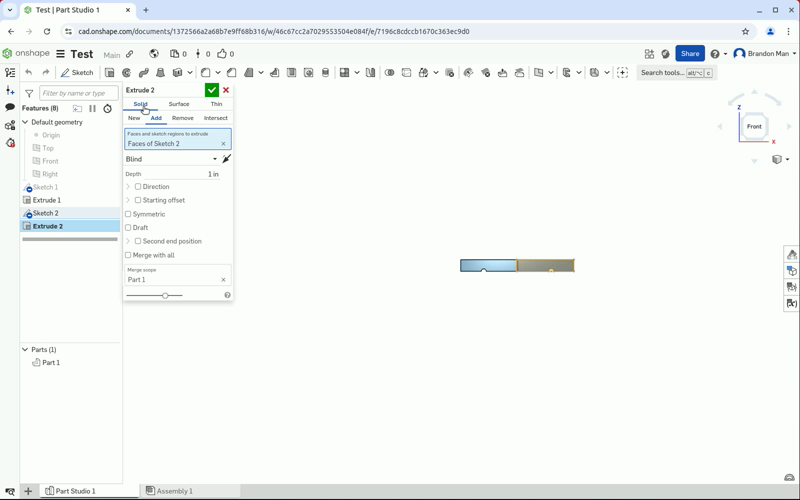
click(143, 106)
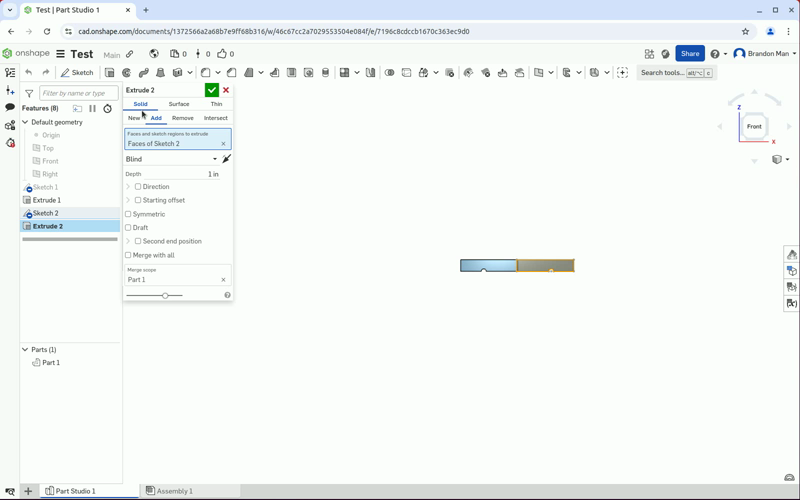
mouse_move(137, 120)
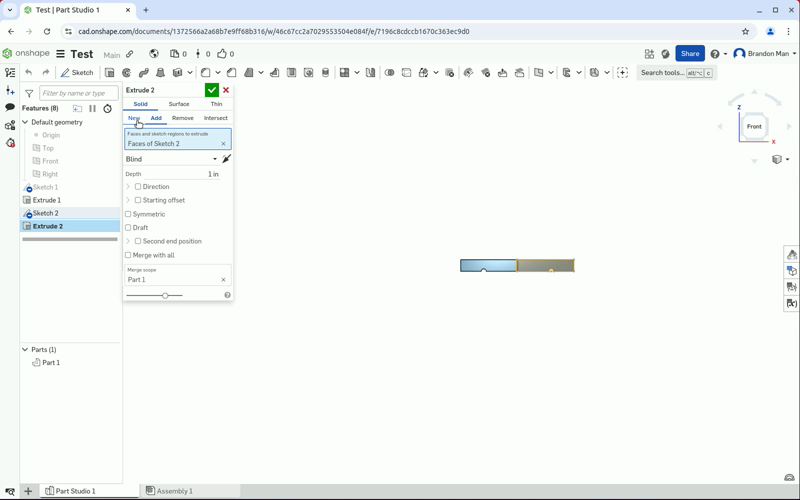
click(137, 120)
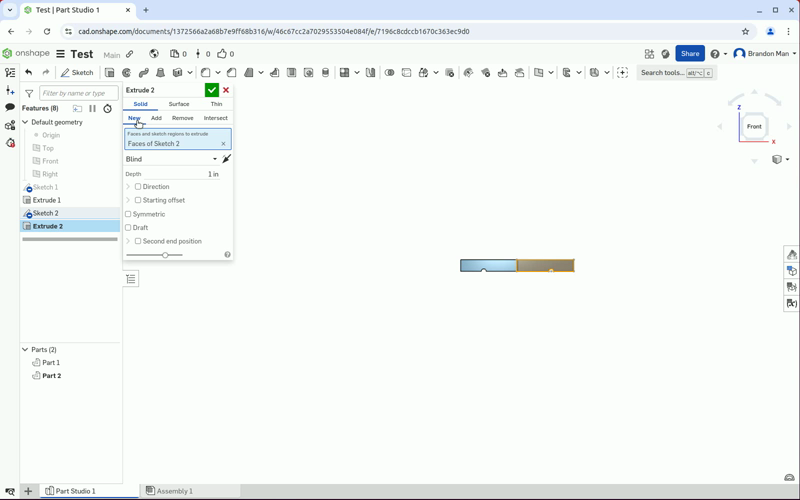
key(tab, 4)
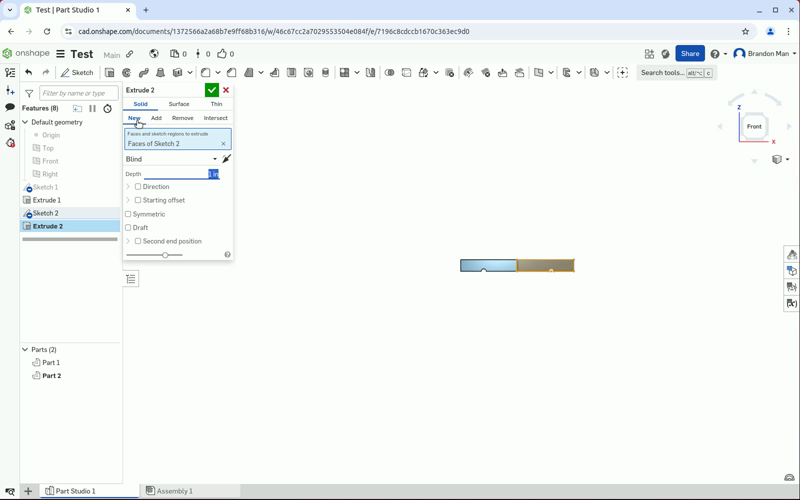
text(2.407)
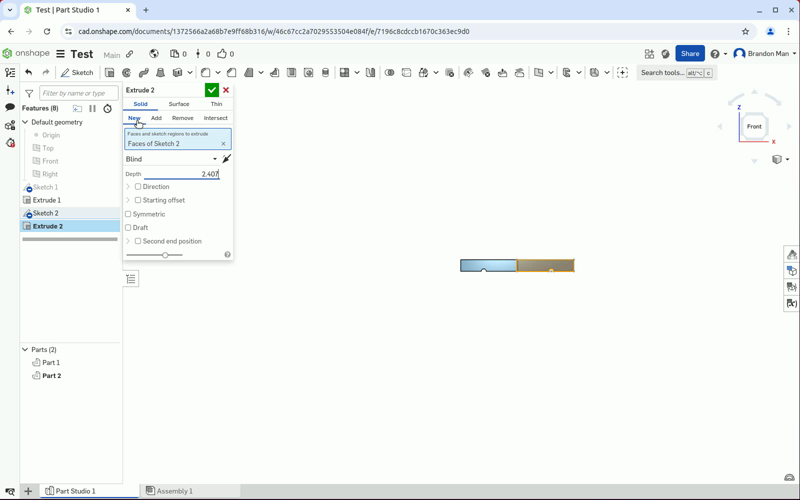
key(enter)
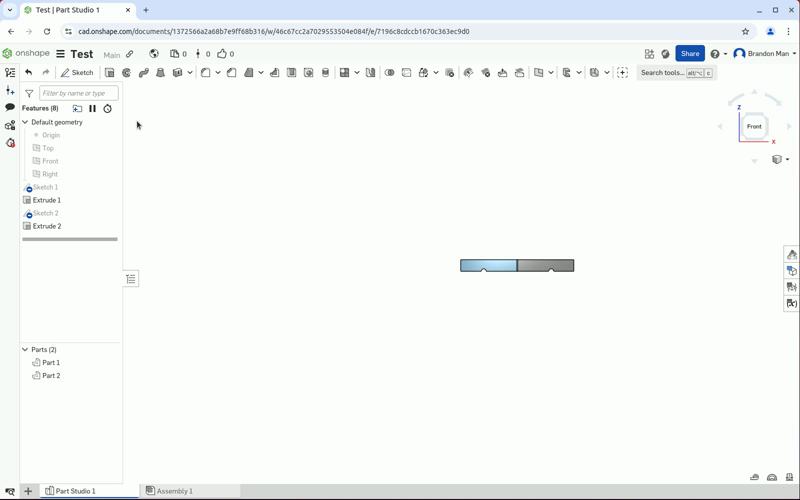
key(shift+h)
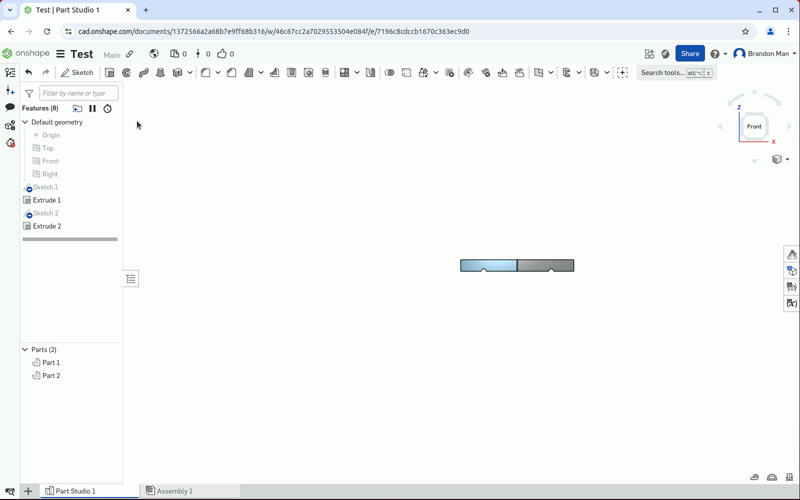
key(shift+h)
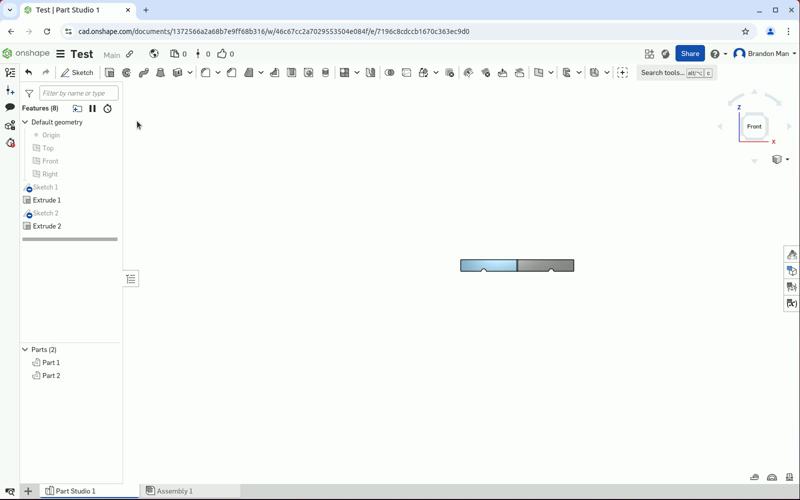
mouse_move(73, 189)
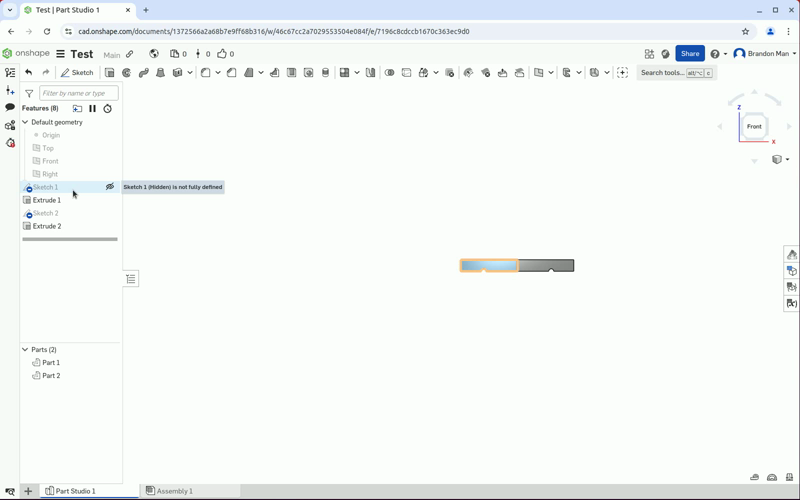
click(73, 189)
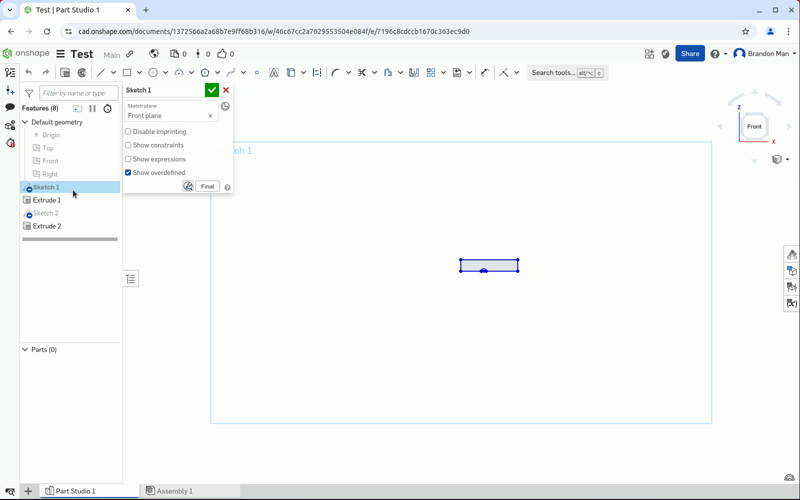
mouse_move(229, 92)
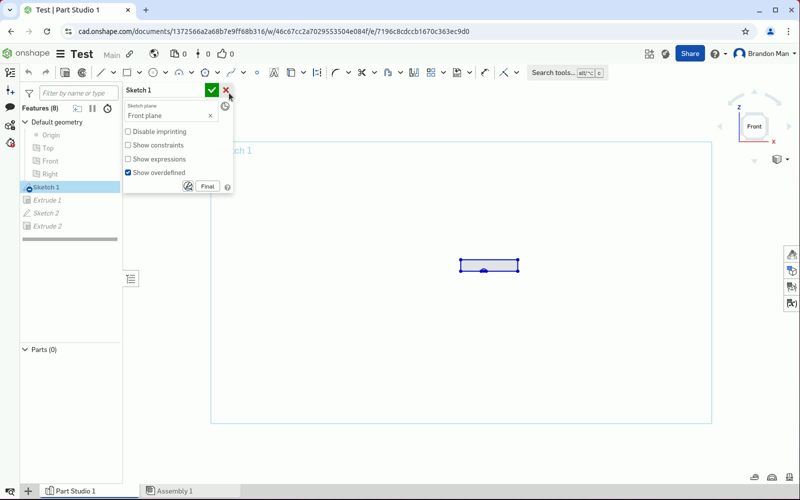
click(229, 92)
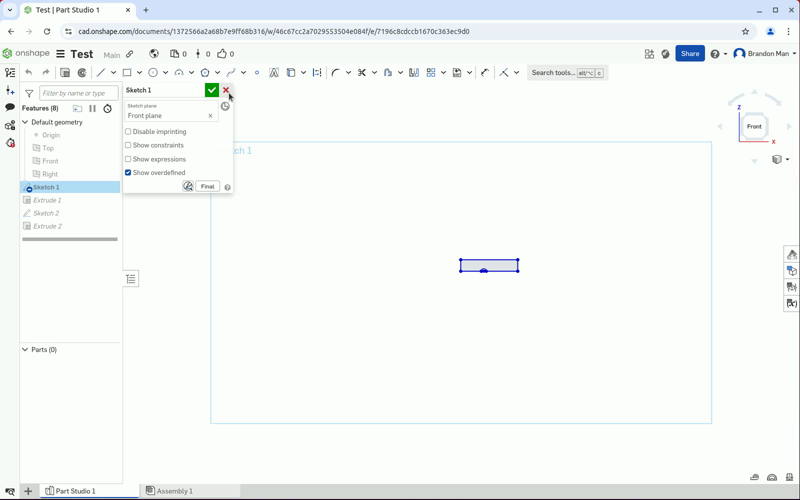
key(shift+s)
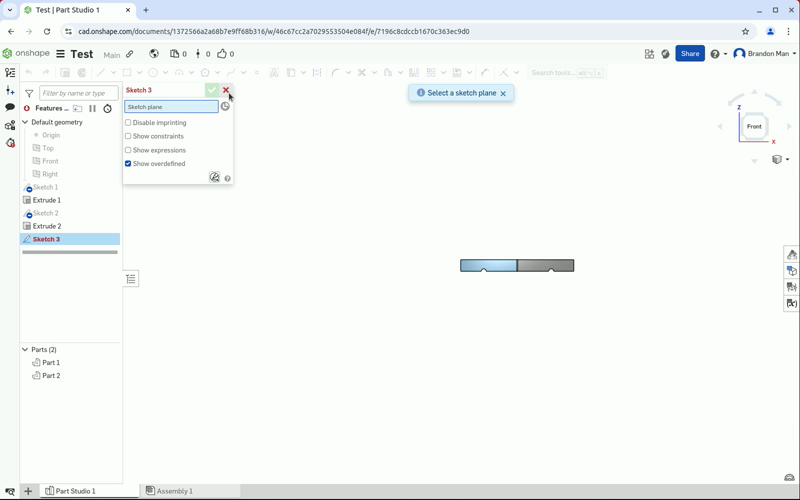
mouse_move(73, 163)
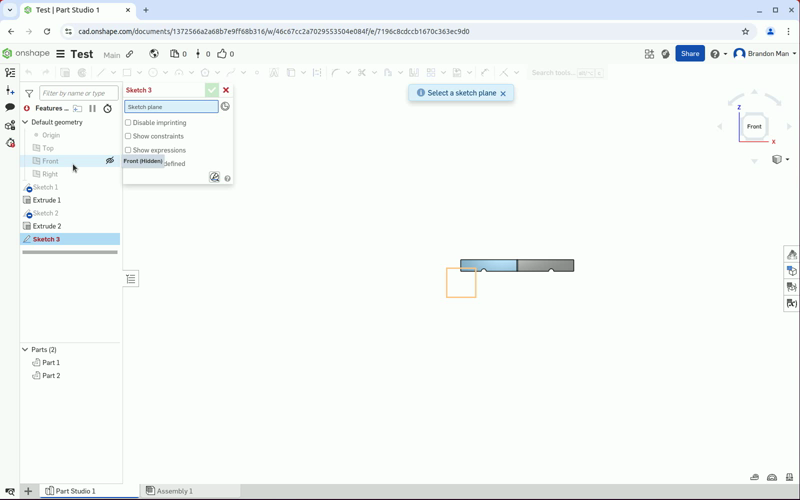
click(73, 163)
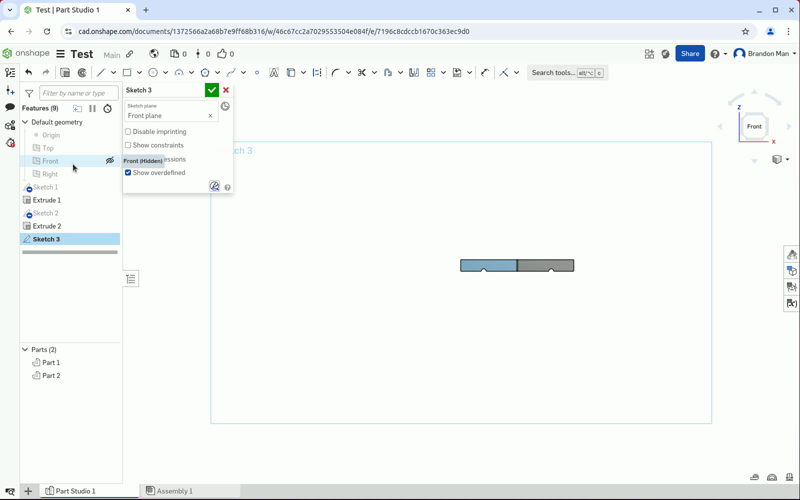
mouse_move(73, 352)
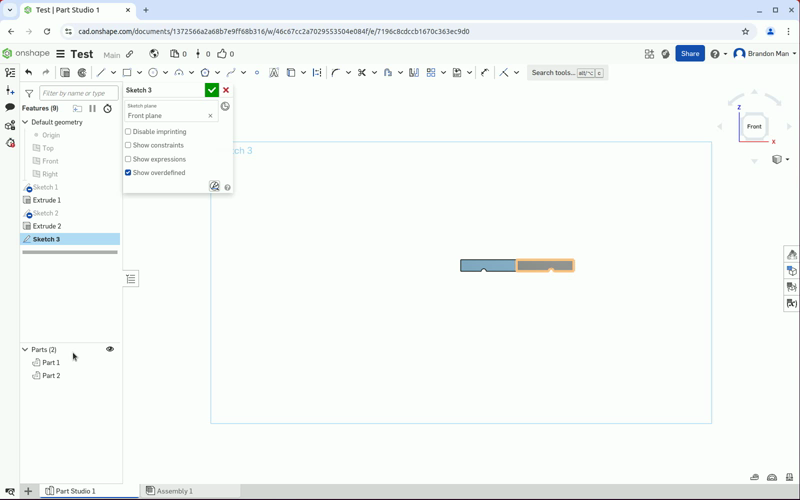
key(y)
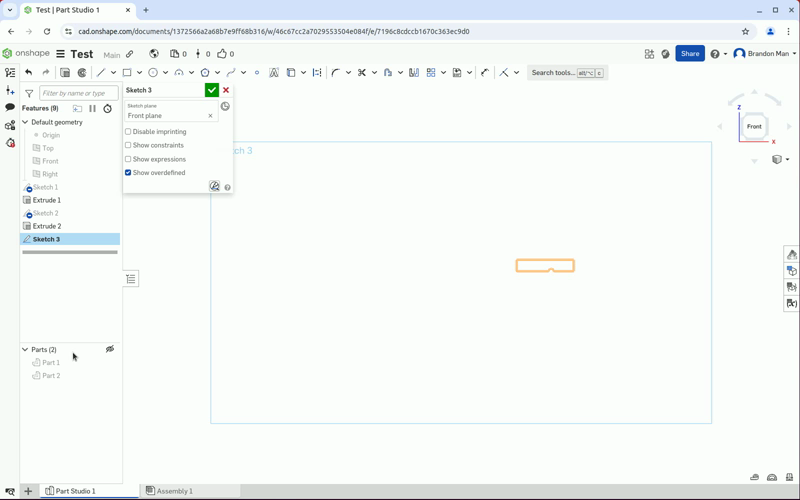
key(l)
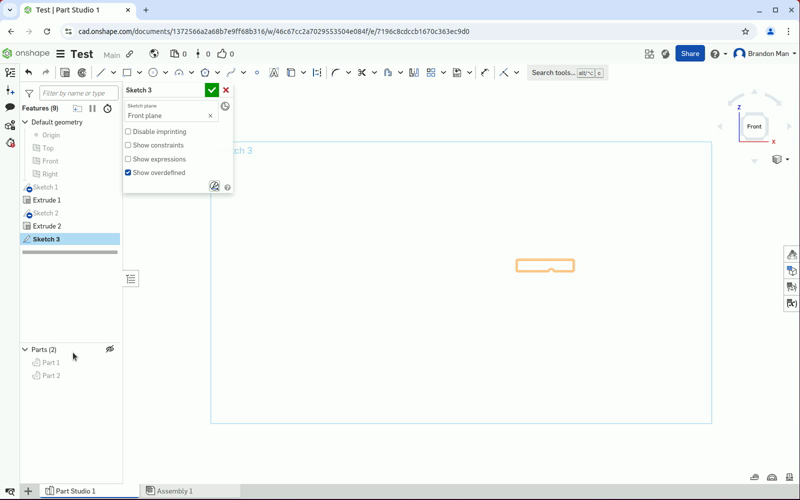
key_down(shift)
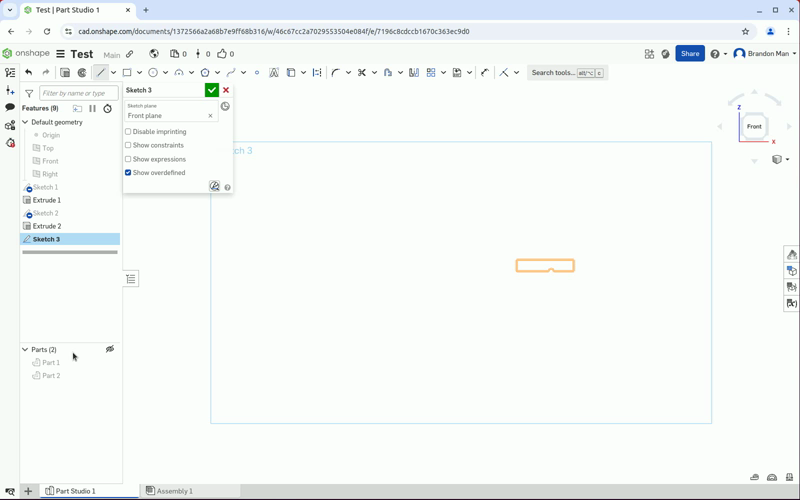
mouse_move(516, 282)
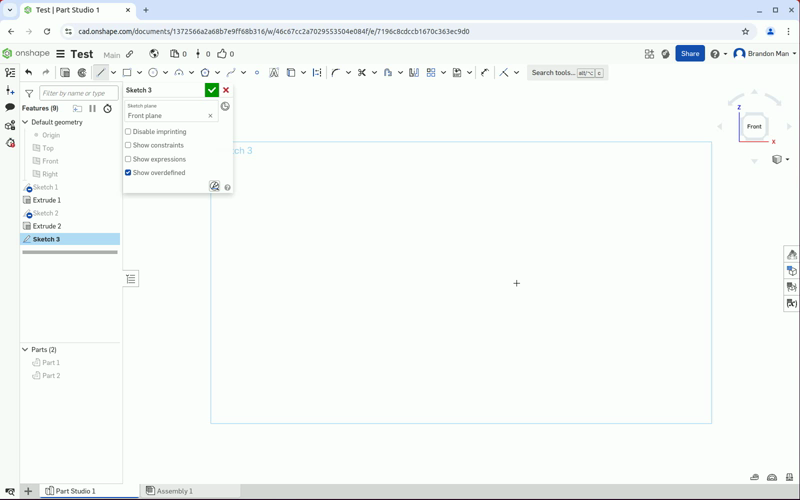
click(516, 282)
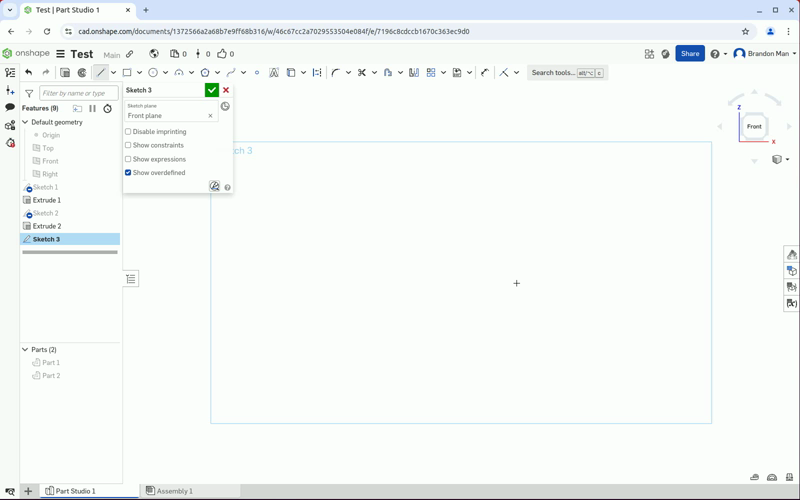
key_up(shift)
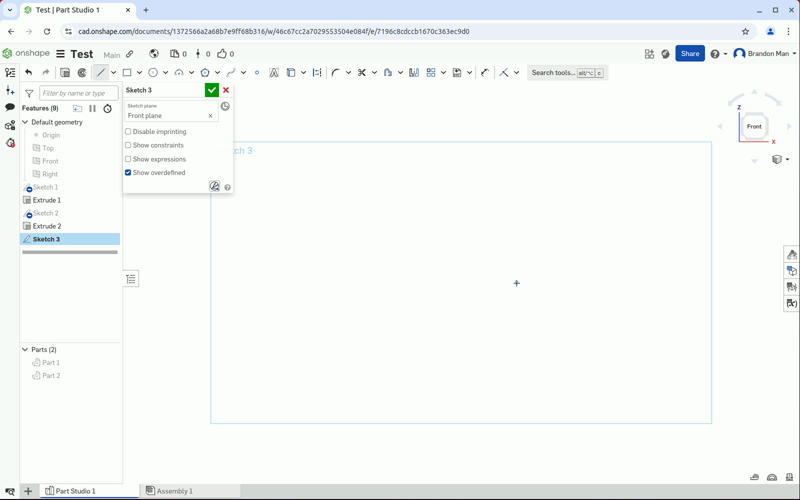
key_down(shift)
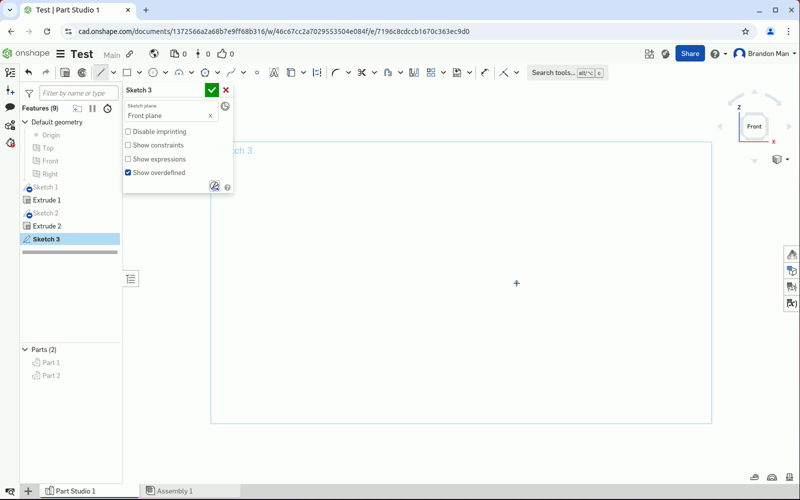
mouse_move(546, 282)
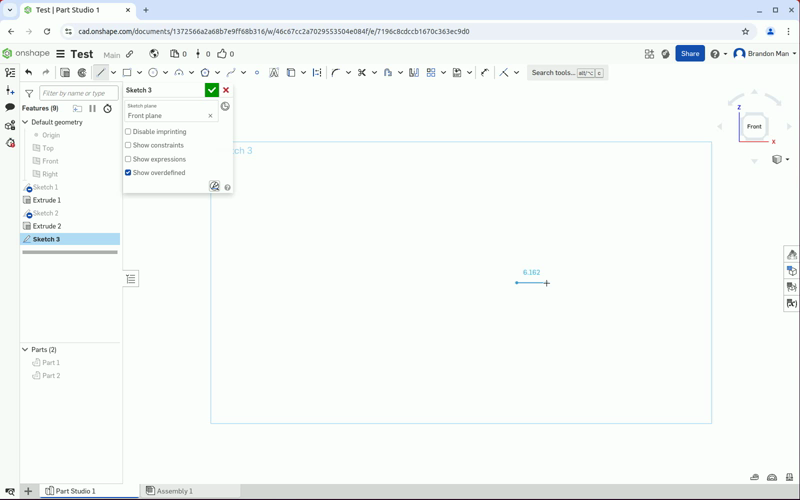
mouse_move(573, 282)
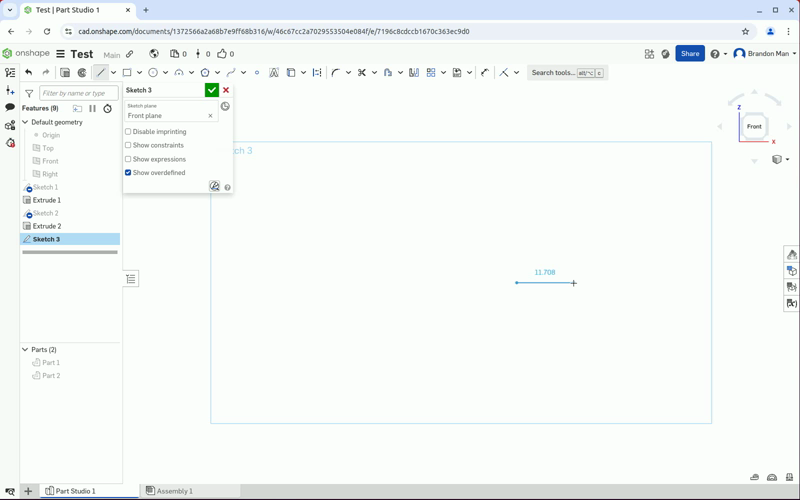
click(573, 282)
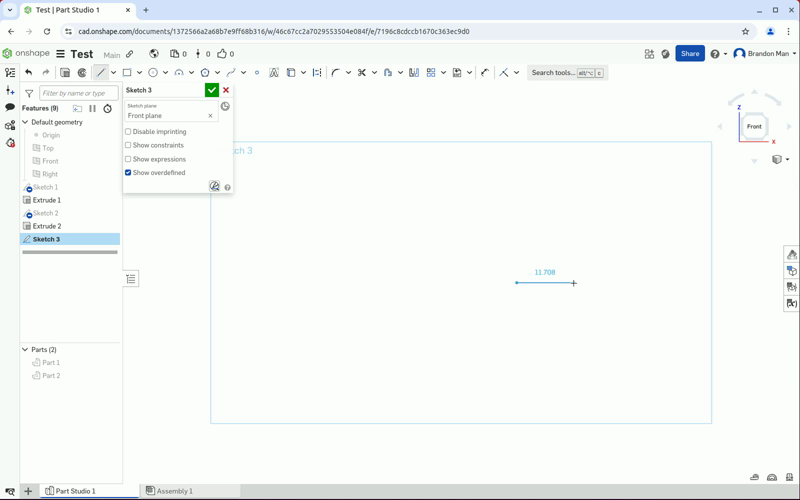
key_up(shift)
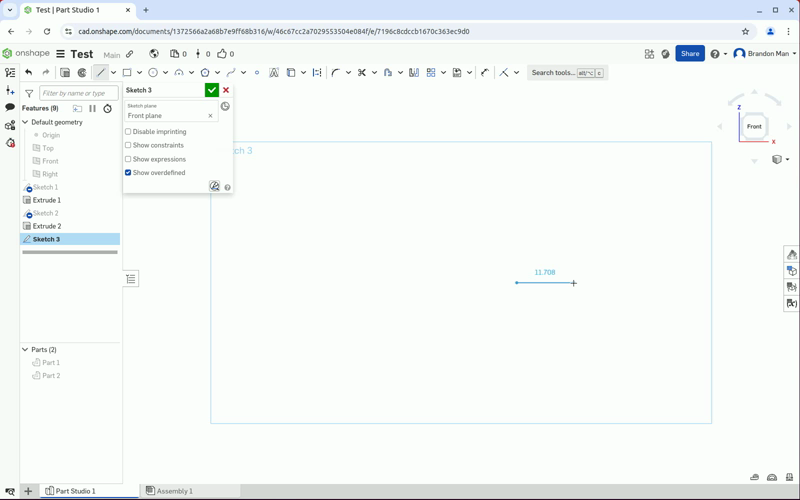
key_down(shift)
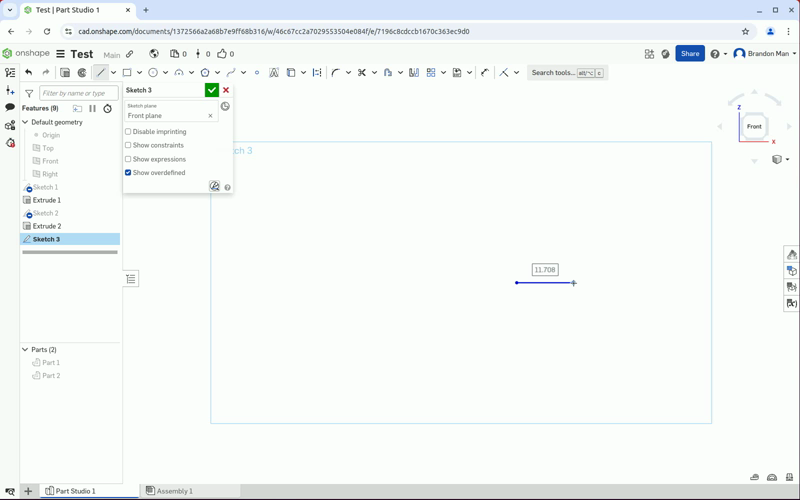
mouse_move(589, 282)
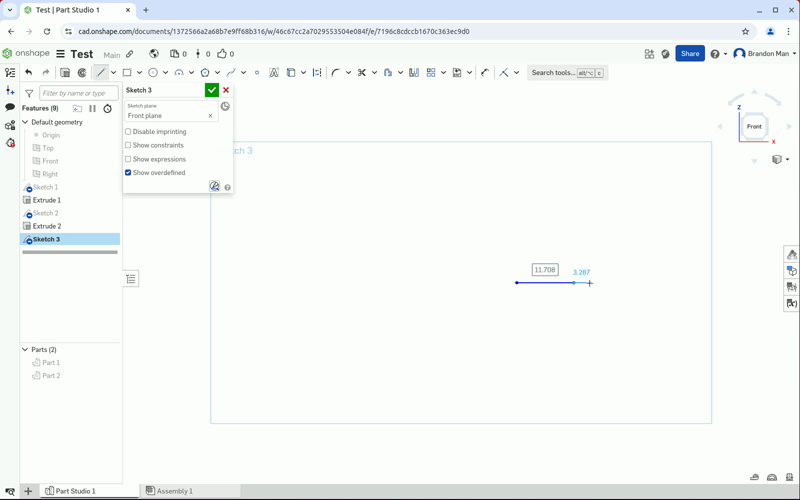
mouse_move(573, 271)
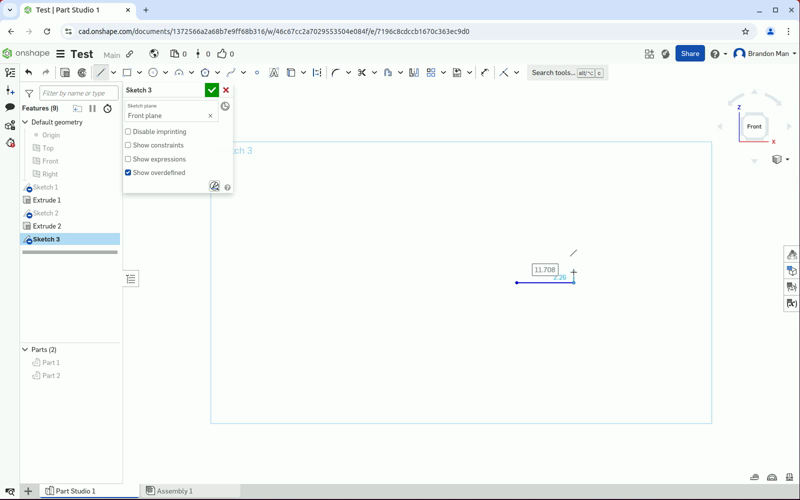
click(573, 271)
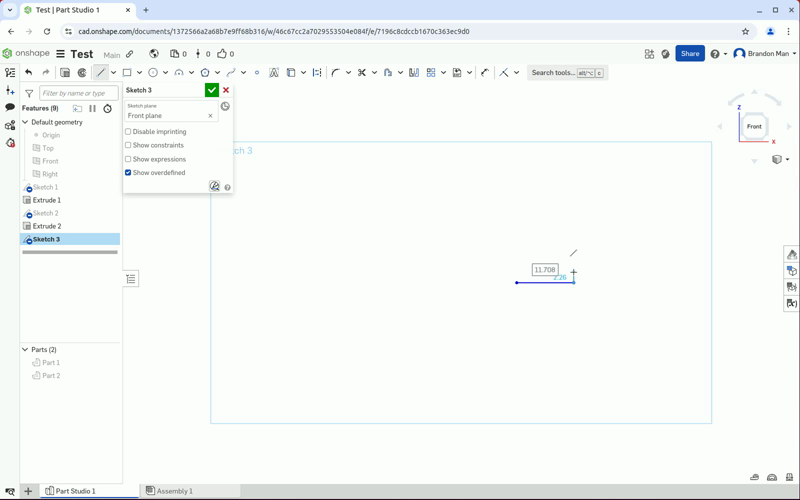
key_up(shift)
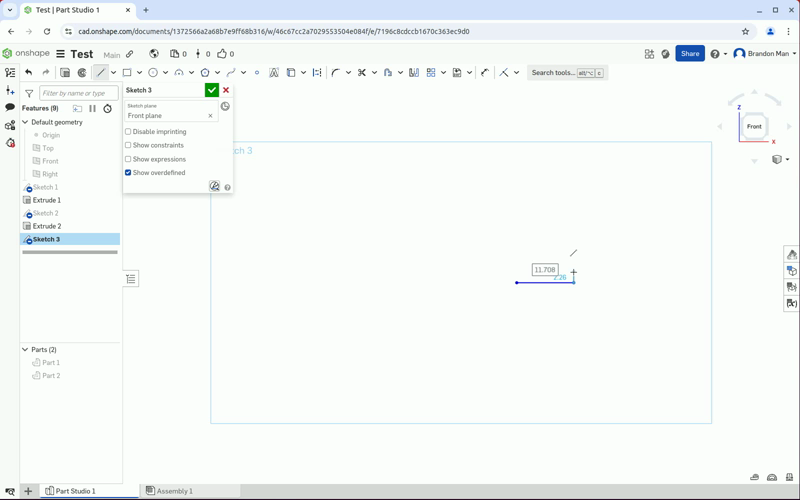
key_down(shift)
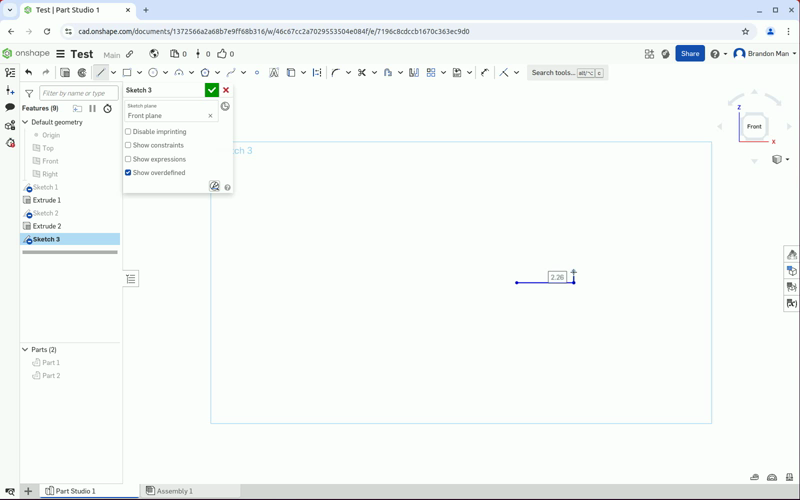
mouse_move(589, 271)
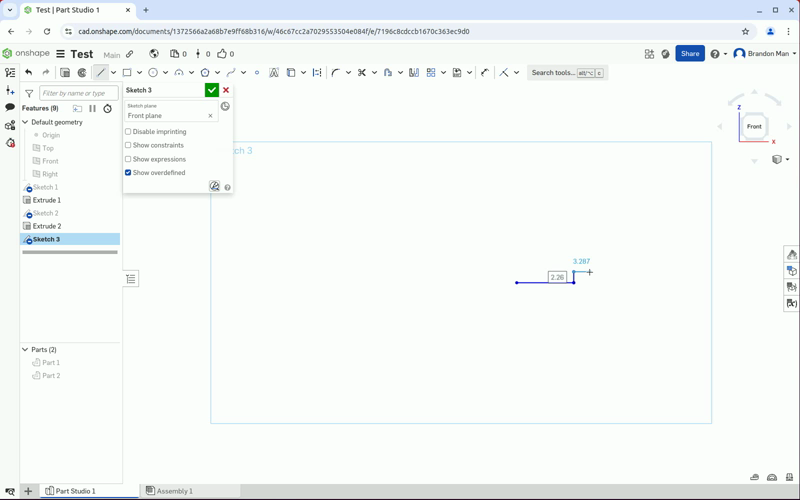
mouse_move(553, 271)
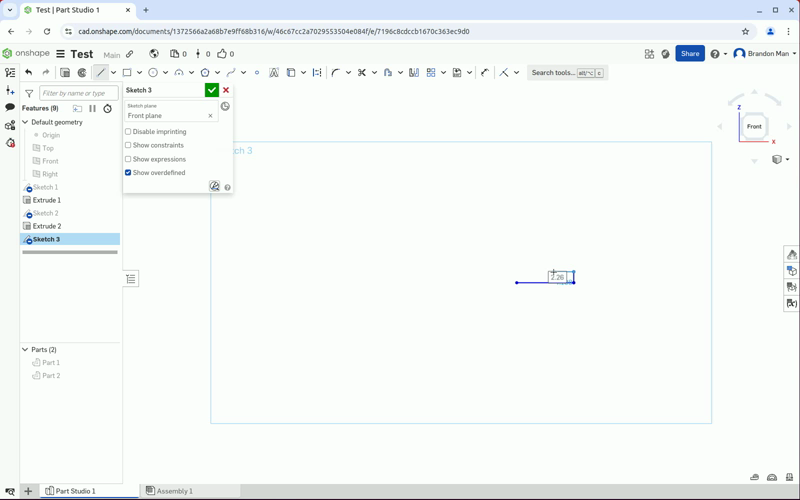
click(553, 271)
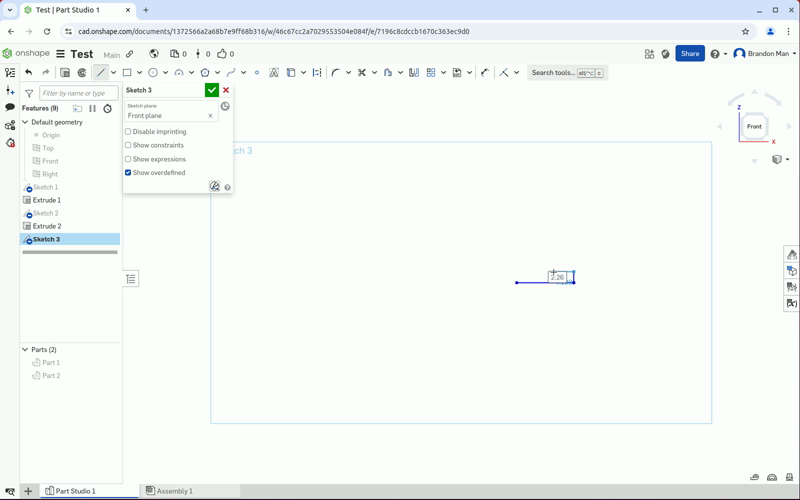
key_up(shift)
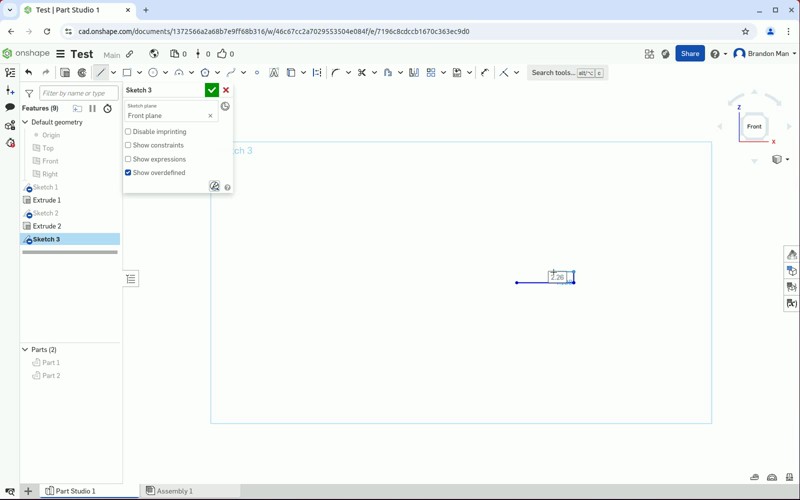
key(esc)
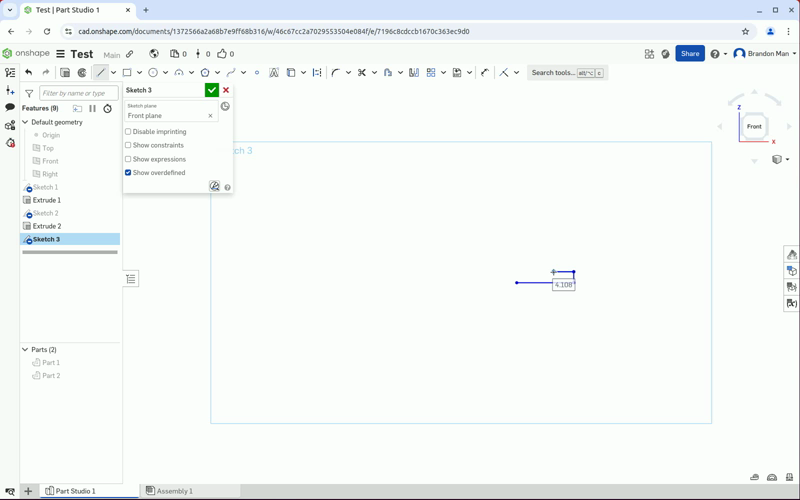
key(a)
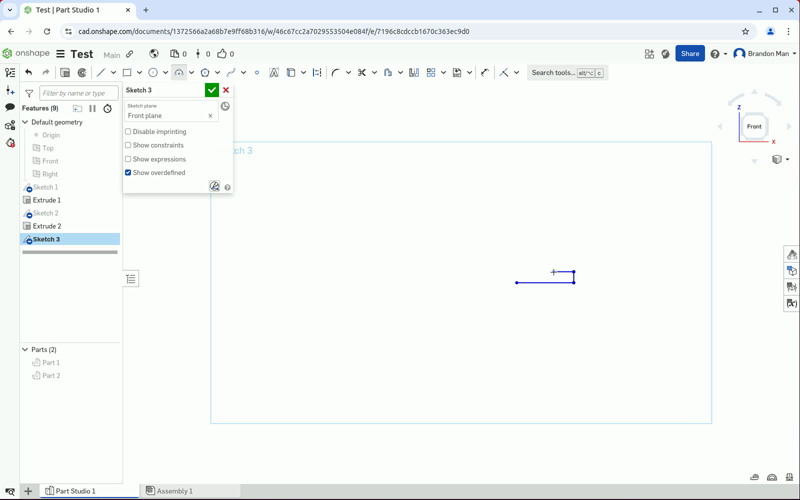
mouse_move(553, 271)
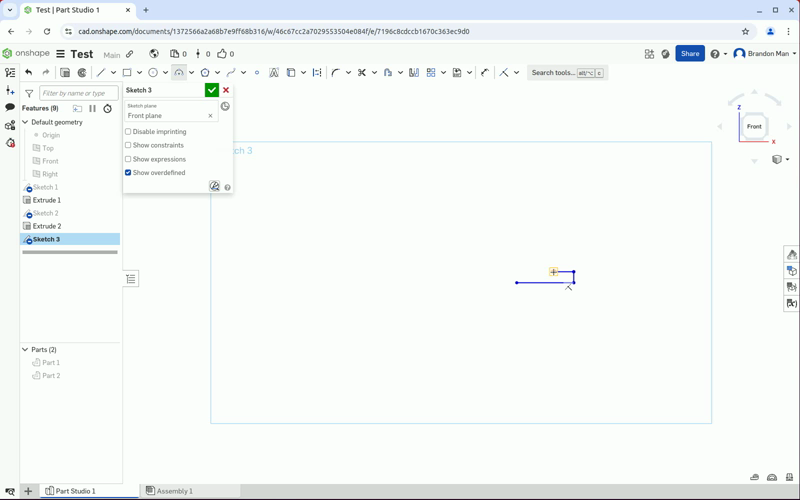
click(553, 271)
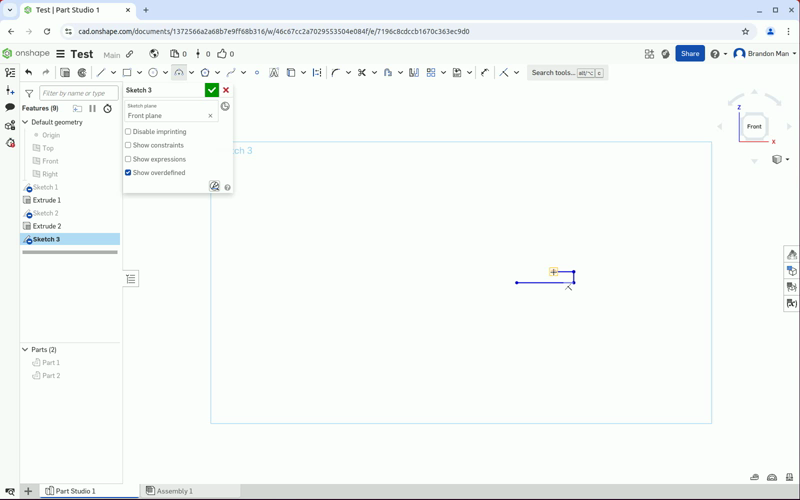
key_down(shift)
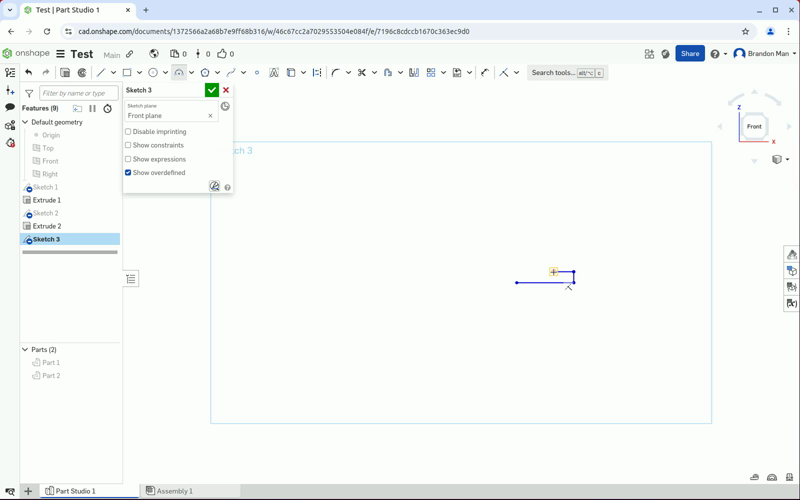
mouse_move(548, 271)
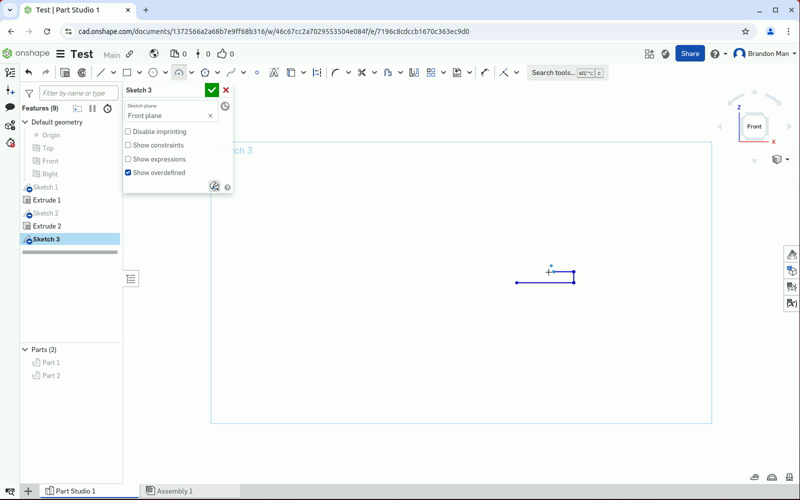
scroll(6)
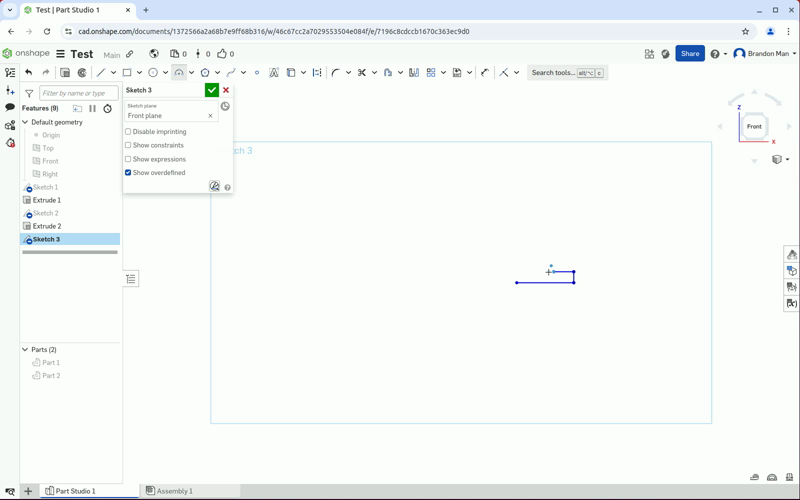
scroll(6)
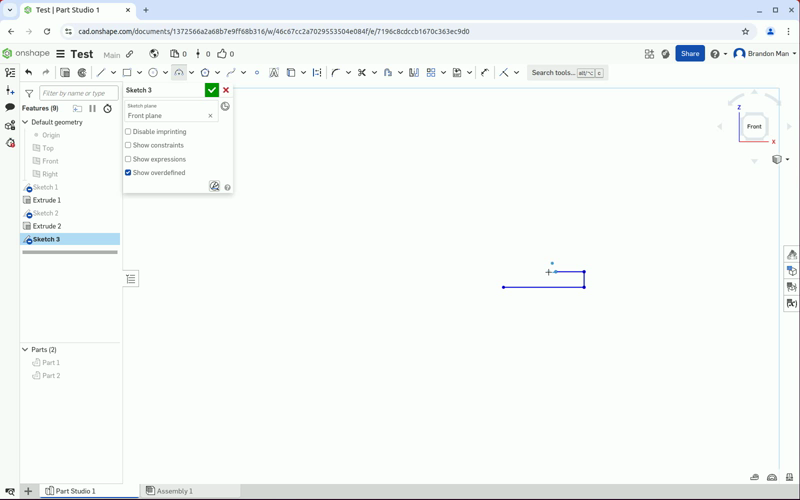
scroll(6)
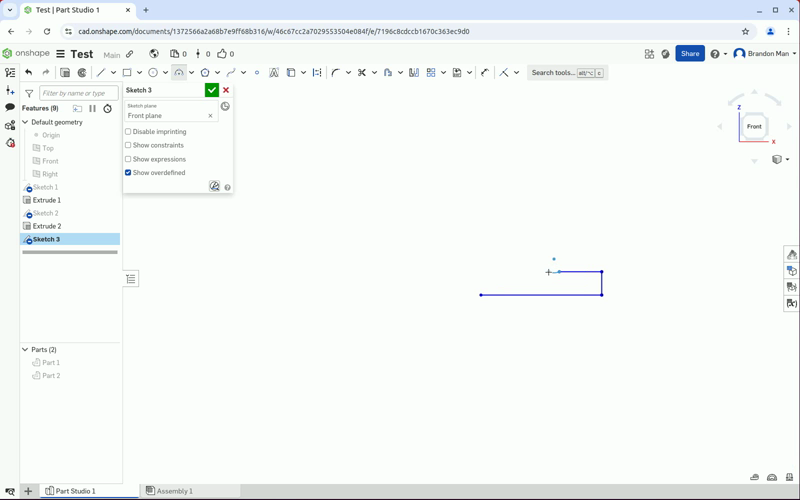
scroll(6)
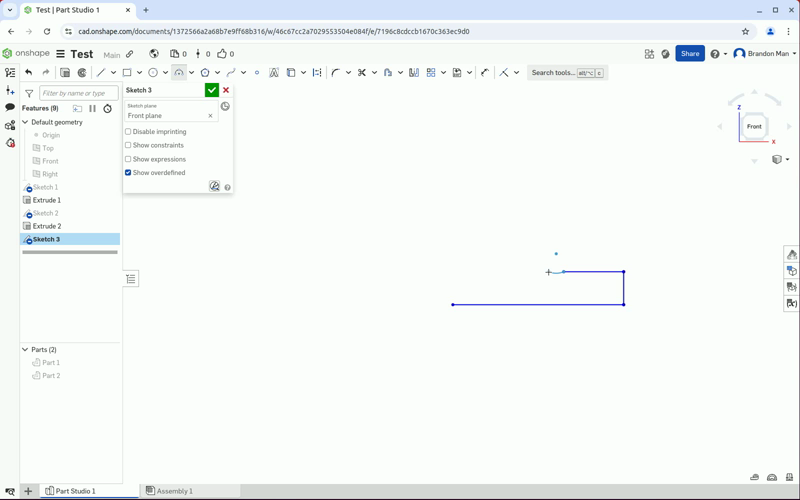
scroll(6)
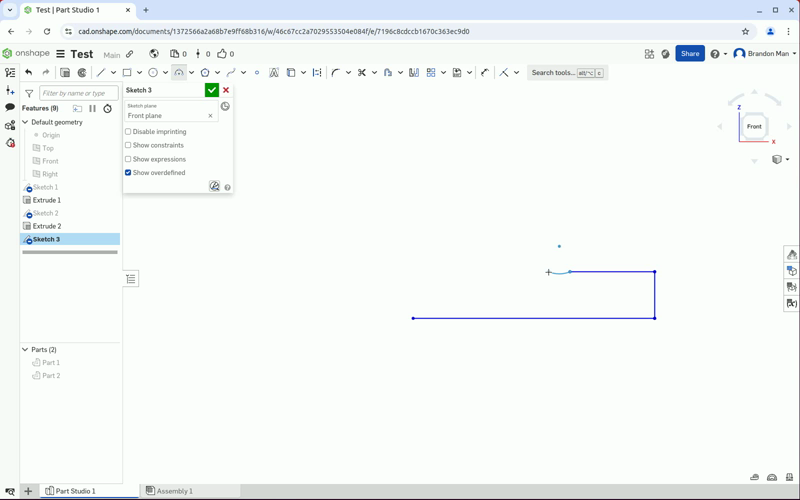
scroll(6)
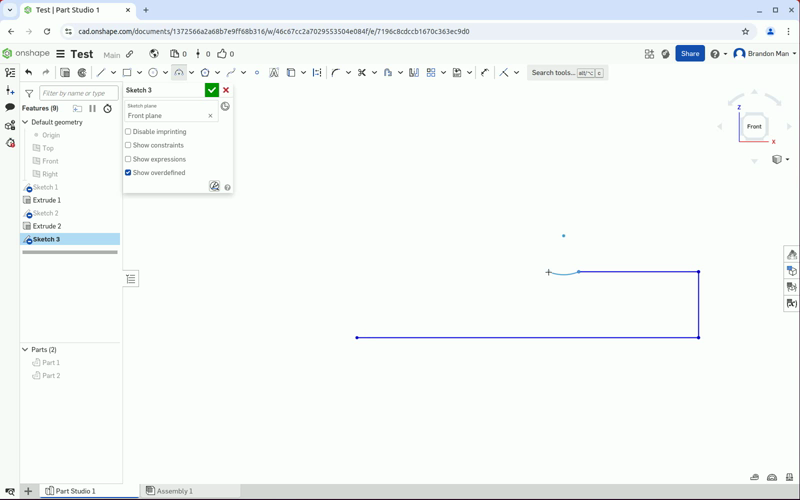
scroll(6)
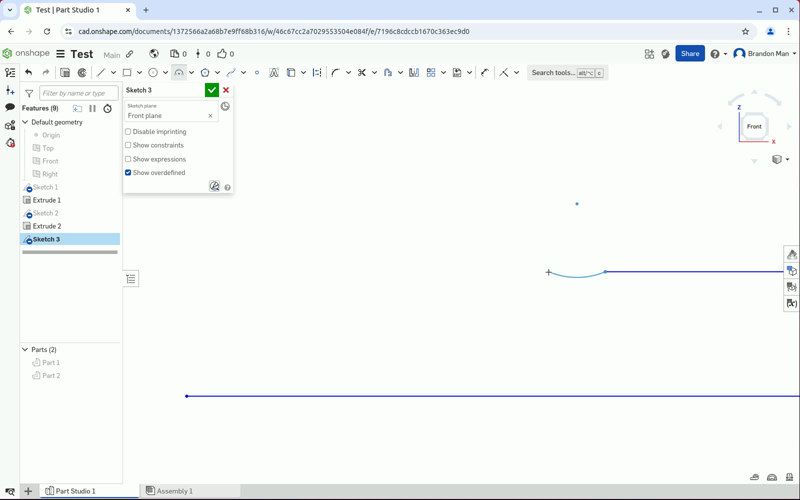
click(548, 271)
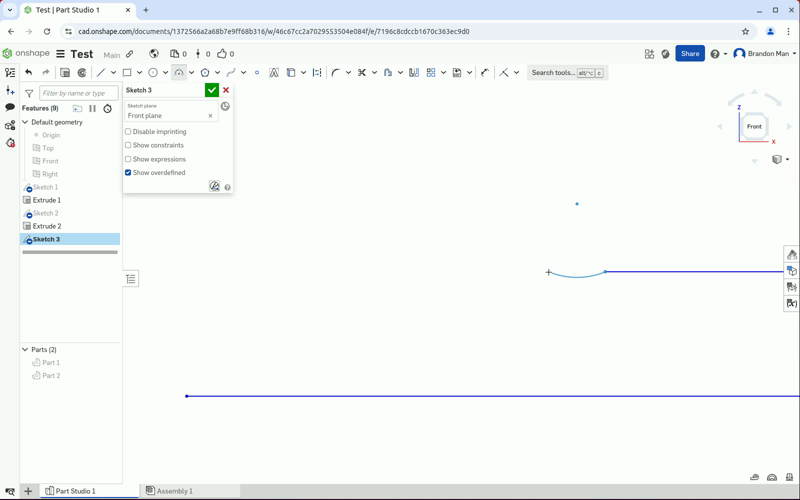
scroll(-6)
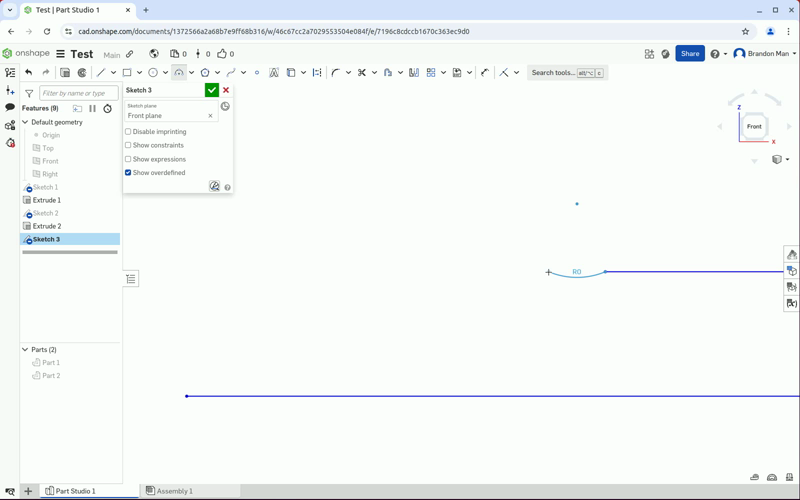
scroll(-6)
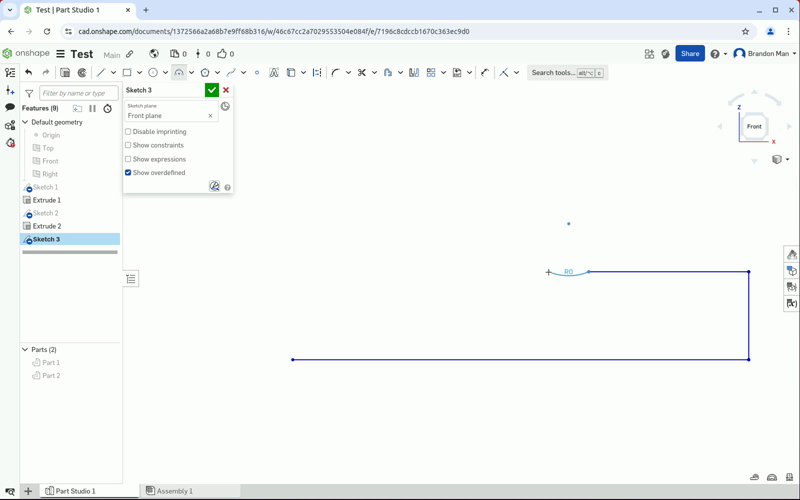
scroll(-6)
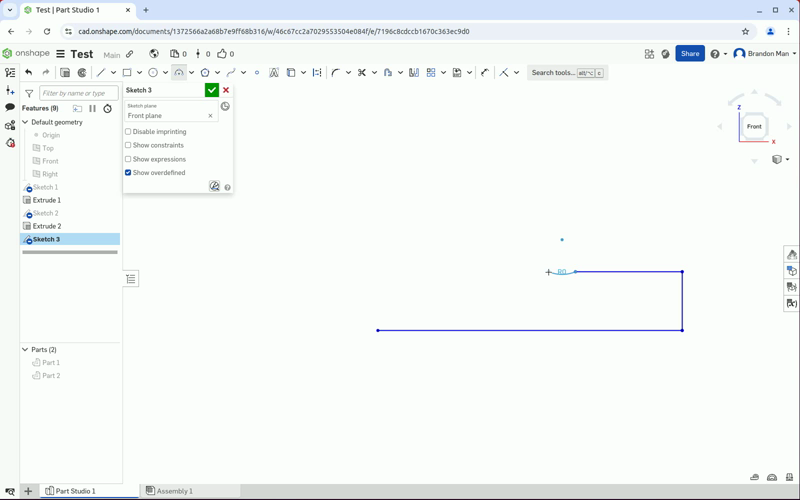
scroll(-6)
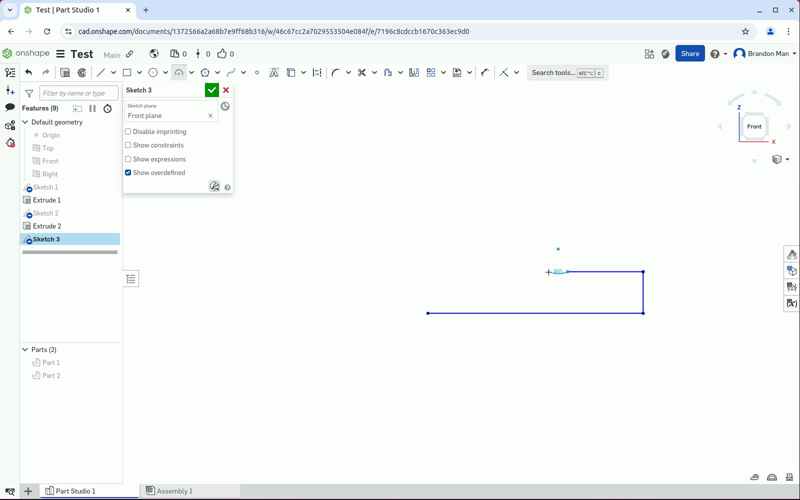
scroll(-6)
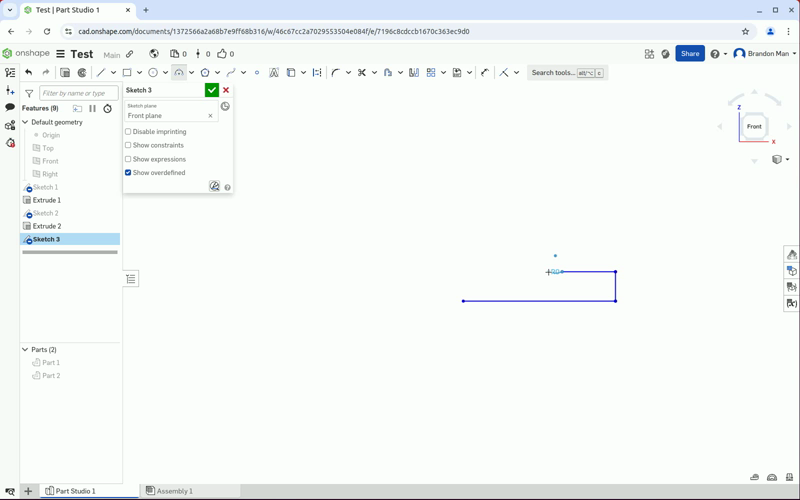
scroll(-6)
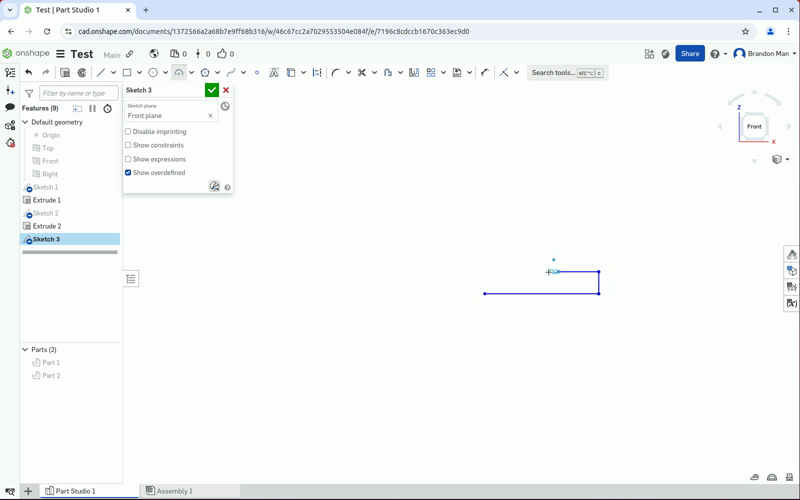
scroll(-6)
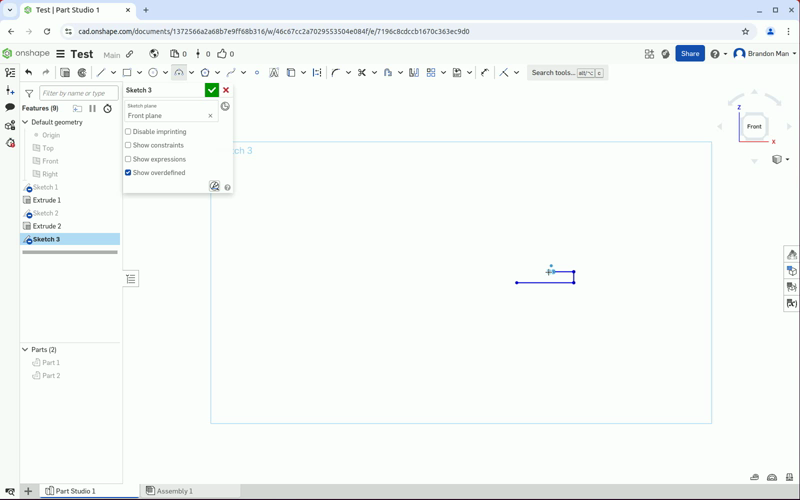
mouse_move(551, 273)
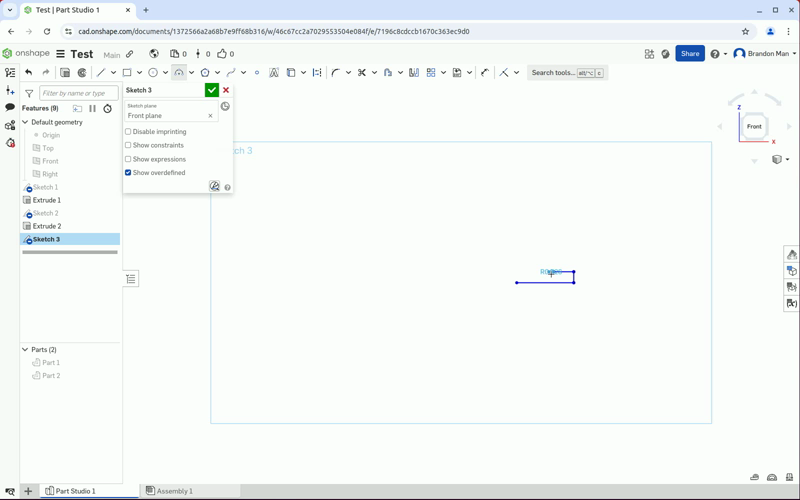
scroll(6)
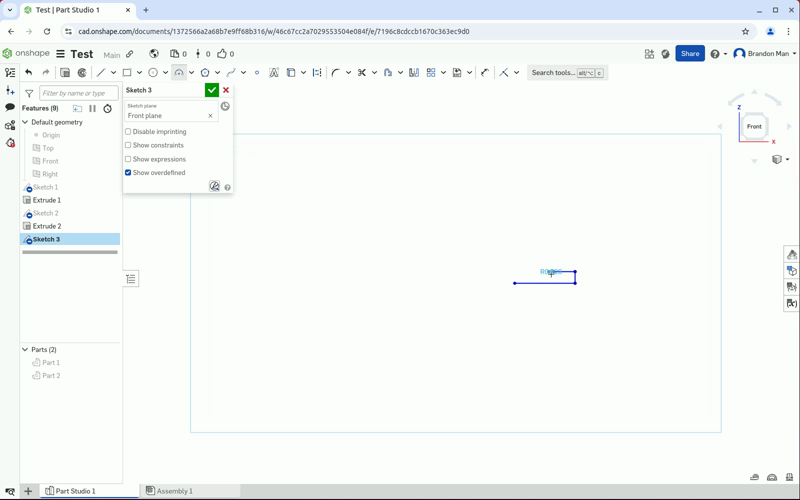
scroll(6)
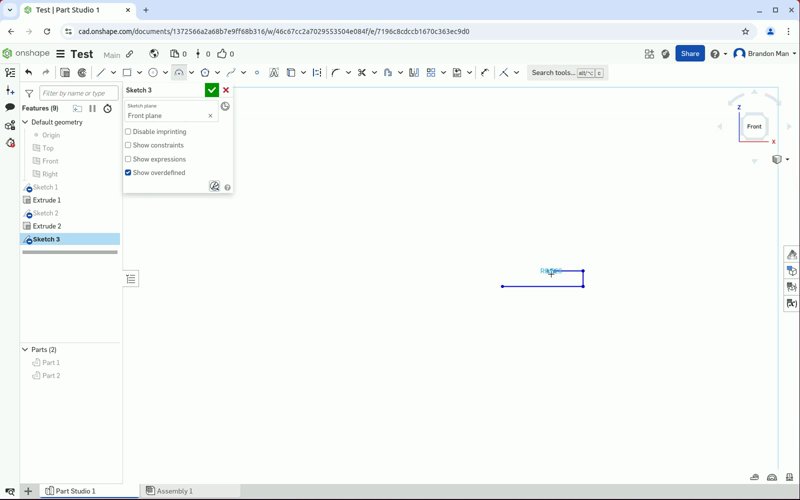
scroll(6)
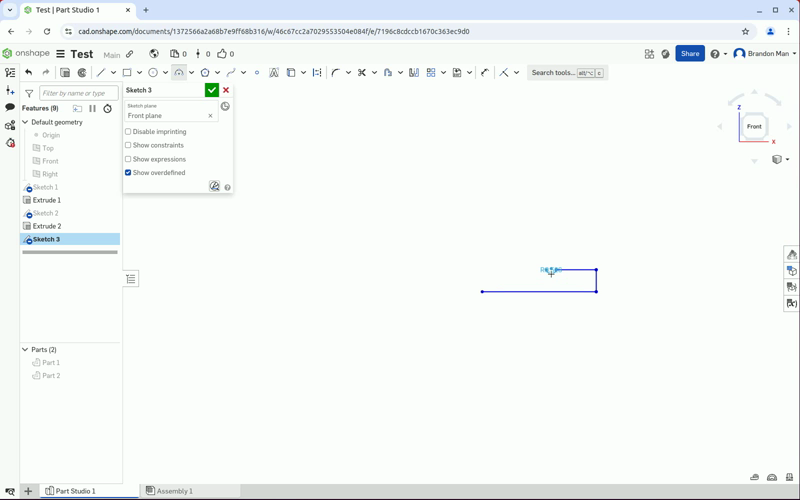
scroll(6)
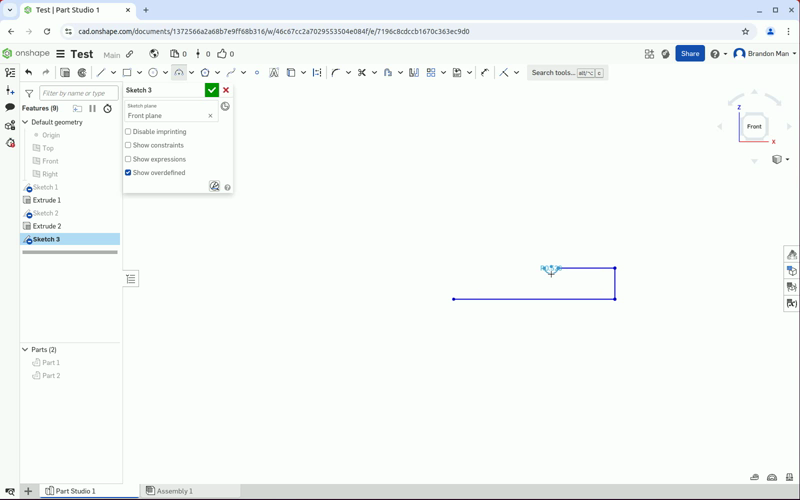
scroll(6)
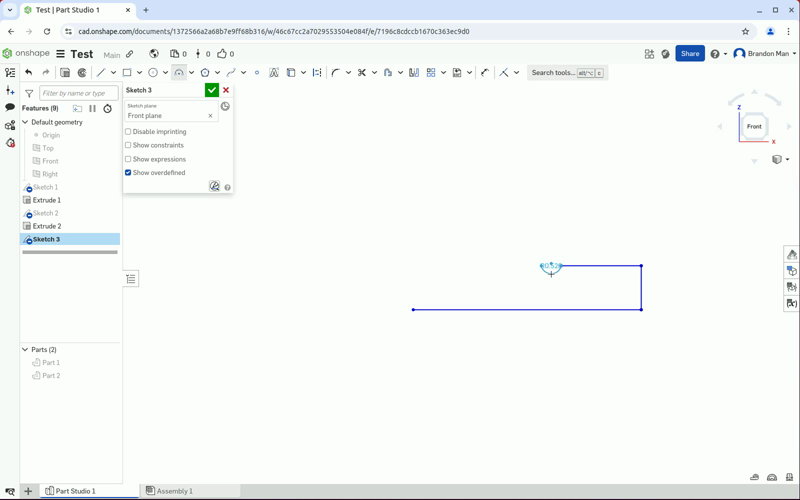
scroll(6)
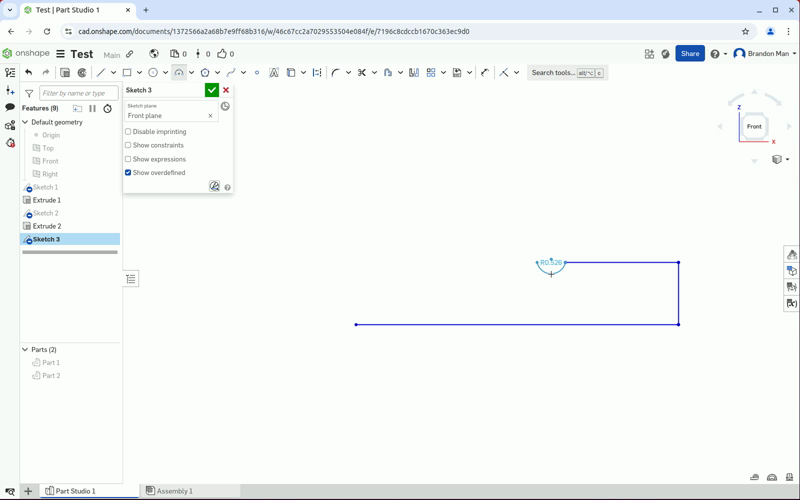
scroll(6)
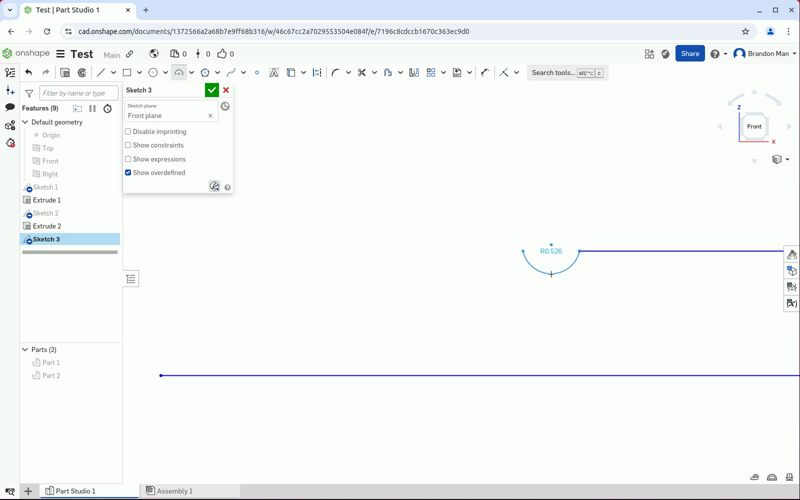
click(551, 273)
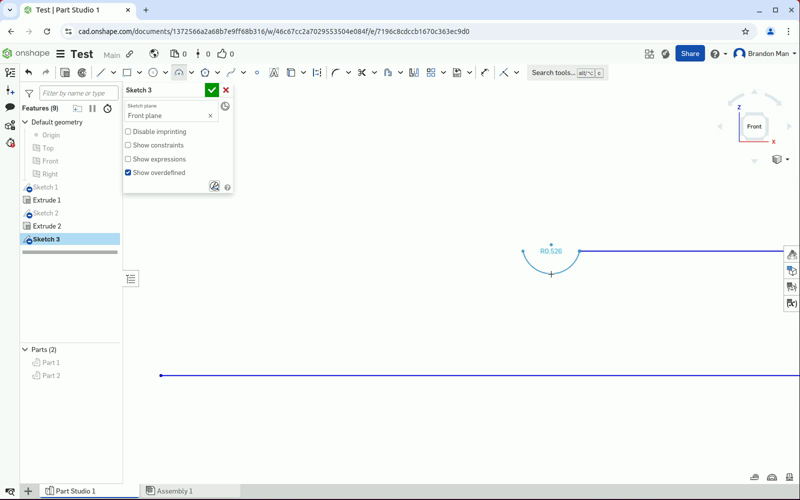
scroll(-6)
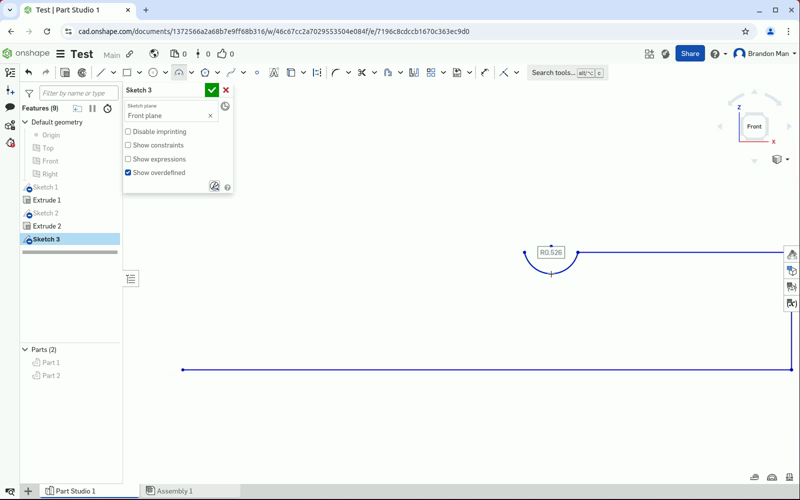
scroll(-6)
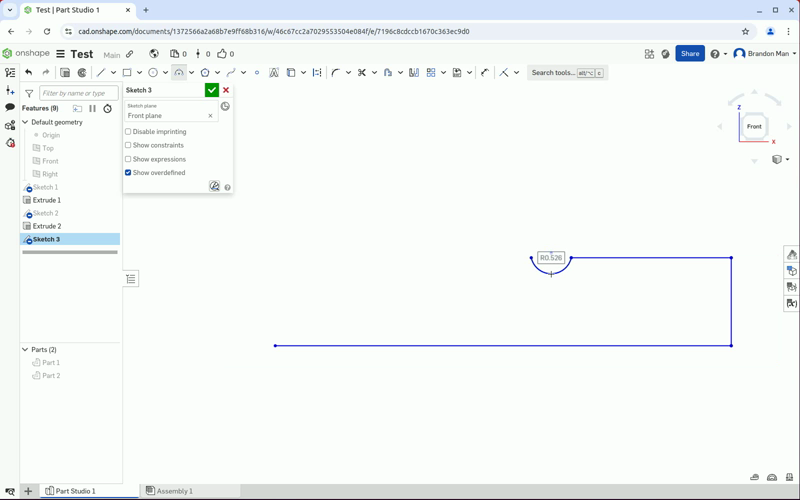
scroll(-6)
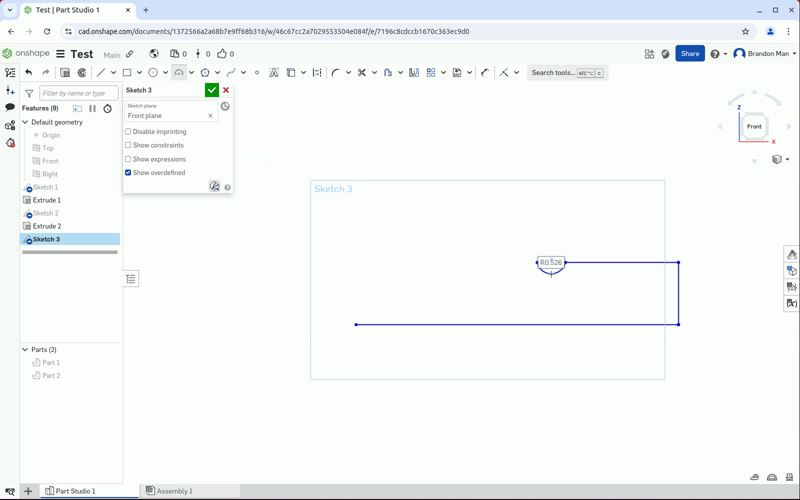
scroll(-6)
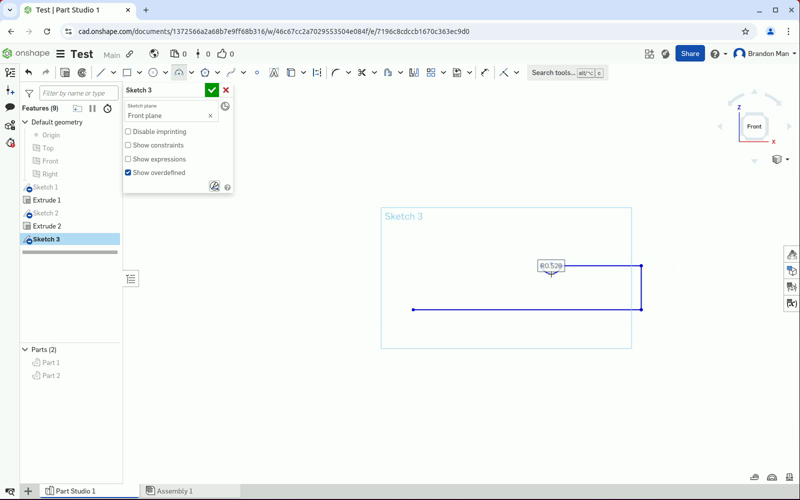
scroll(-6)
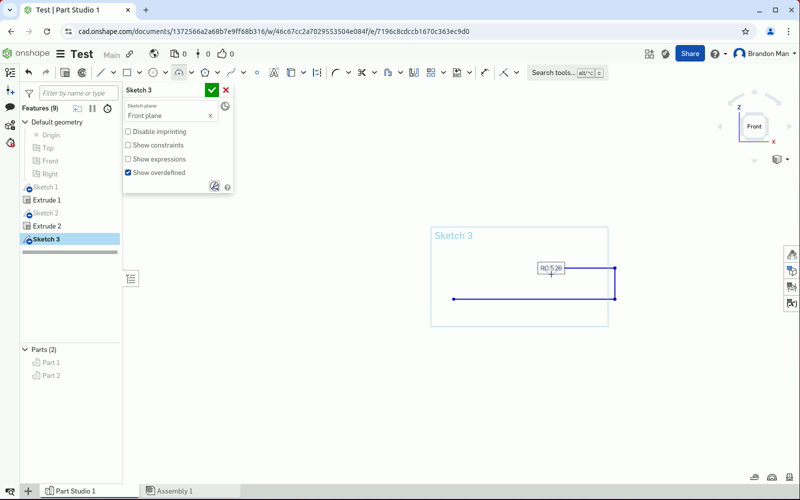
scroll(-6)
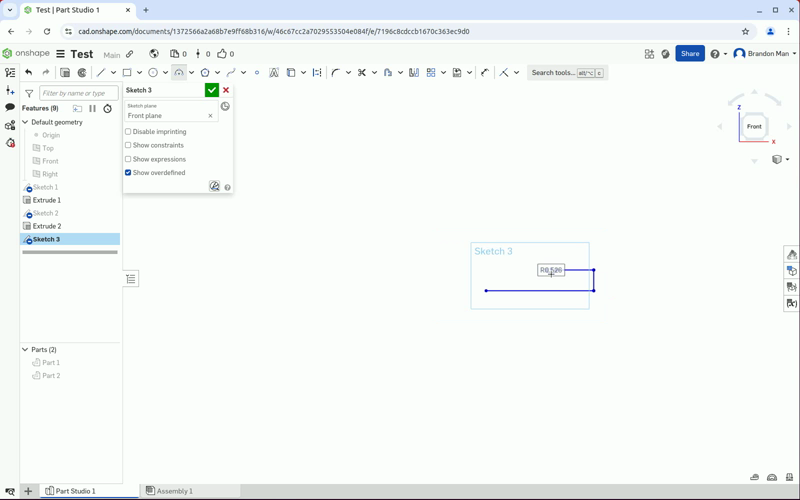
scroll(-6)
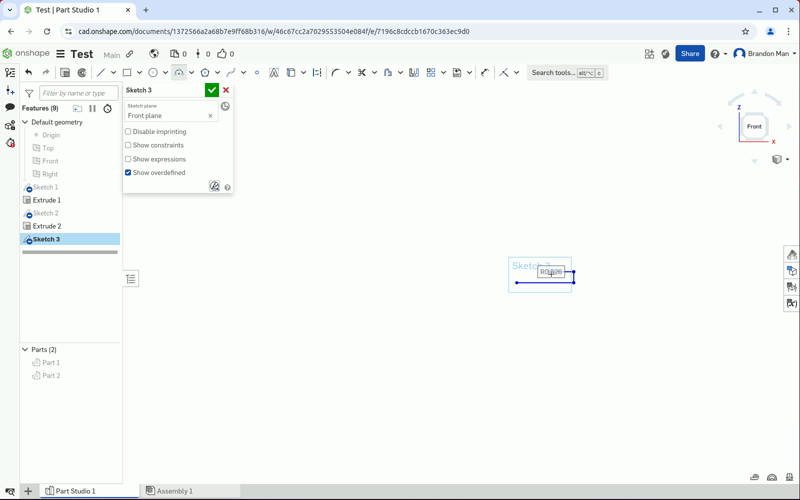
key_up(shift)
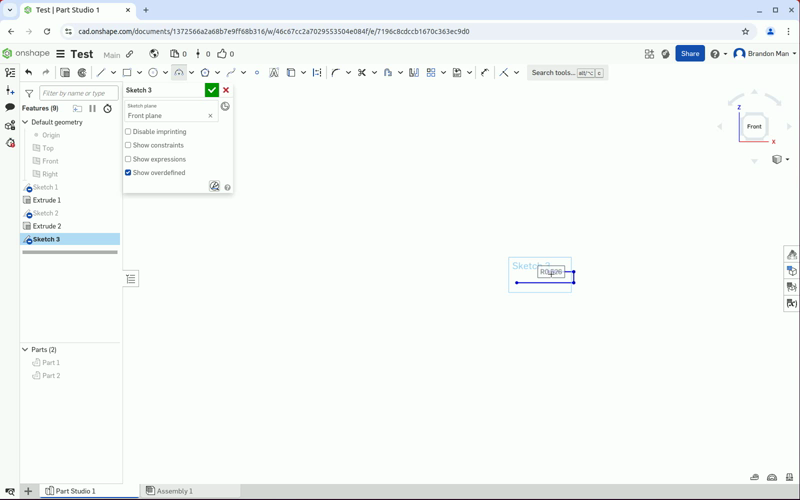
key(esc)
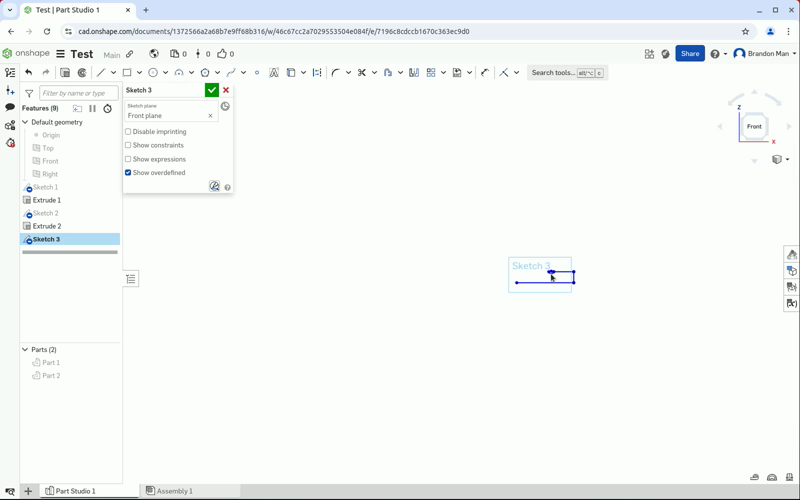
key(l)
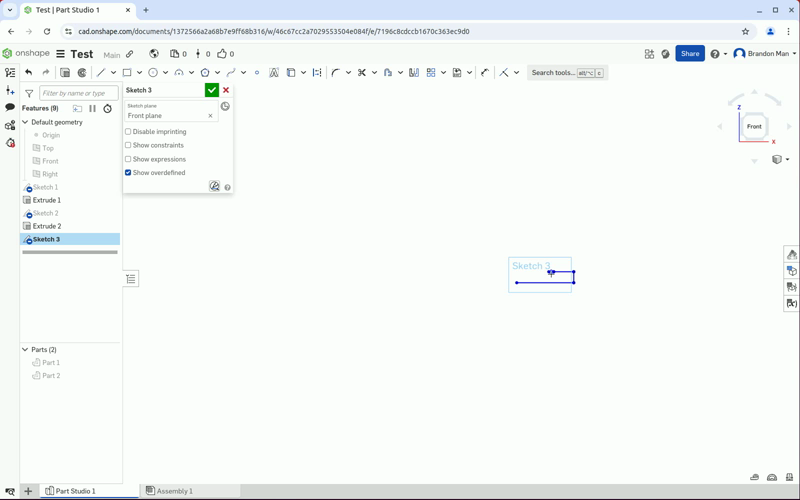
mouse_move(548, 271)
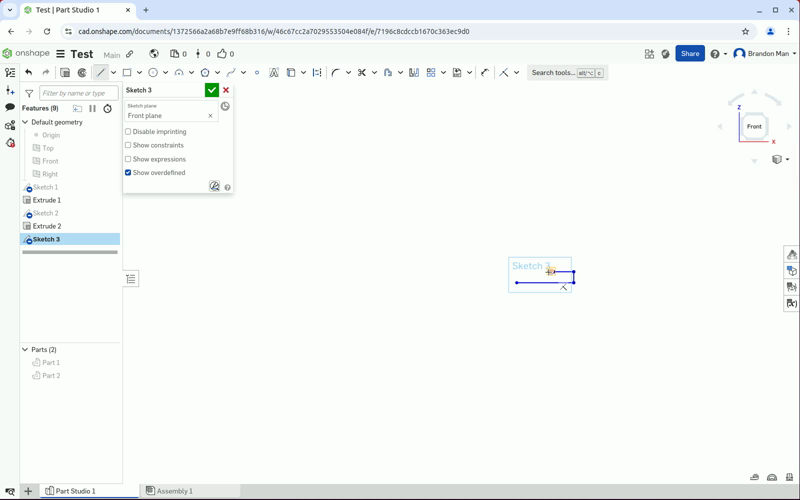
scroll(6)
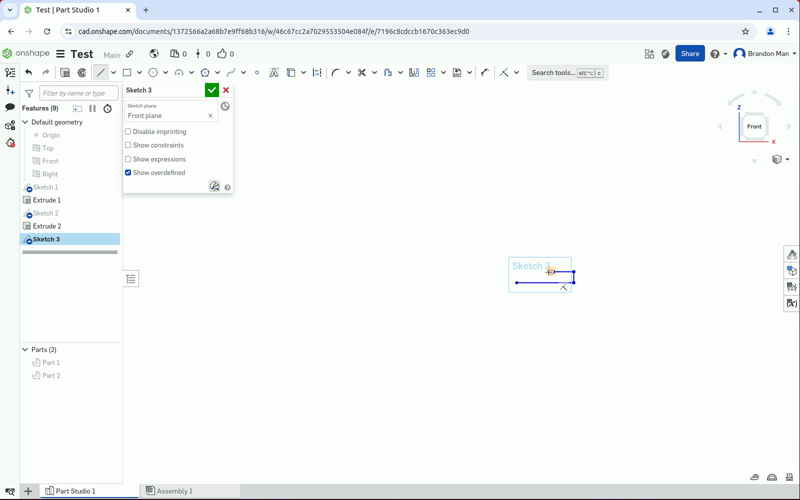
scroll(6)
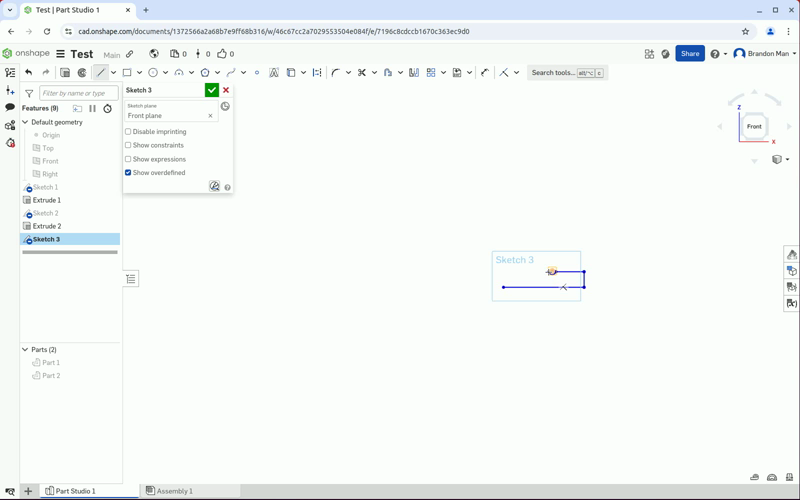
scroll(6)
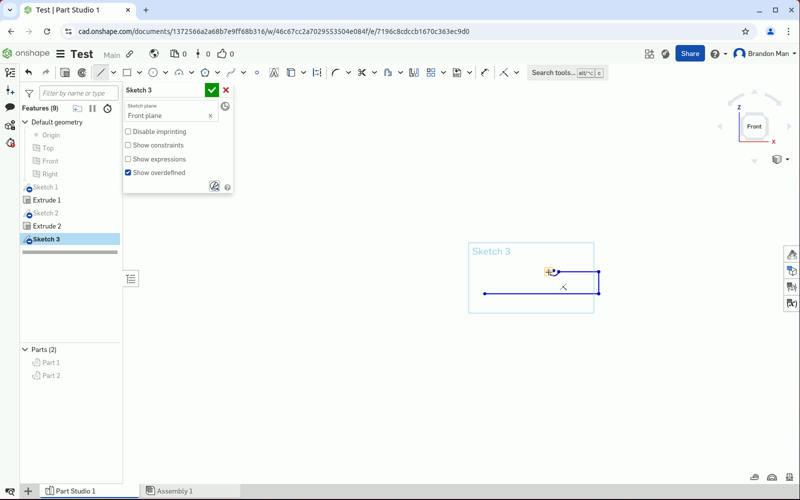
scroll(6)
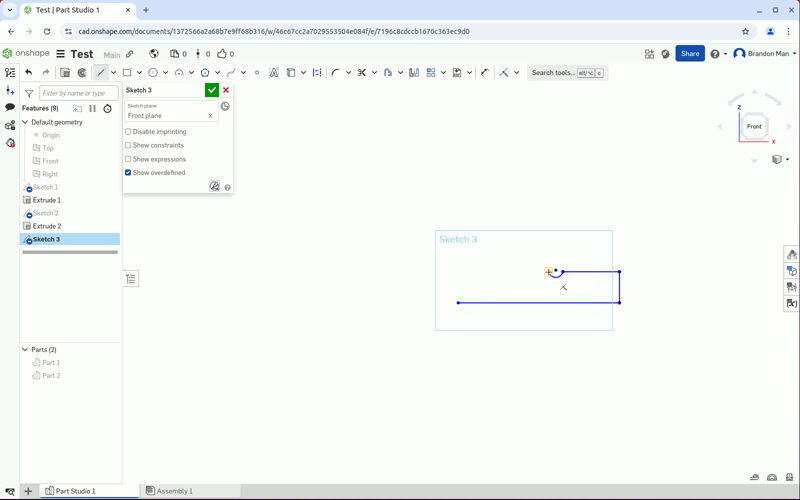
scroll(6)
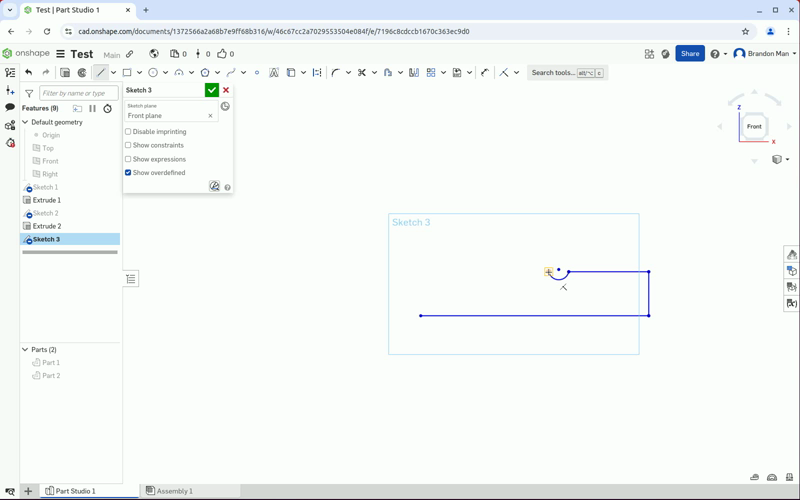
scroll(6)
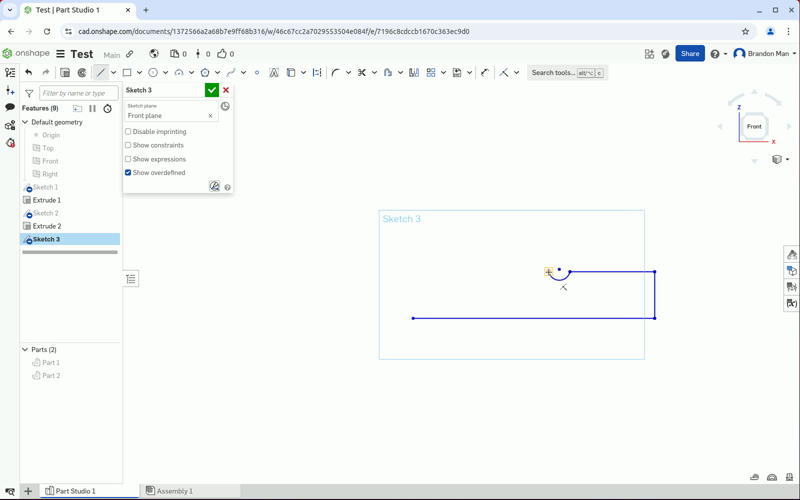
scroll(6)
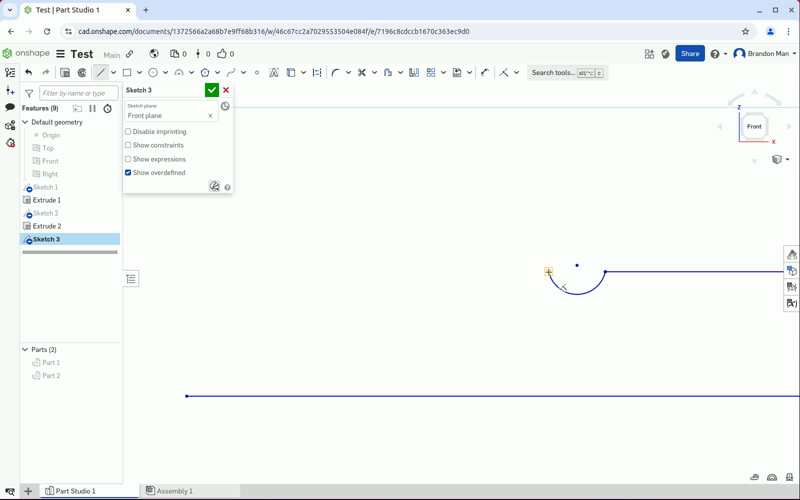
click(548, 271)
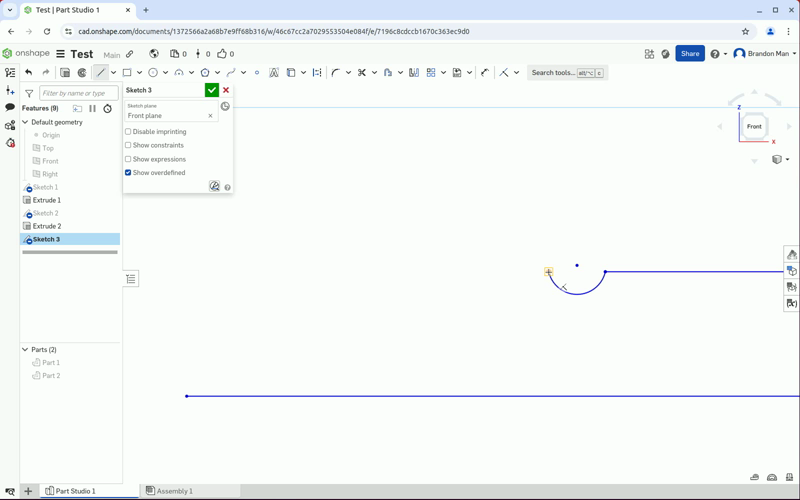
scroll(-6)
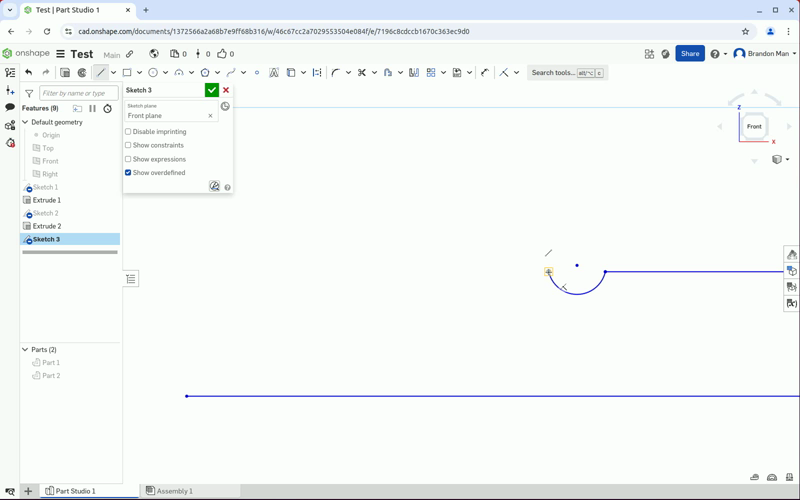
scroll(-6)
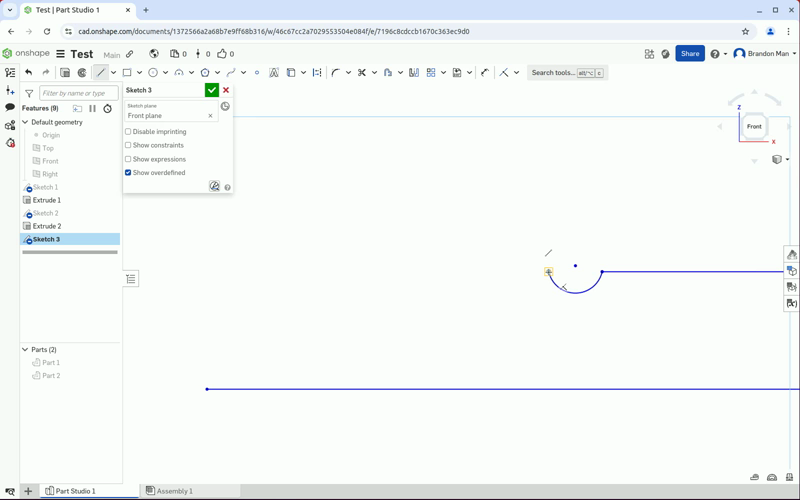
scroll(-6)
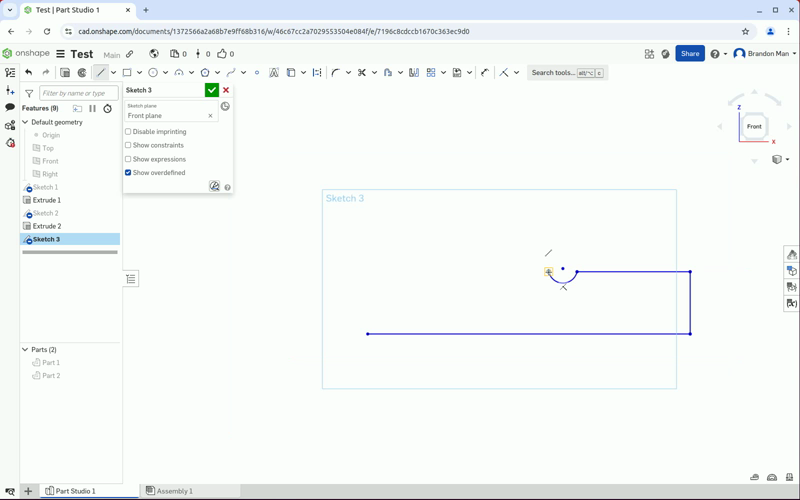
scroll(-6)
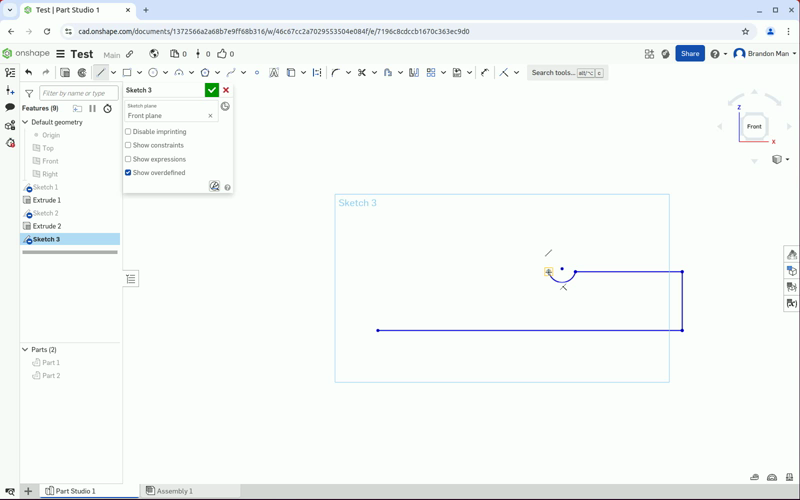
scroll(-6)
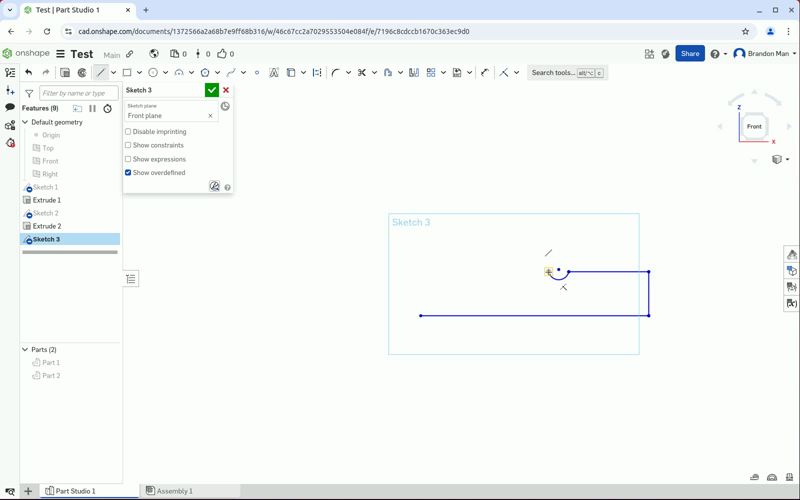
scroll(-6)
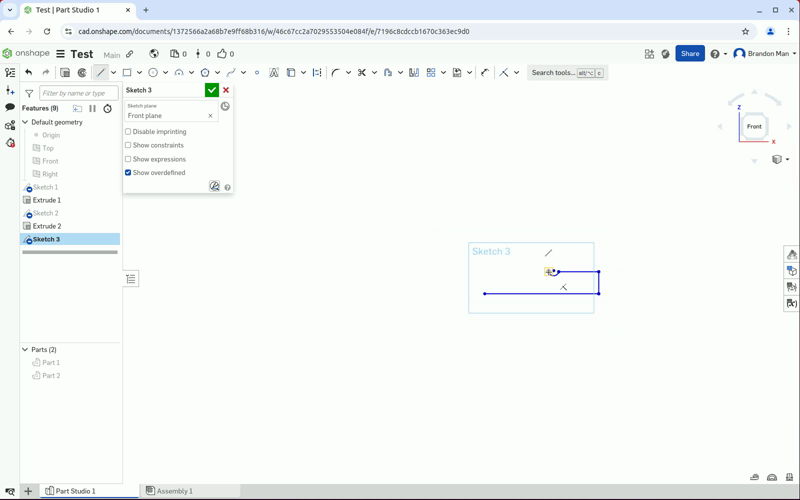
scroll(-6)
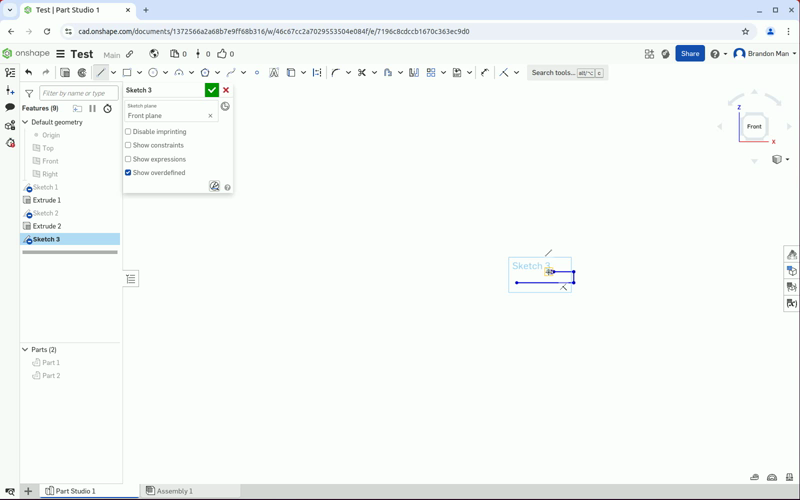
key_down(shift)
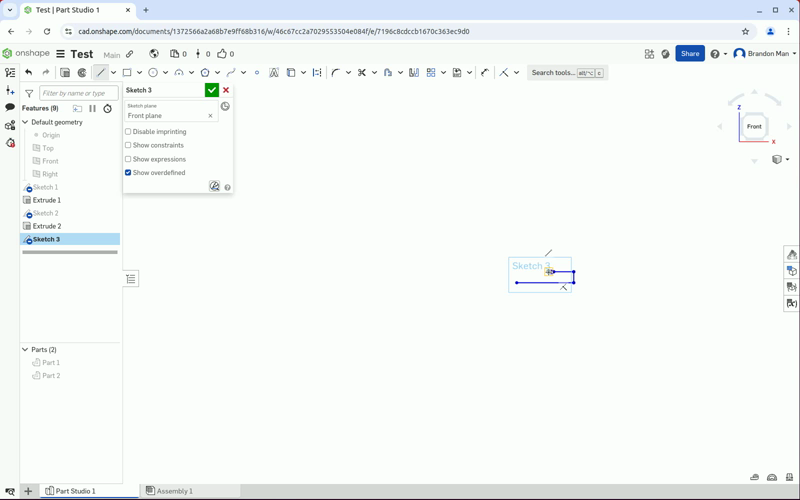
mouse_move(578, 271)
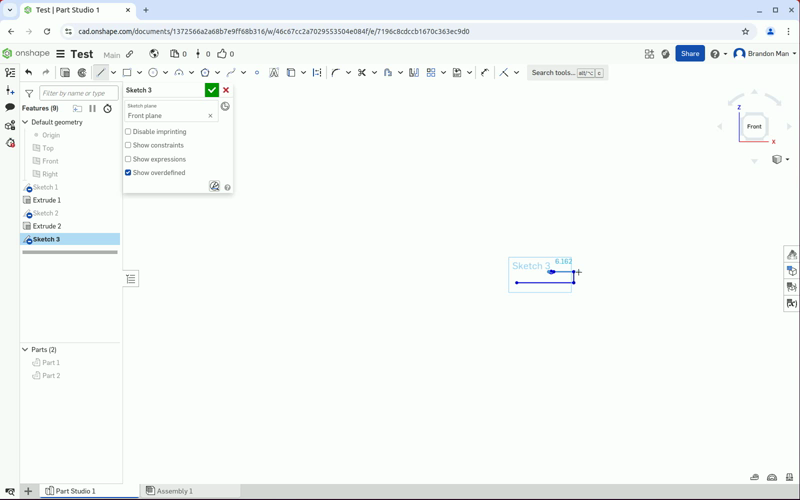
mouse_move(516, 271)
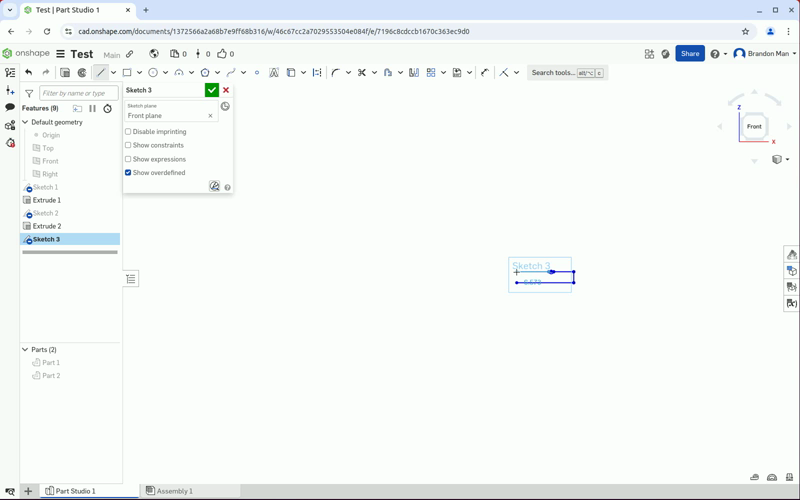
click(516, 271)
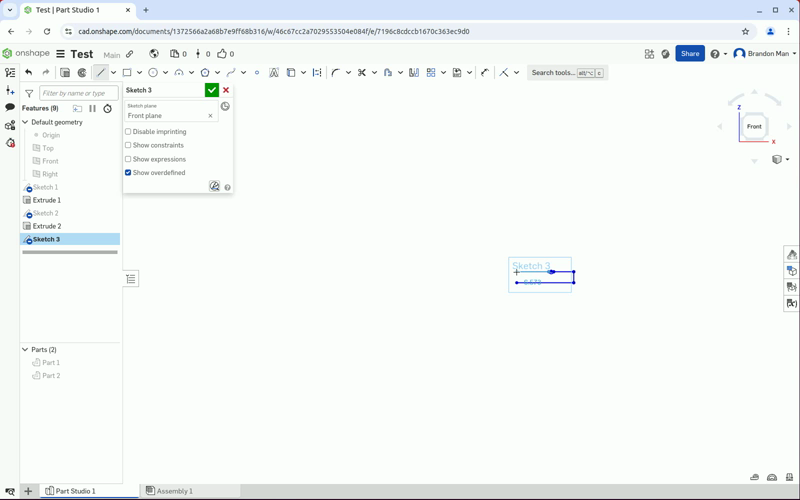
key_up(shift)
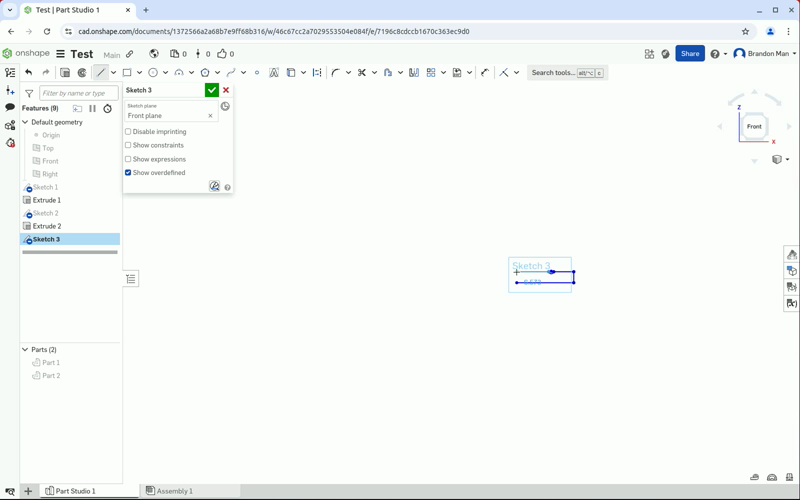
mouse_move(546, 271)
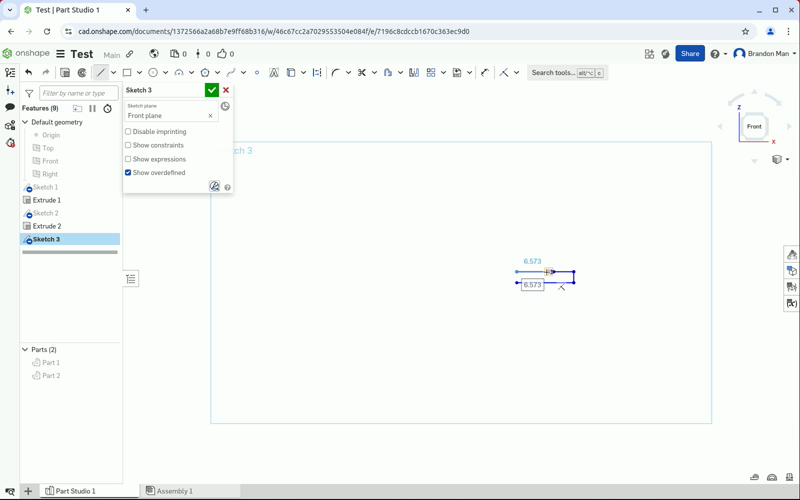
key_down(shift)
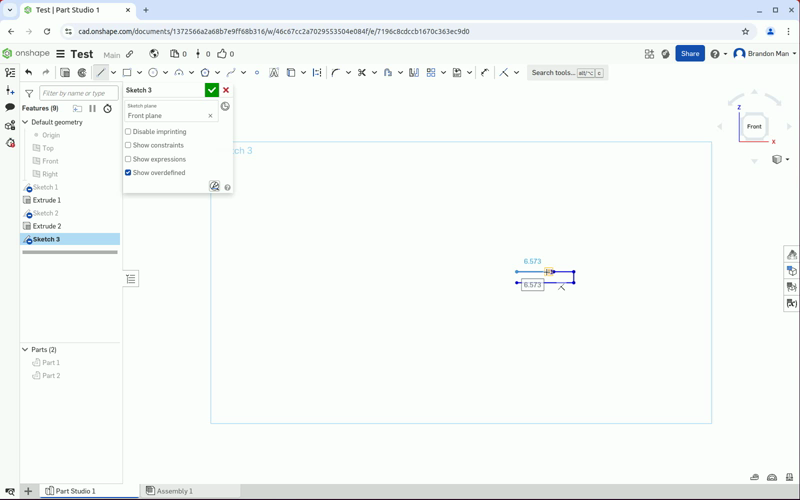
mouse_move(516, 282)
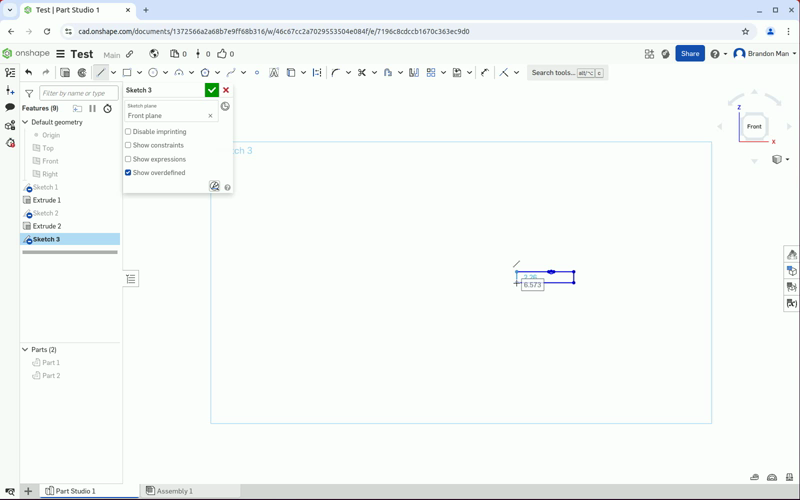
key_up(shift)
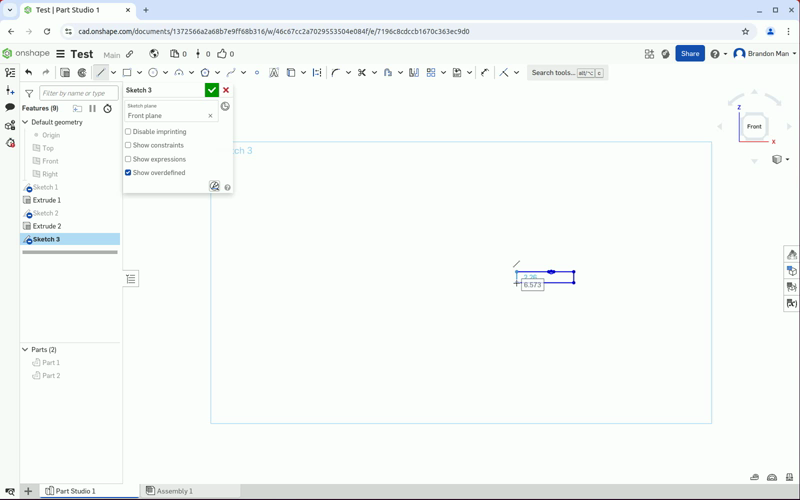
click(516, 282)
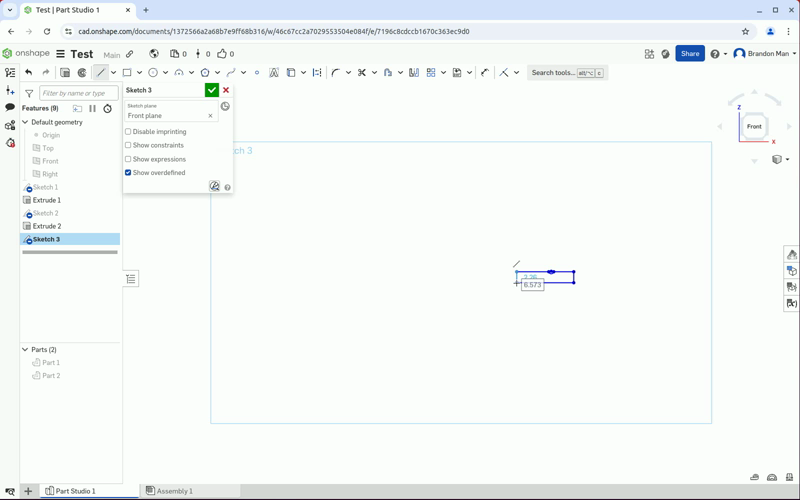
key(esc)
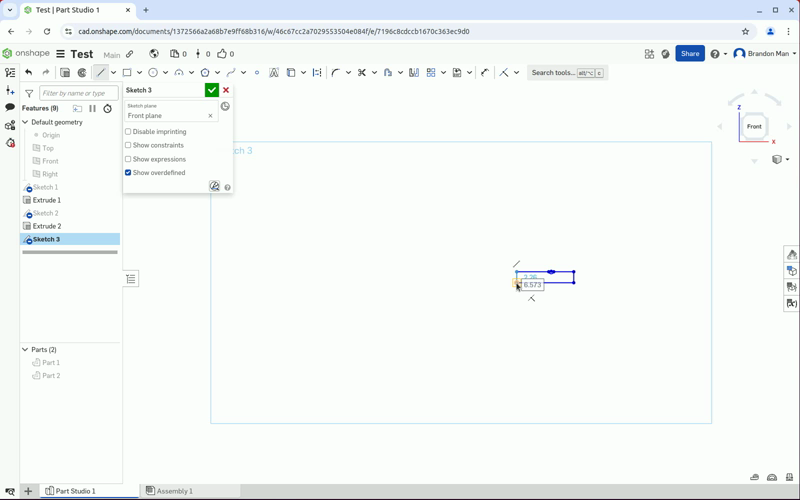
mouse_move(532, 275)
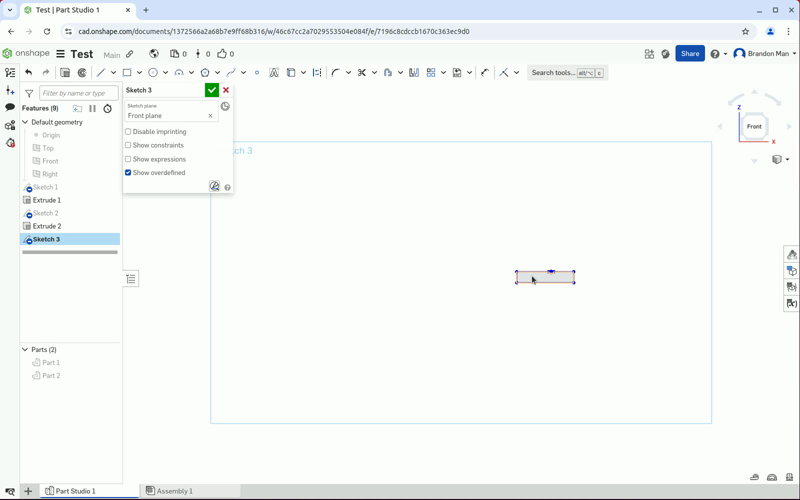
scroll(6)
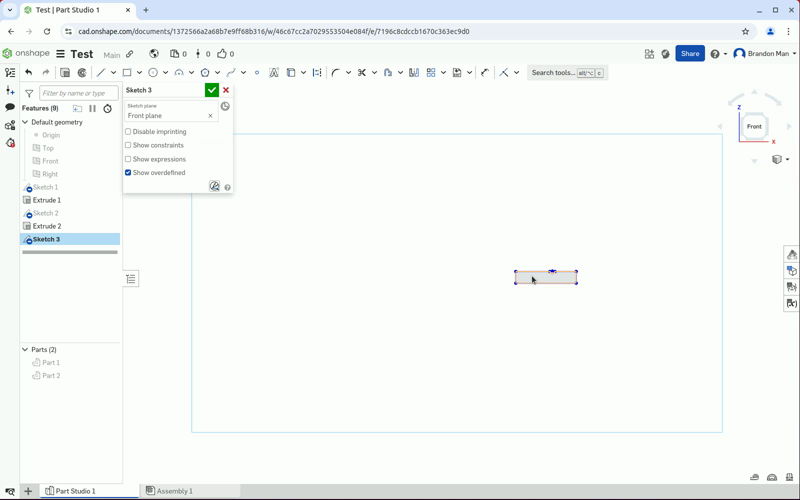
scroll(6)
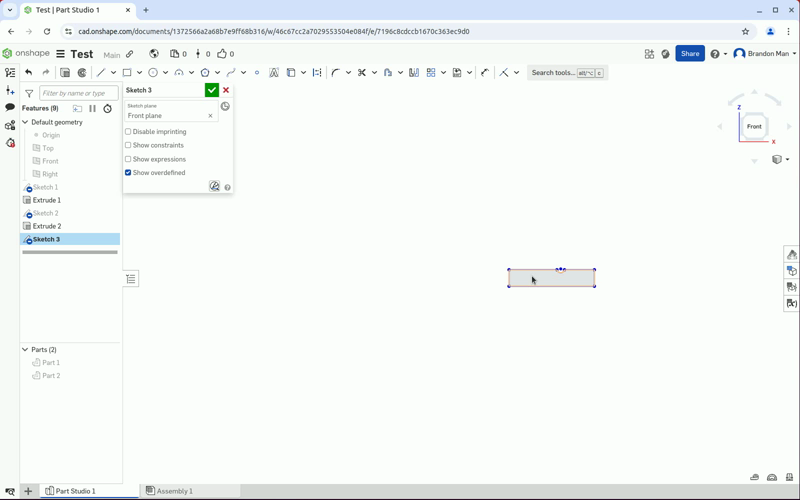
scroll(6)
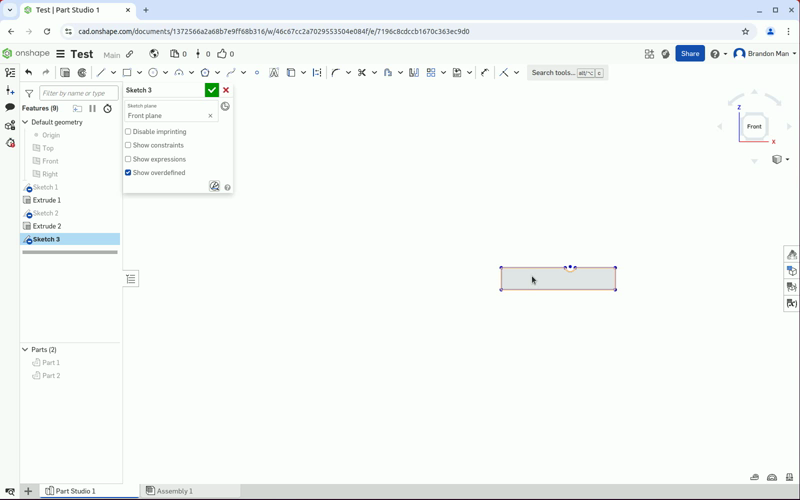
scroll(6)
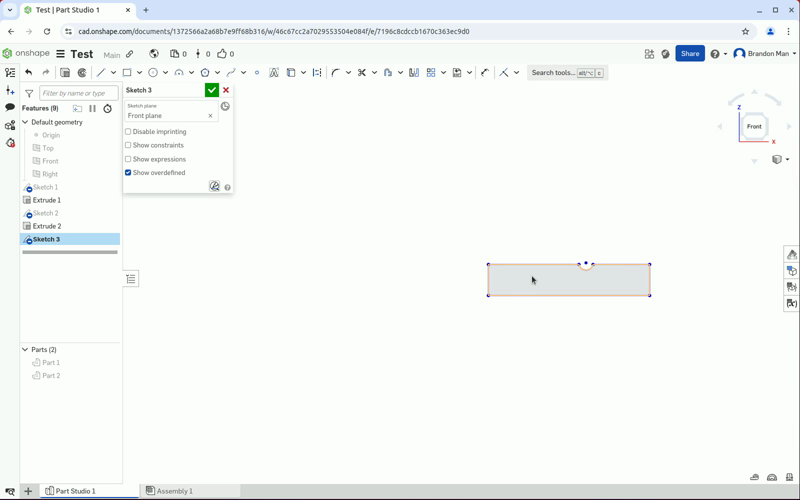
scroll(6)
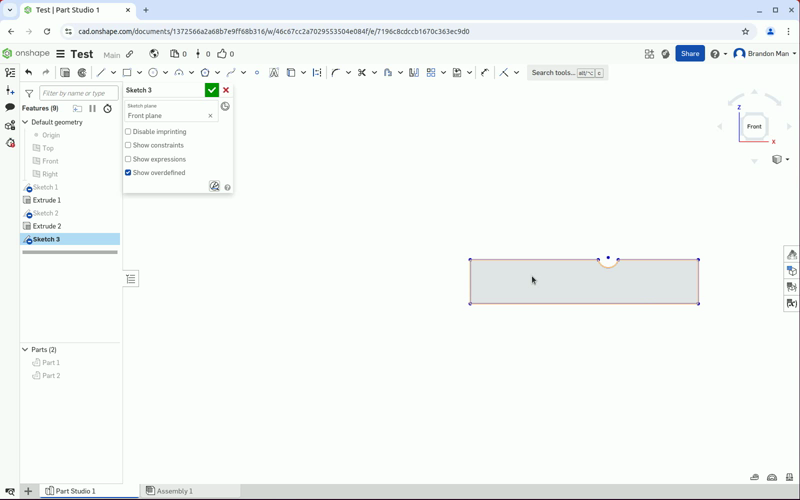
scroll(6)
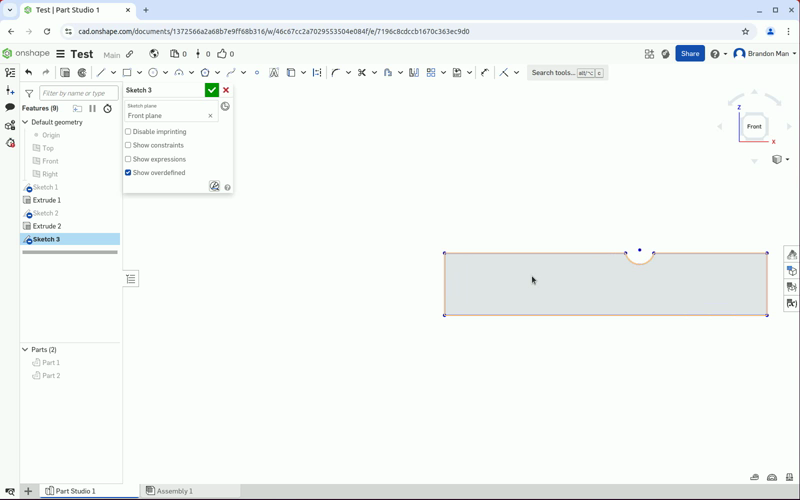
scroll(6)
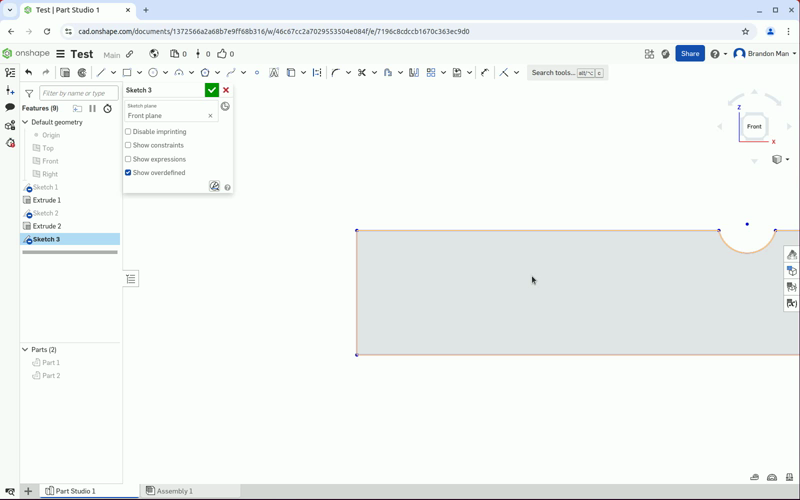
click(532, 275)
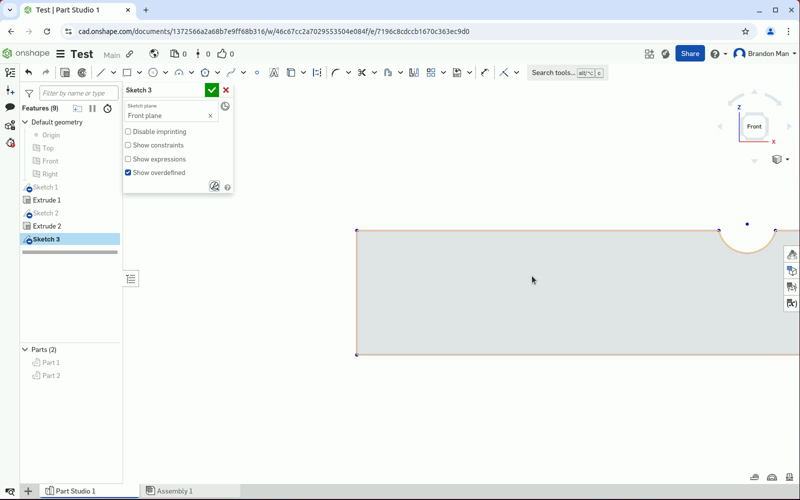
scroll(-6)
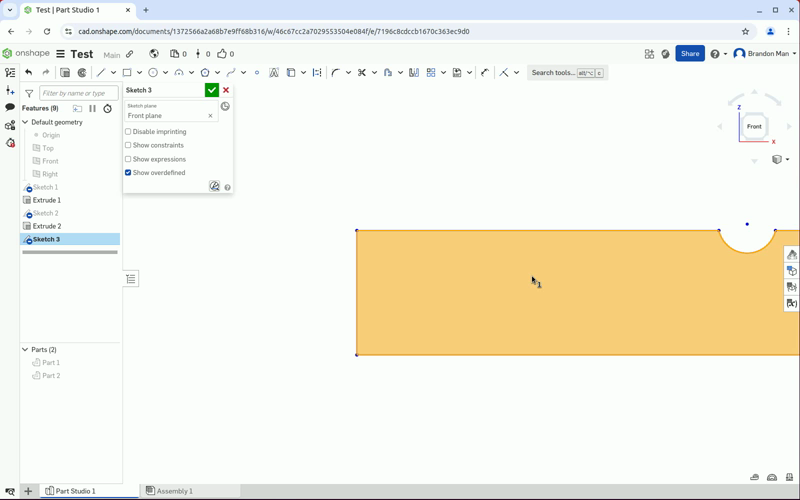
scroll(-6)
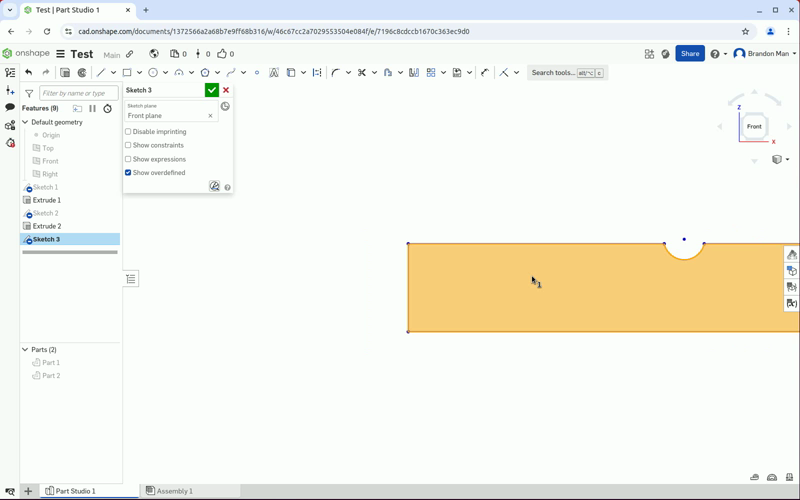
scroll(-6)
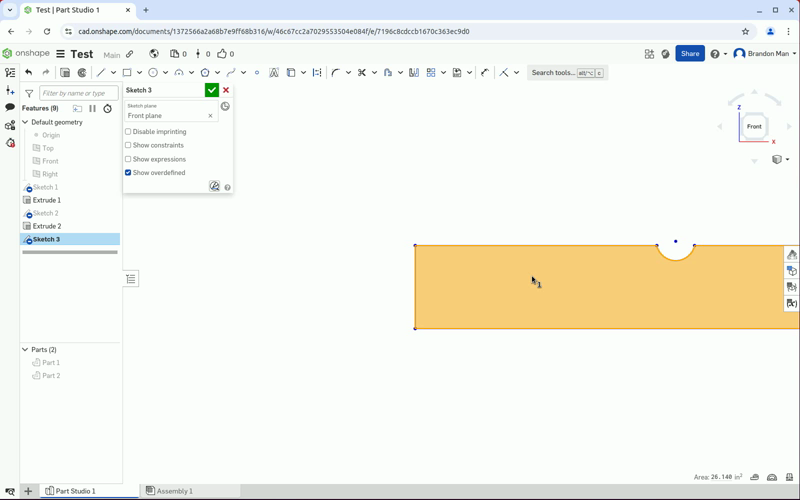
scroll(-6)
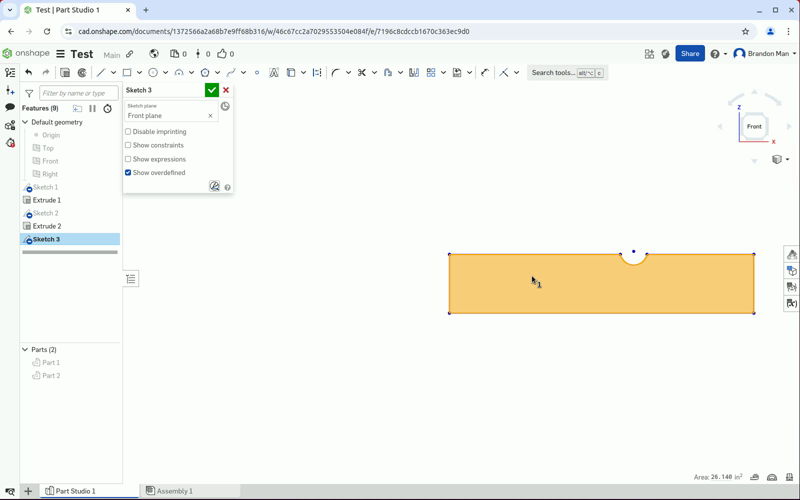
scroll(-6)
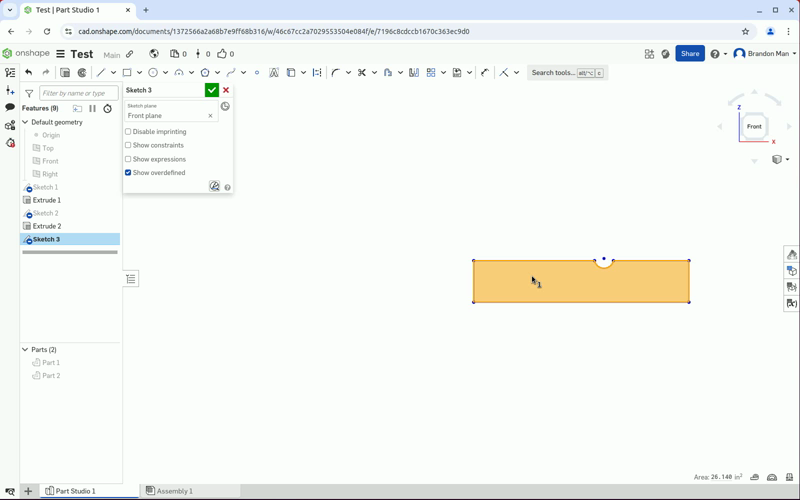
scroll(-6)
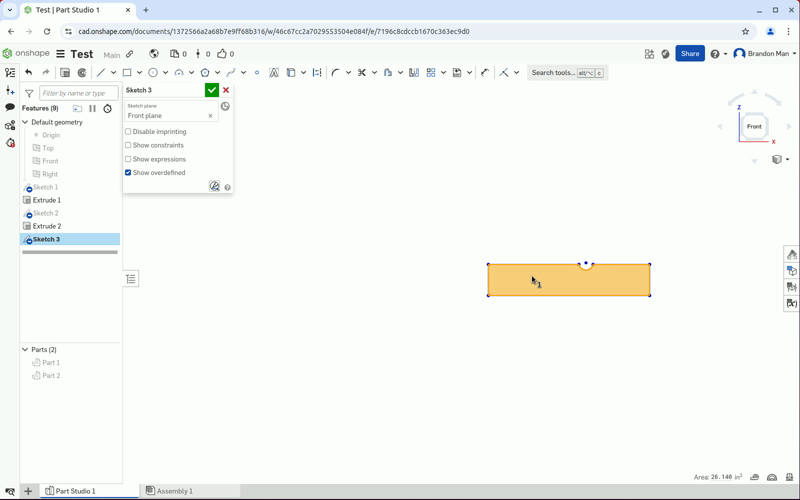
scroll(-6)
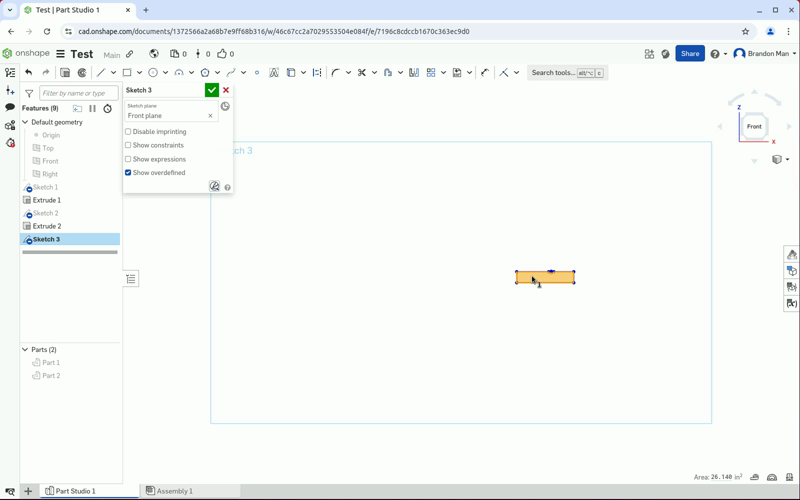
mouse_move(73, 352)
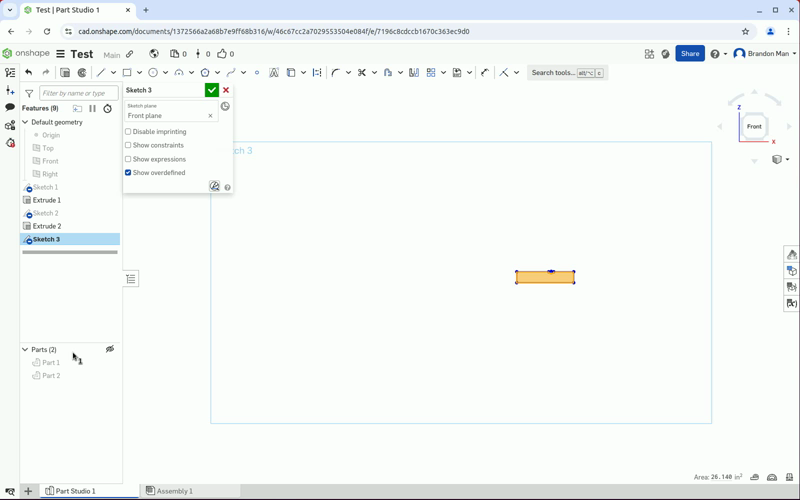
key(shift+y)
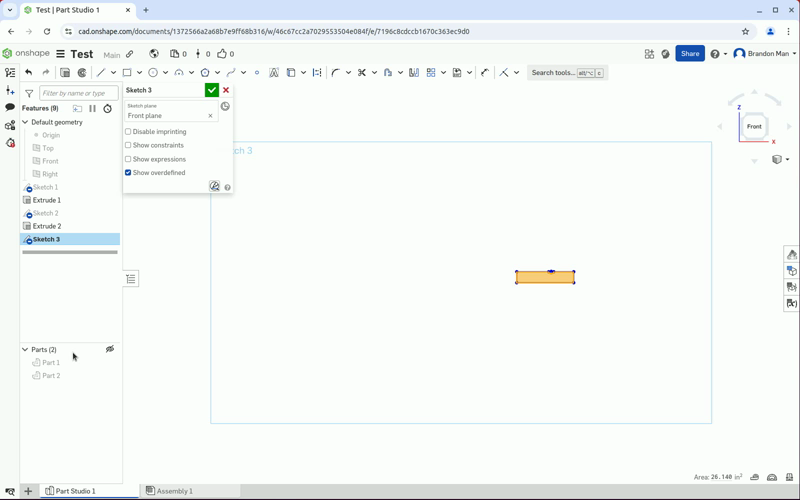
key(shift+e)
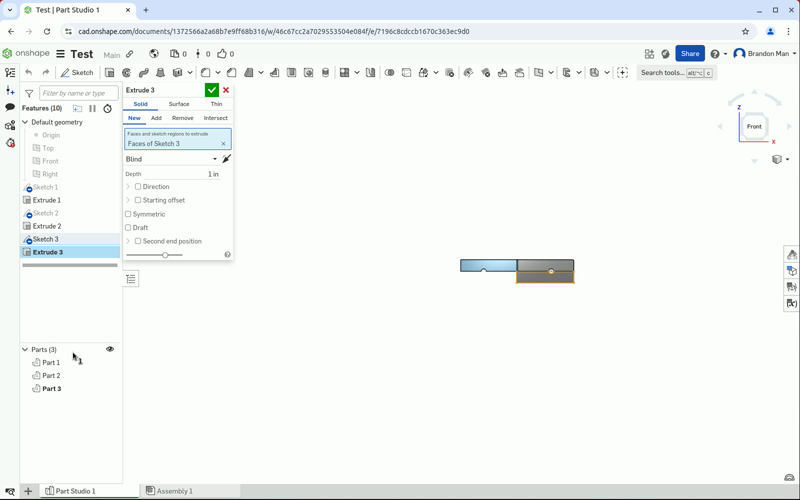
mouse_move(143, 106)
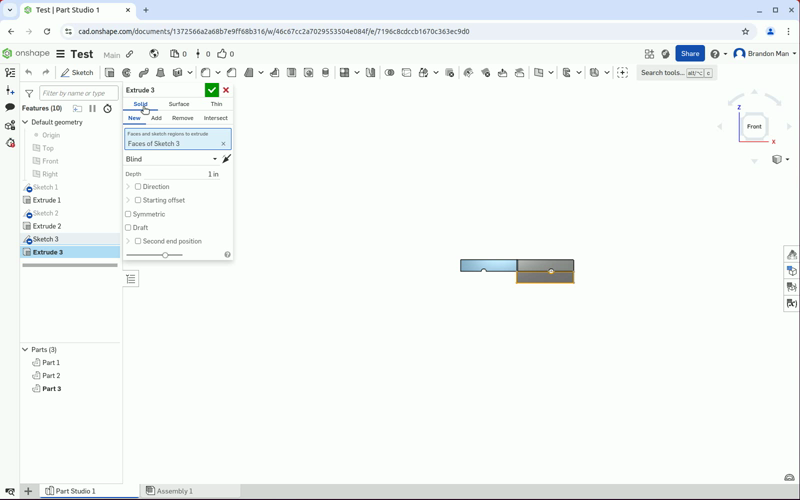
click(143, 106)
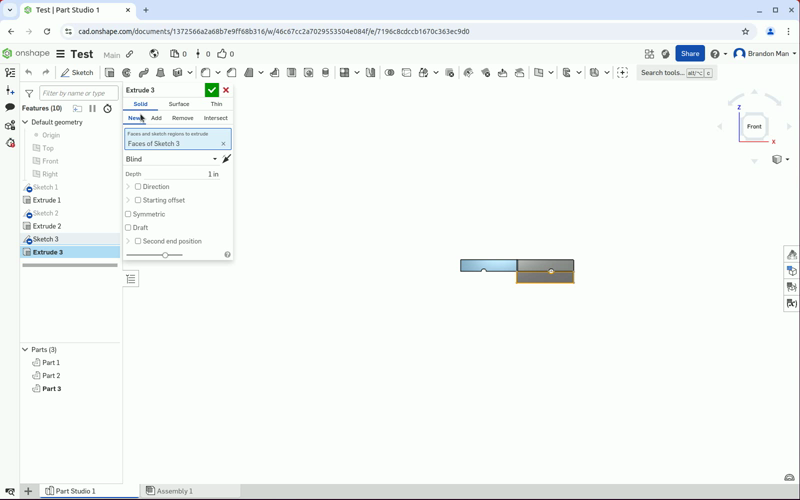
mouse_move(137, 120)
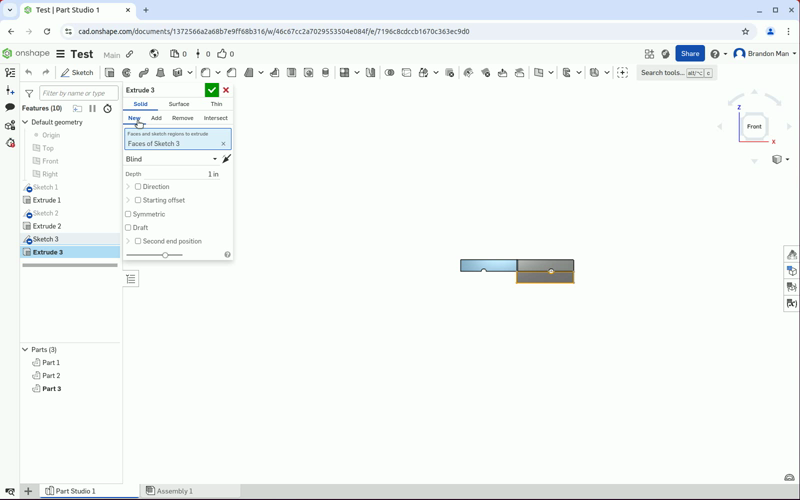
click(137, 120)
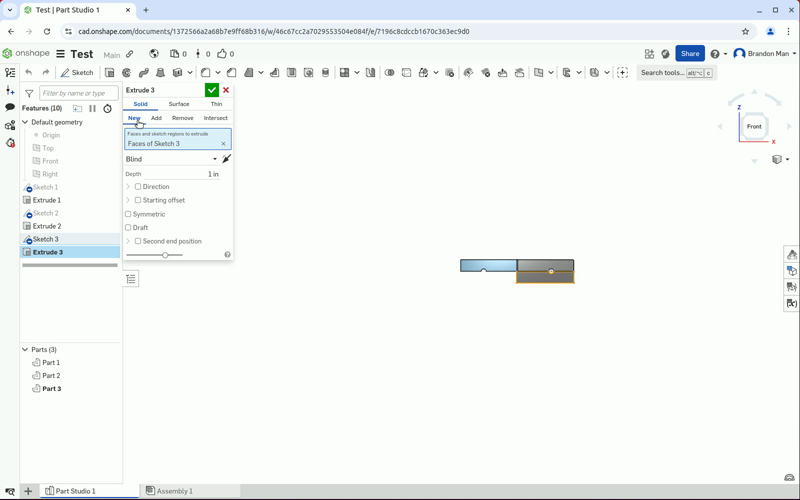
key(tab, 4)
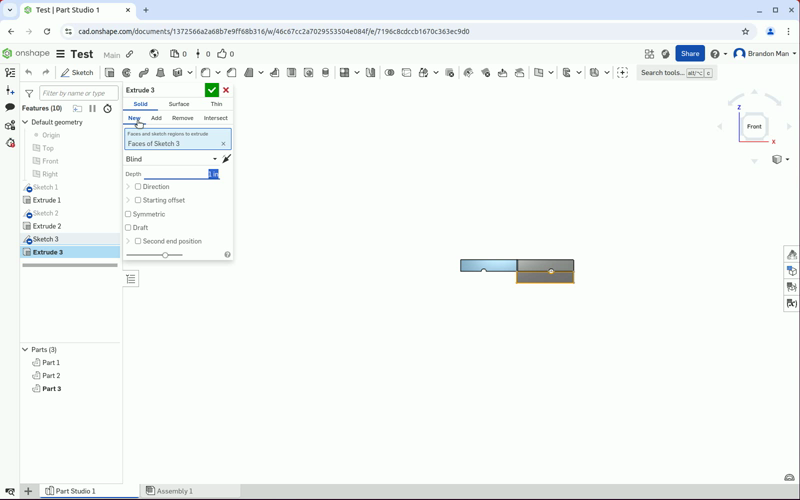
text(2.407)
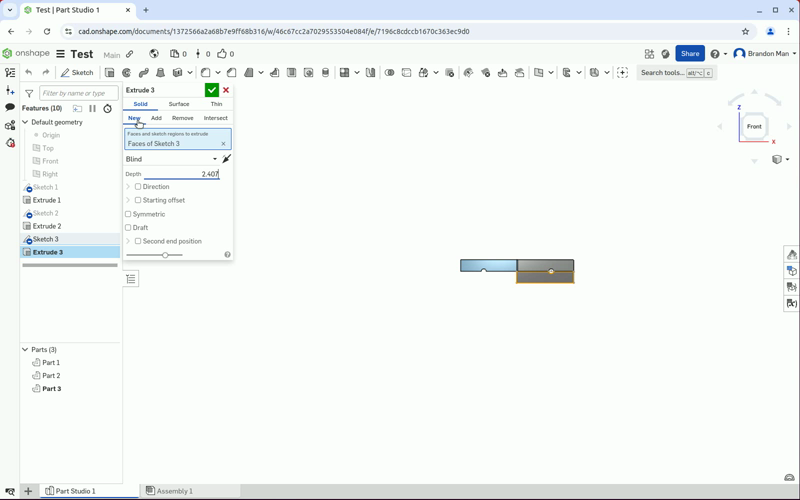
key(enter)
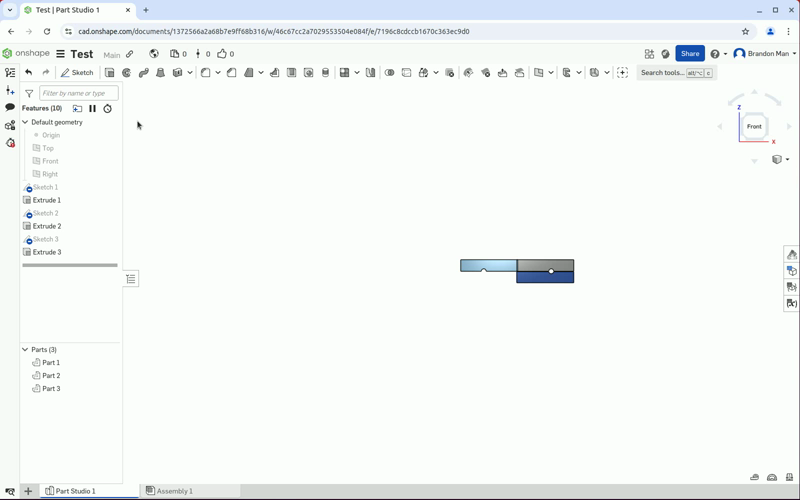
key(shift+h)
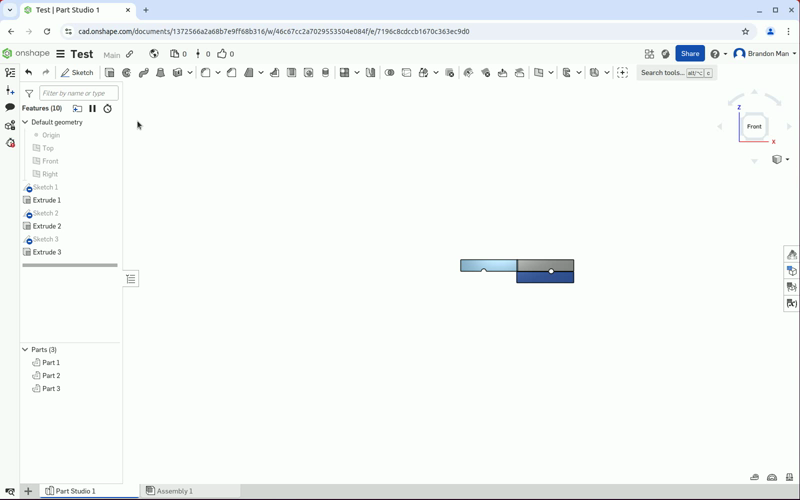
key(shift+h)
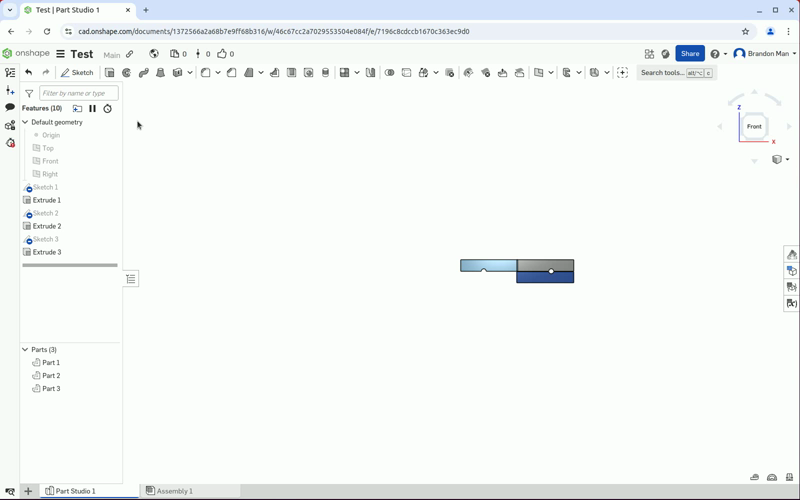
mouse_move(73, 189)
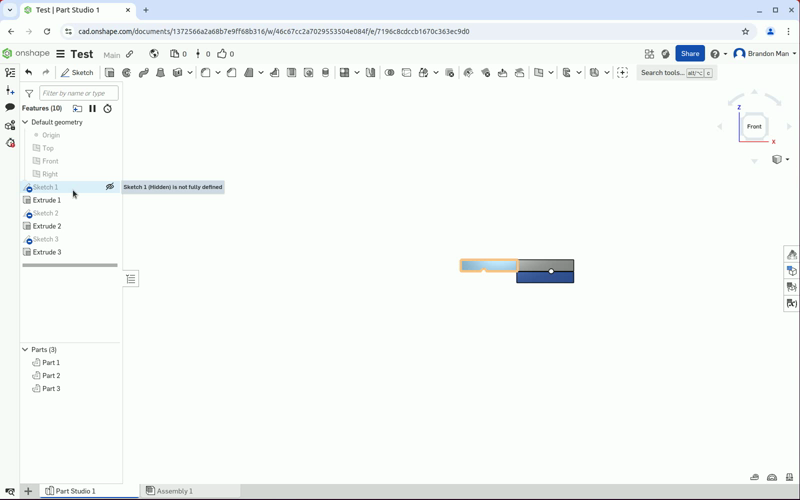
click(73, 189)
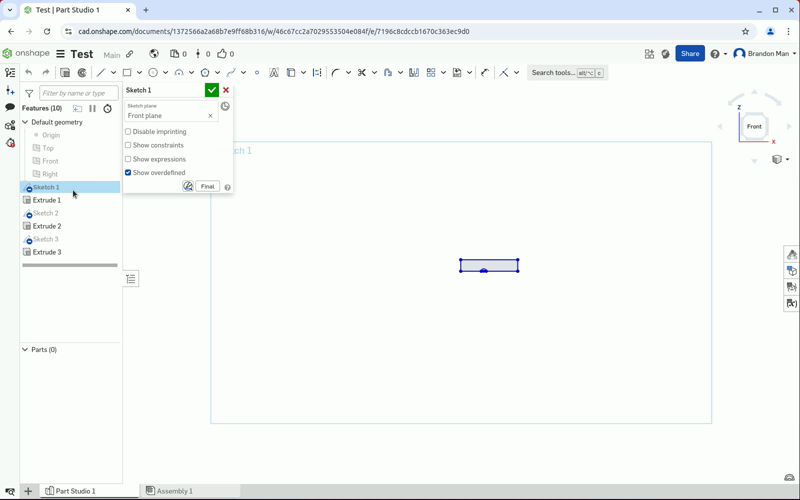
mouse_move(229, 92)
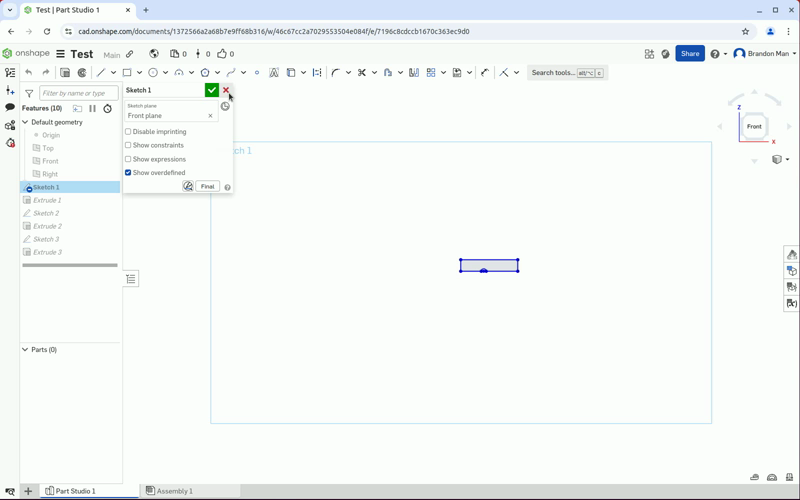
click(229, 92)
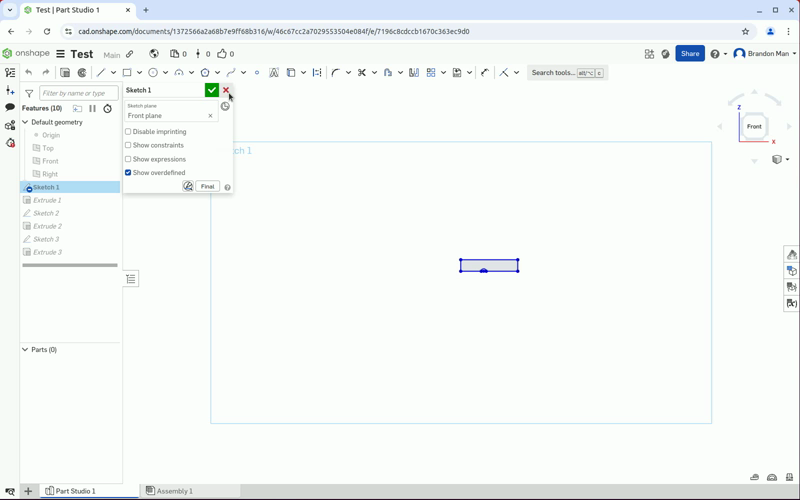
key(shift+s)
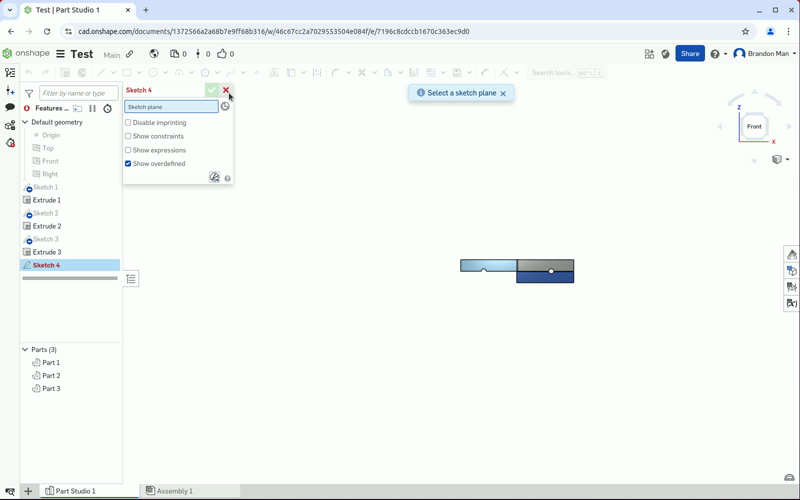
mouse_move(73, 163)
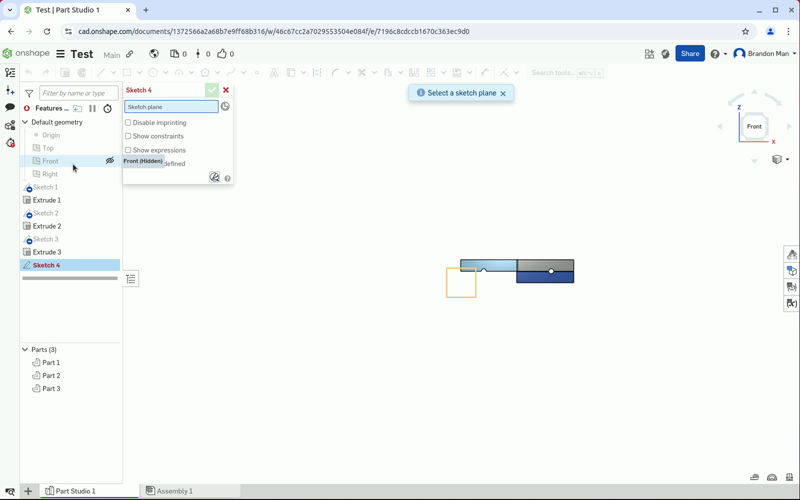
click(73, 163)
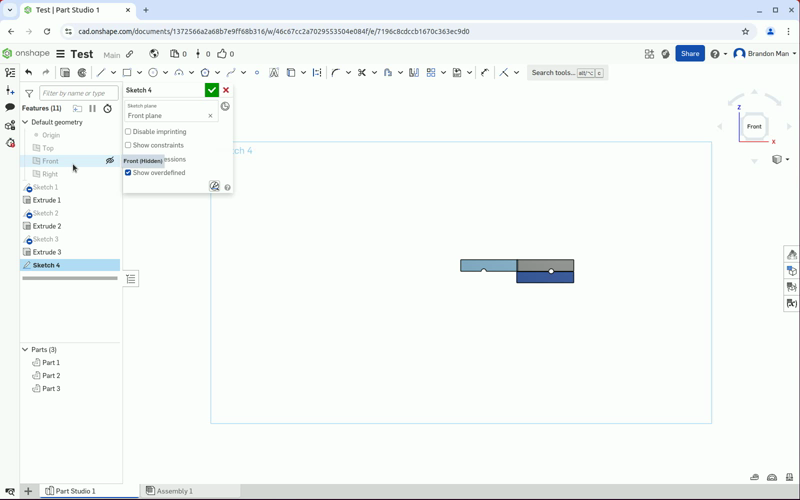
mouse_move(73, 352)
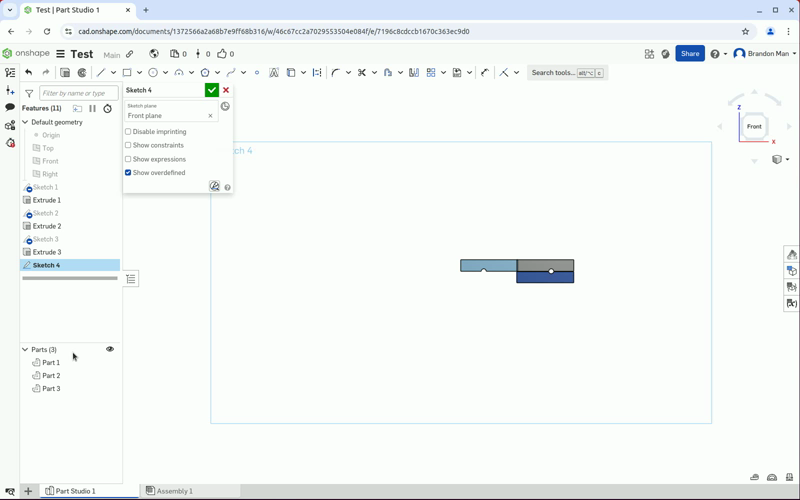
key(y)
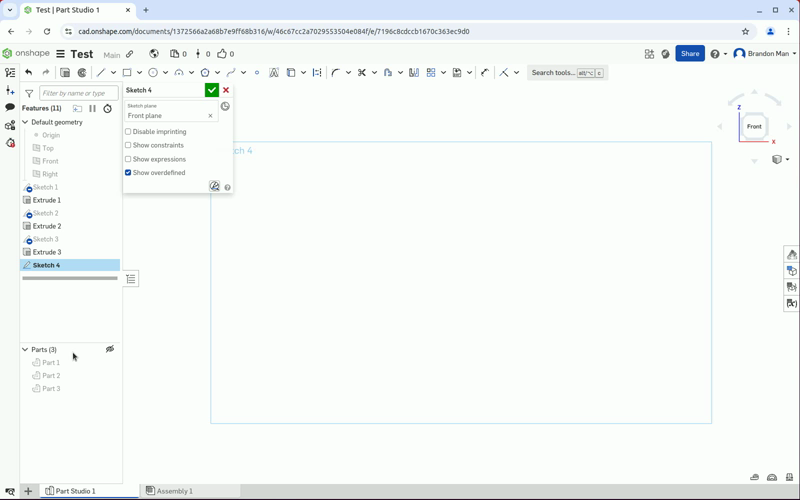
key(l)
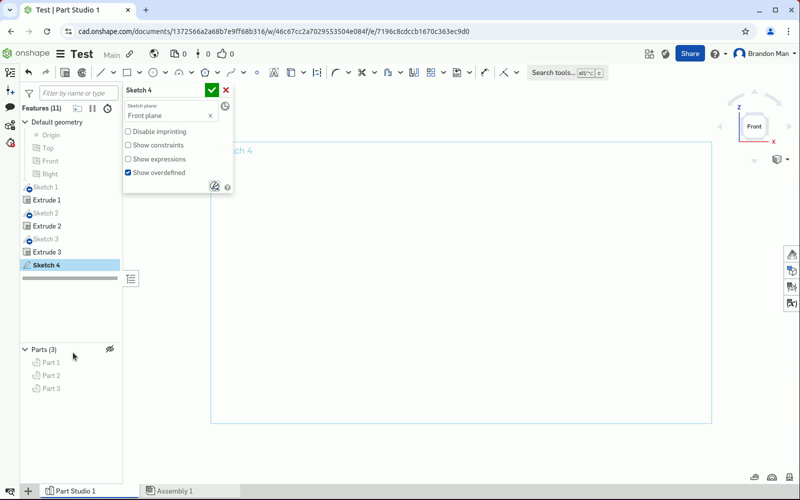
key_down(shift)
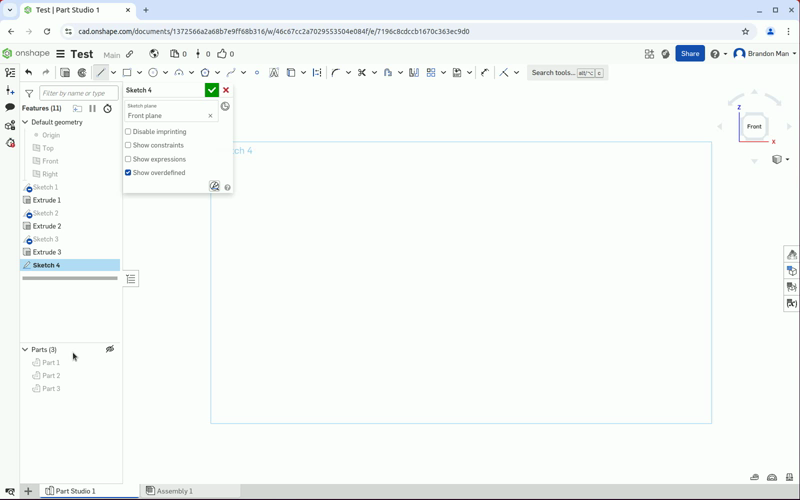
mouse_move(460, 282)
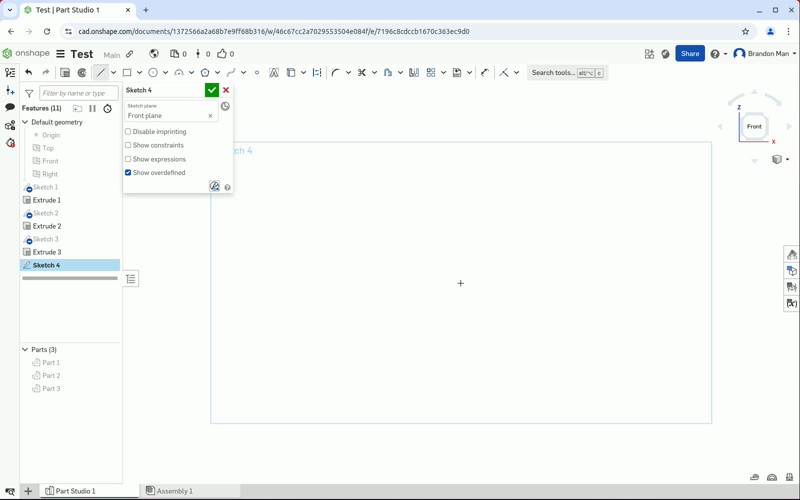
click(460, 282)
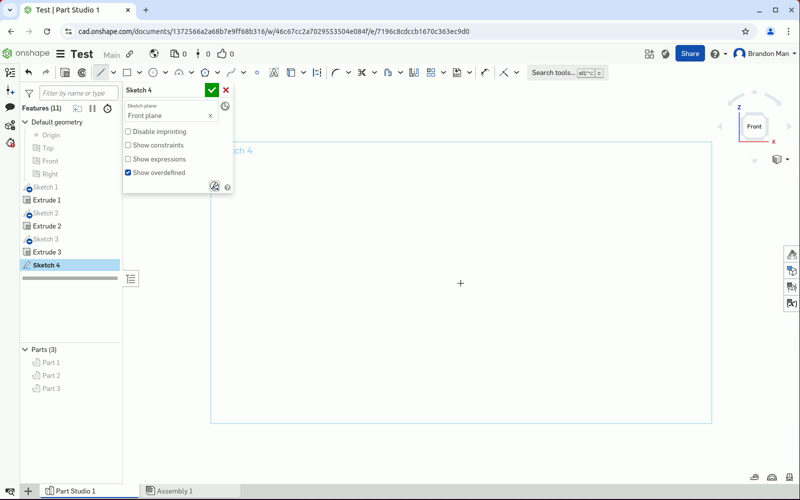
key_up(shift)
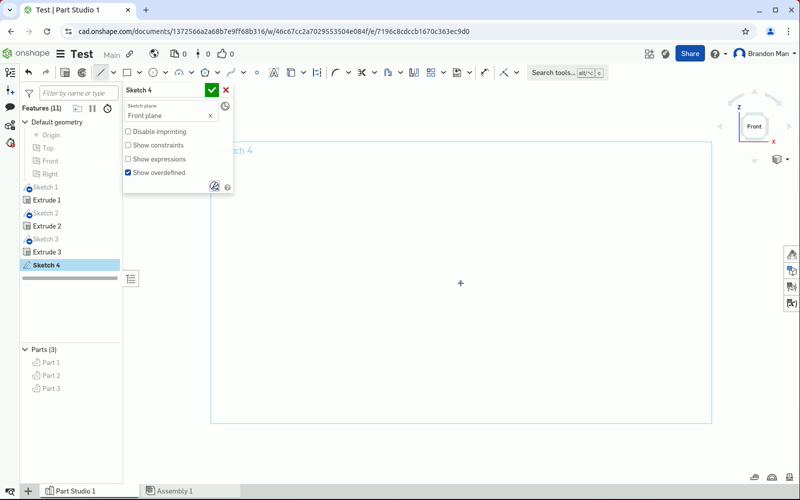
key_down(shift)
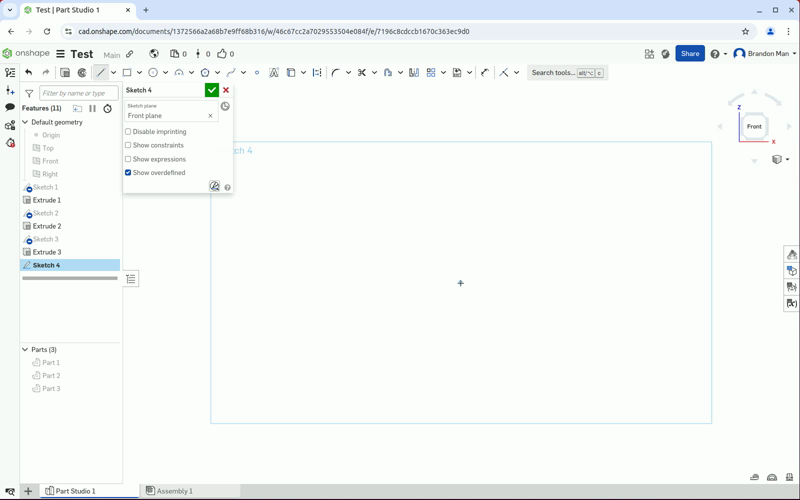
mouse_move(490, 282)
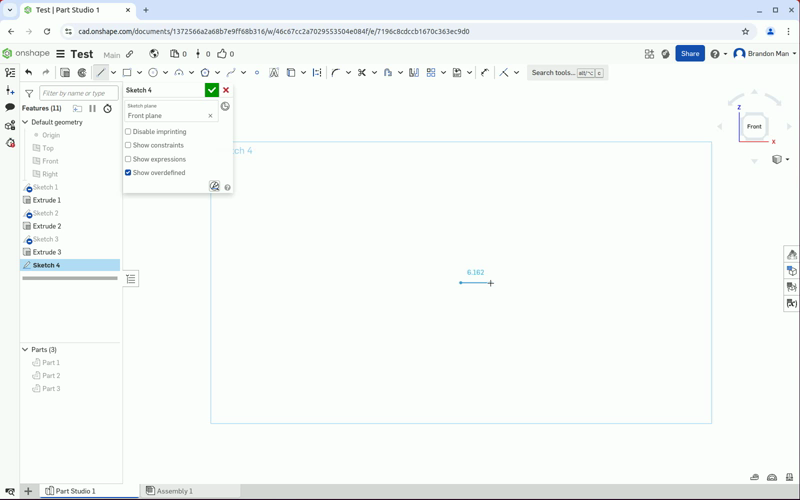
mouse_move(517, 282)
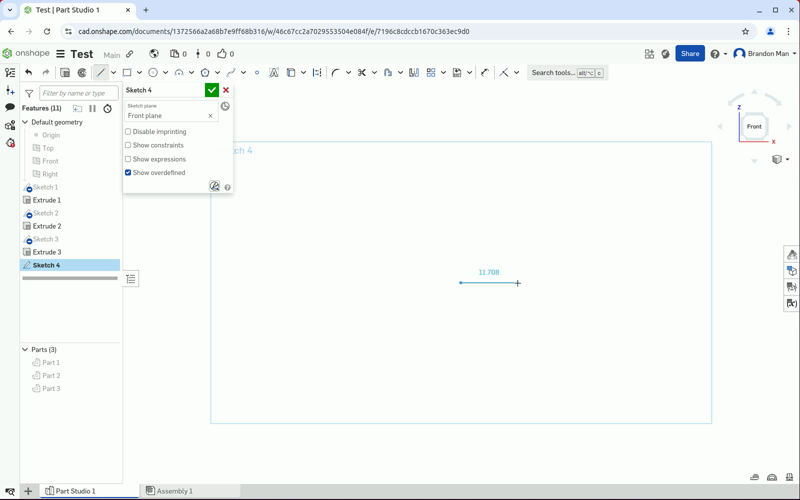
click(517, 282)
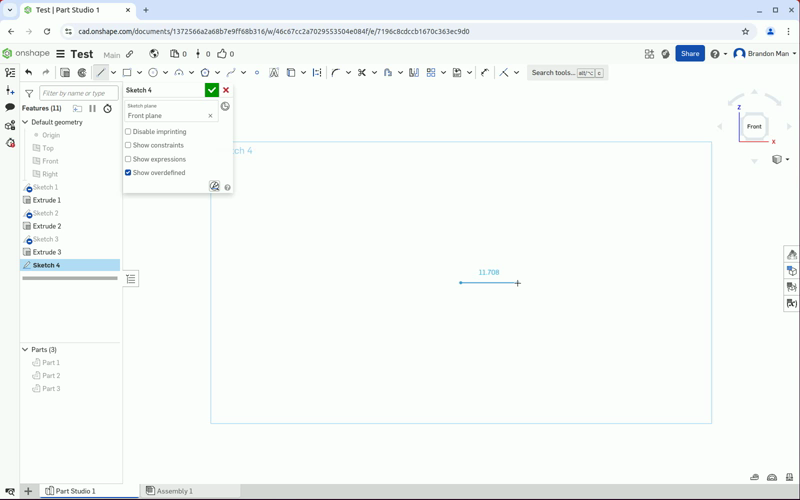
key_up(shift)
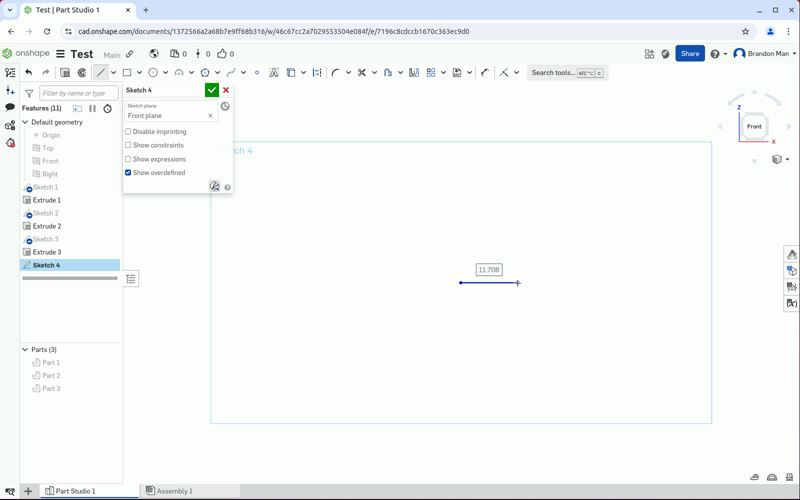
key_down(shift)
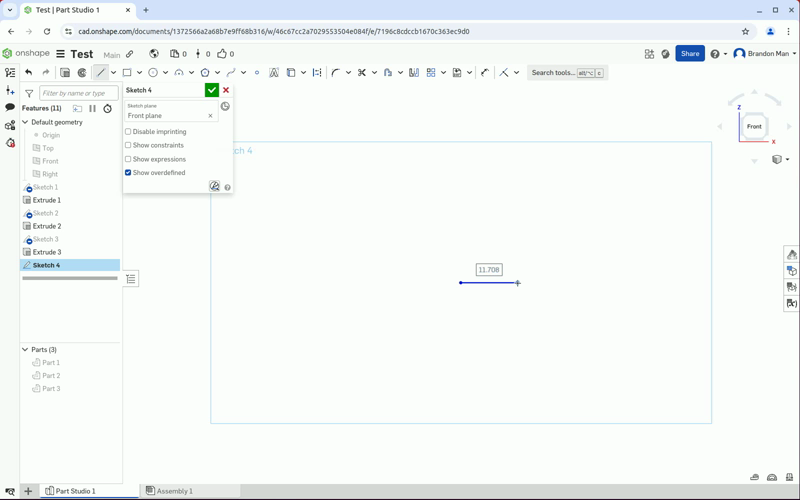
mouse_move(547, 282)
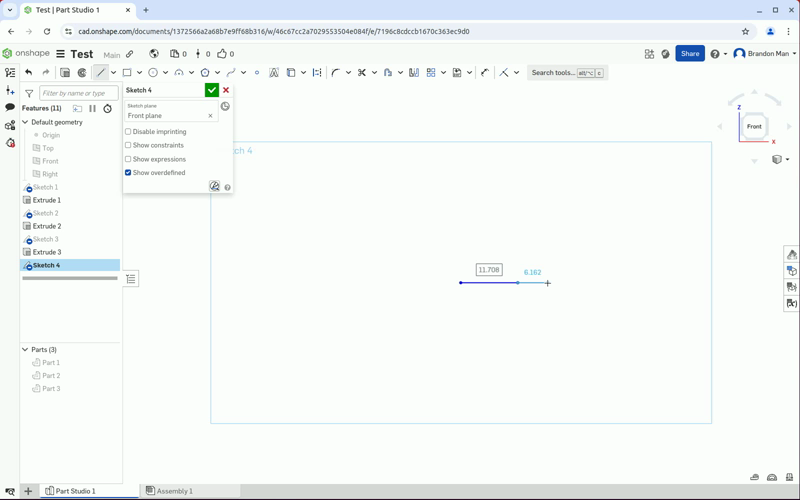
mouse_move(517, 271)
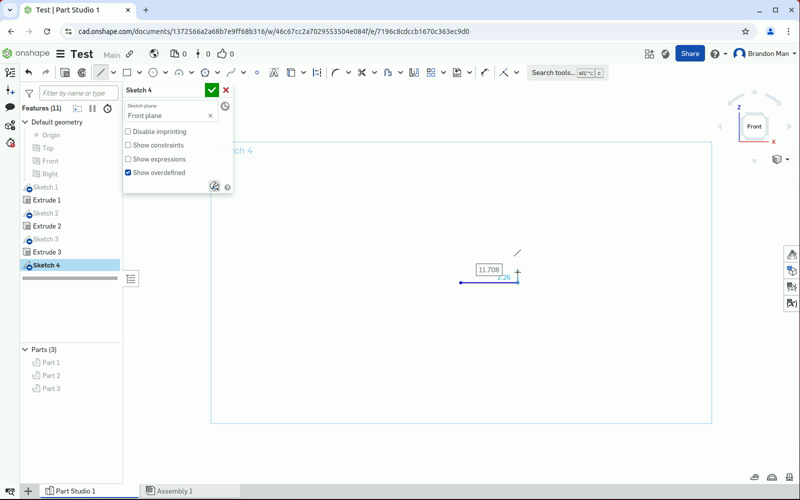
click(517, 271)
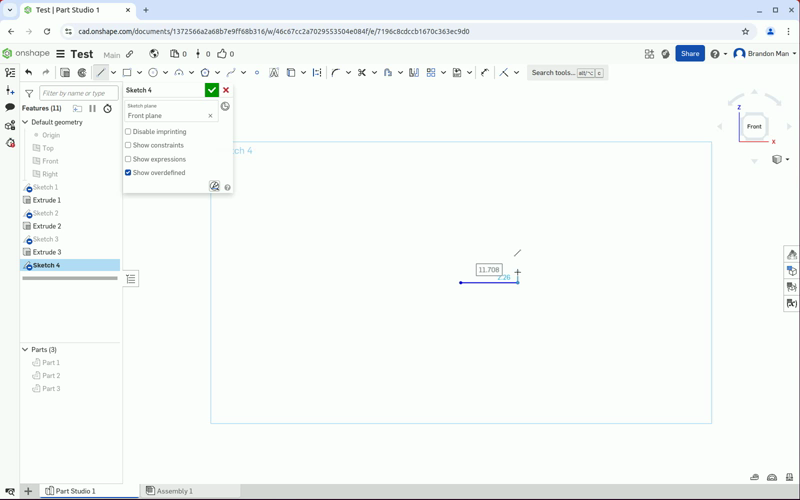
key_up(shift)
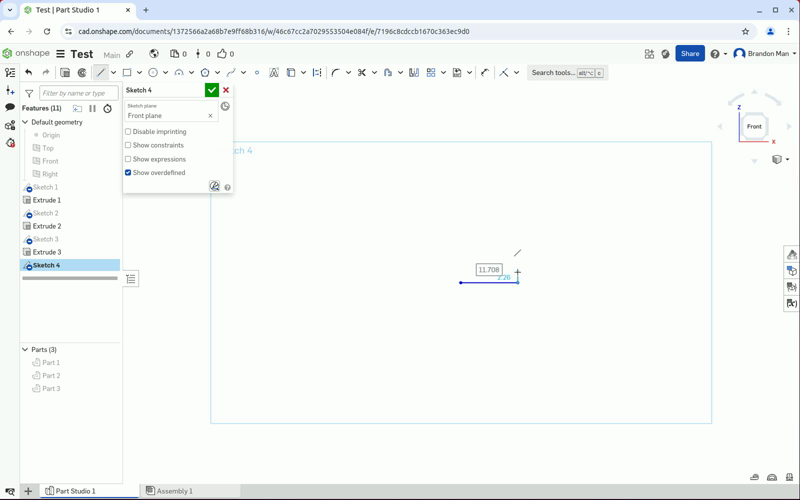
key_down(shift)
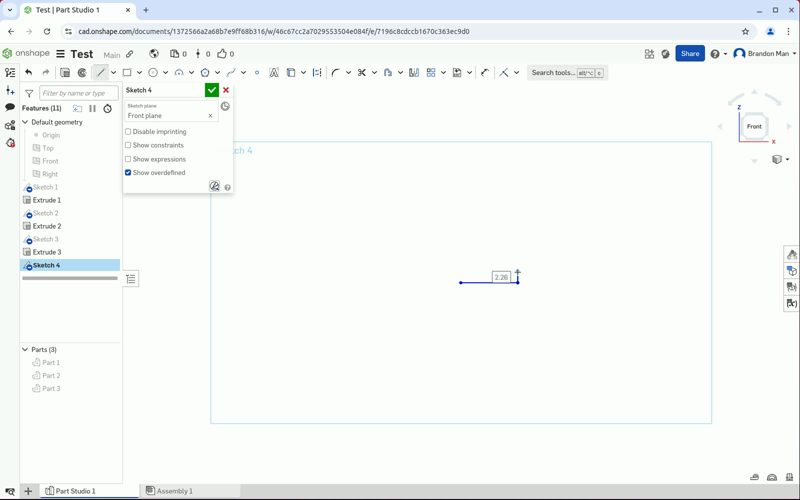
mouse_move(547, 271)
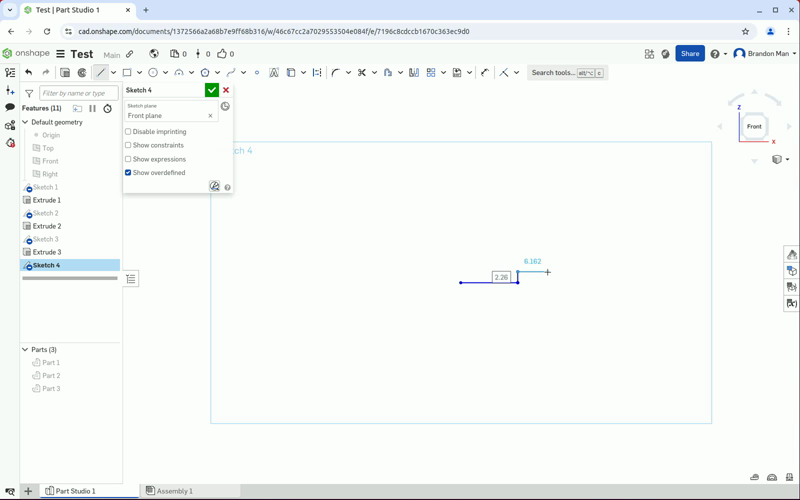
mouse_move(486, 271)
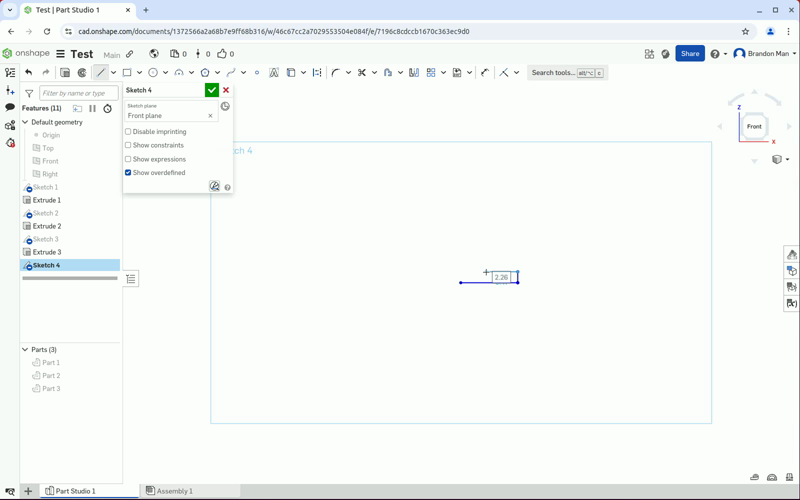
click(486, 271)
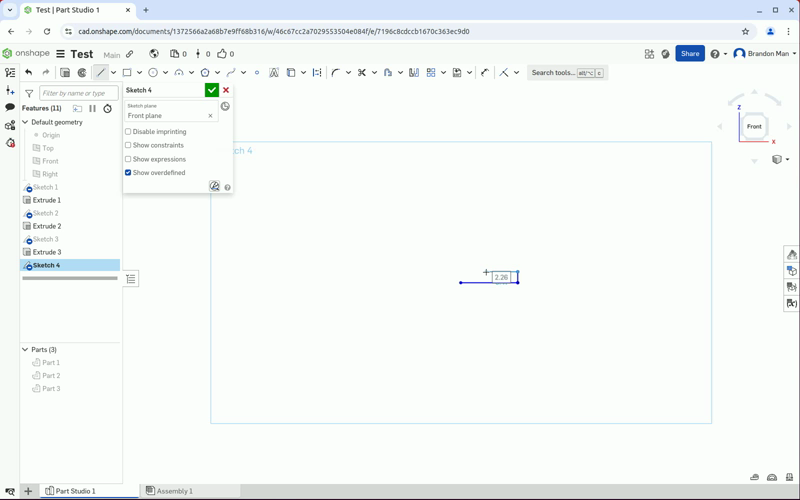
key_up(shift)
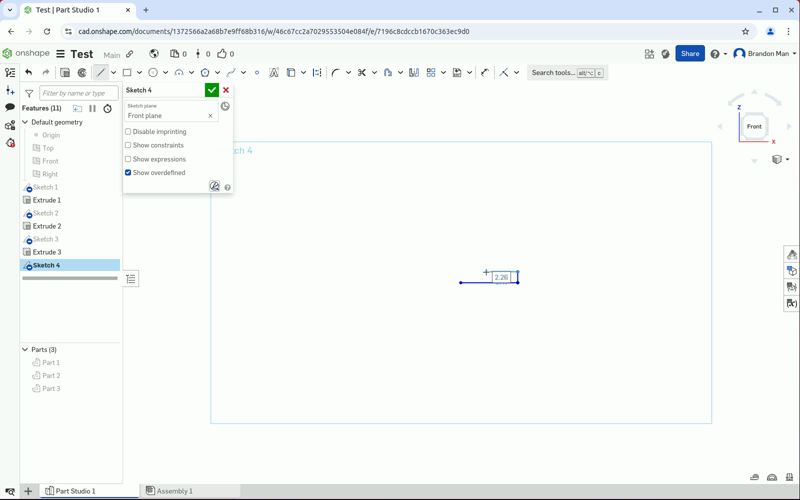
key(esc)
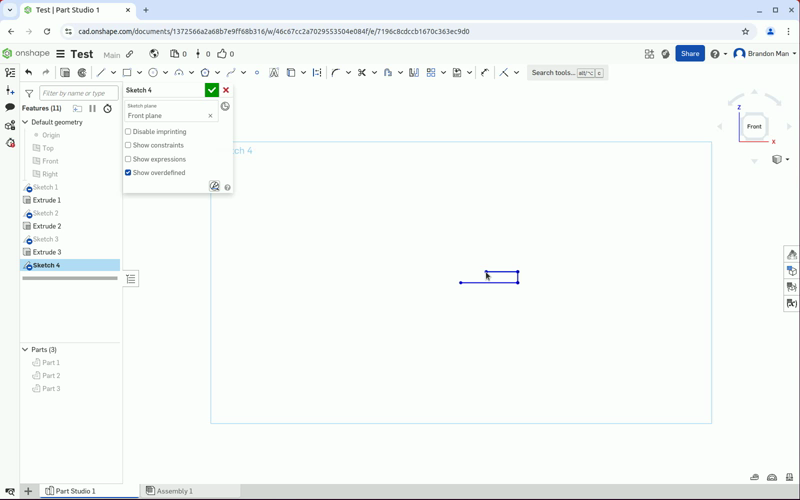
key(a)
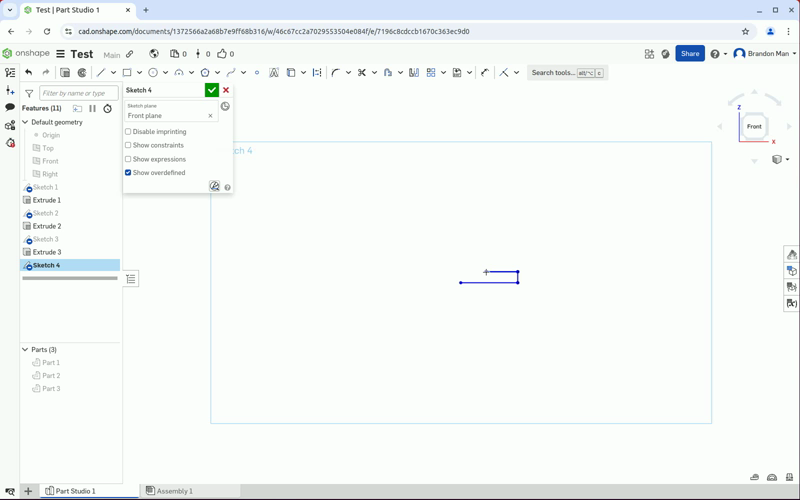
mouse_move(486, 271)
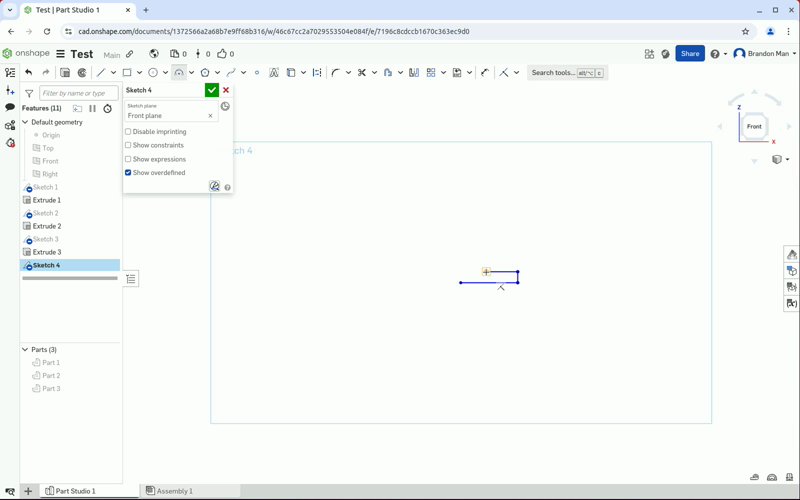
click(486, 271)
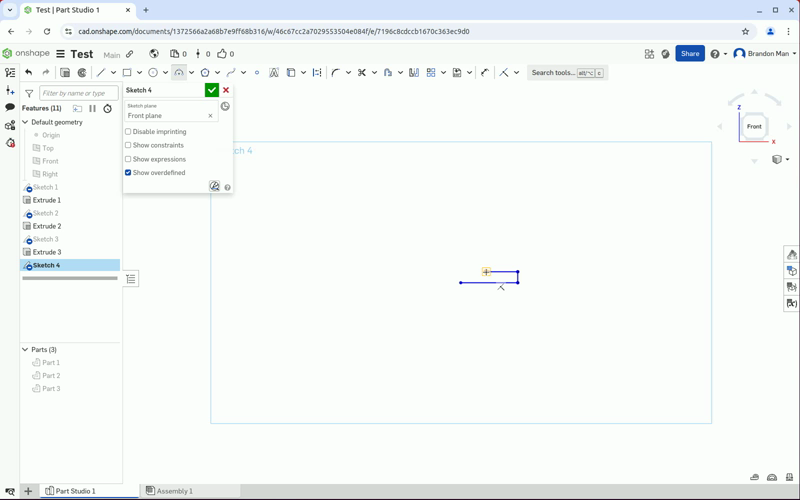
key_down(shift)
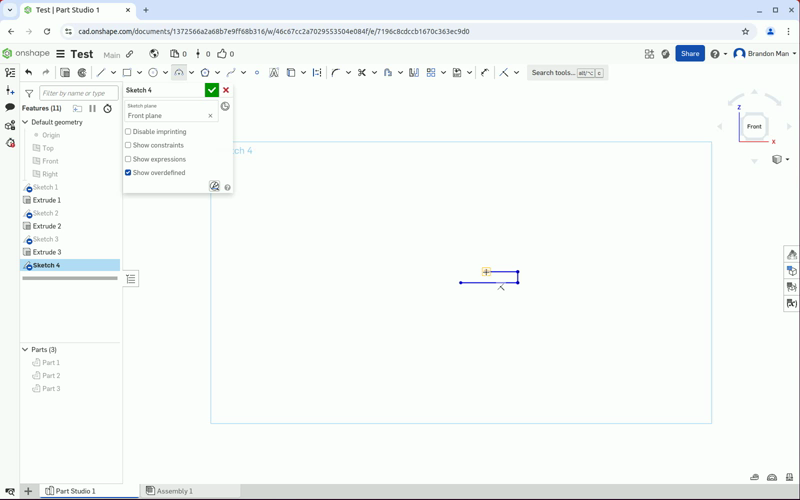
mouse_move(481, 271)
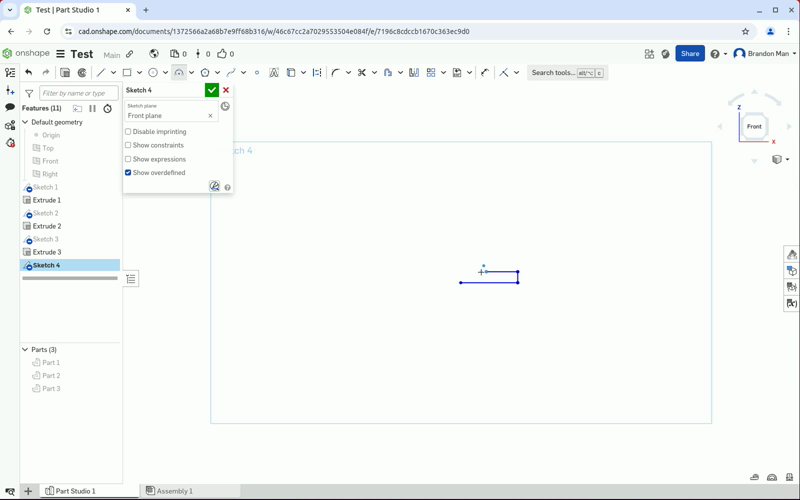
scroll(6)
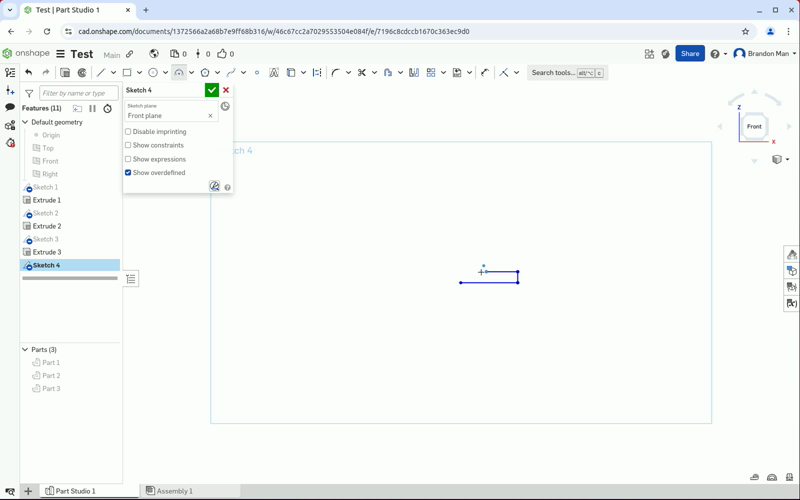
scroll(6)
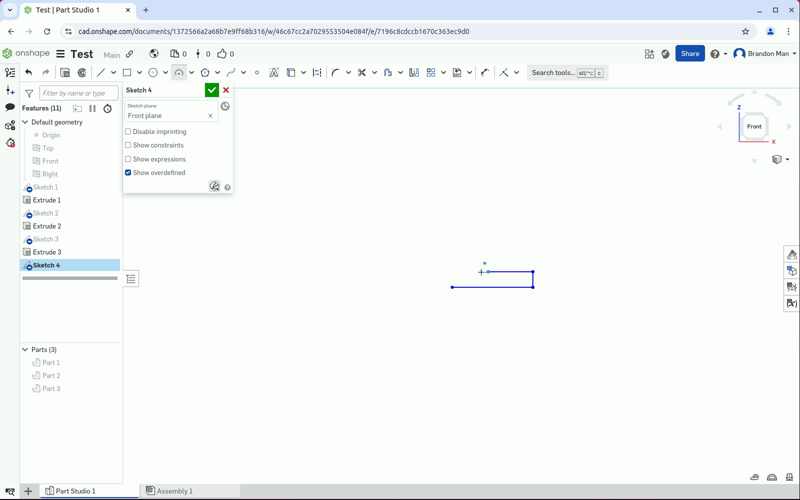
scroll(6)
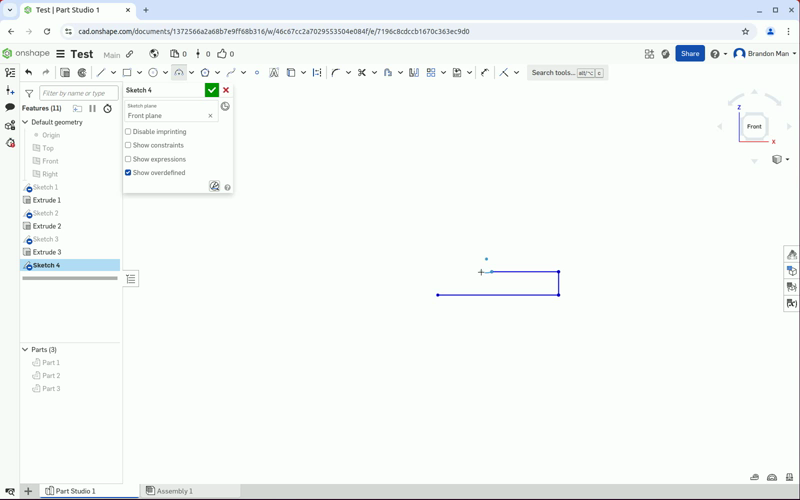
scroll(6)
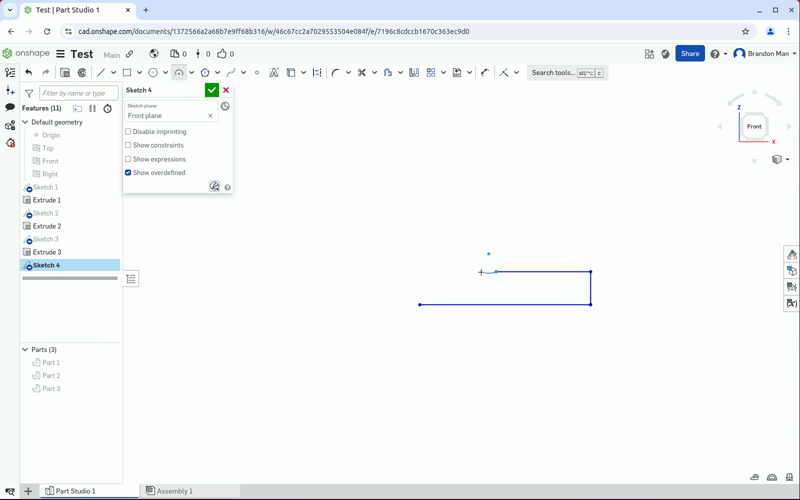
scroll(6)
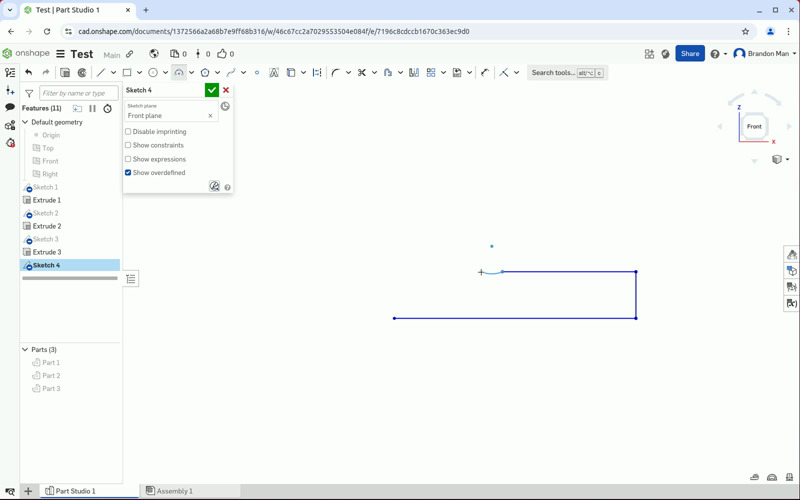
scroll(6)
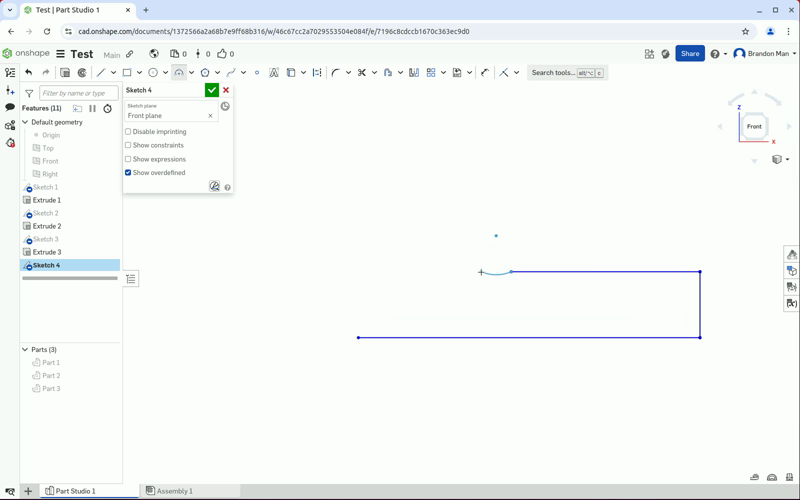
scroll(6)
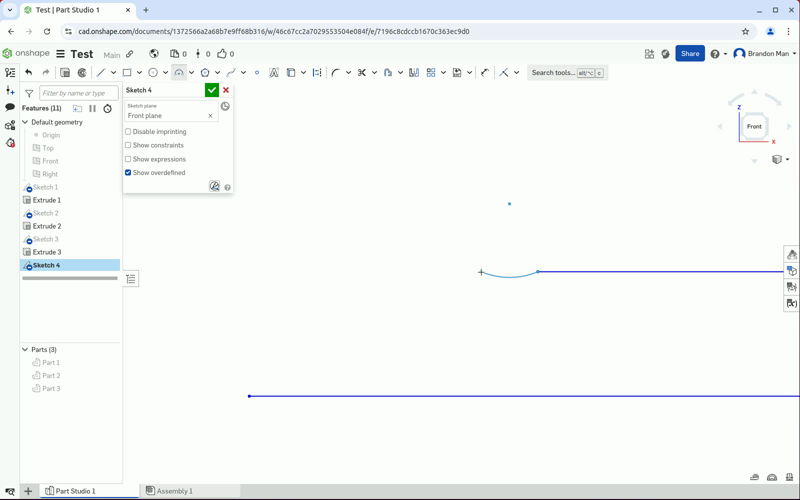
click(481, 271)
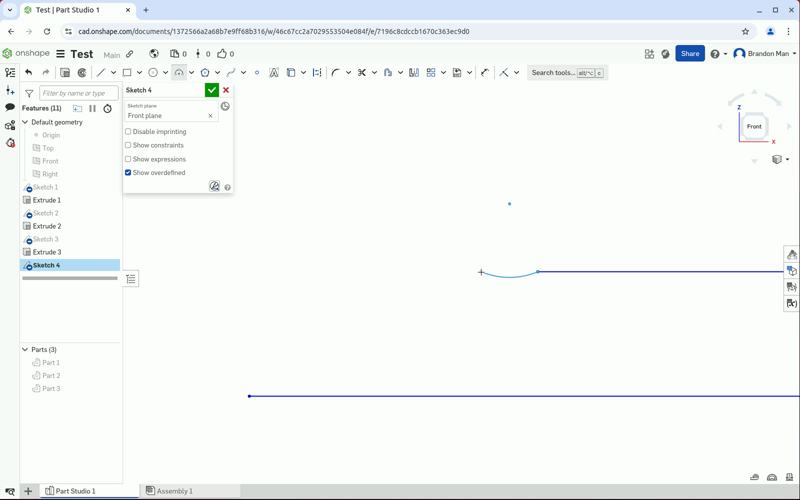
scroll(-6)
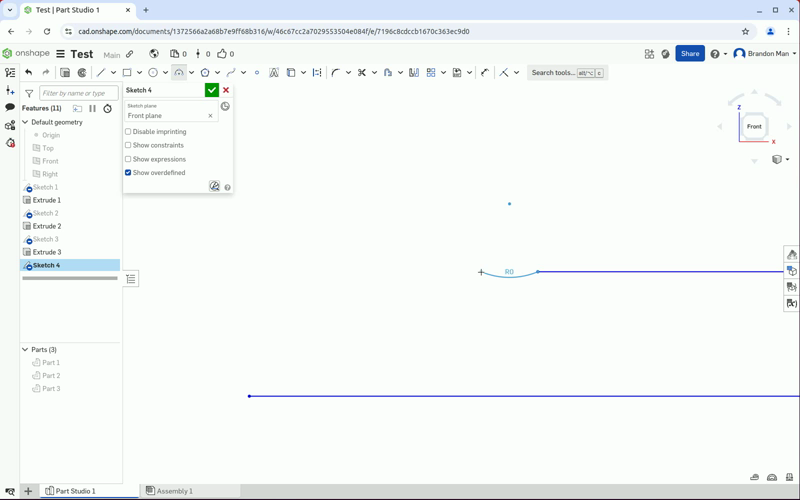
scroll(-6)
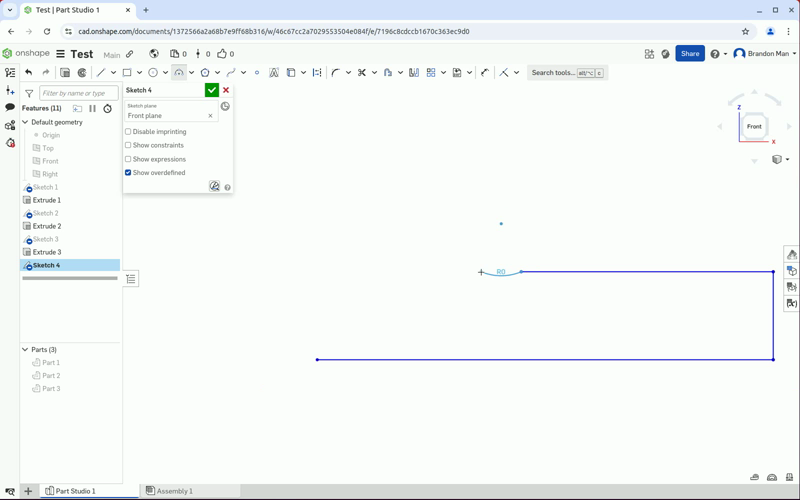
scroll(-6)
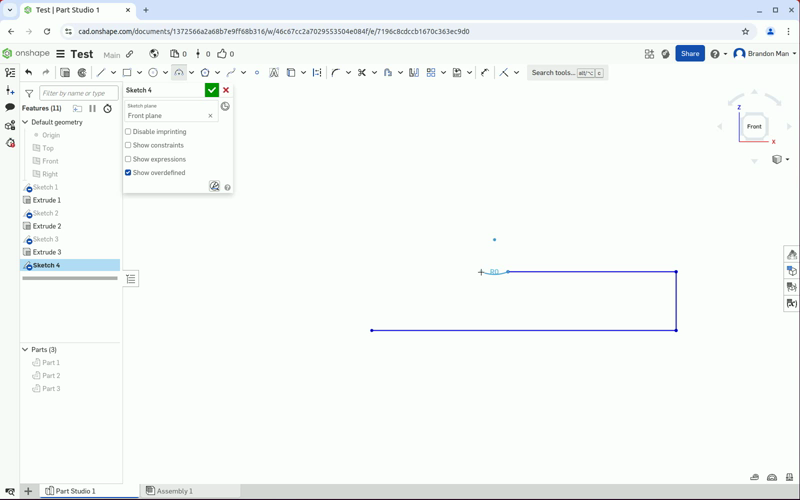
scroll(-6)
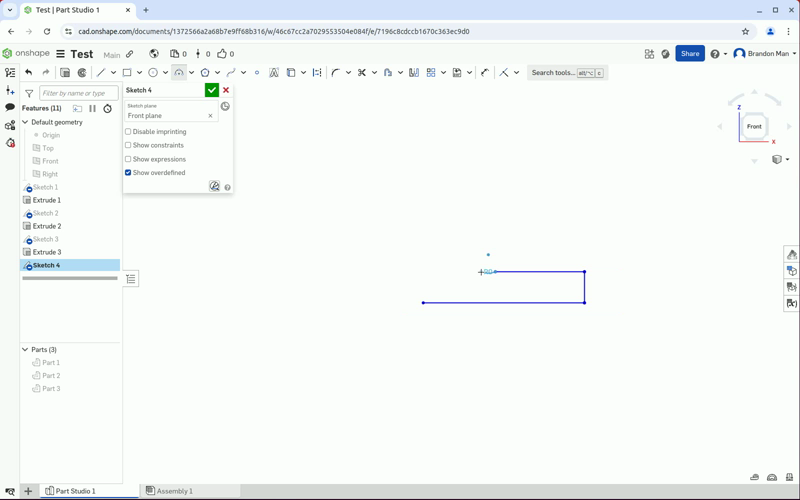
scroll(-6)
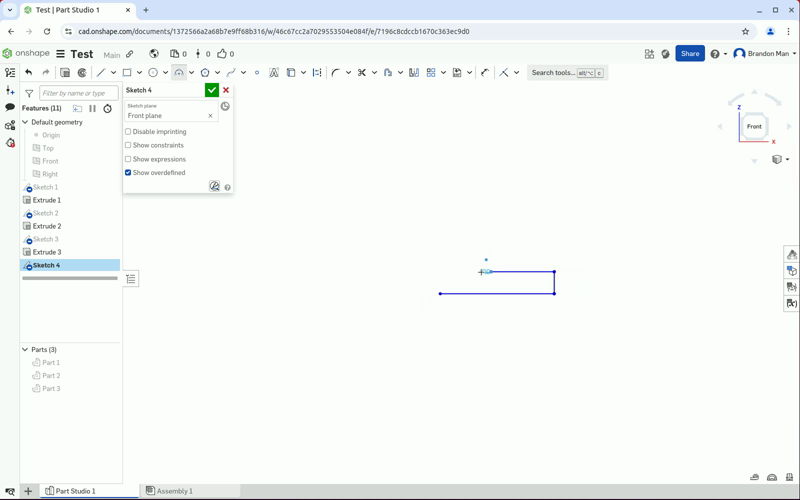
scroll(-6)
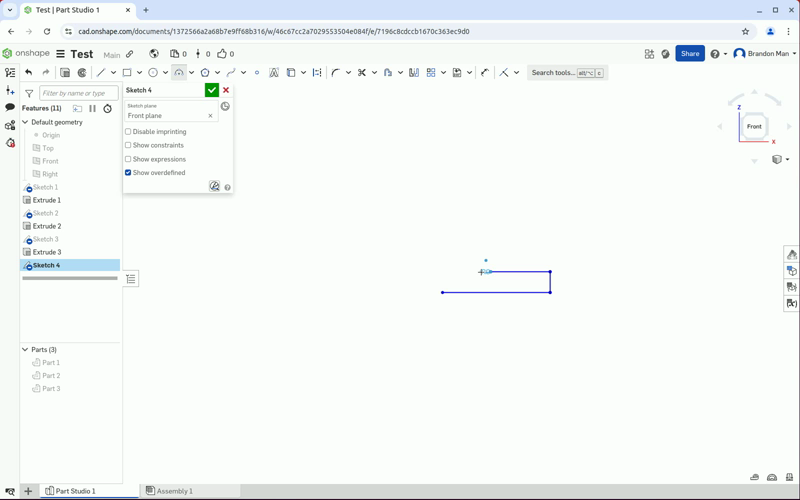
scroll(-6)
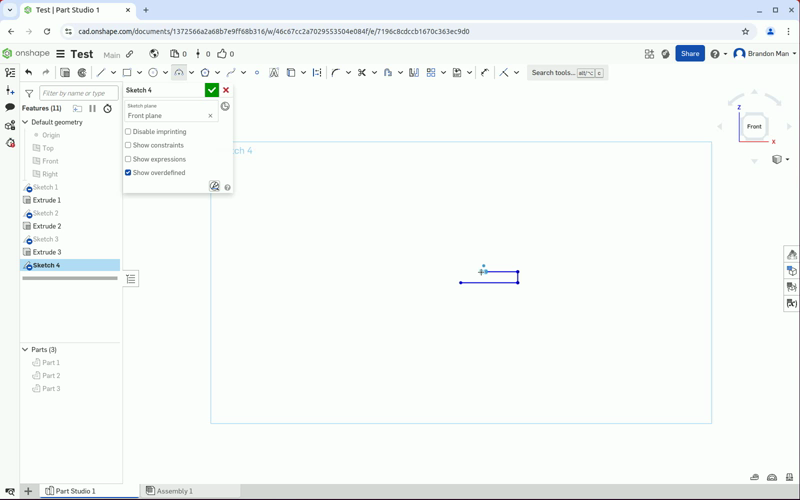
mouse_move(483, 273)
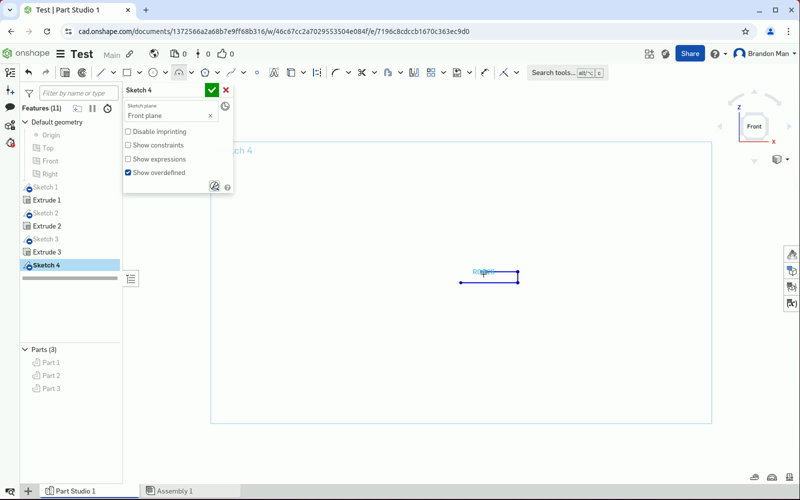
scroll(6)
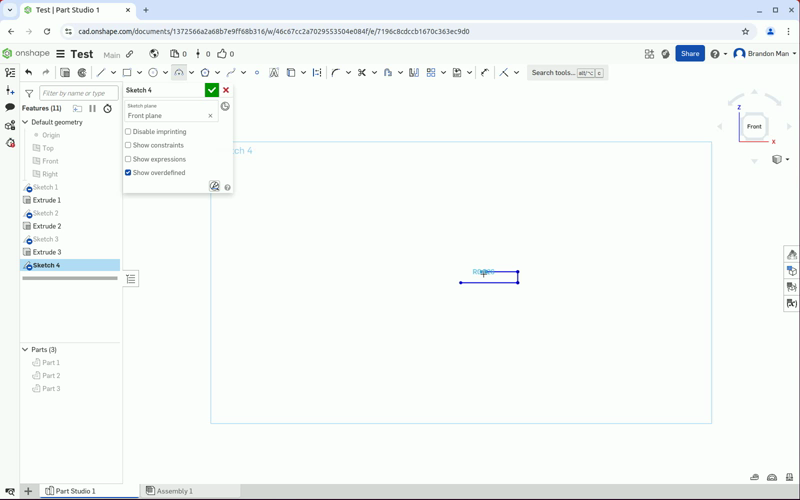
scroll(6)
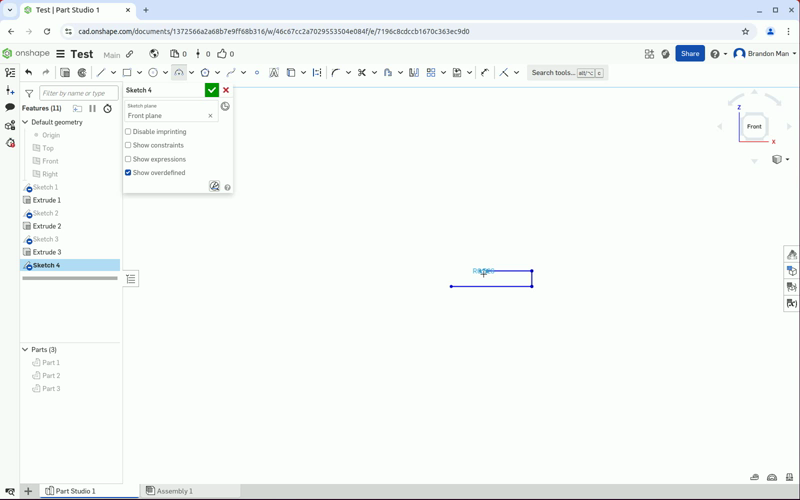
scroll(6)
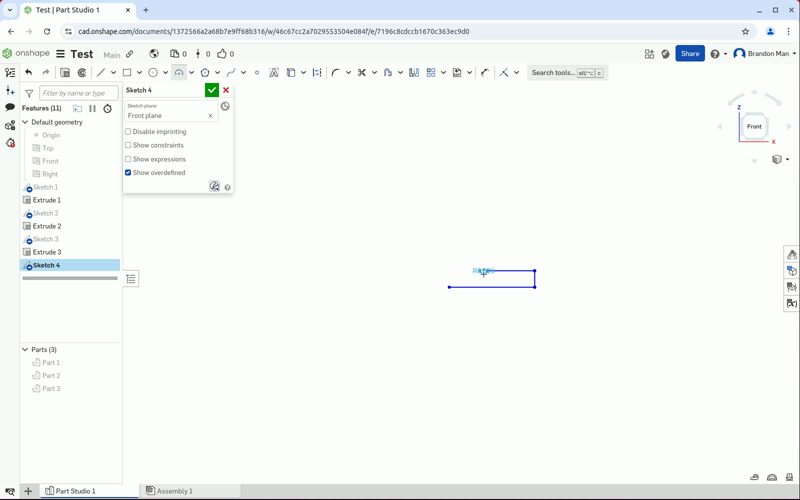
scroll(6)
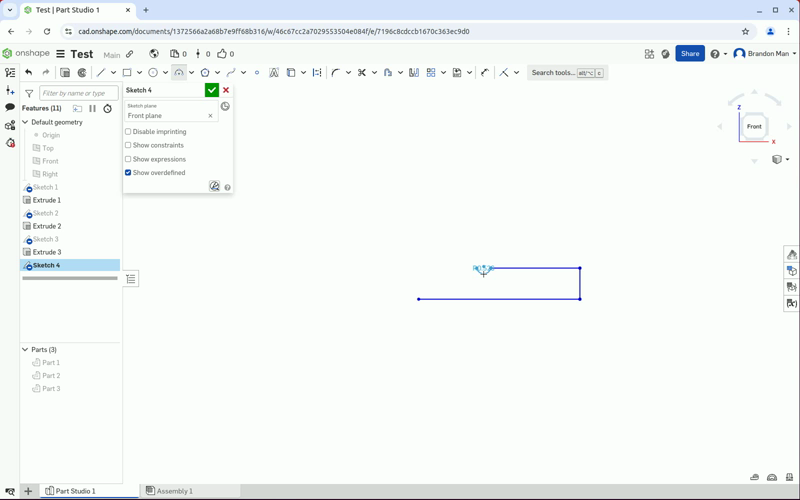
scroll(6)
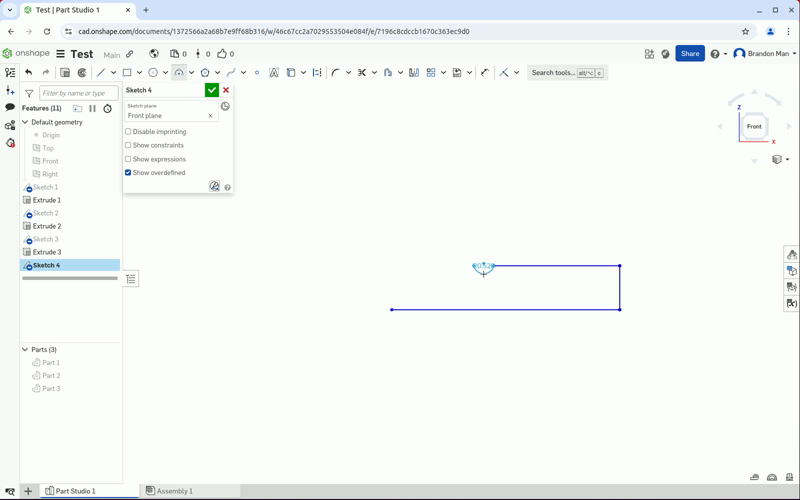
scroll(6)
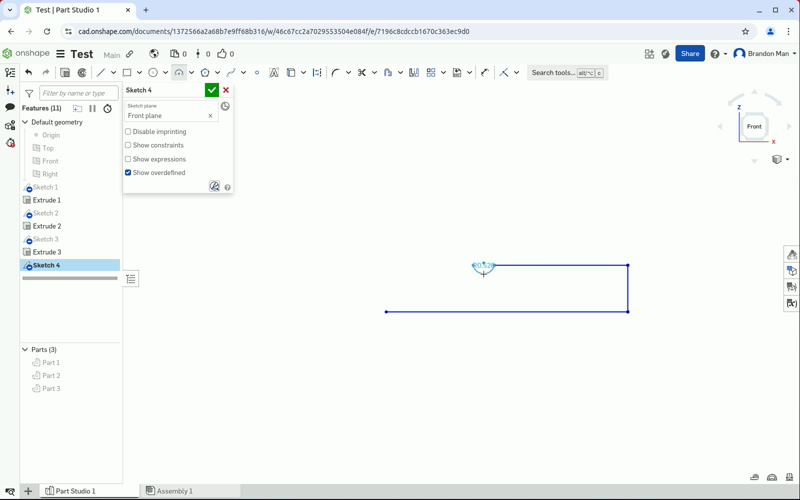
scroll(6)
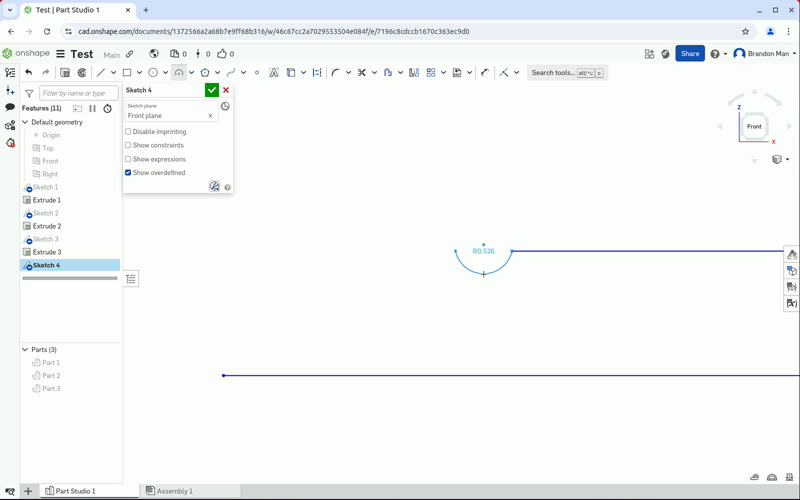
click(483, 273)
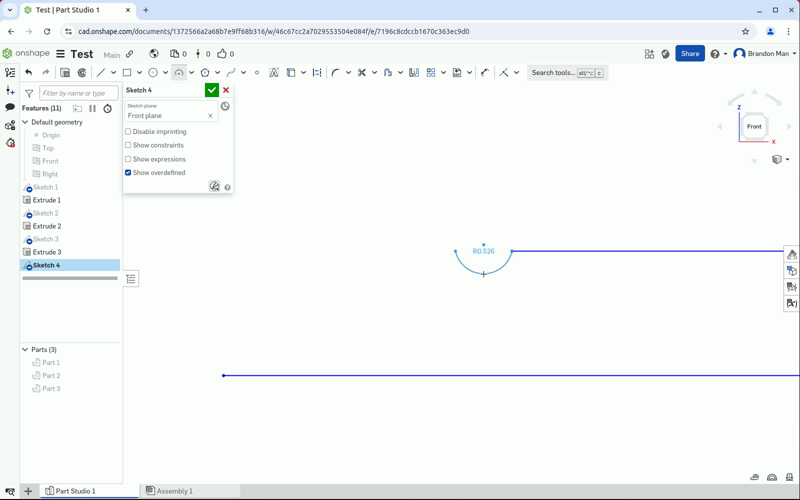
scroll(-6)
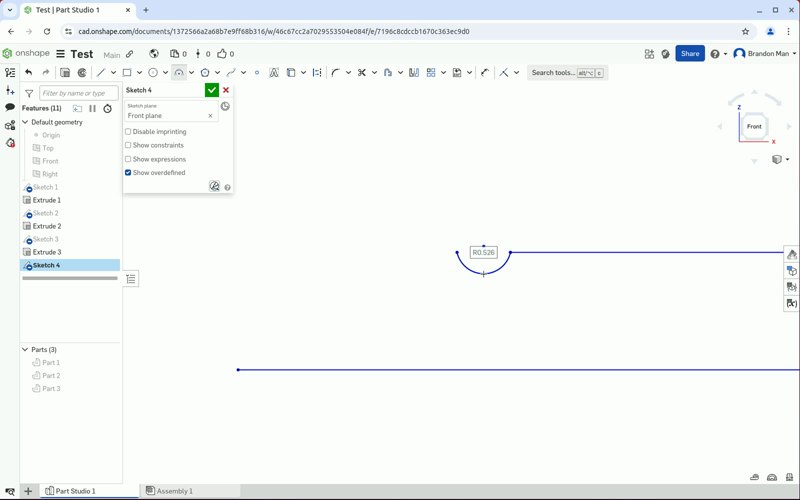
scroll(-6)
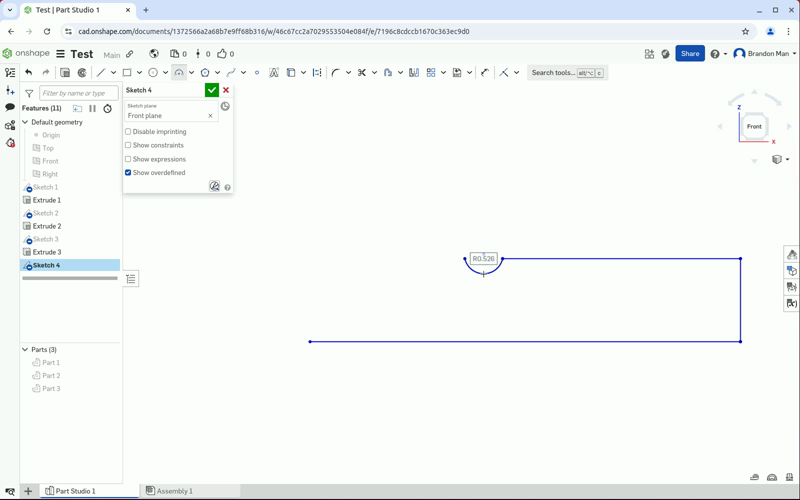
scroll(-6)
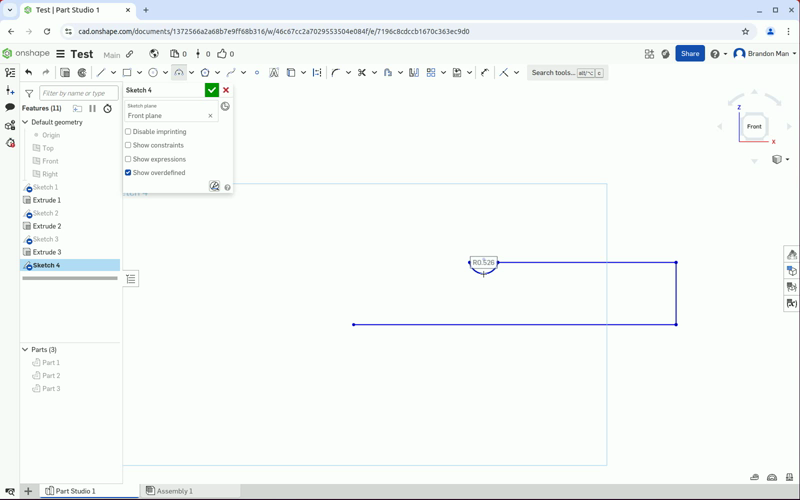
scroll(-6)
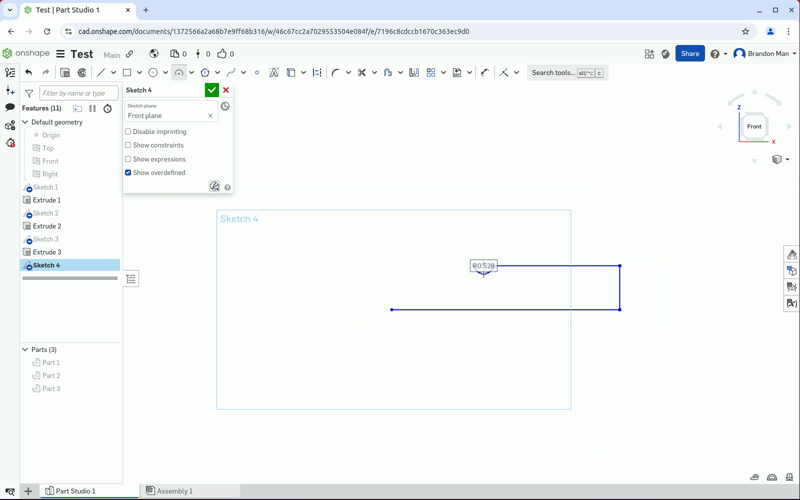
scroll(-6)
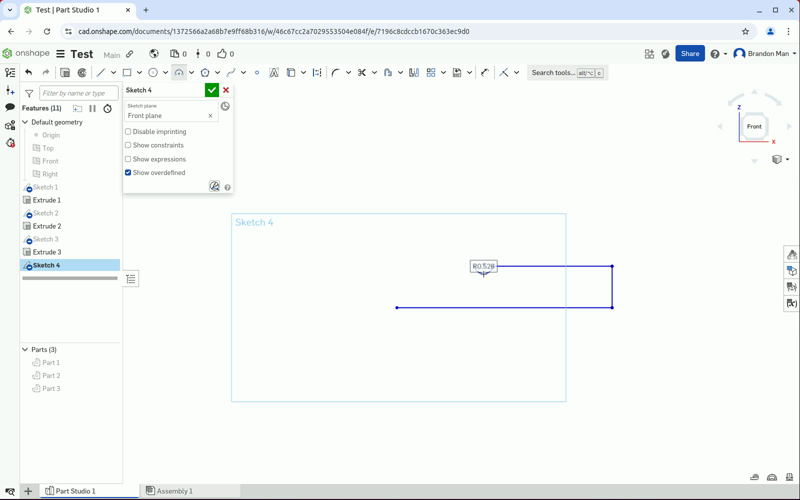
scroll(-6)
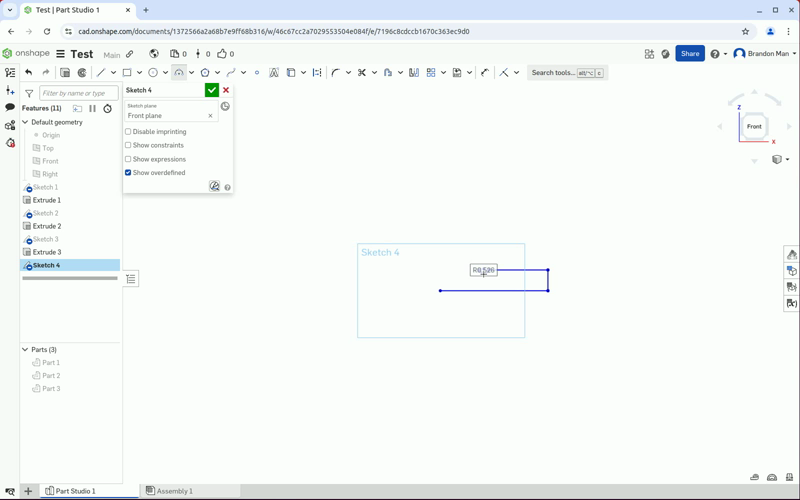
scroll(-6)
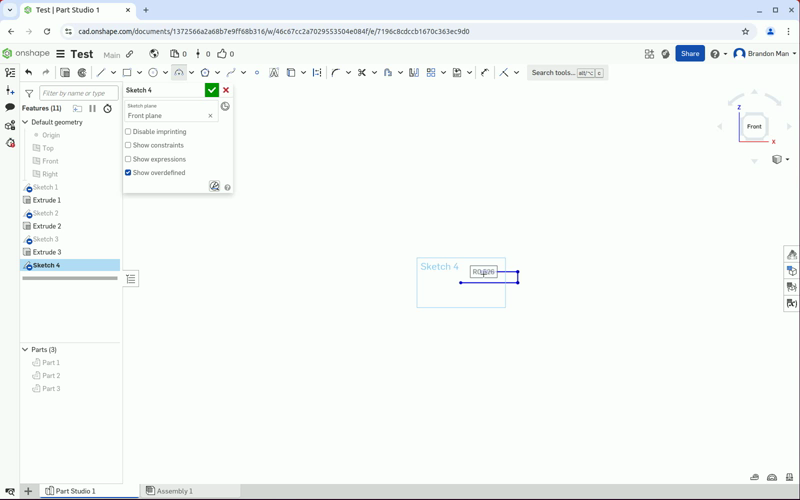
key_up(shift)
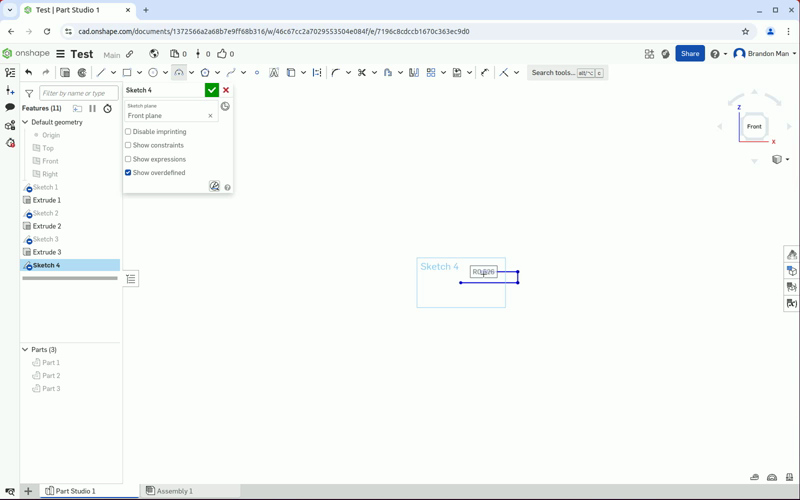
key(esc)
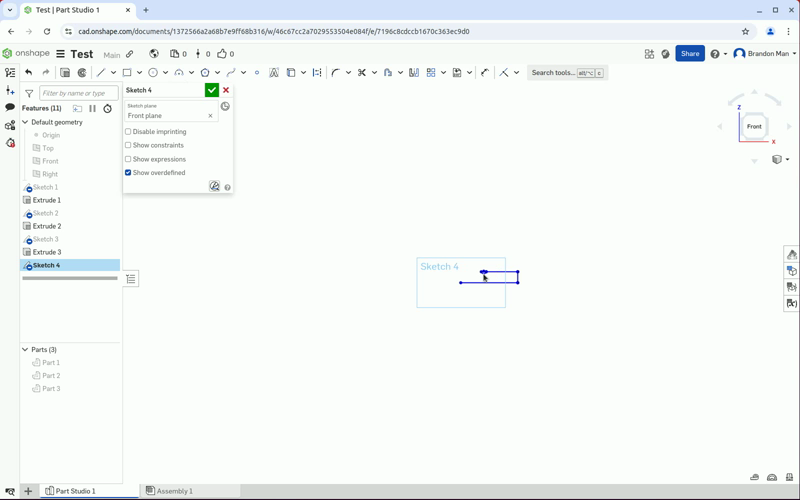
key(l)
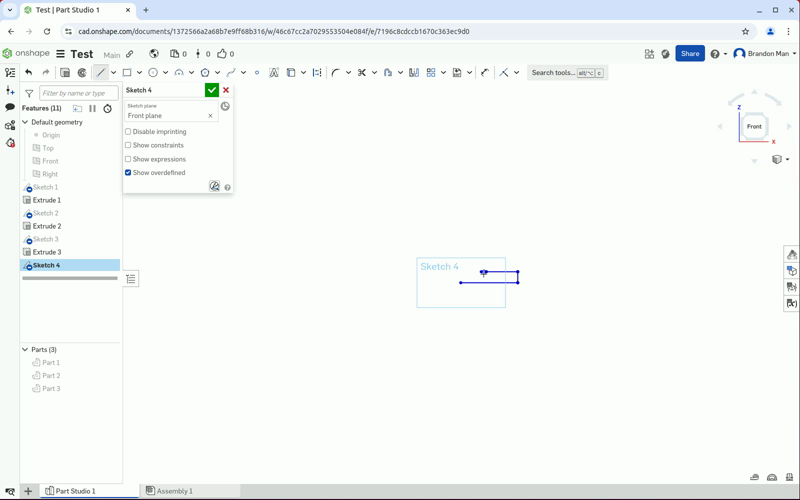
mouse_move(481, 271)
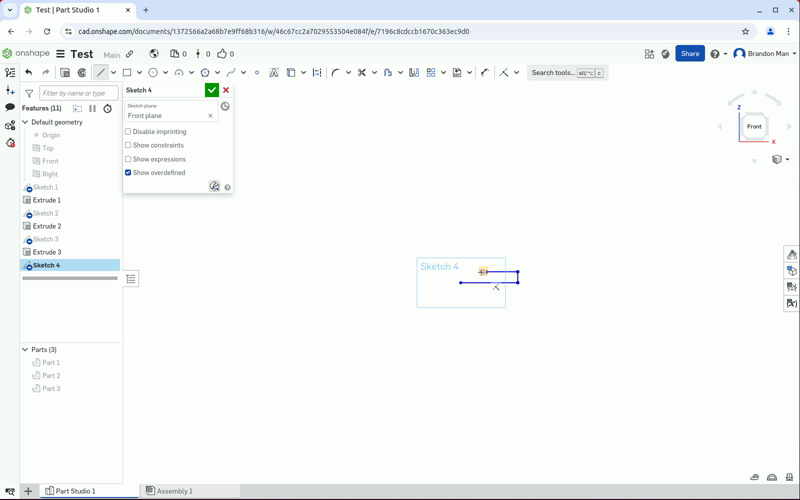
scroll(6)
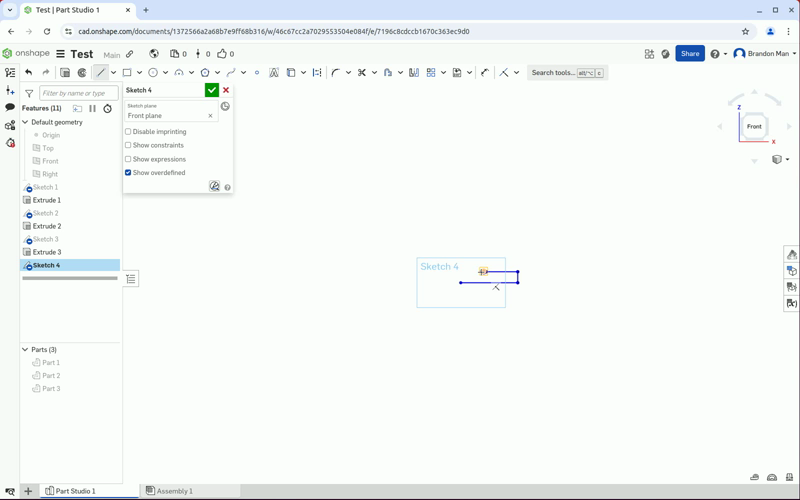
scroll(6)
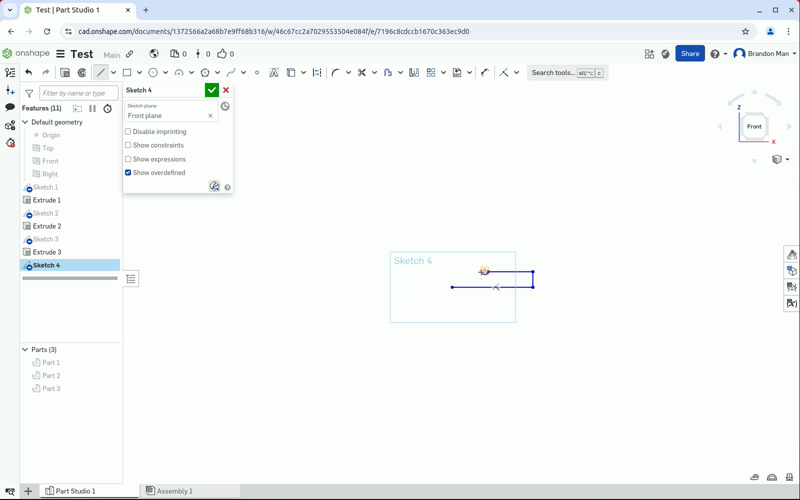
scroll(6)
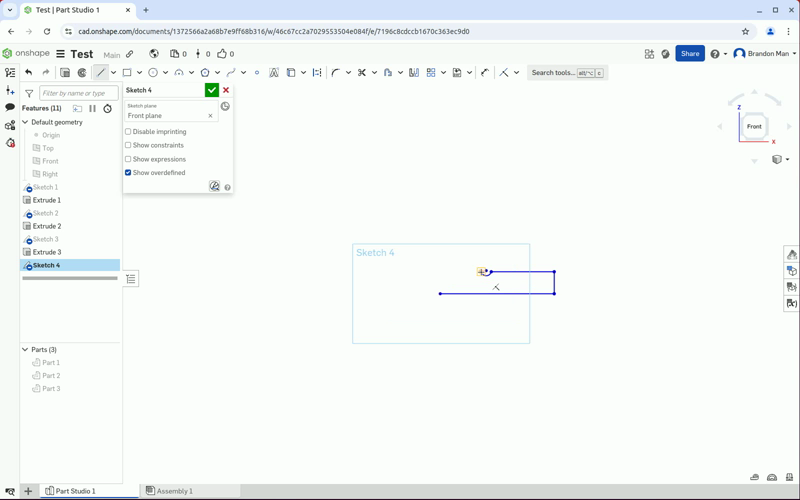
scroll(6)
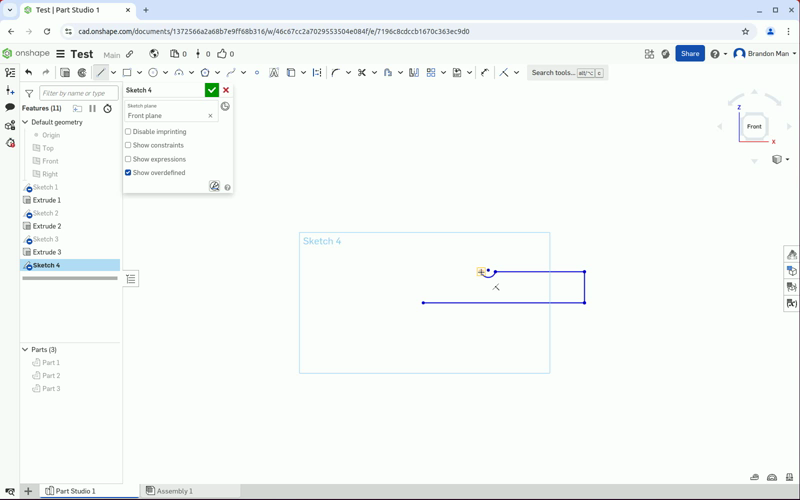
scroll(6)
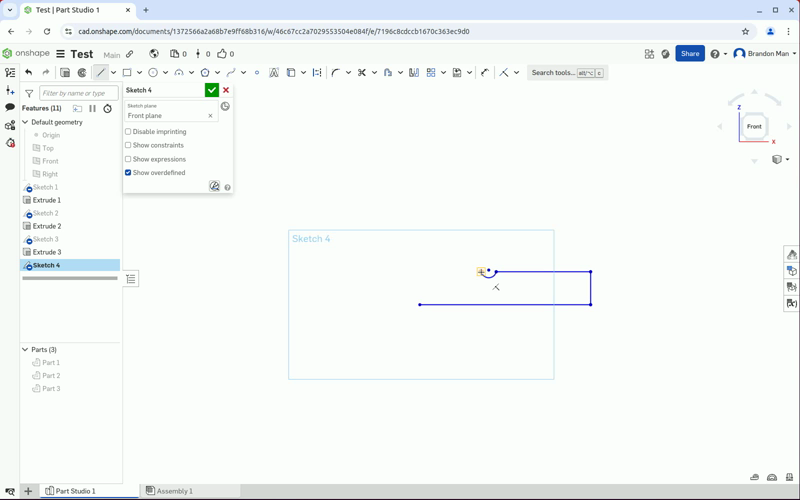
scroll(6)
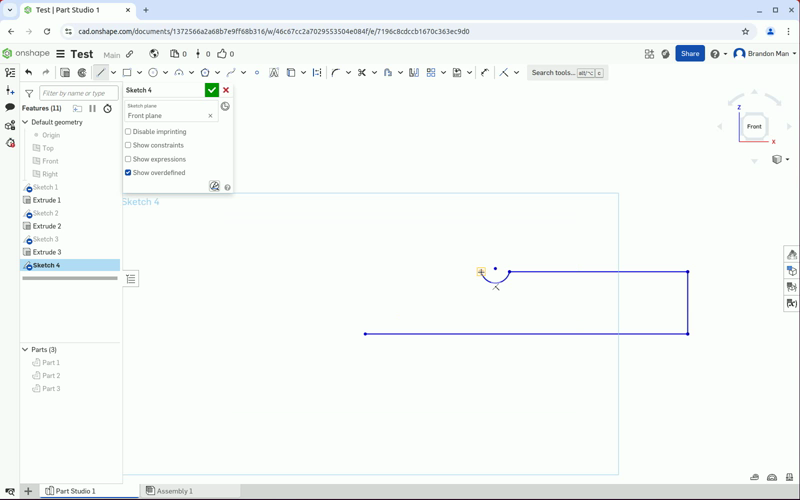
scroll(6)
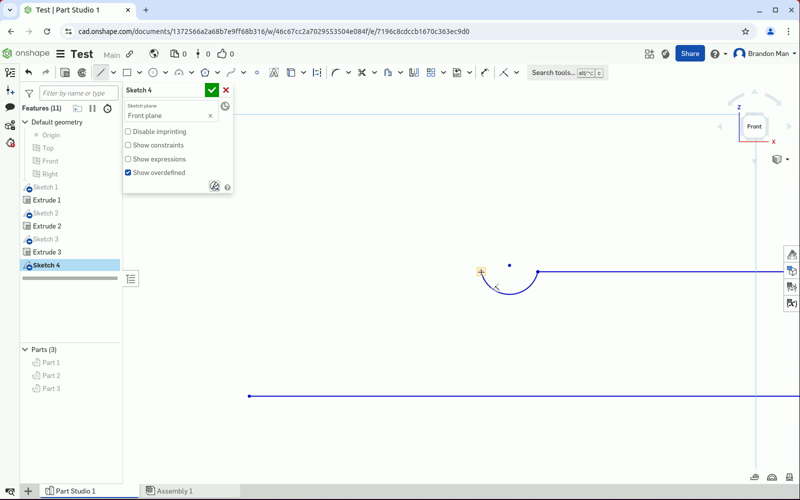
click(481, 271)
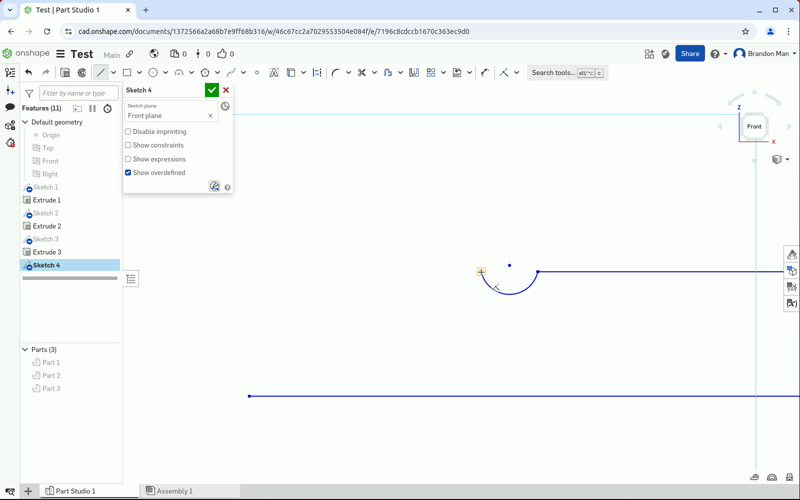
scroll(-6)
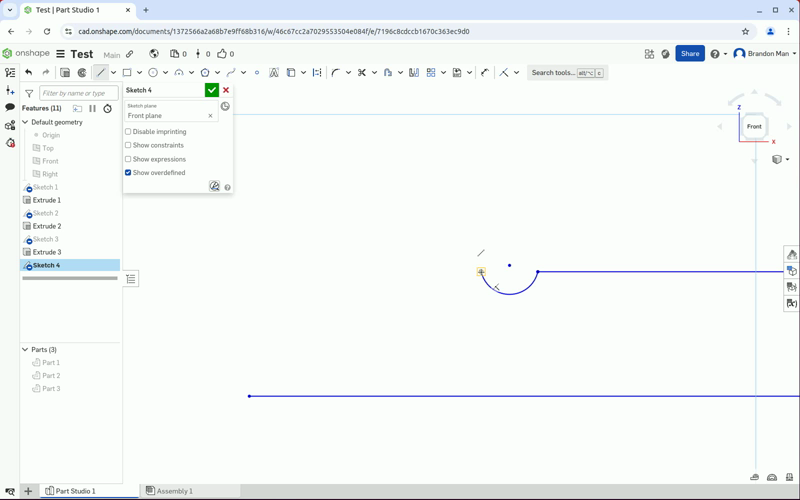
scroll(-6)
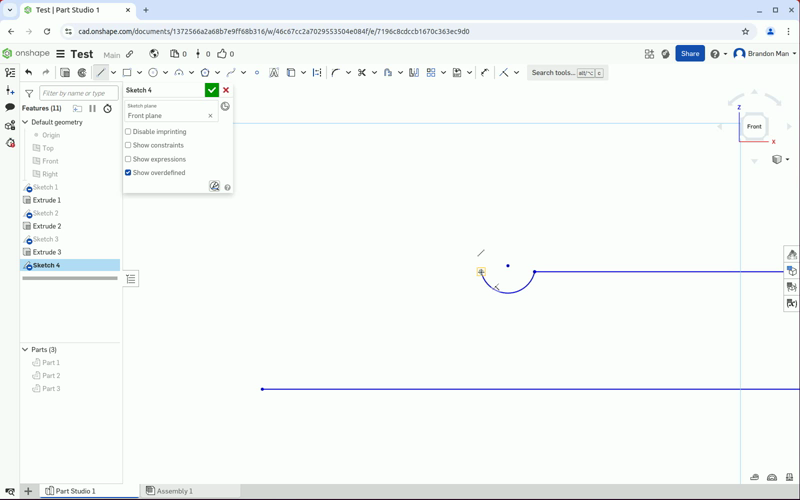
scroll(-6)
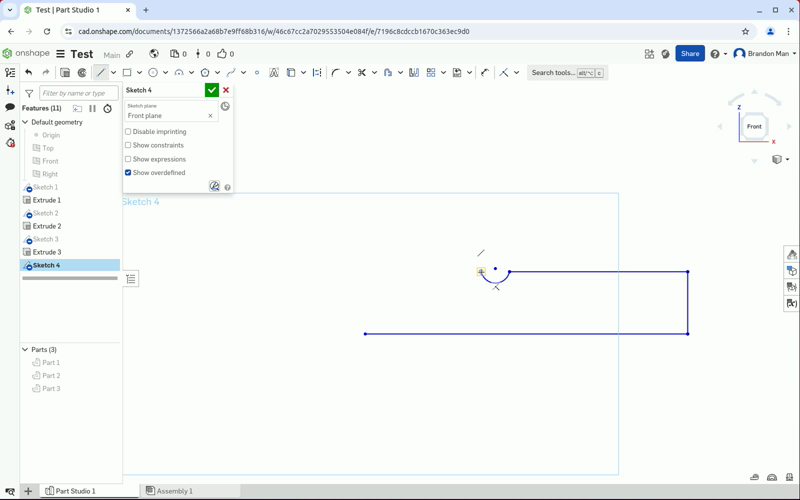
scroll(-6)
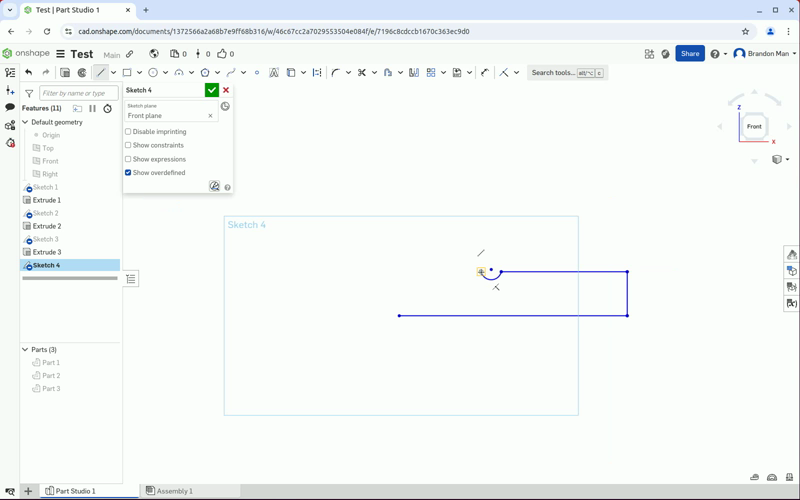
scroll(-6)
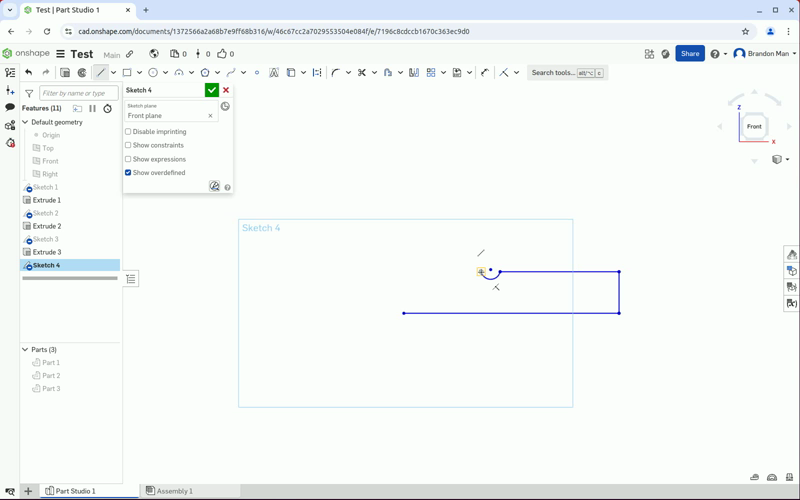
scroll(-6)
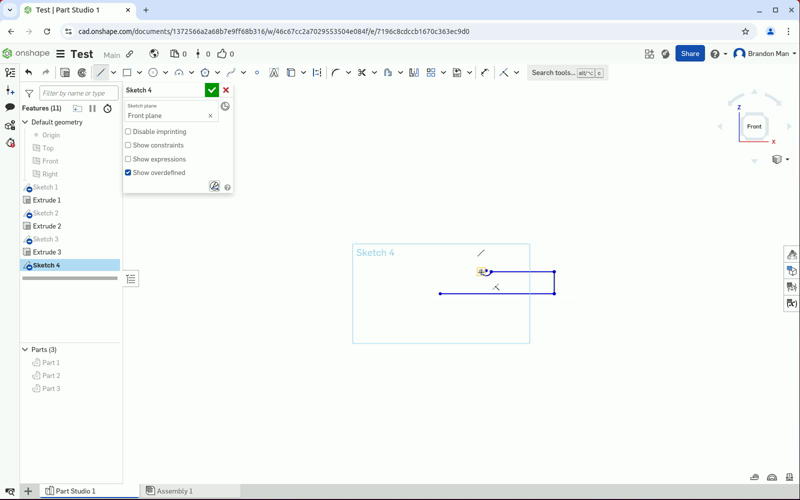
scroll(-6)
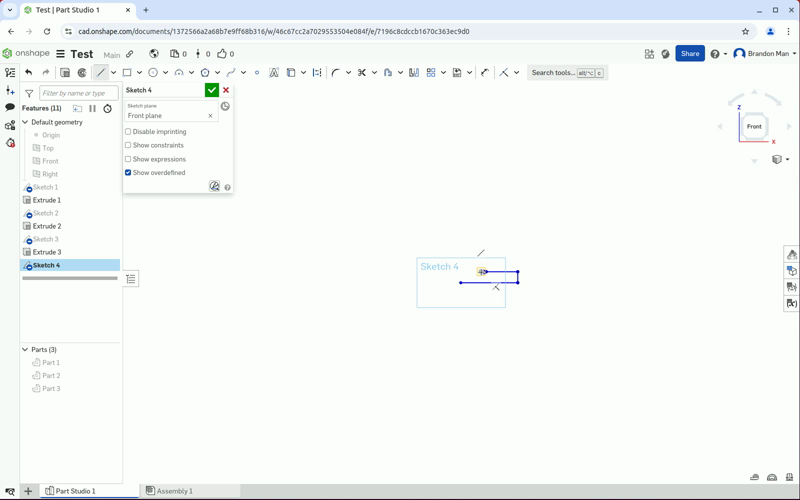
key_down(shift)
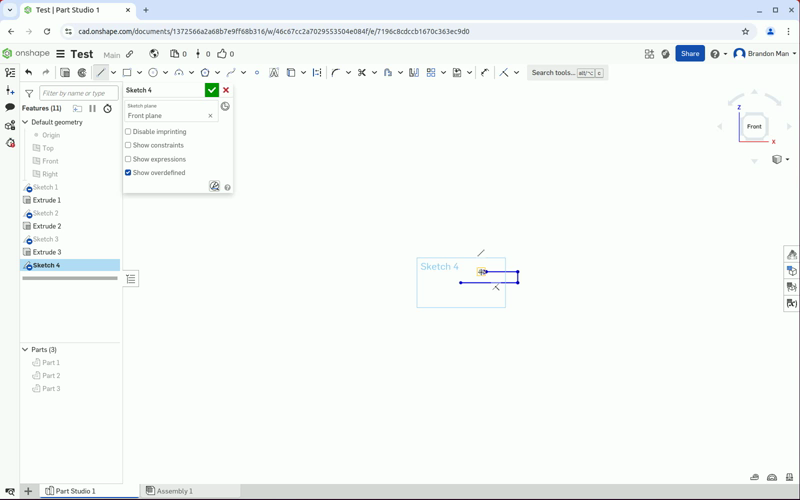
mouse_move(511, 271)
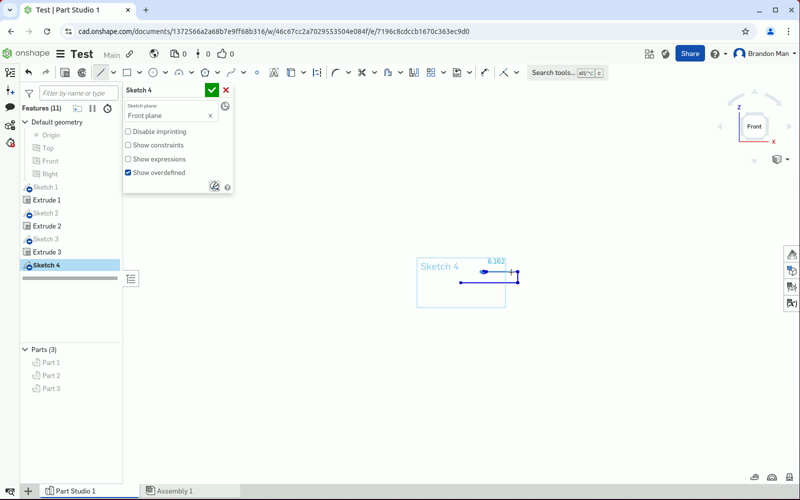
mouse_move(460, 271)
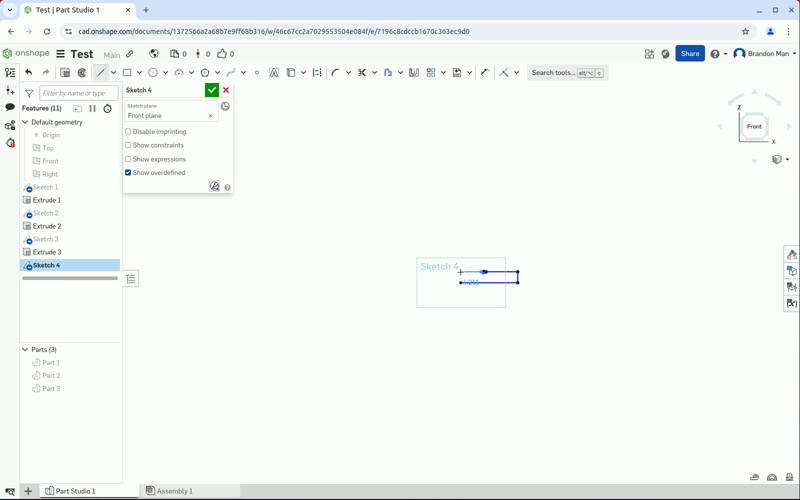
click(460, 271)
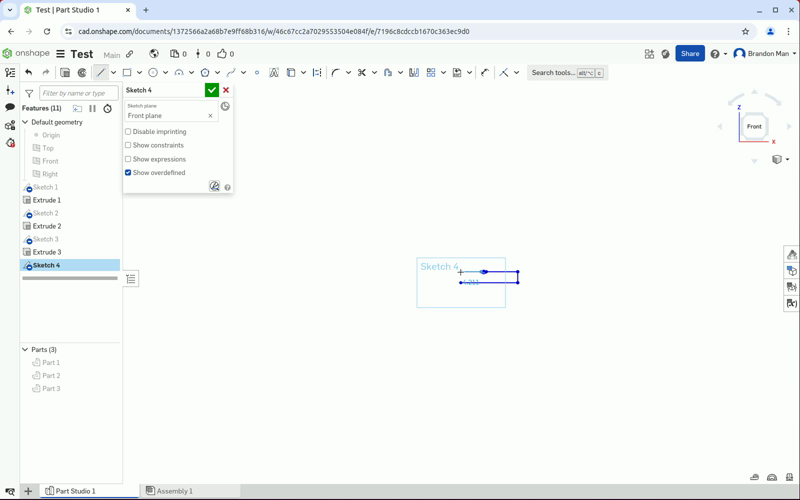
key_up(shift)
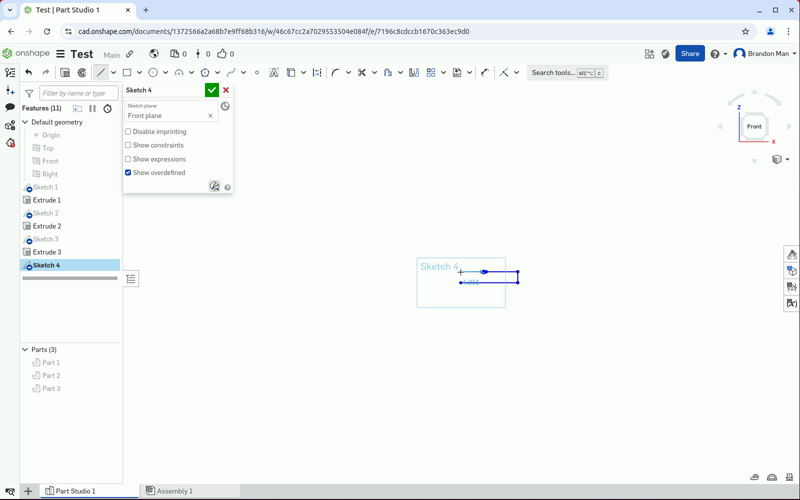
mouse_move(490, 271)
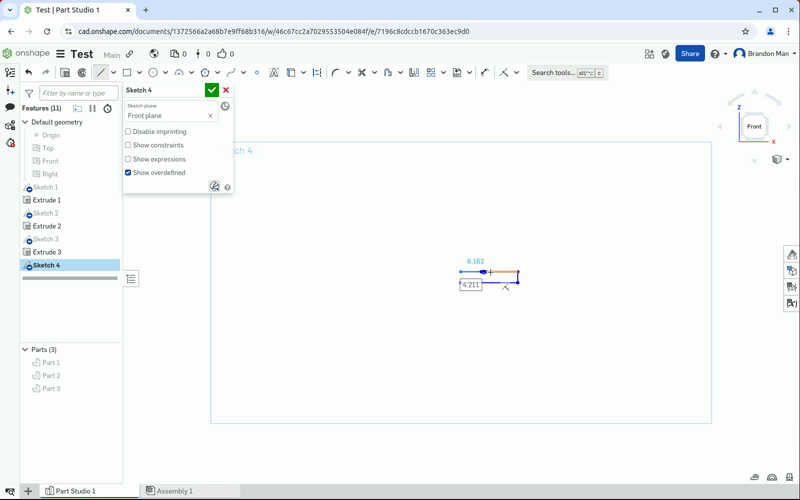
key_down(shift)
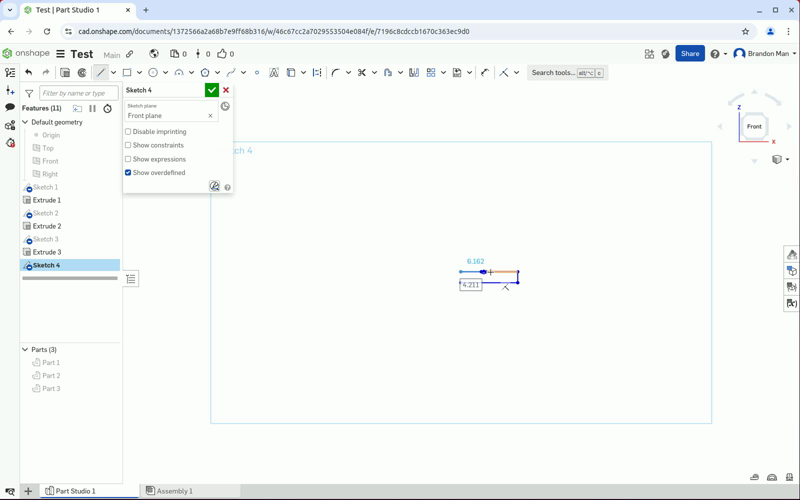
mouse_move(460, 282)
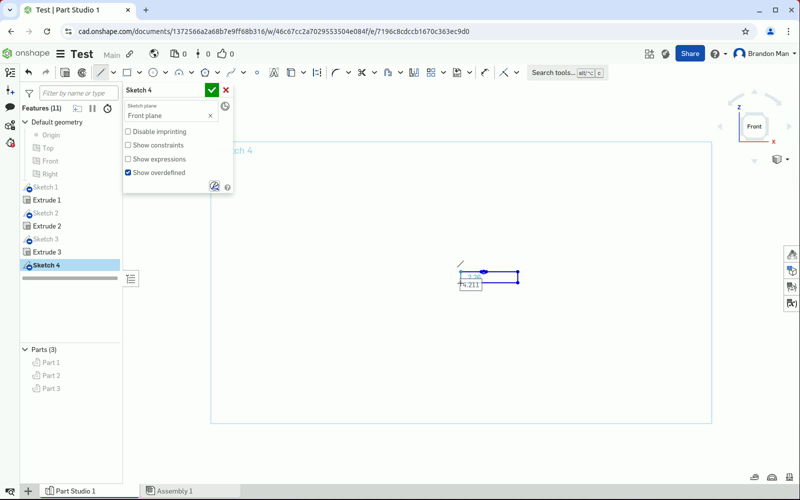
key_up(shift)
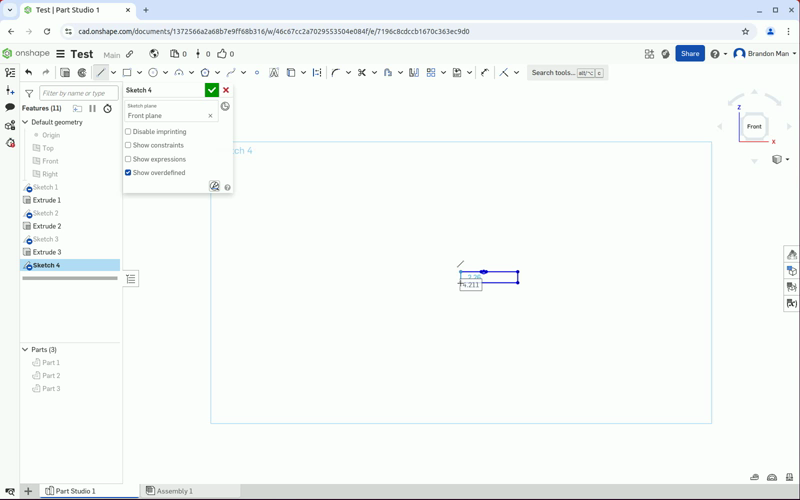
click(460, 282)
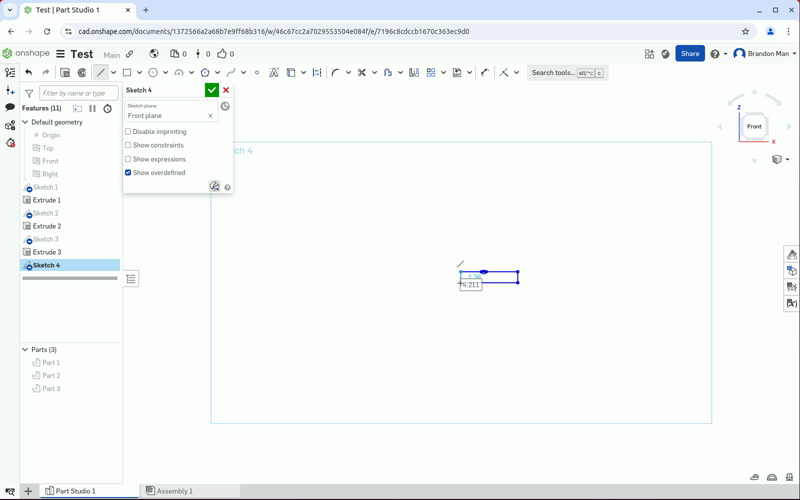
key(esc)
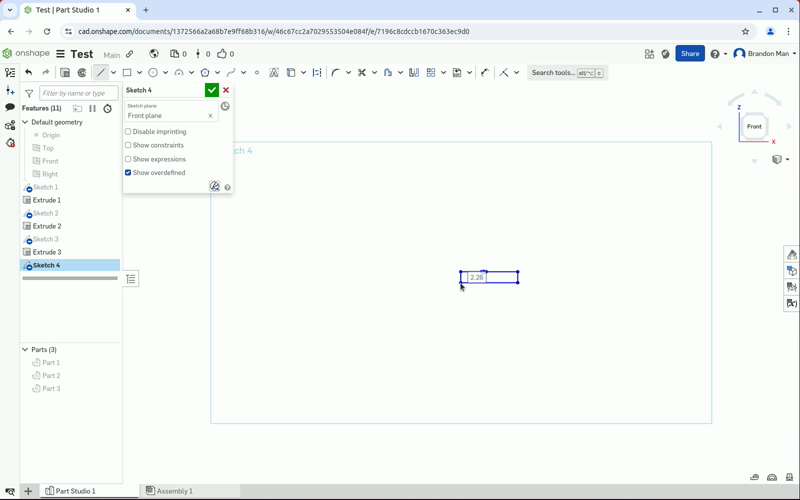
mouse_move(491, 275)
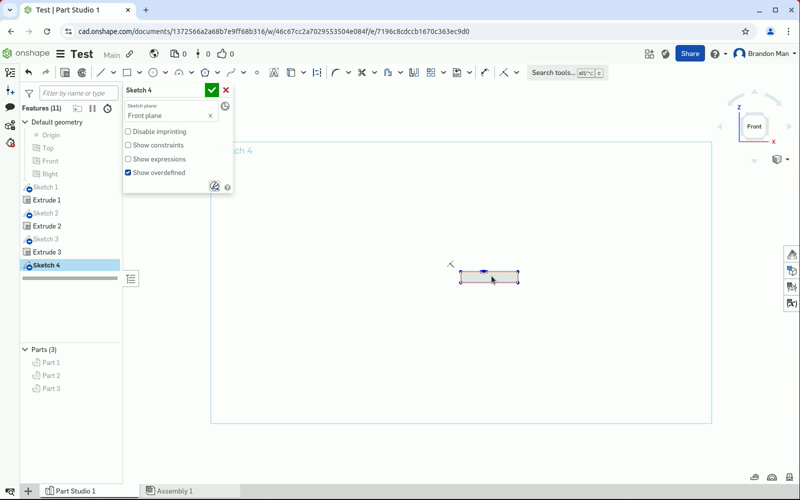
scroll(6)
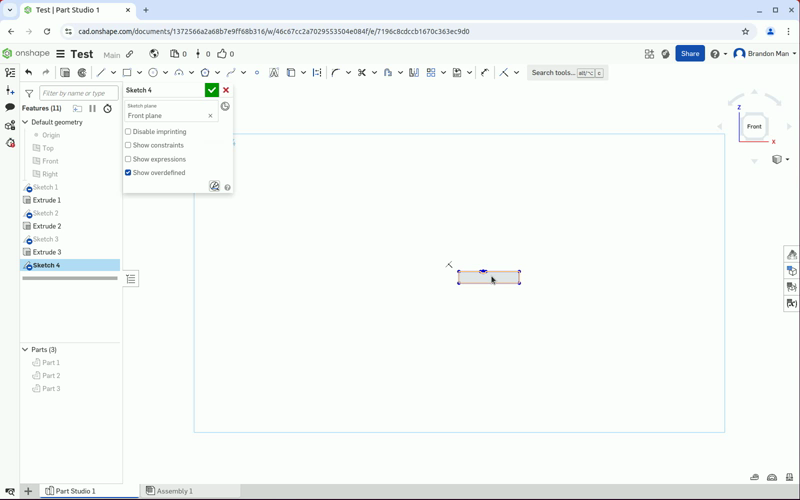
scroll(6)
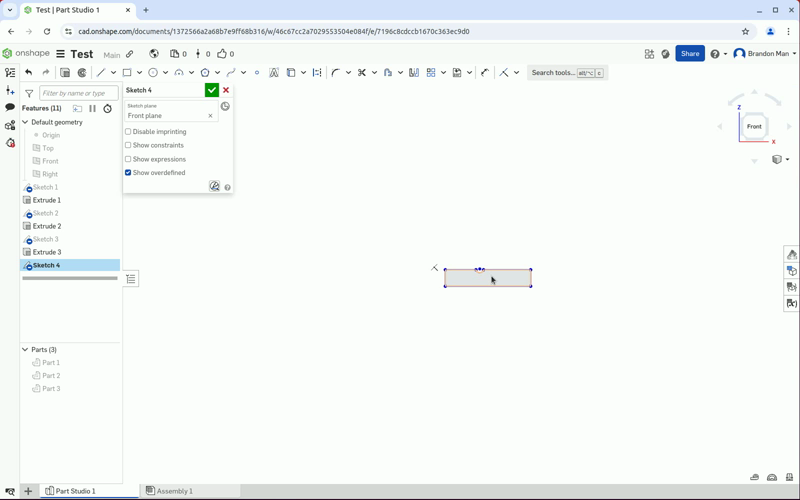
scroll(6)
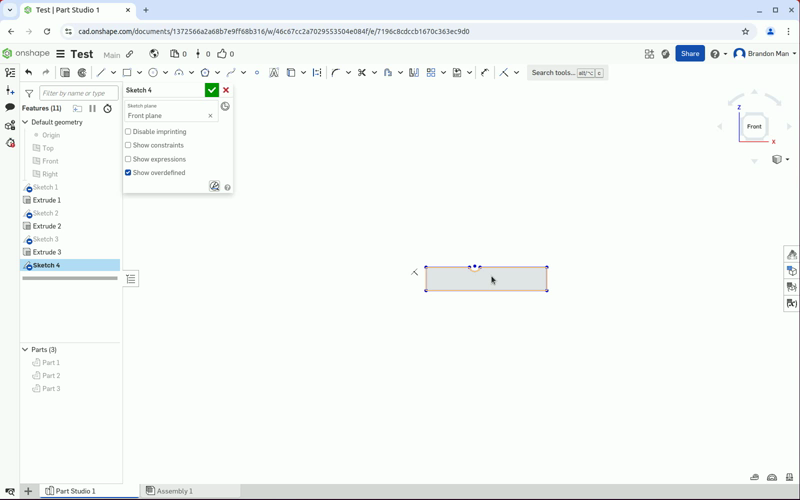
scroll(6)
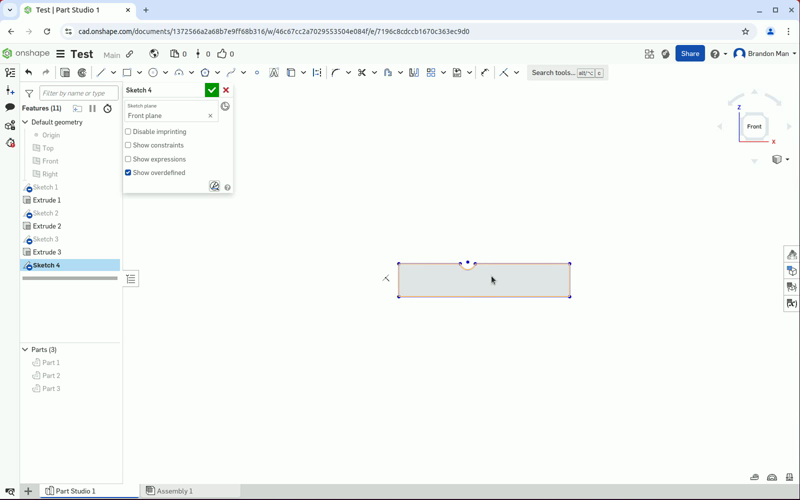
scroll(6)
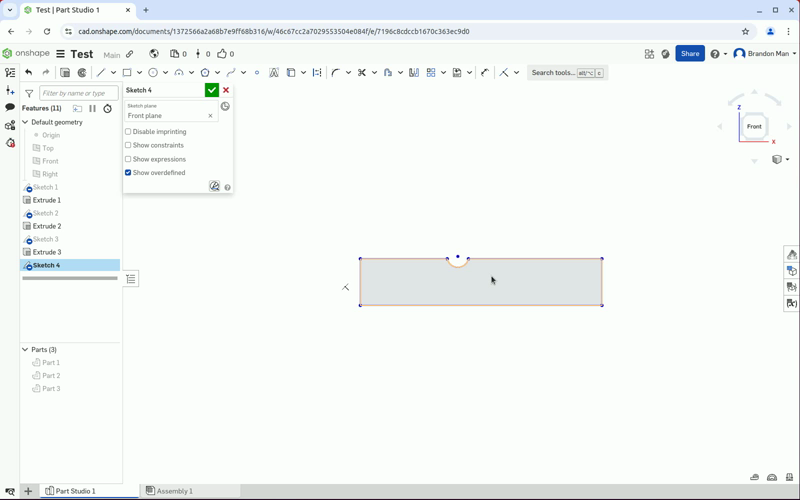
scroll(6)
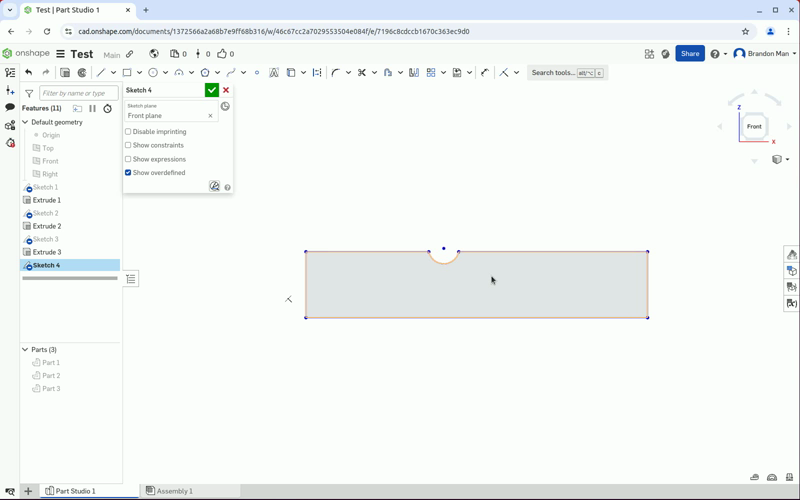
scroll(6)
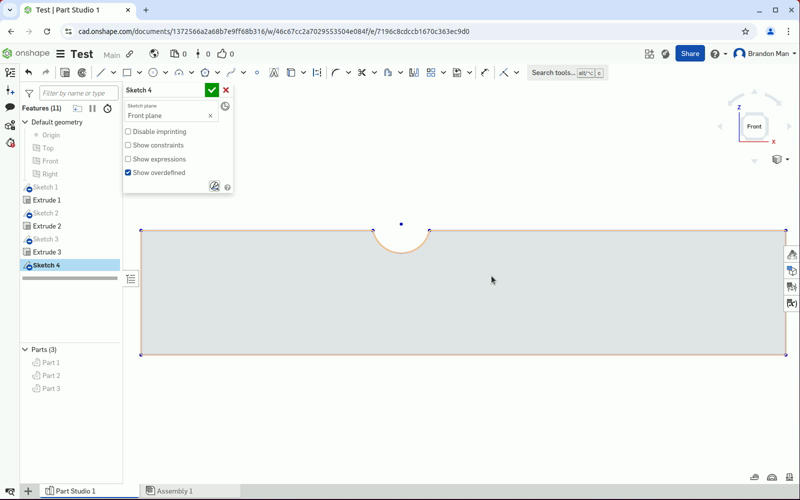
click(491, 275)
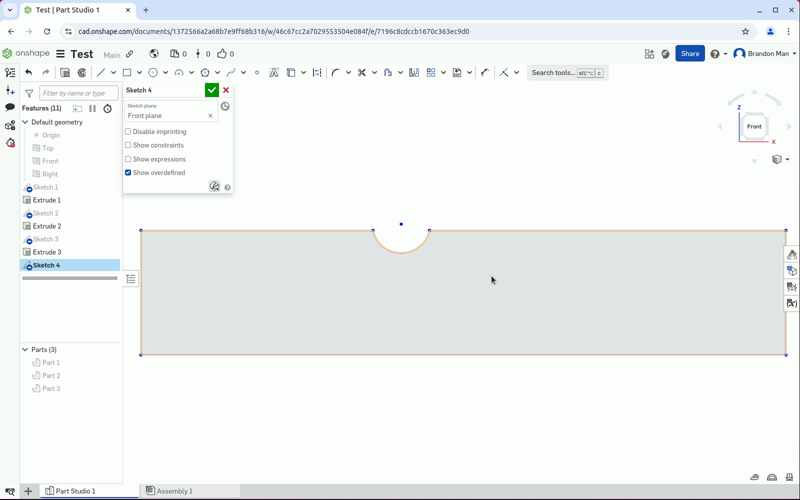
scroll(-6)
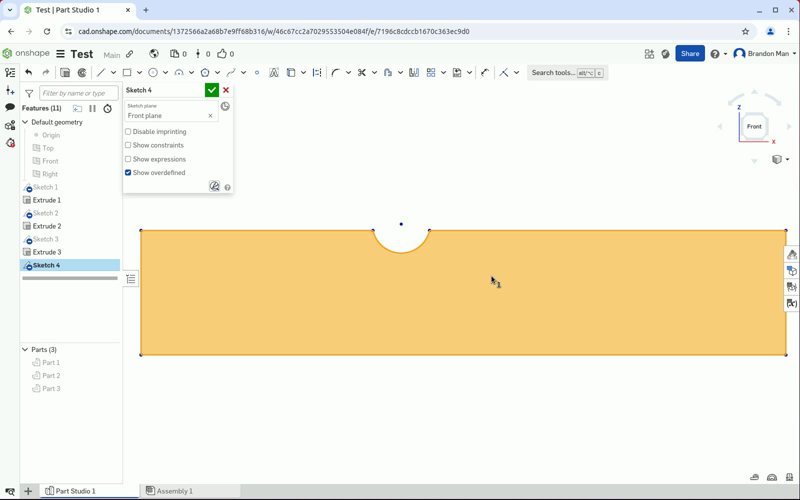
scroll(-6)
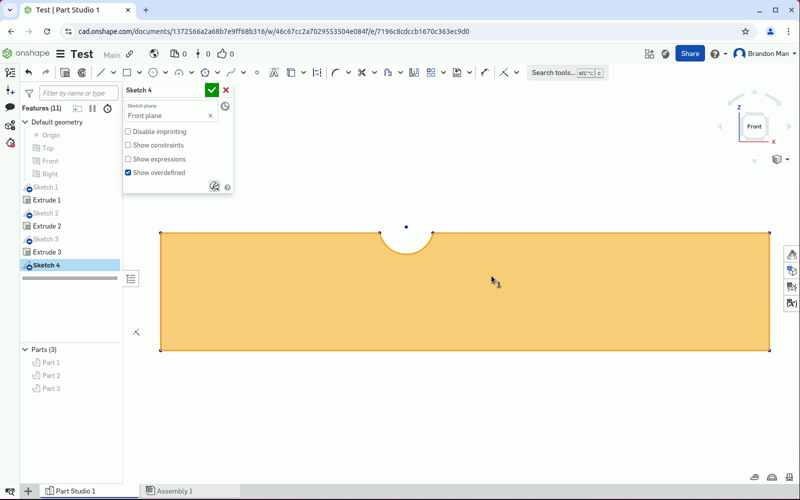
scroll(-6)
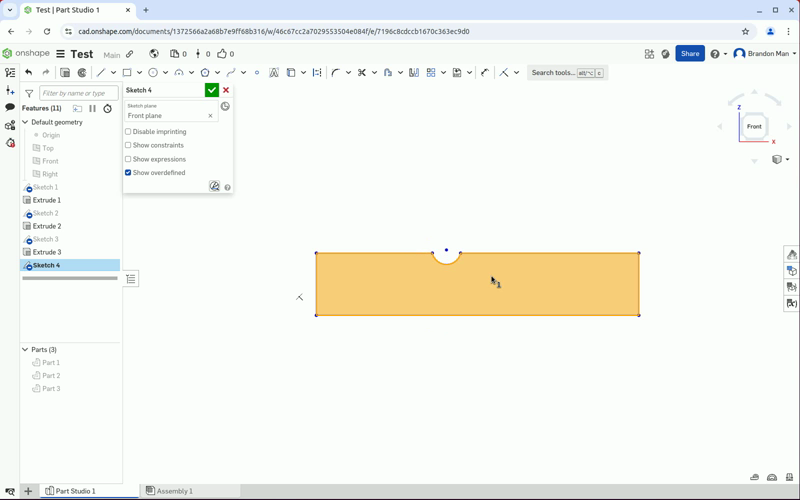
scroll(-6)
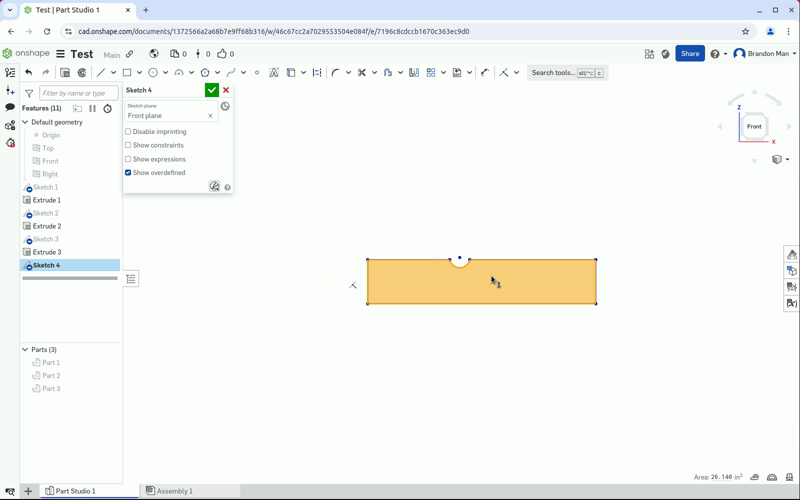
scroll(-6)
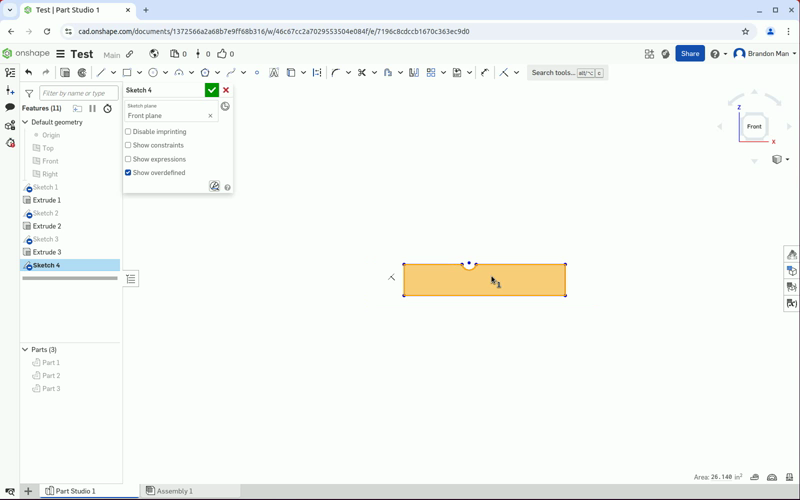
scroll(-6)
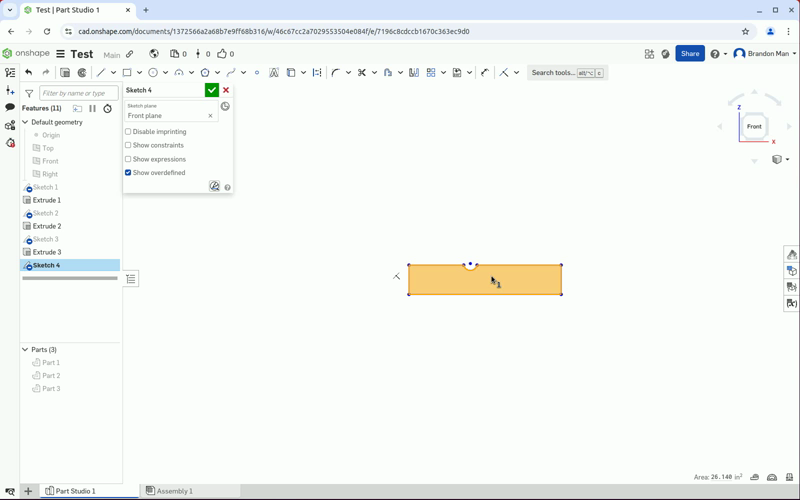
scroll(-6)
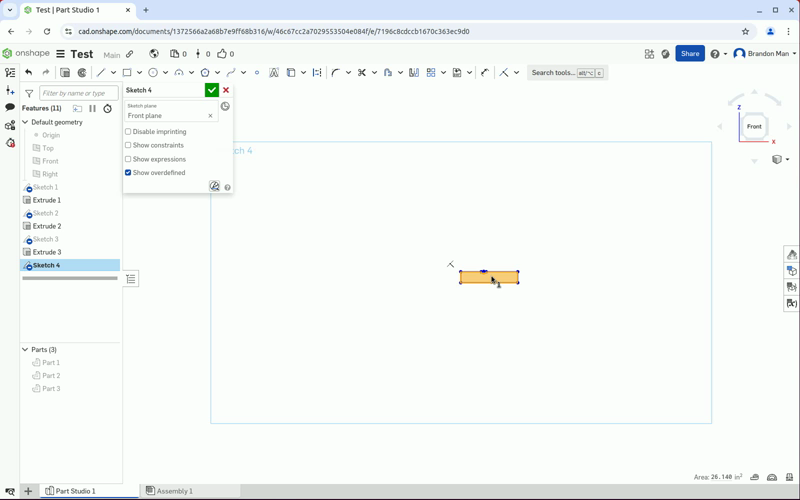
mouse_move(73, 352)
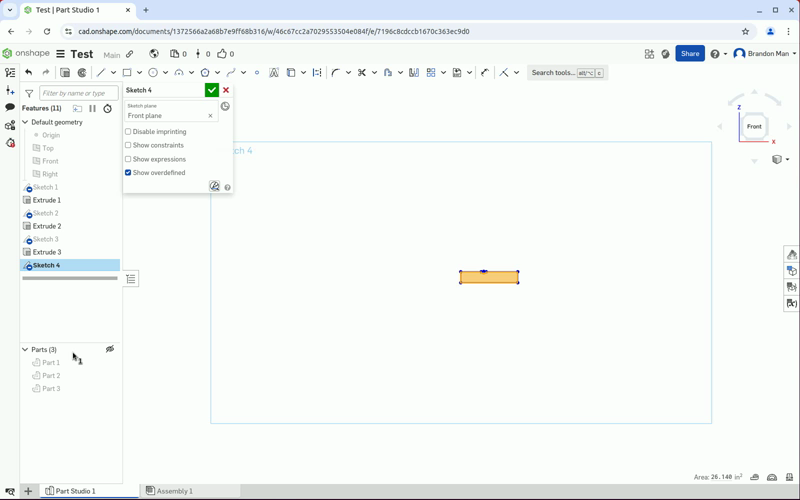
key(shift+y)
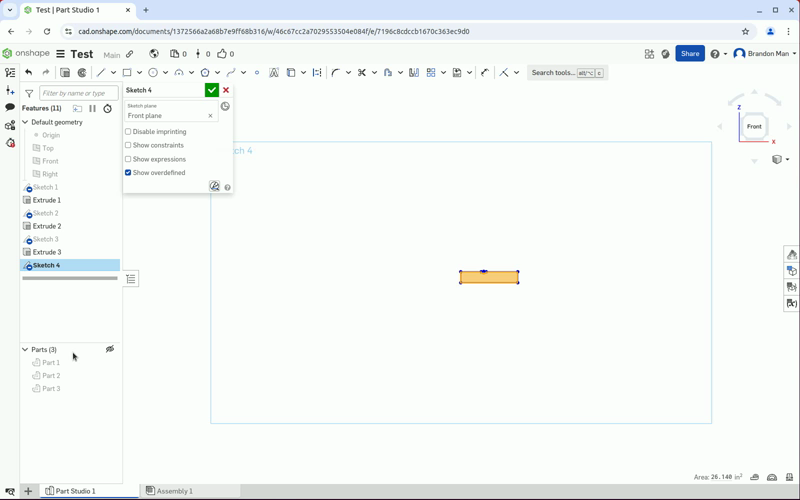
key(shift+e)
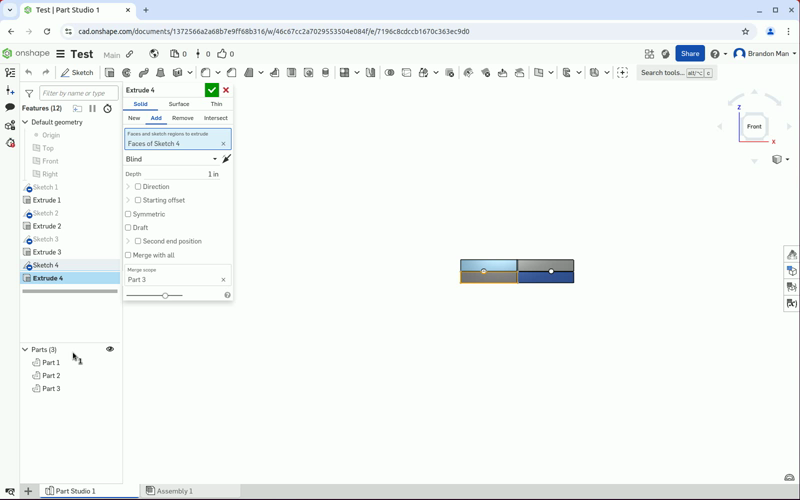
mouse_move(143, 106)
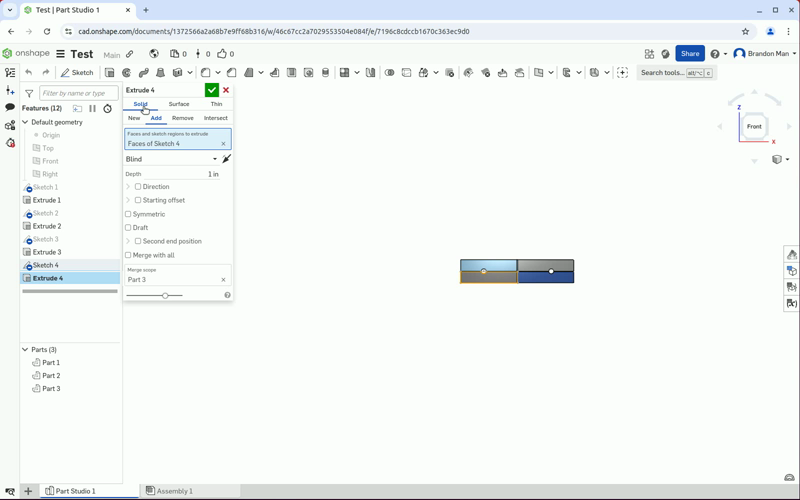
click(143, 106)
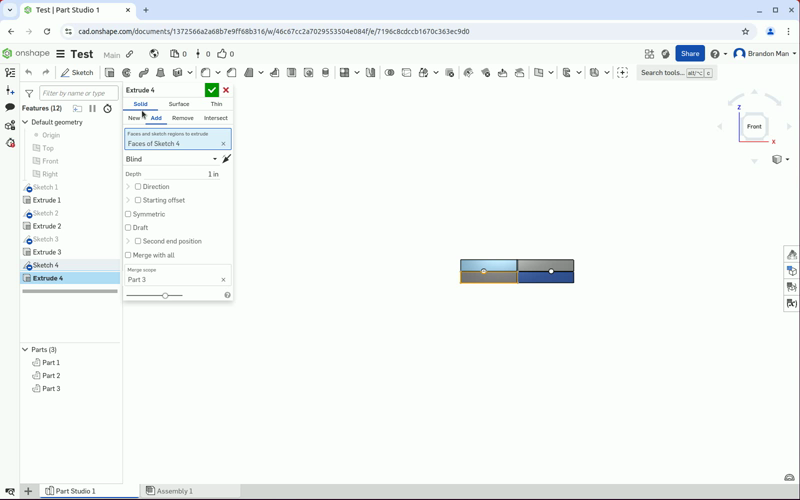
mouse_move(137, 120)
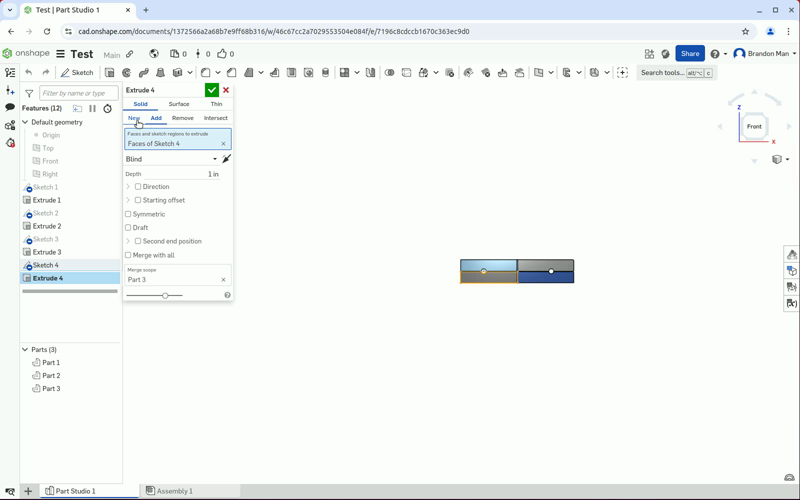
click(137, 120)
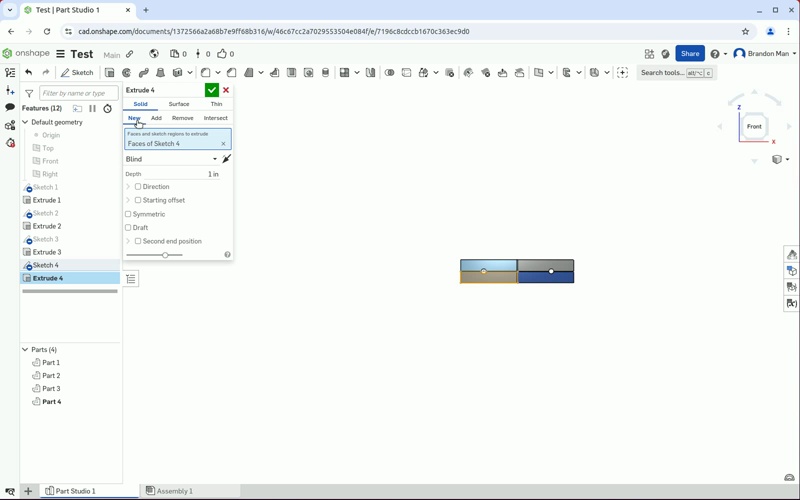
key(tab, 4)
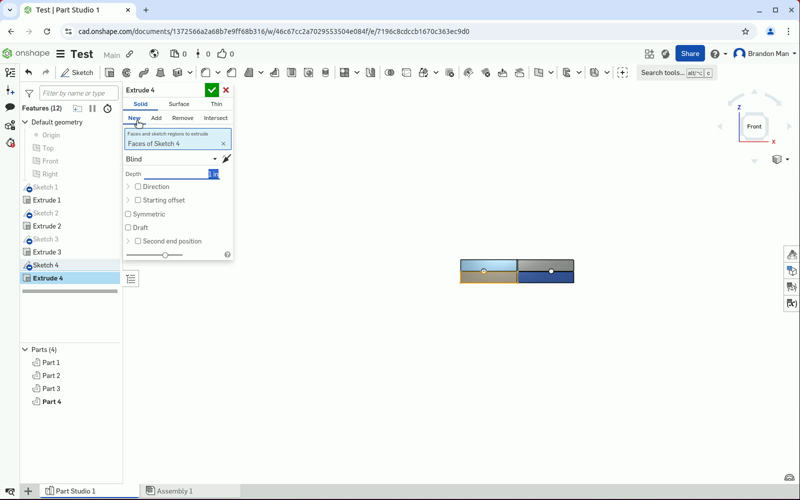
text(2.407)
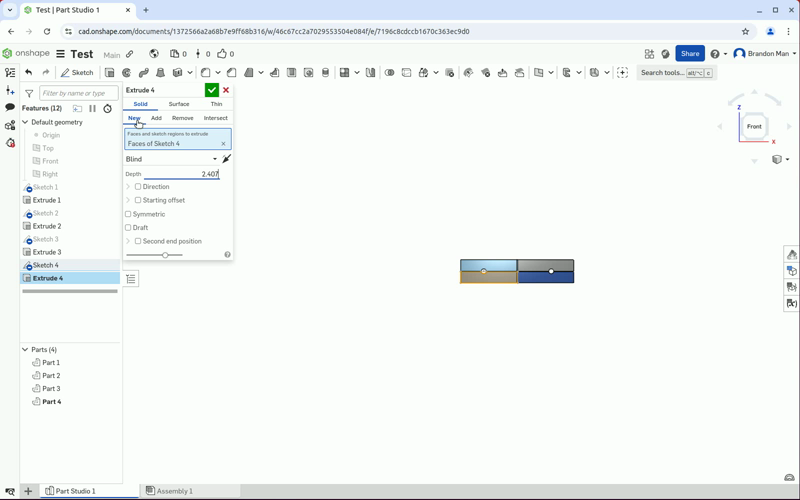
key(enter)
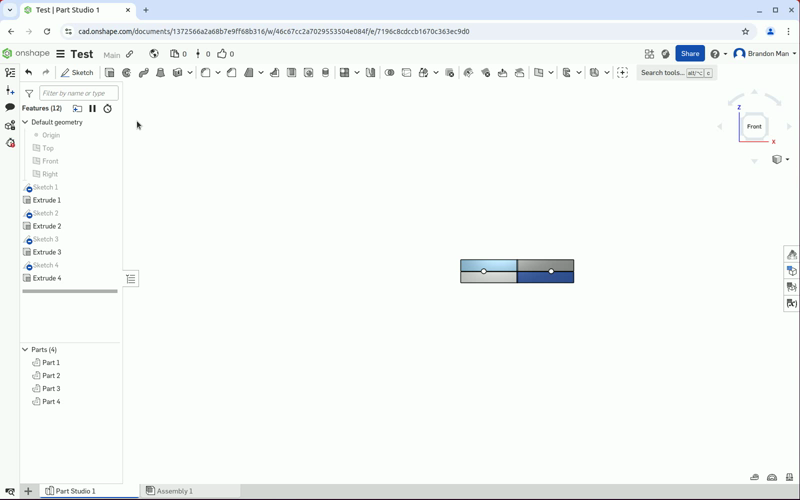
key(shift+h)
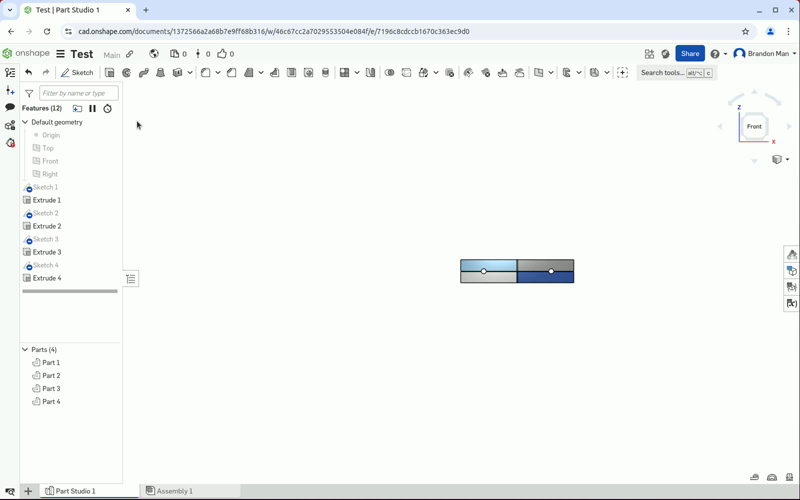
key(shift+h)
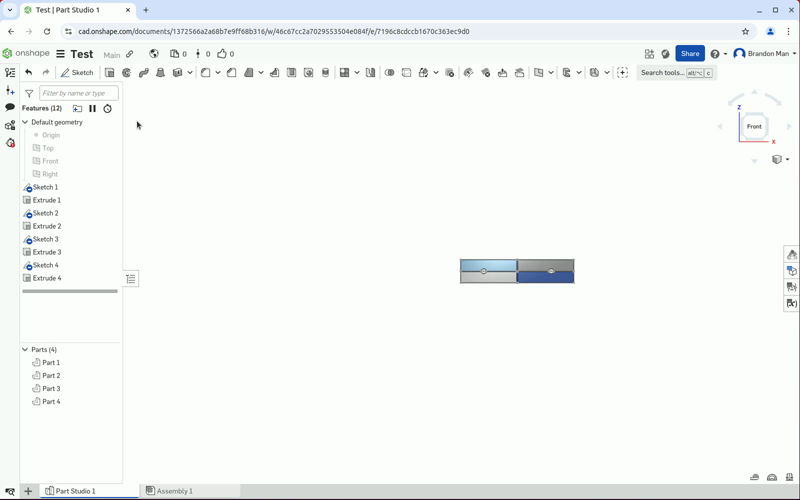
key(shift+7)
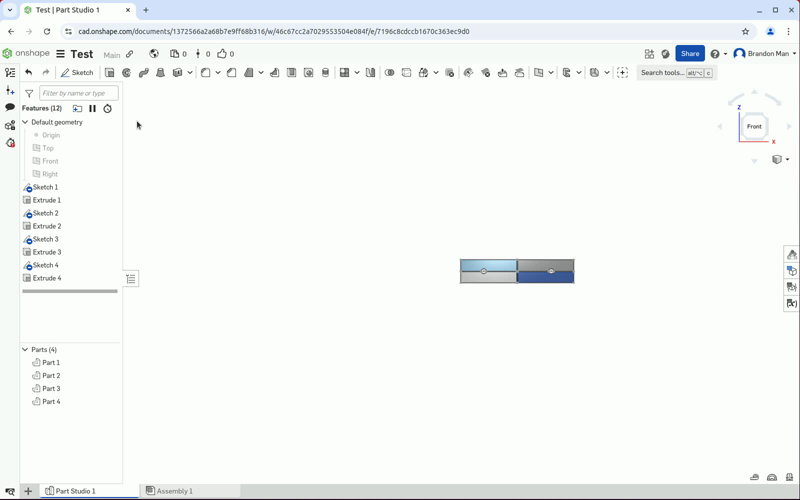
key(left, 2)
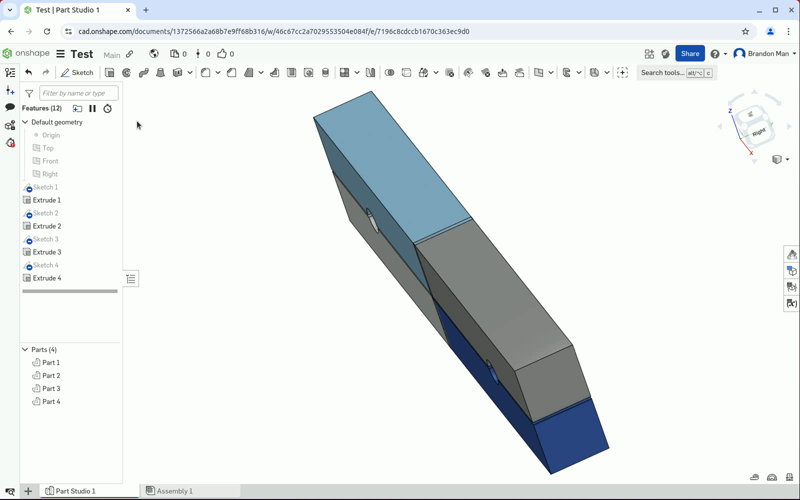
key(down, 2)
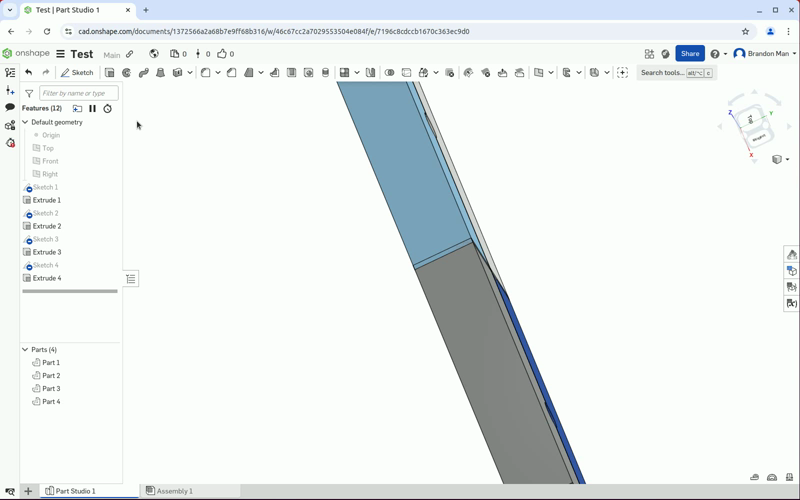
key(up, 2)
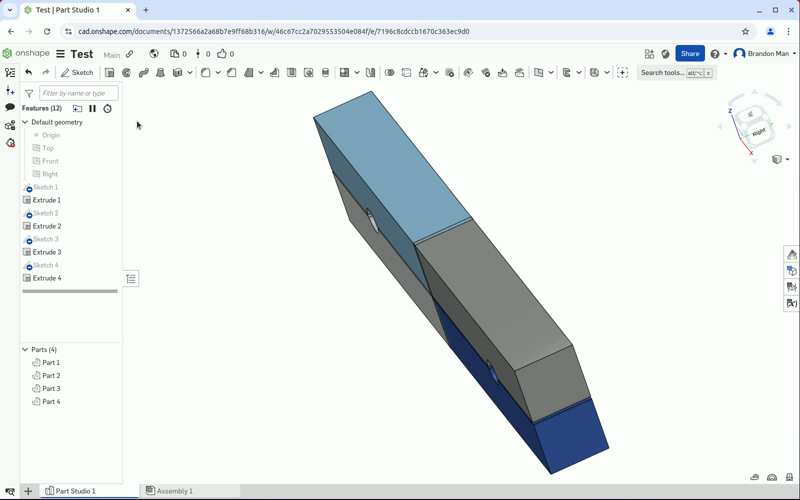
key(right, 2)
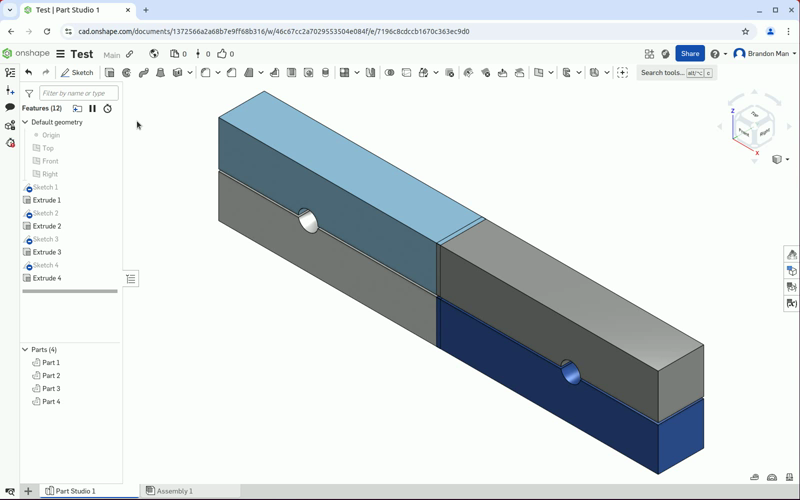
mouse_move(73, 189)
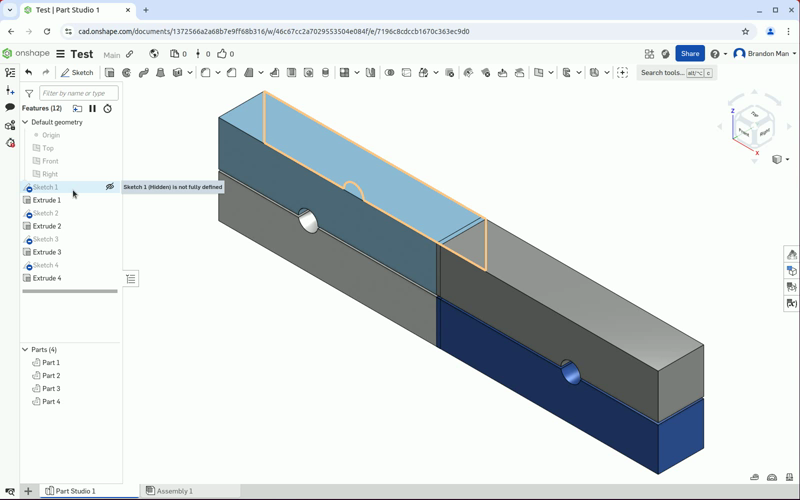
click(73, 189)